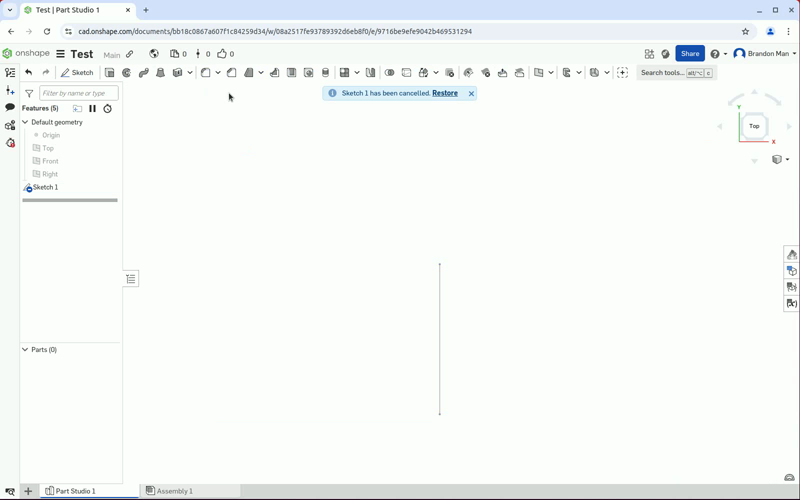
key(shift+h)
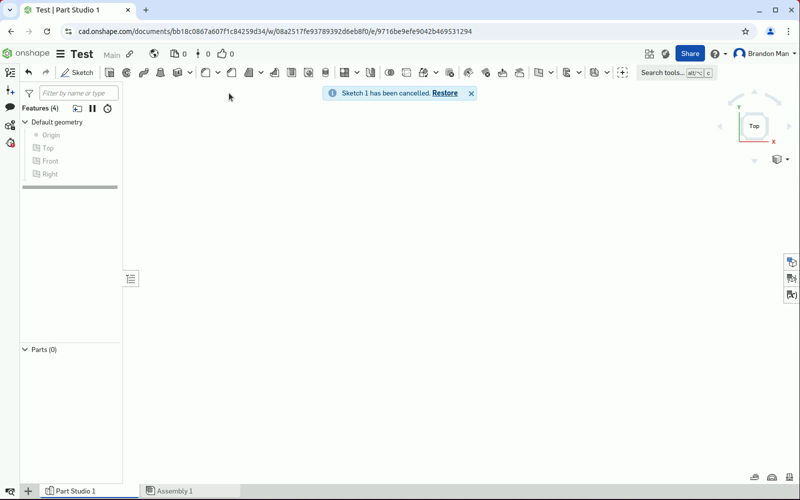
mouse_move(73, 352)
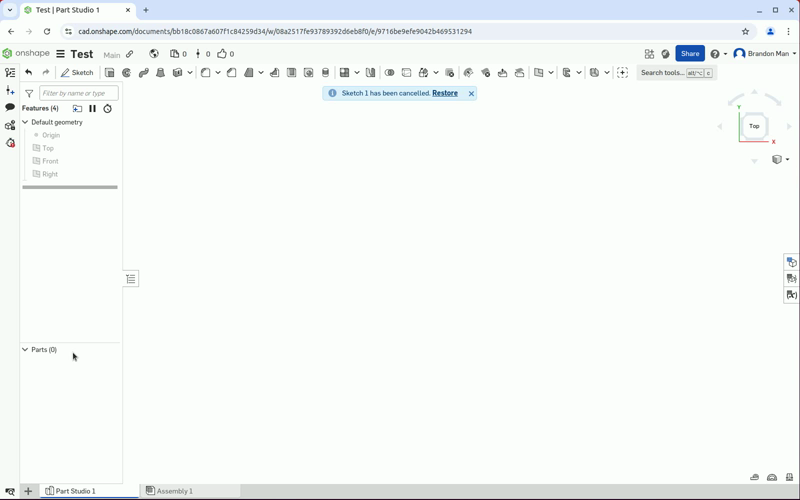
key(y)
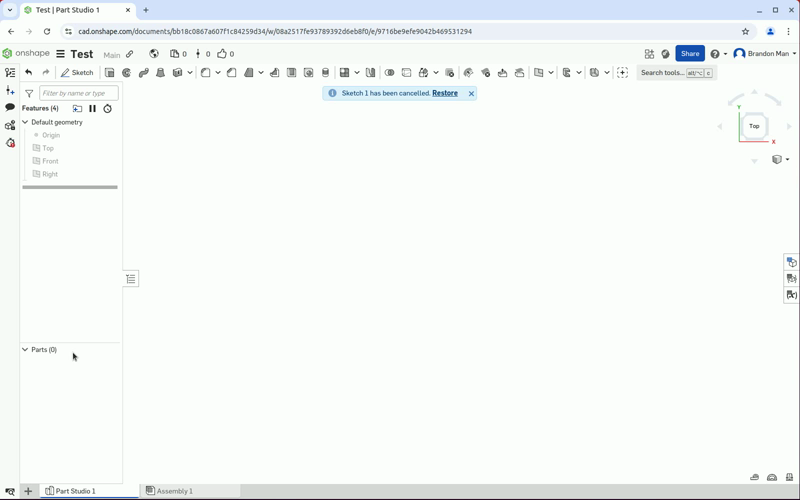
key(shift+p)
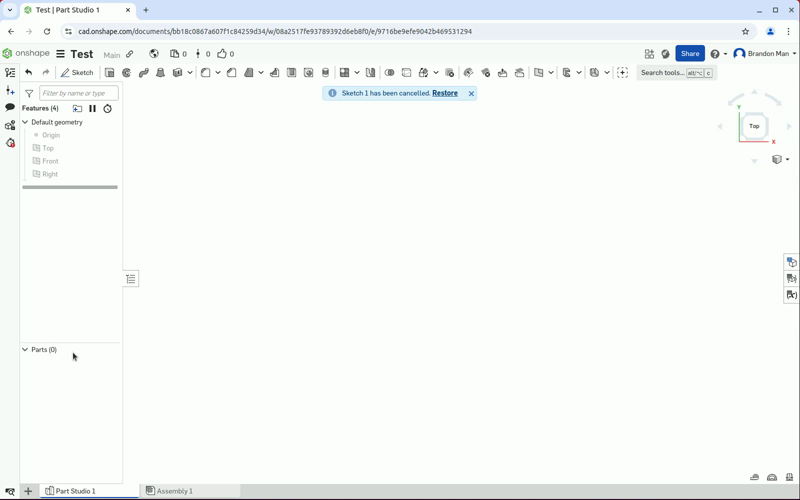
key(space)
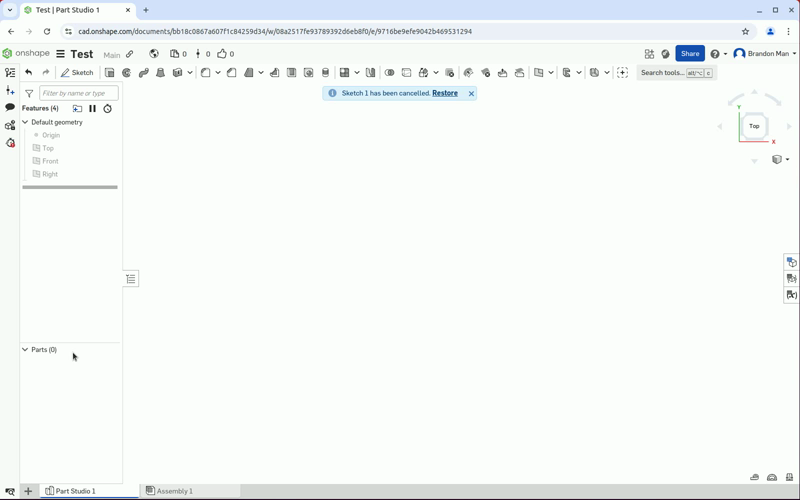
key_down(shift)
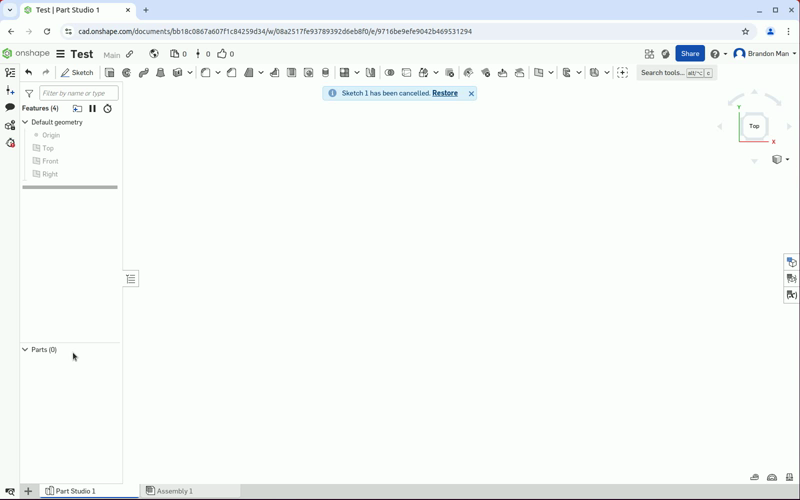
key(up)
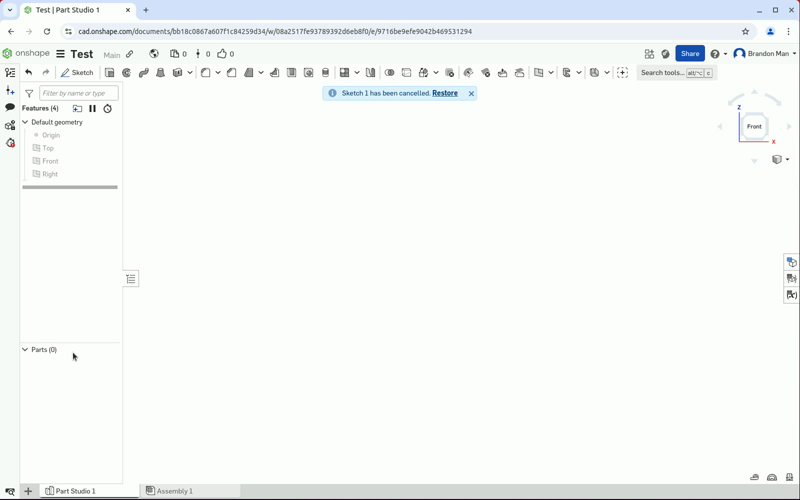
key_up(shift)
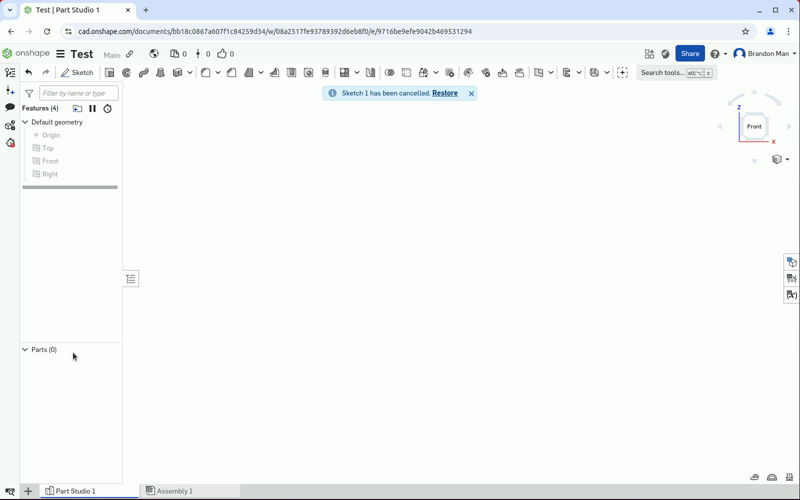
mouse_move(73, 352)
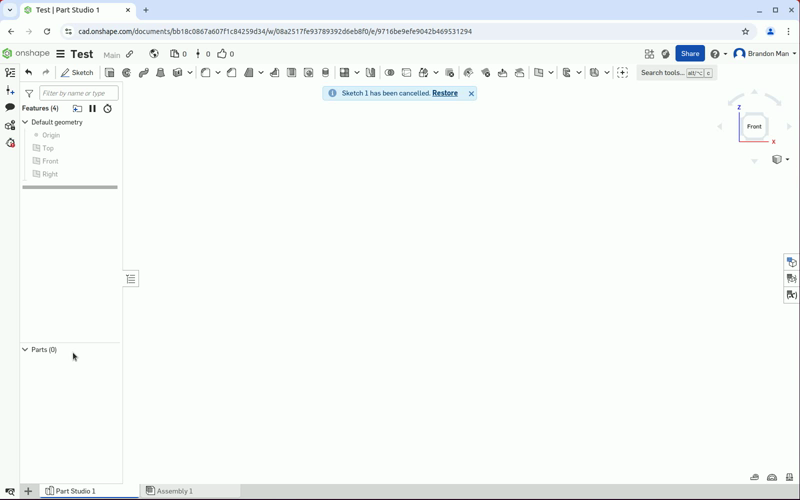
key(shift+y)
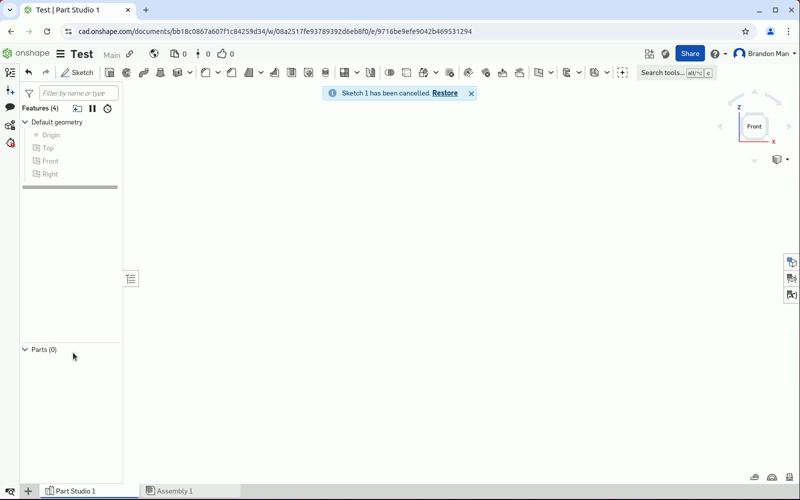
key(shift+s)
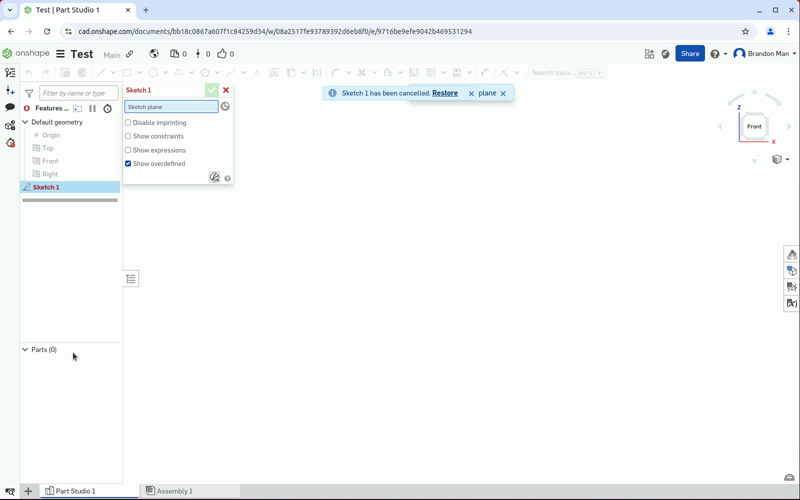
mouse_move(73, 163)
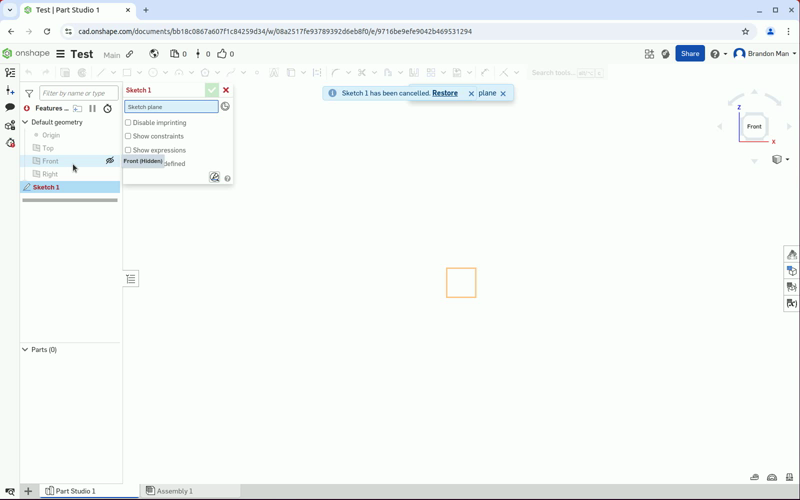
click(73, 163)
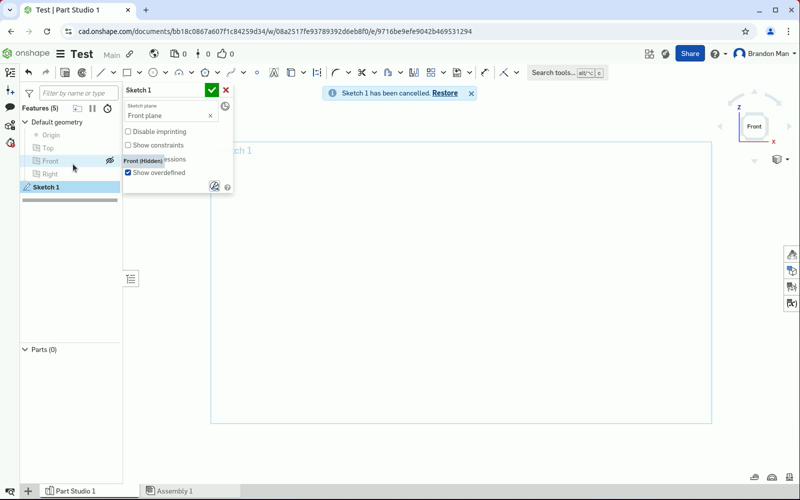
mouse_move(73, 352)
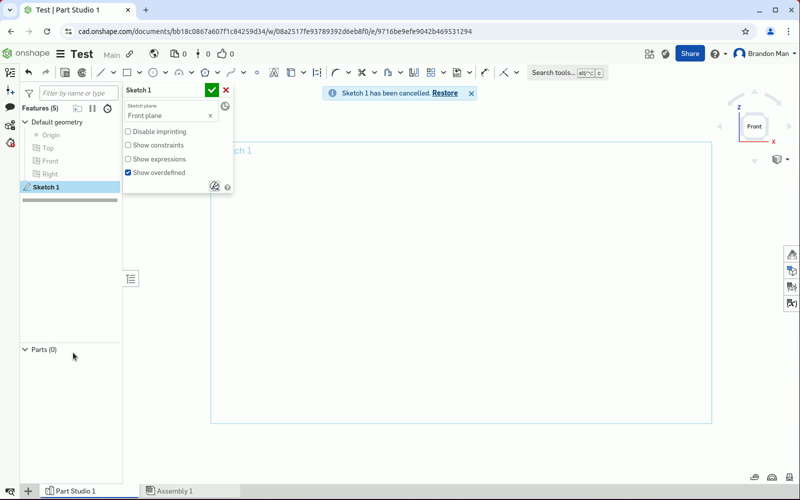
key(y)
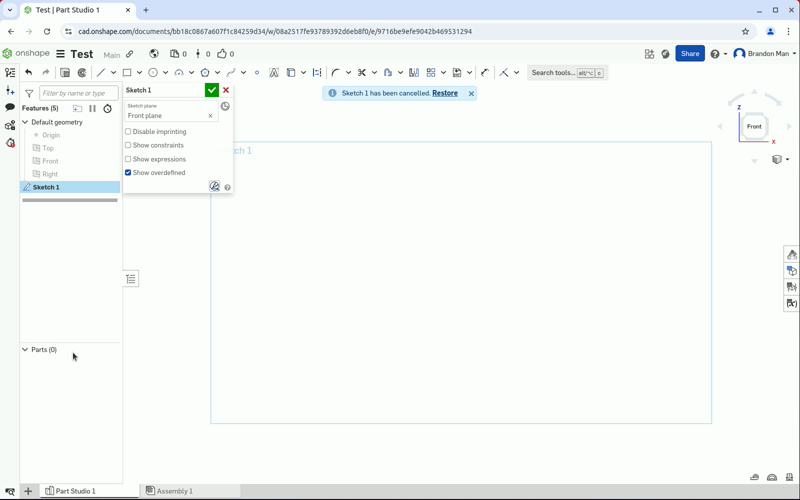
key(l)
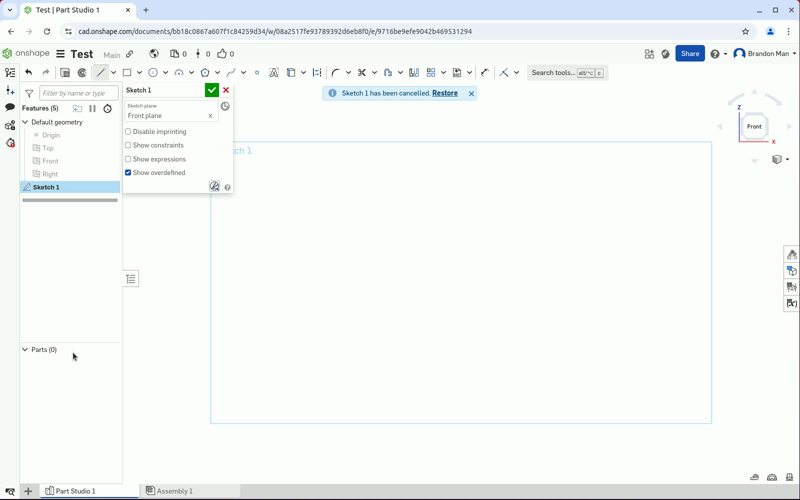
key_down(shift)
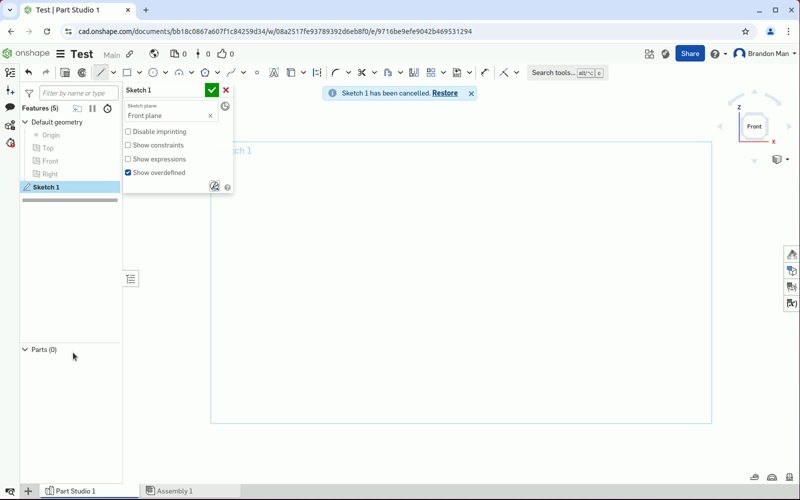
mouse_move(431, 290)
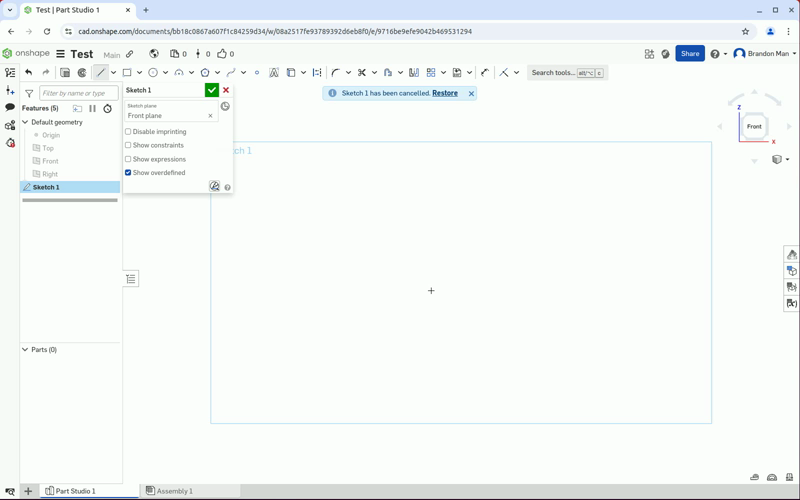
click(431, 290)
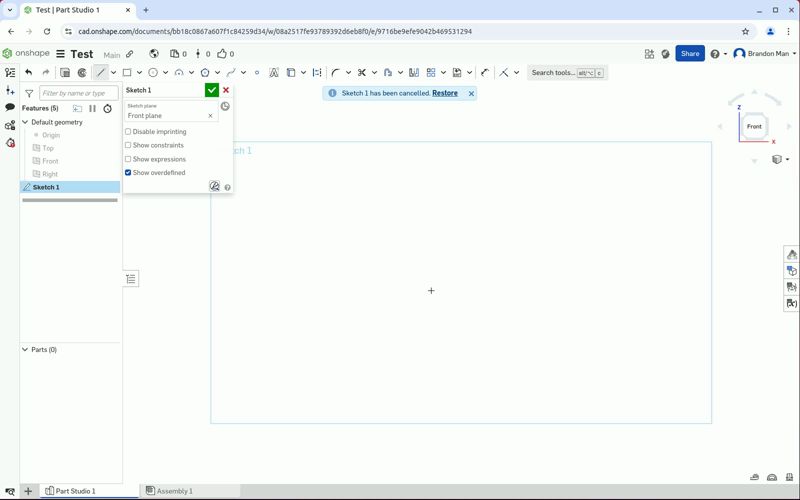
key_up(shift)
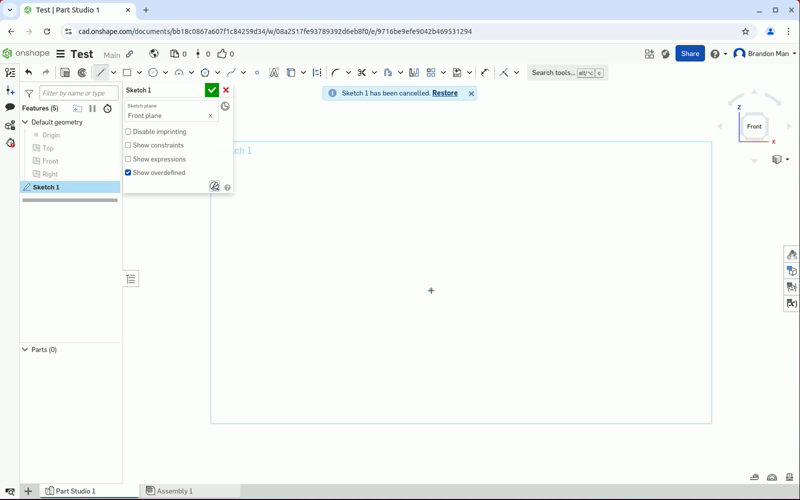
key_down(shift)
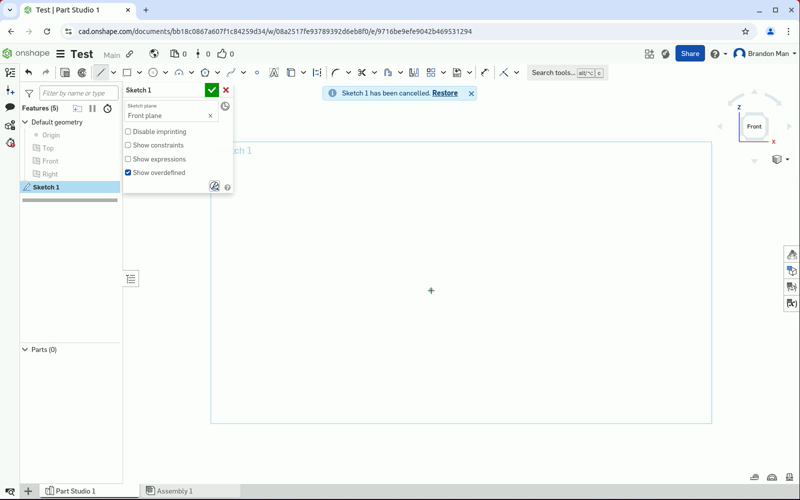
mouse_move(461, 290)
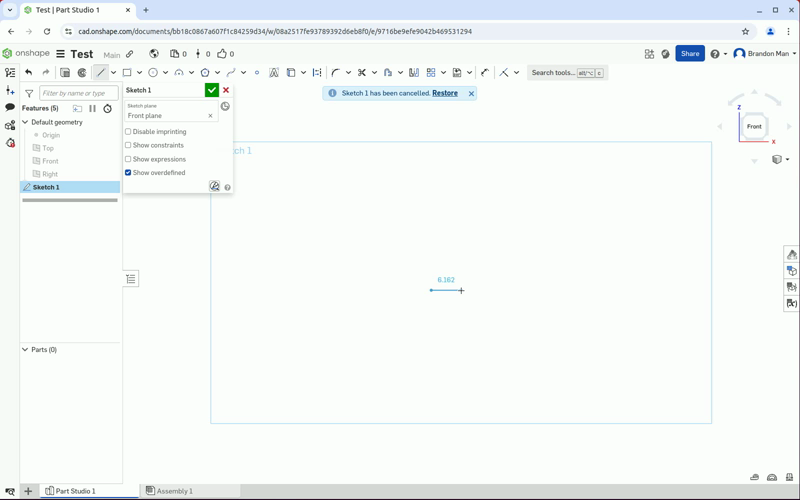
mouse_move(440, 290)
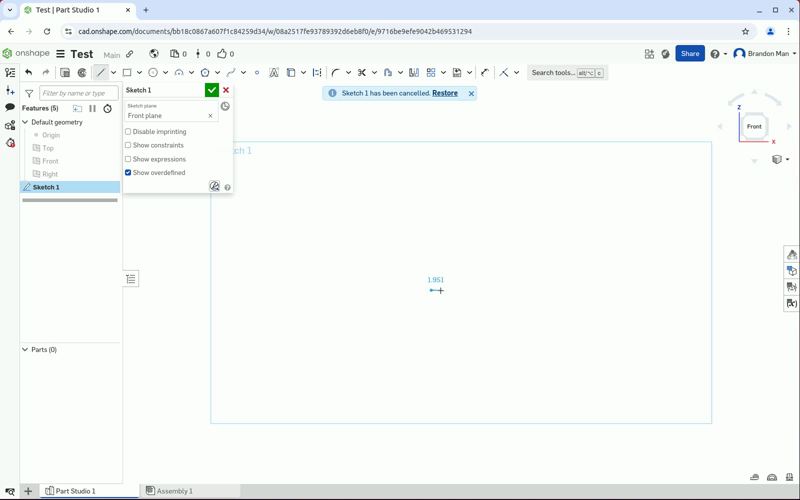
click(440, 290)
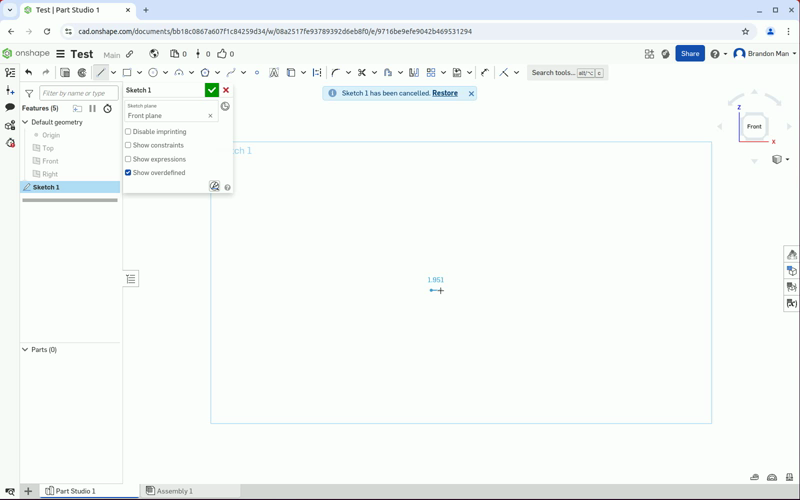
key_up(shift)
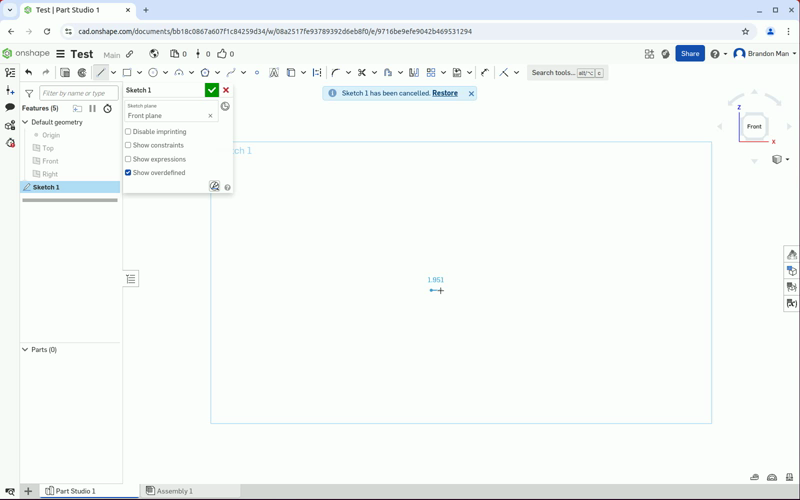
key(esc)
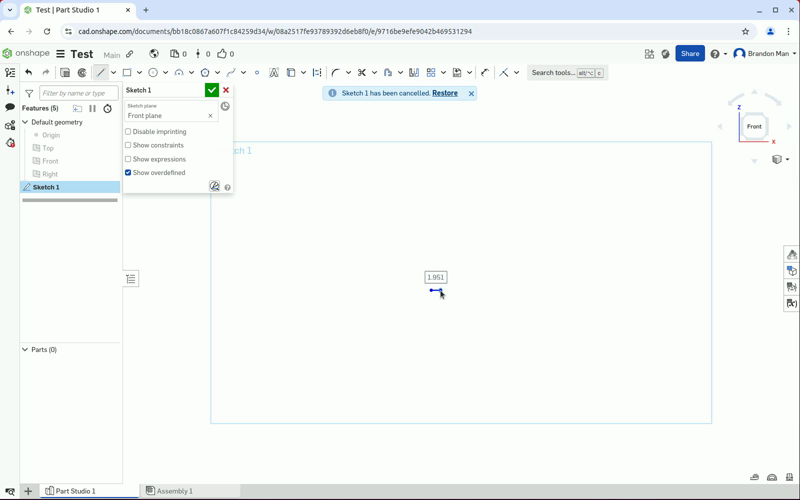
key(a)
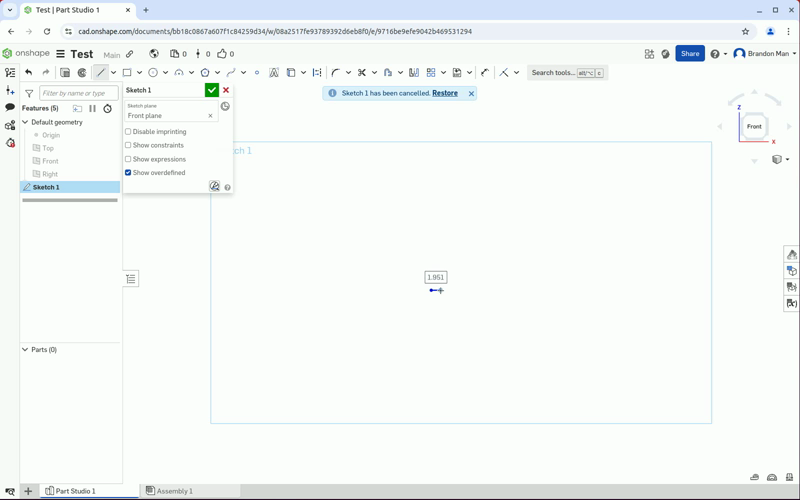
mouse_move(440, 290)
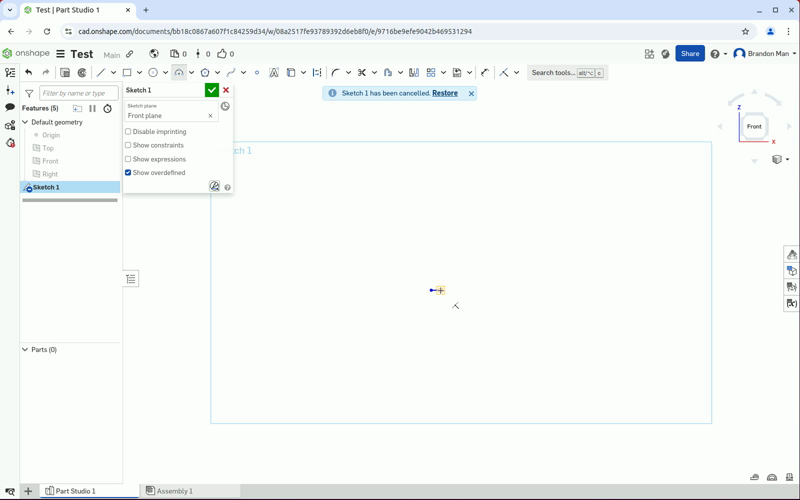
click(440, 290)
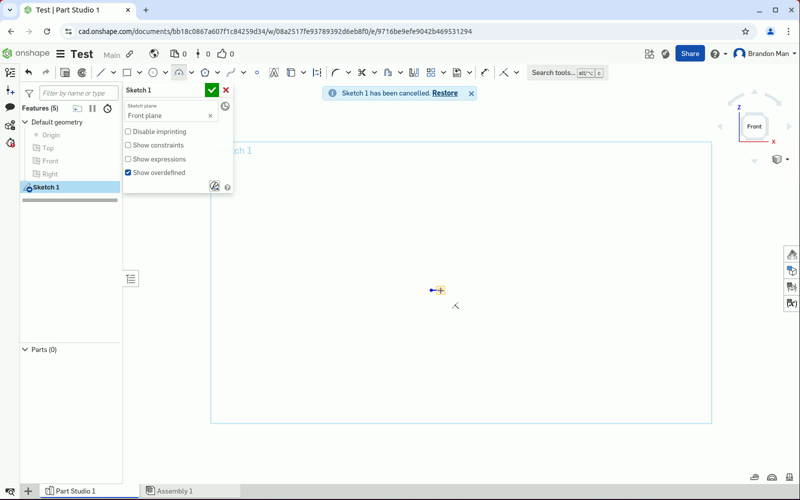
key_down(shift)
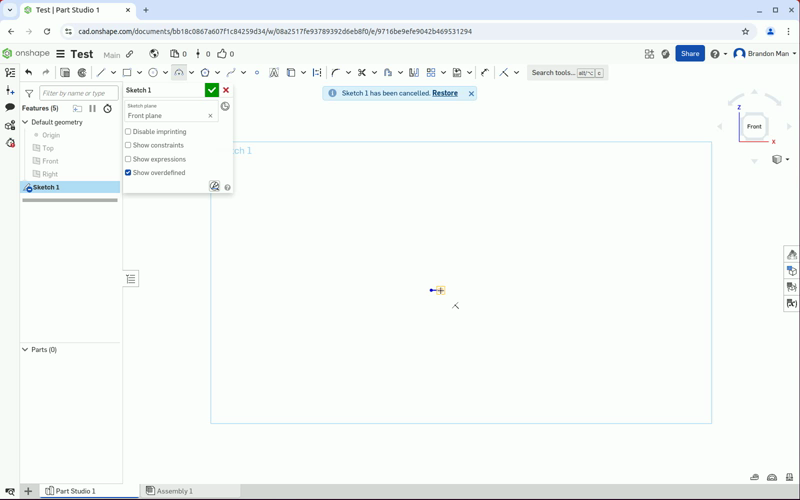
mouse_move(440, 273)
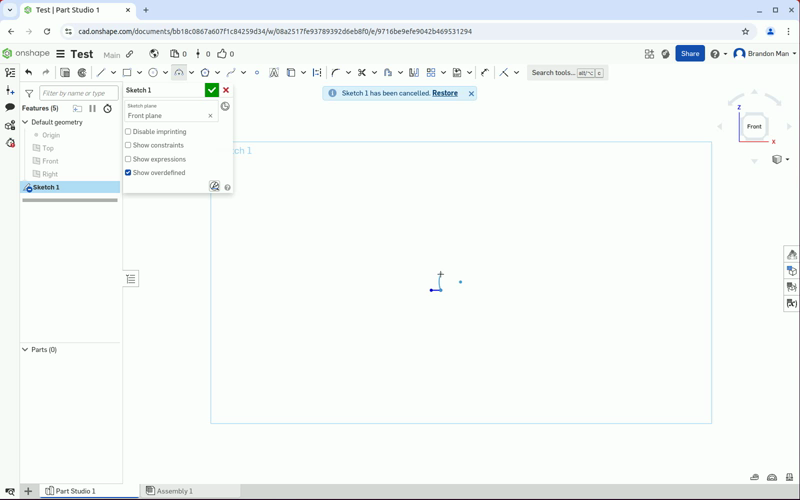
click(440, 273)
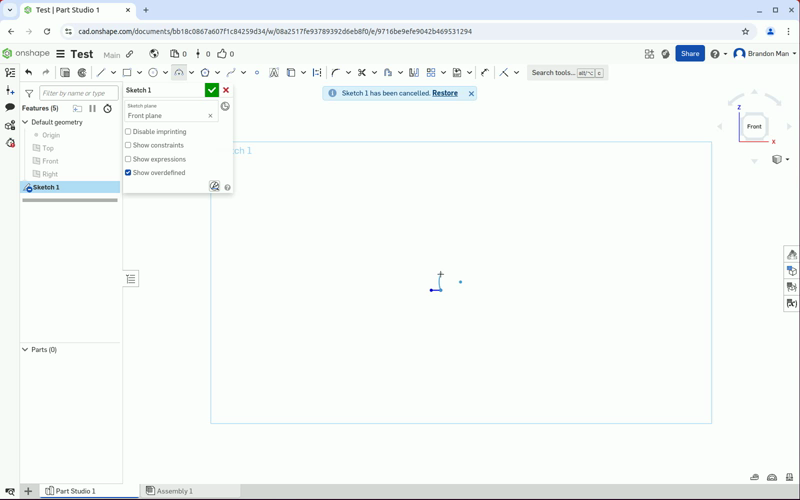
mouse_move(439, 281)
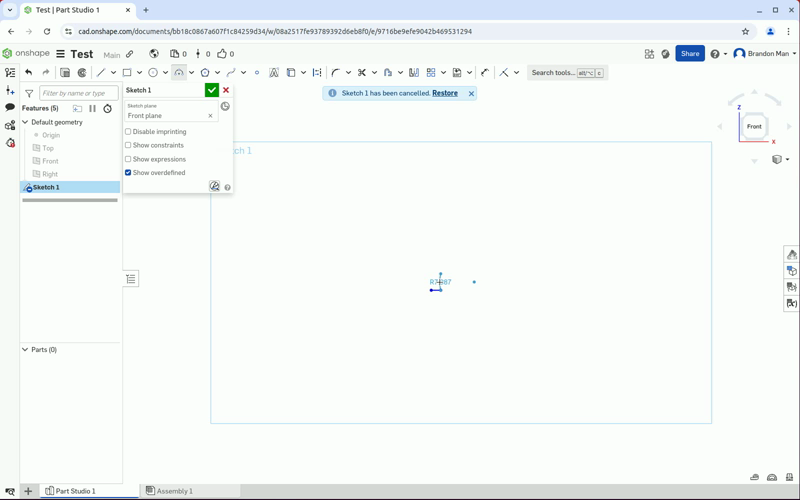
click(439, 281)
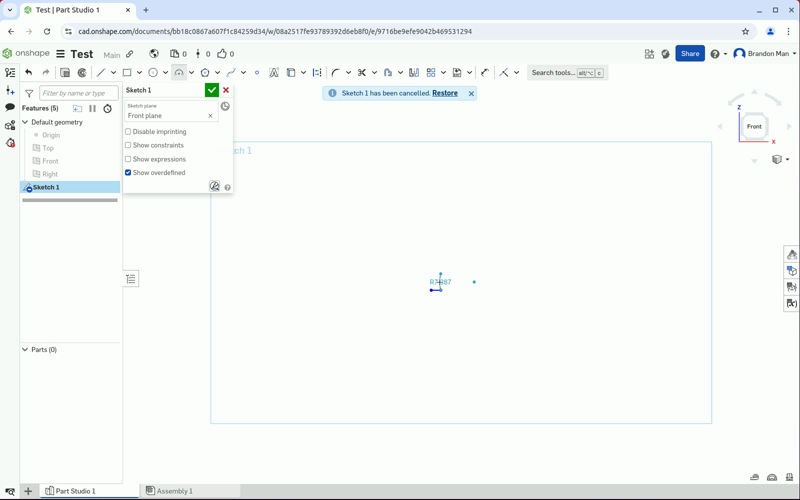
key_up(shift)
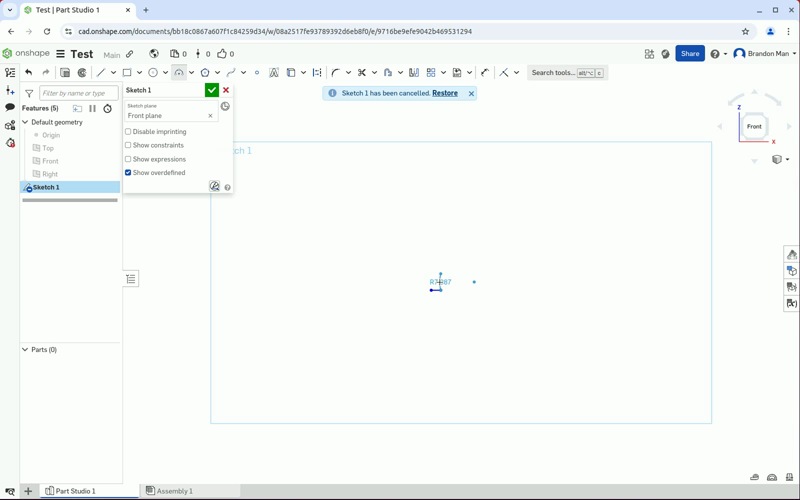
key(esc)
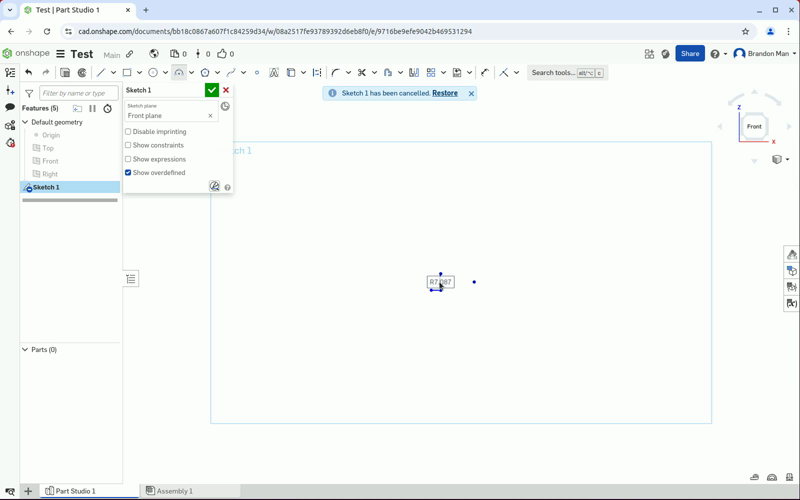
key(l)
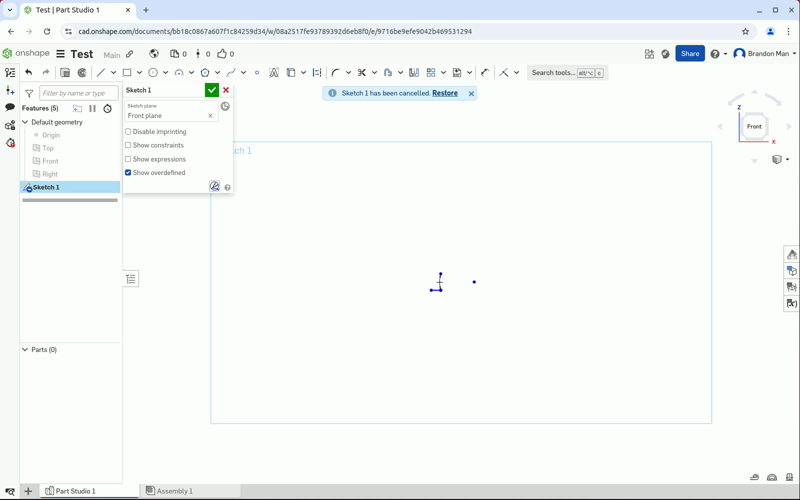
mouse_move(440, 273)
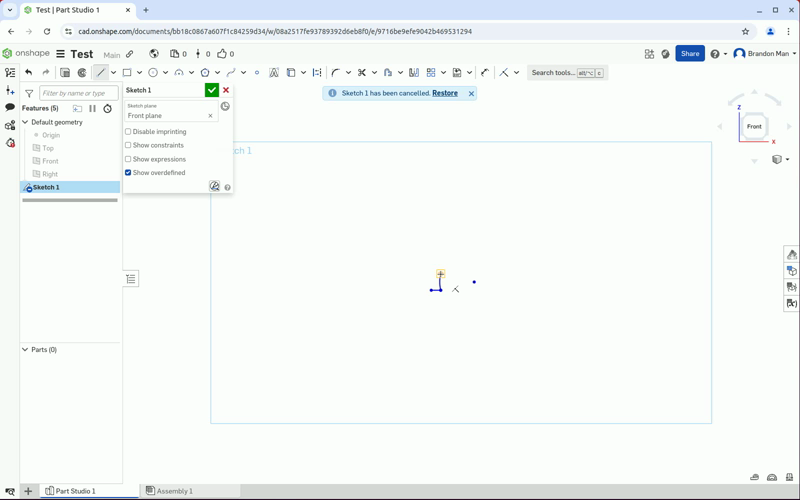
click(440, 273)
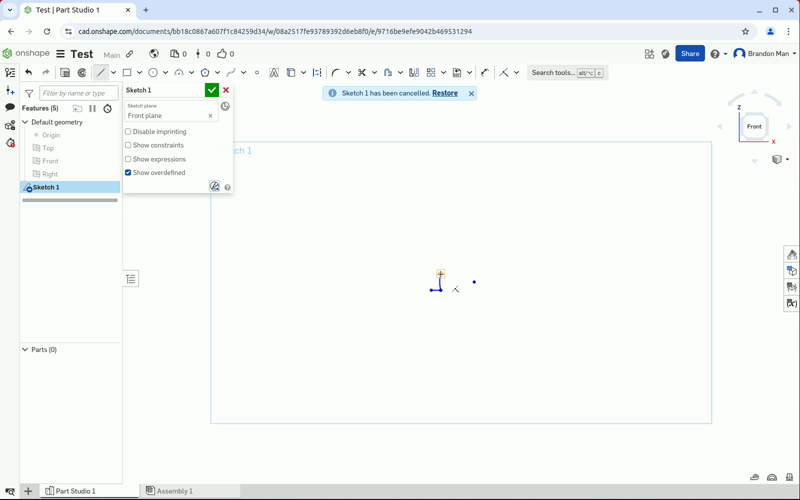
key_down(shift)
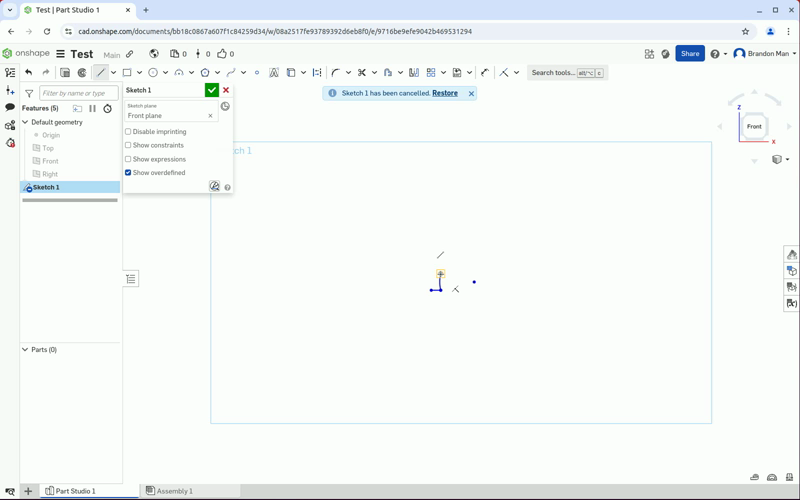
mouse_move(470, 273)
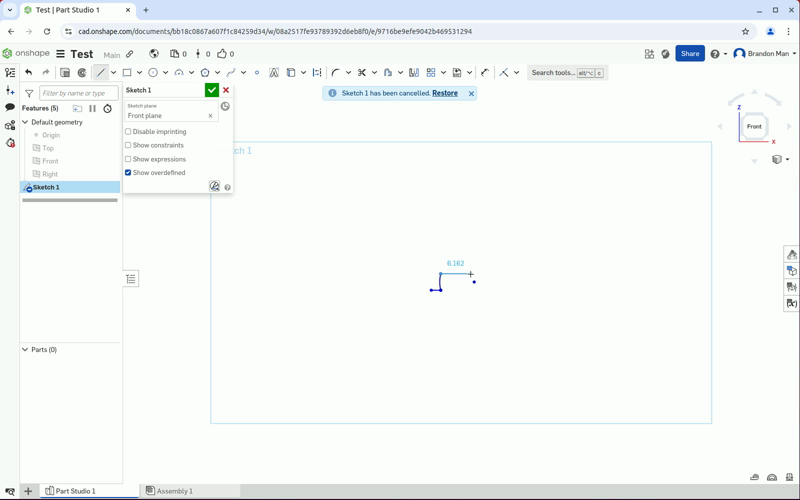
mouse_move(431, 273)
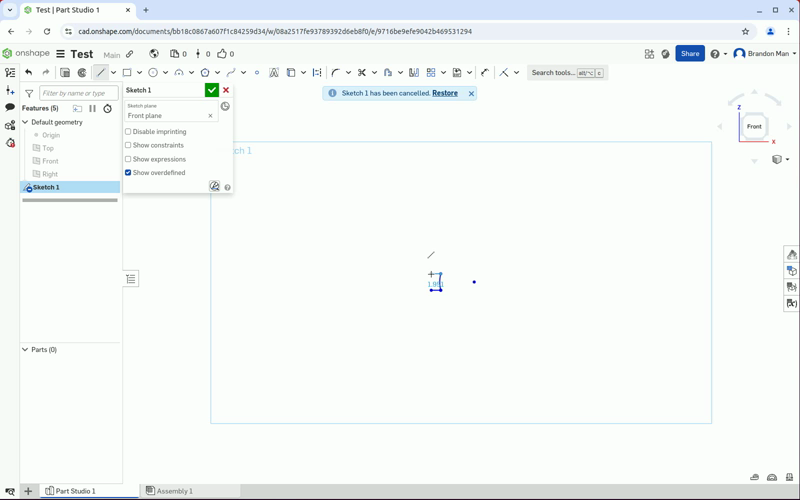
click(431, 273)
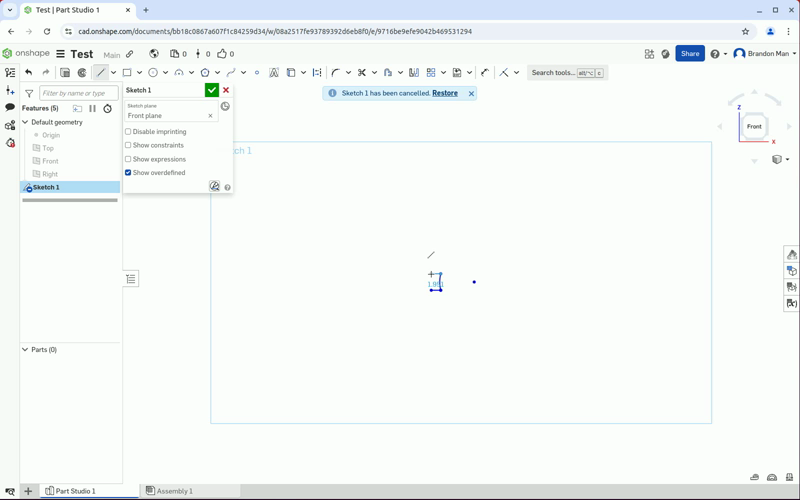
key_up(shift)
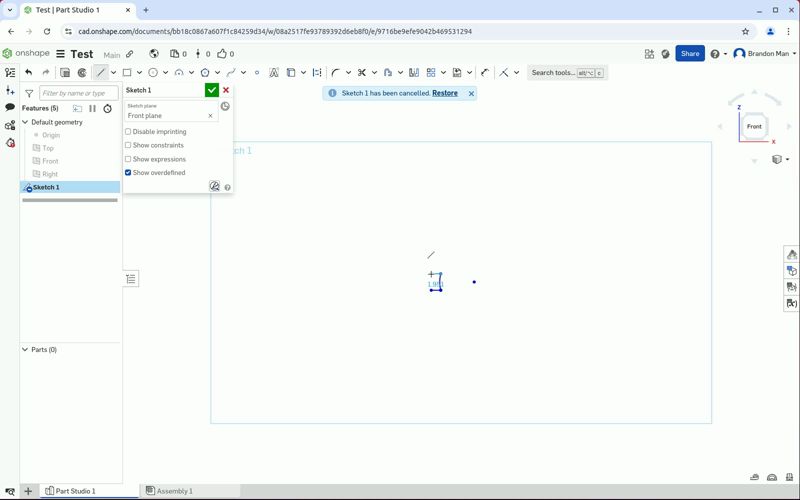
mouse_move(461, 273)
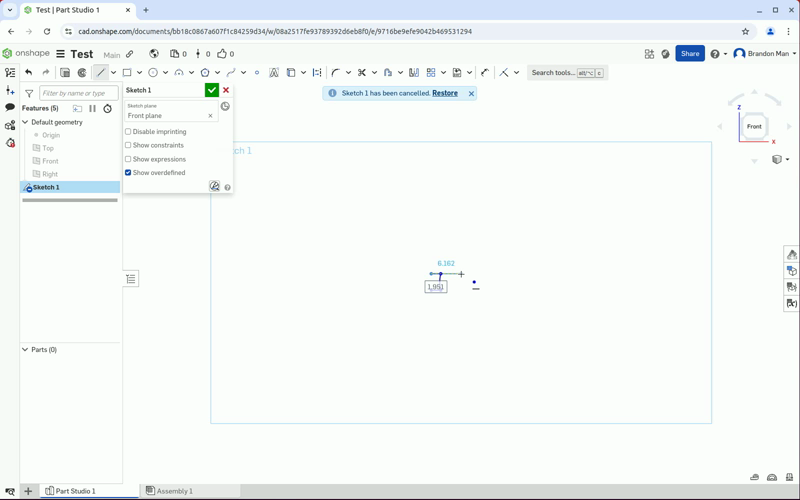
key_down(shift)
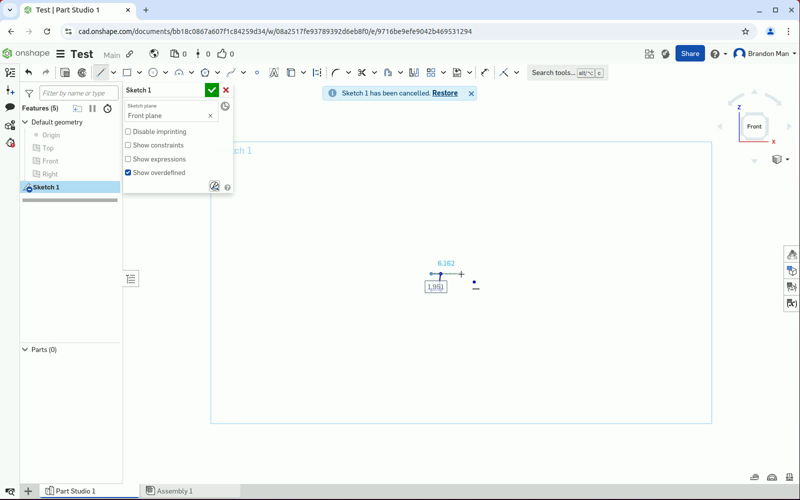
mouse_move(431, 290)
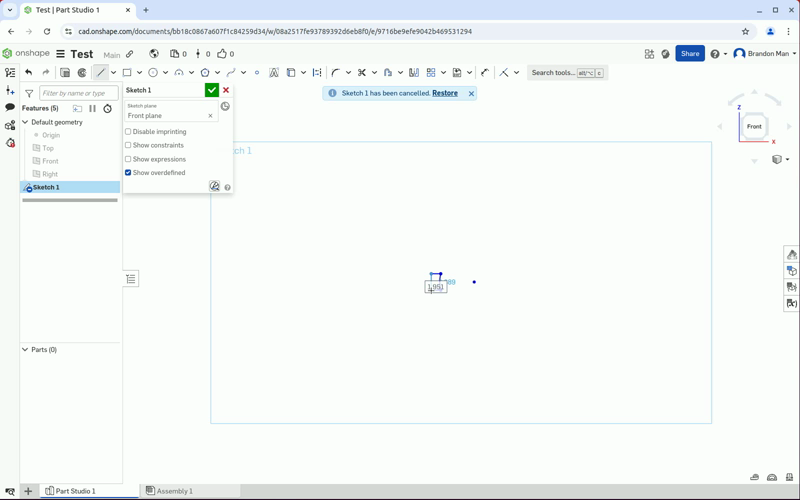
key_up(shift)
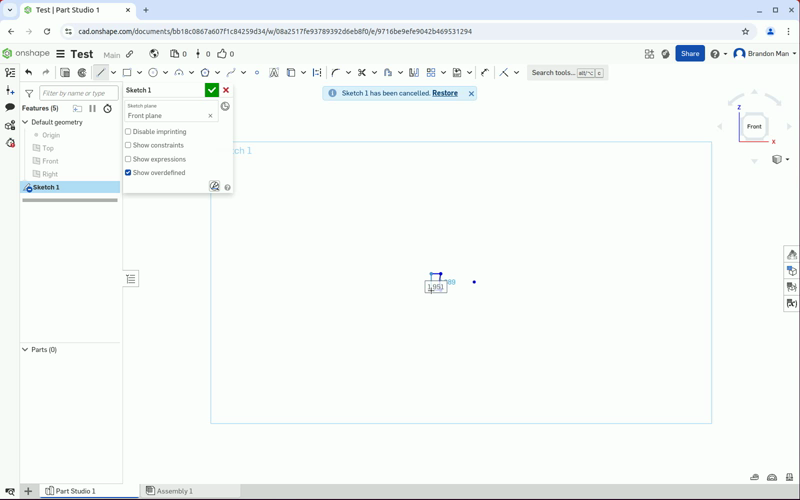
click(431, 290)
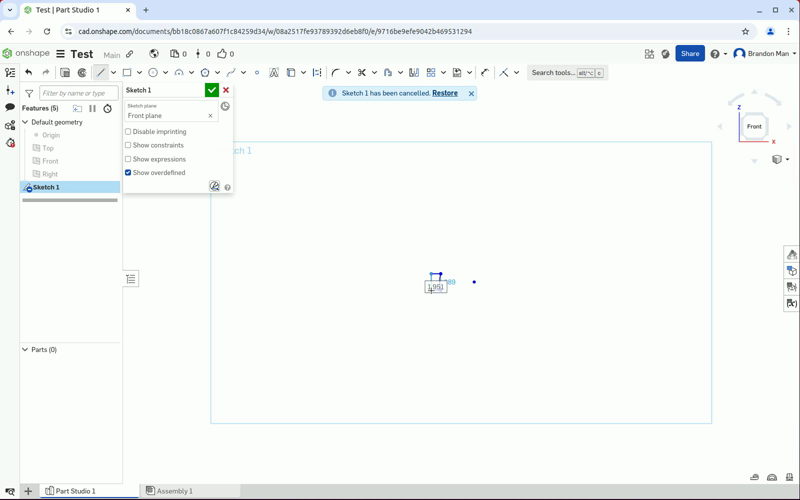
key(esc)
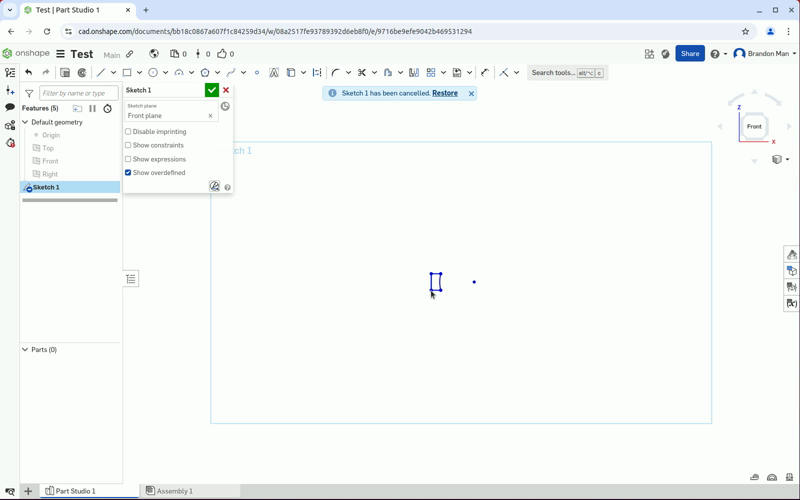
mouse_move(435, 288)
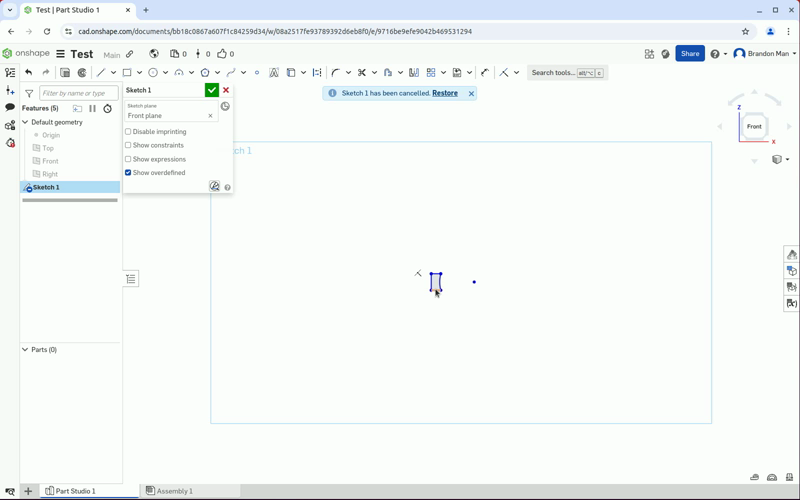
scroll(6)
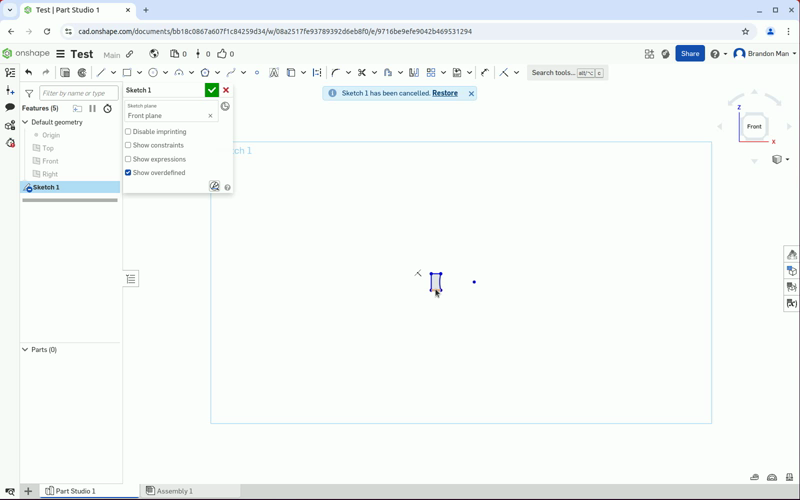
scroll(6)
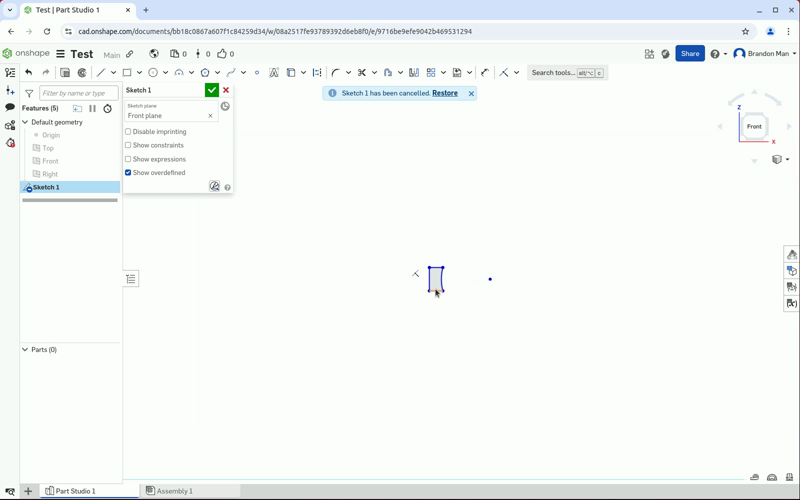
scroll(6)
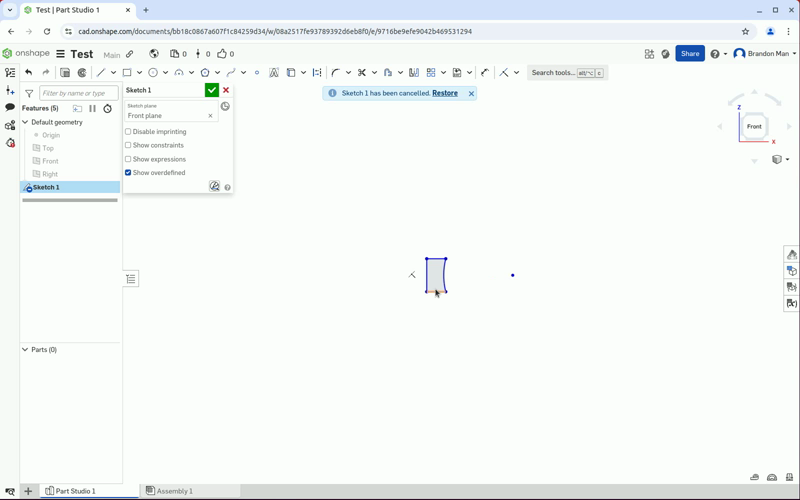
scroll(6)
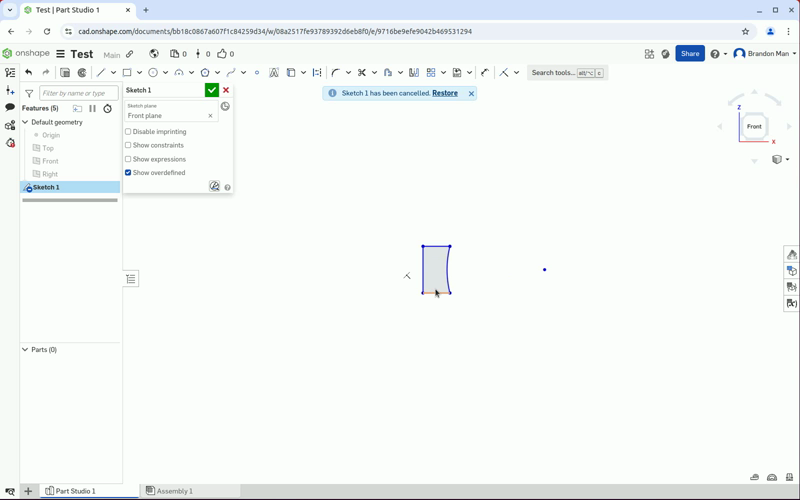
scroll(6)
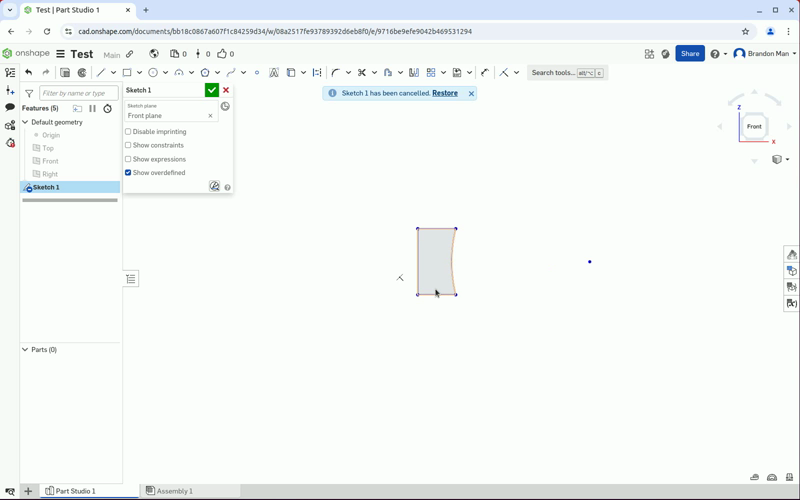
scroll(6)
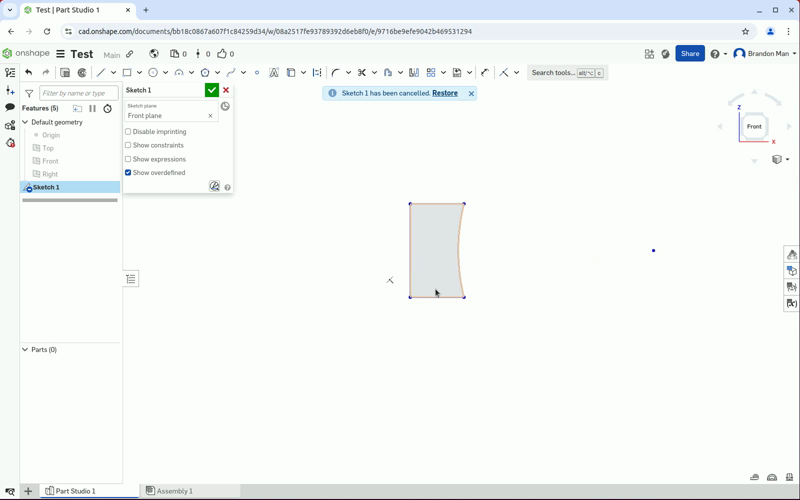
scroll(6)
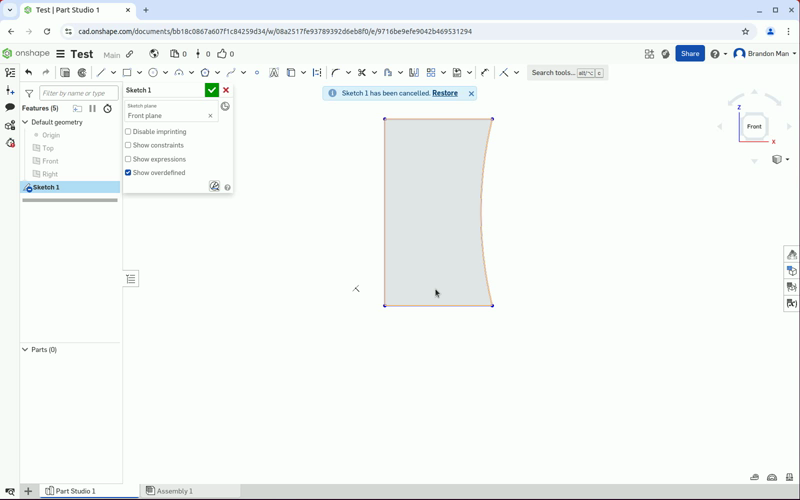
click(435, 288)
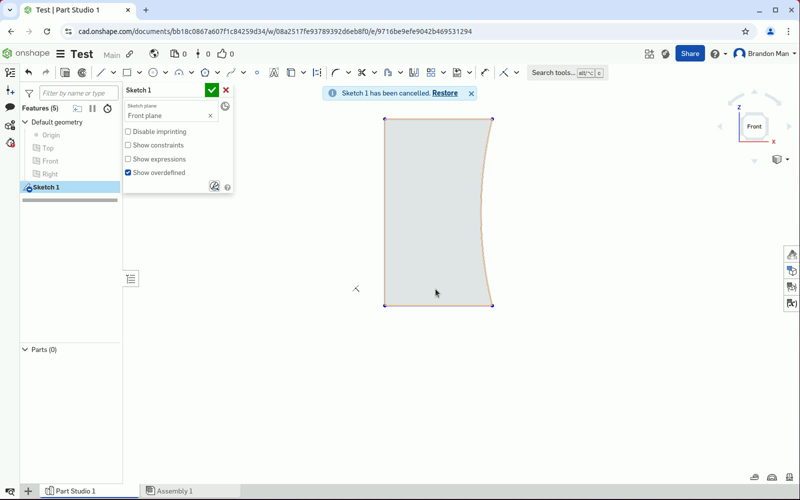
scroll(-6)
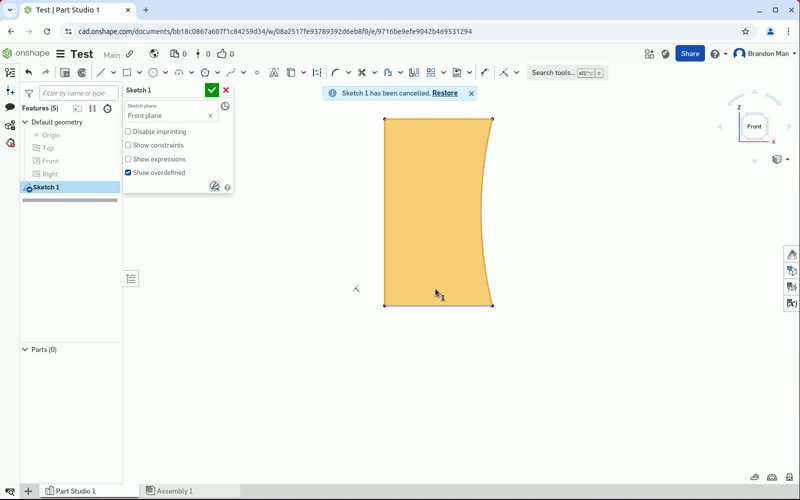
scroll(-6)
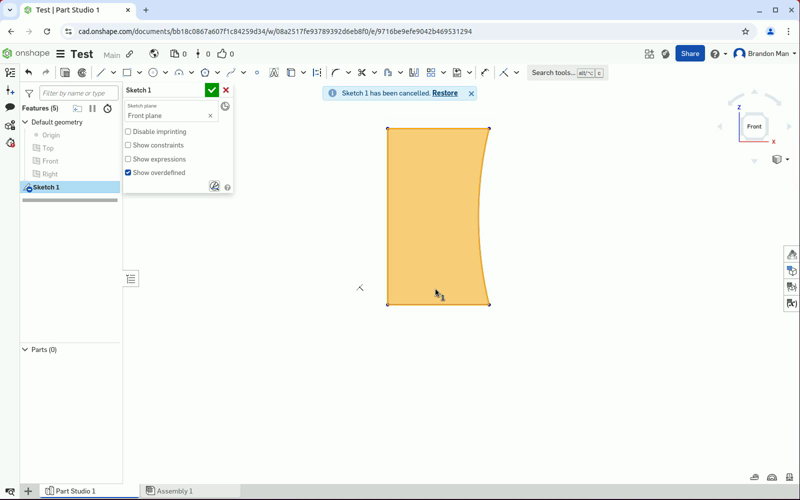
scroll(-6)
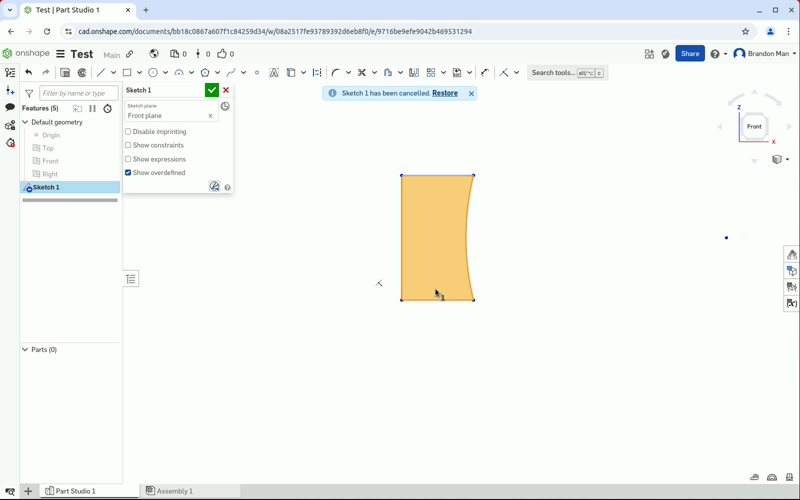
scroll(-6)
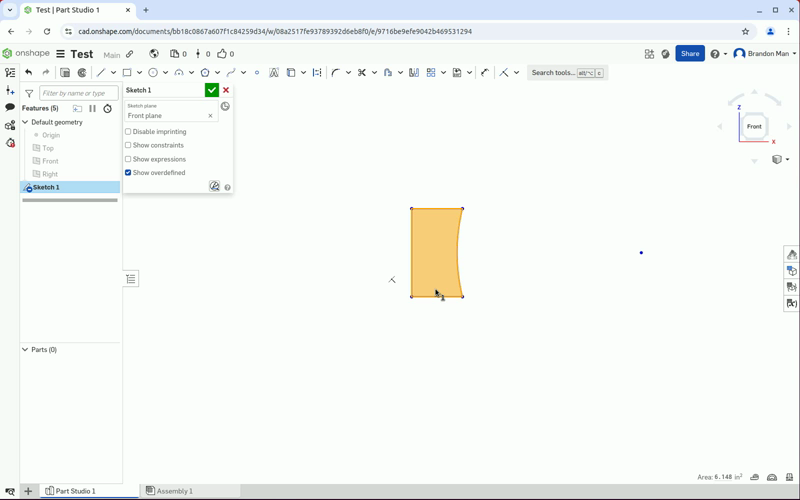
scroll(-6)
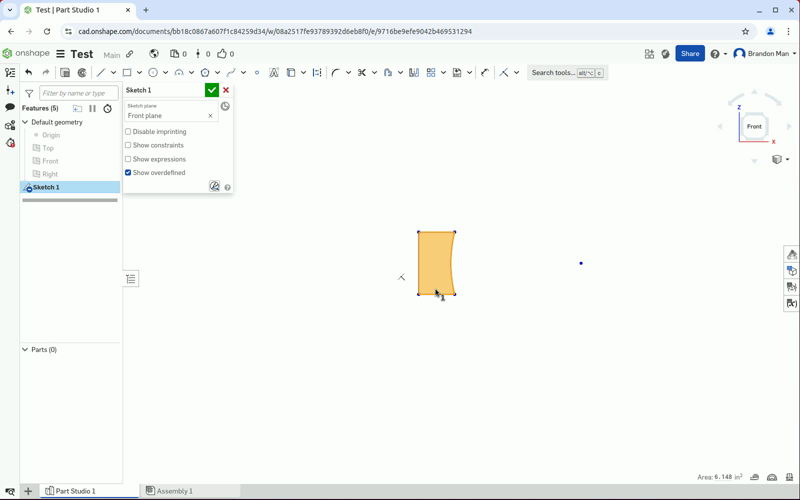
scroll(-6)
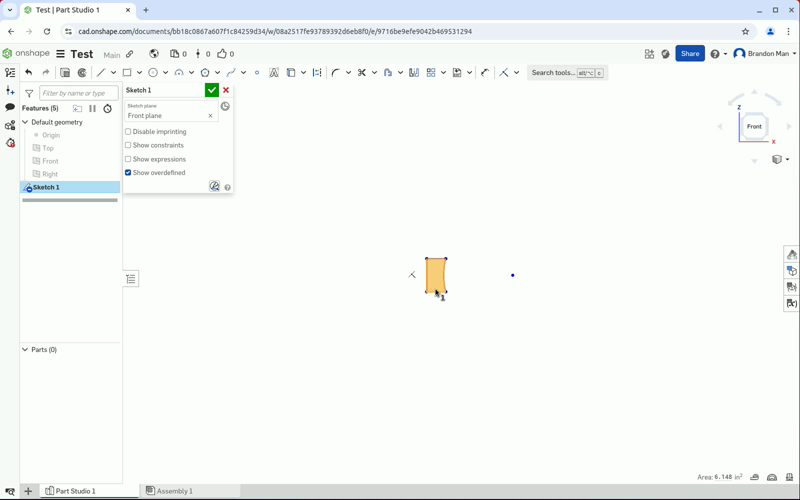
scroll(-6)
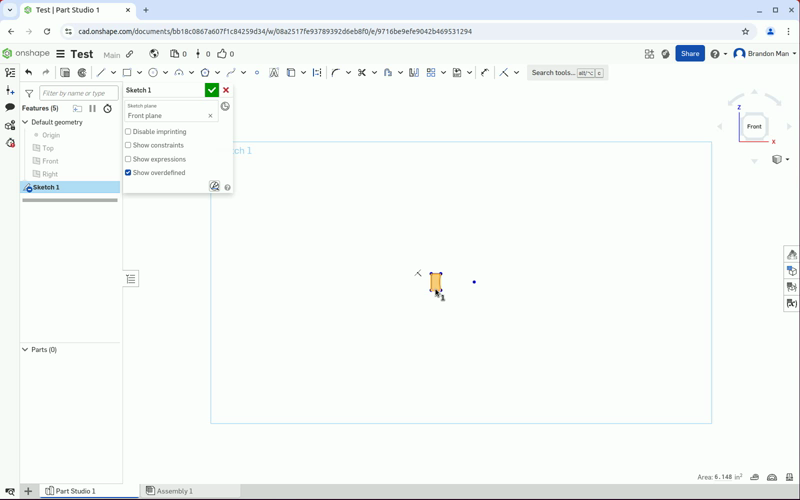
mouse_move(73, 352)
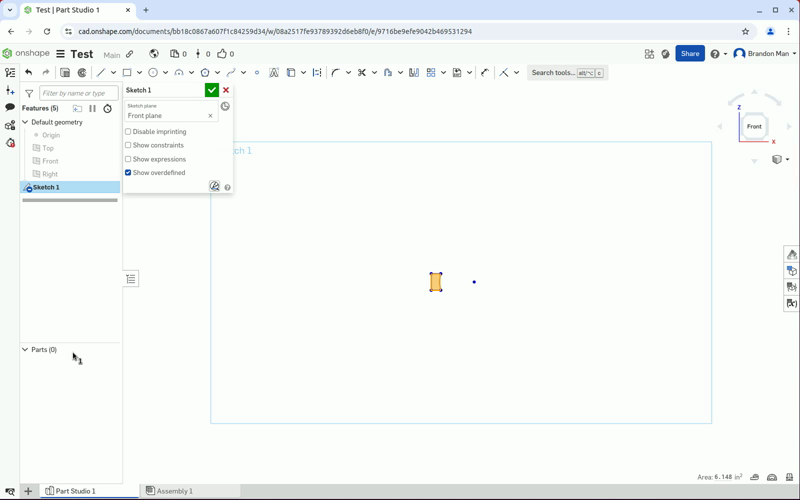
key(shift+y)
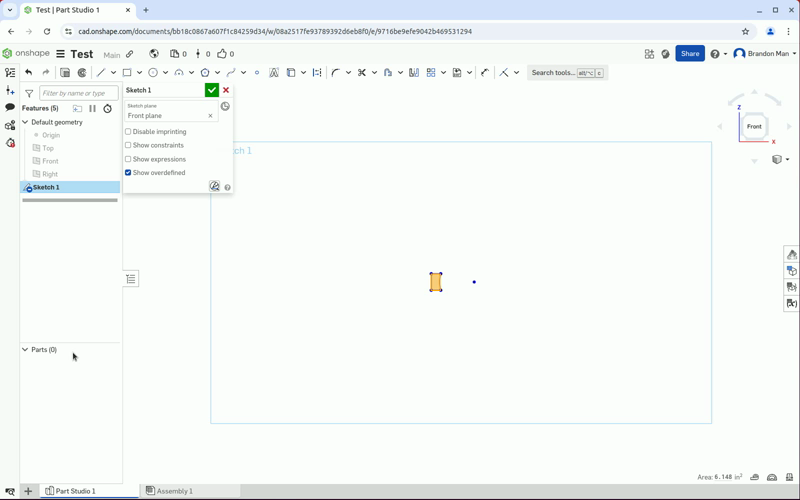
key(shift+e)
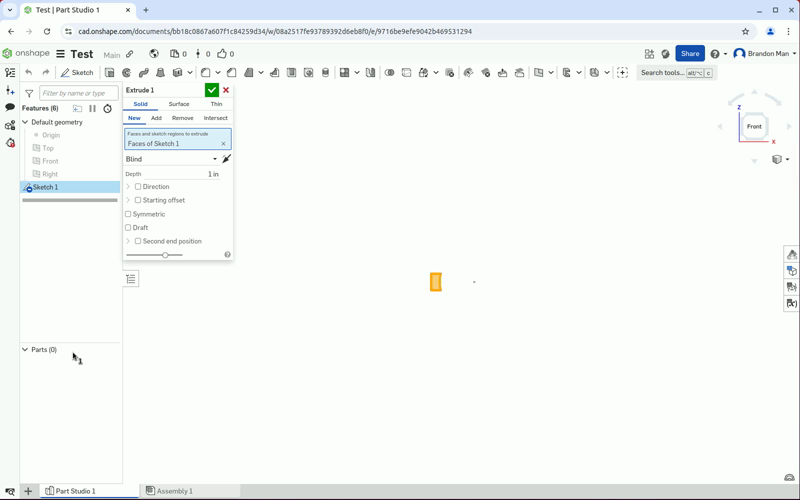
mouse_move(143, 106)
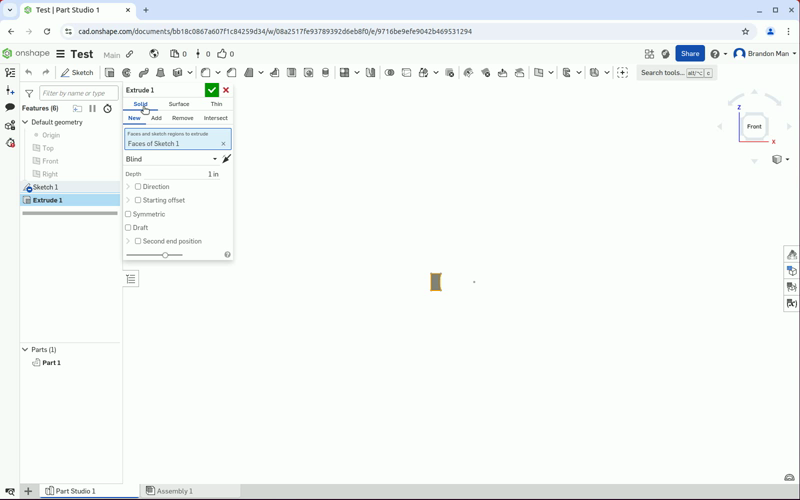
click(143, 106)
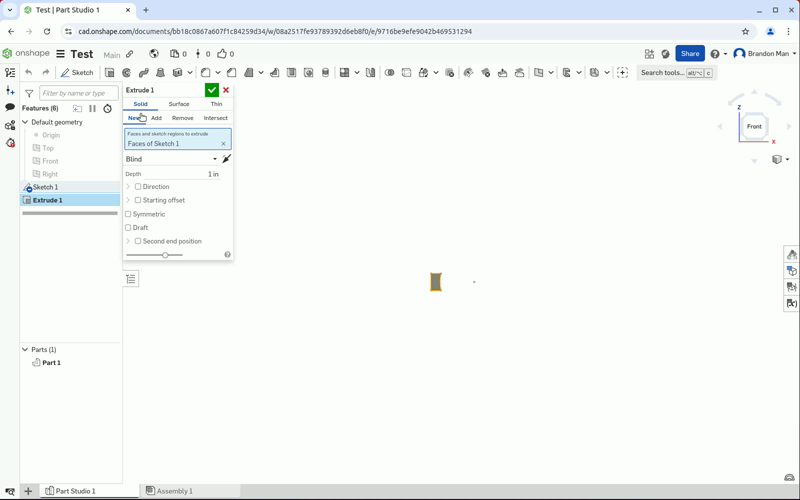
mouse_move(137, 120)
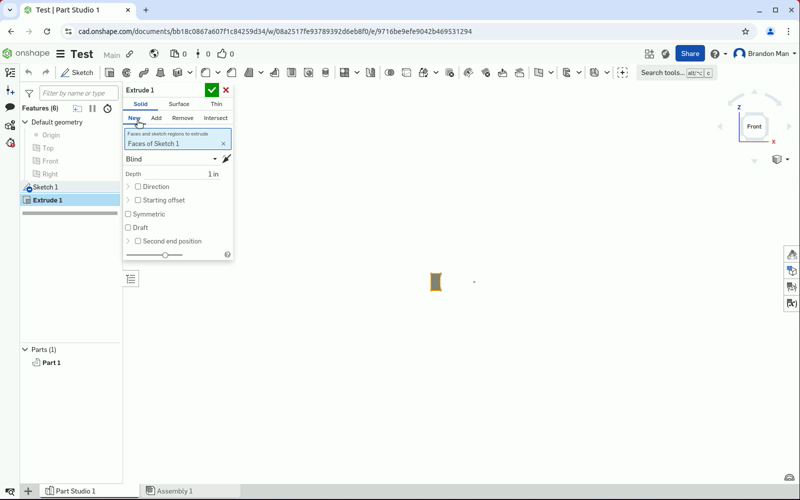
click(137, 120)
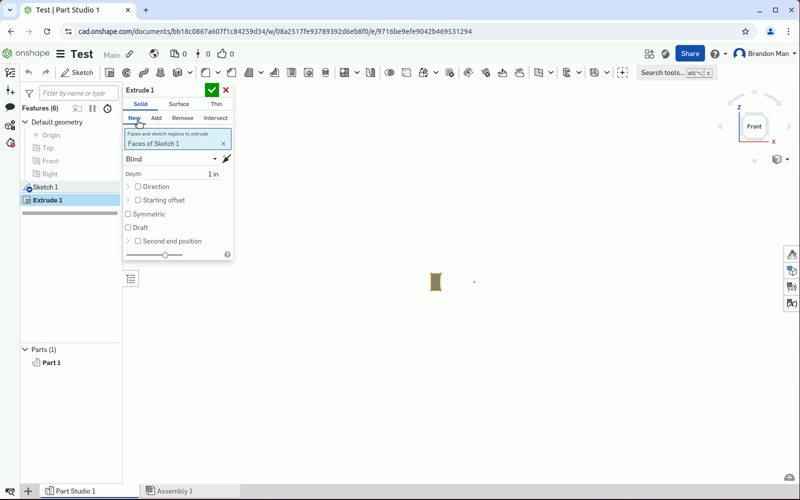
key(tab, 4)
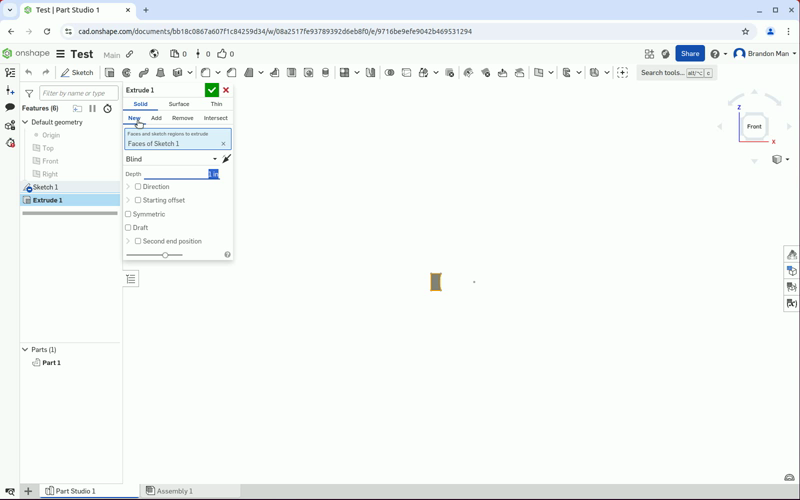
text(7.943)
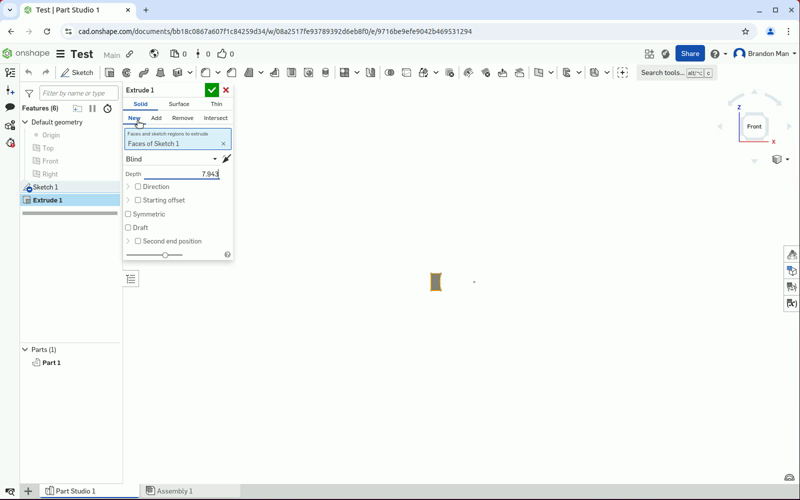
key(enter)
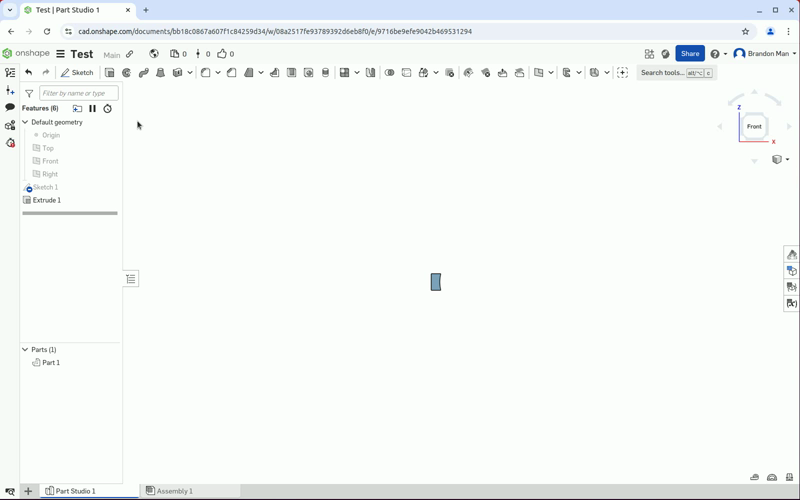
key(shift+h)
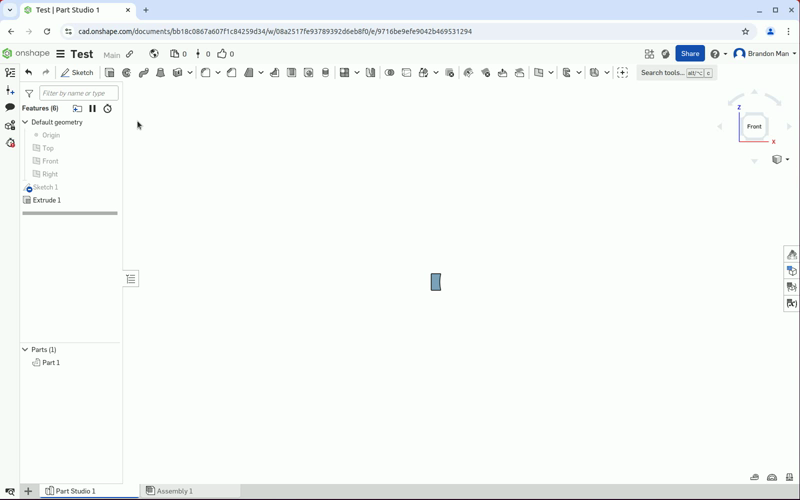
key(shift+h)
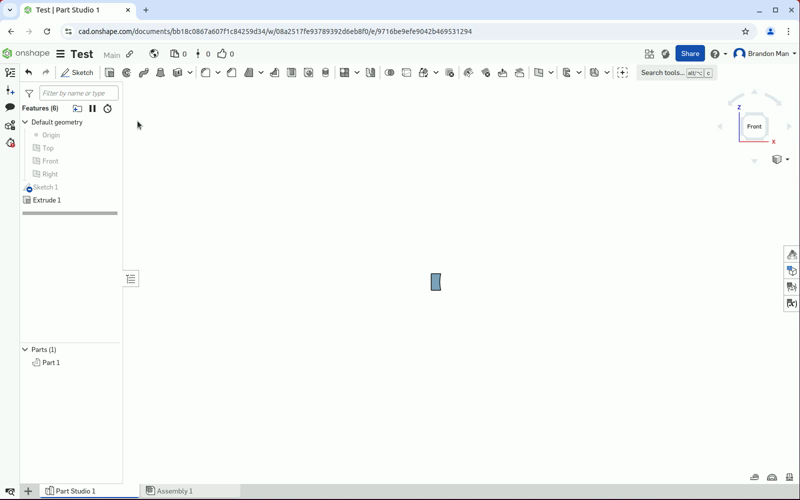
mouse_move(73, 189)
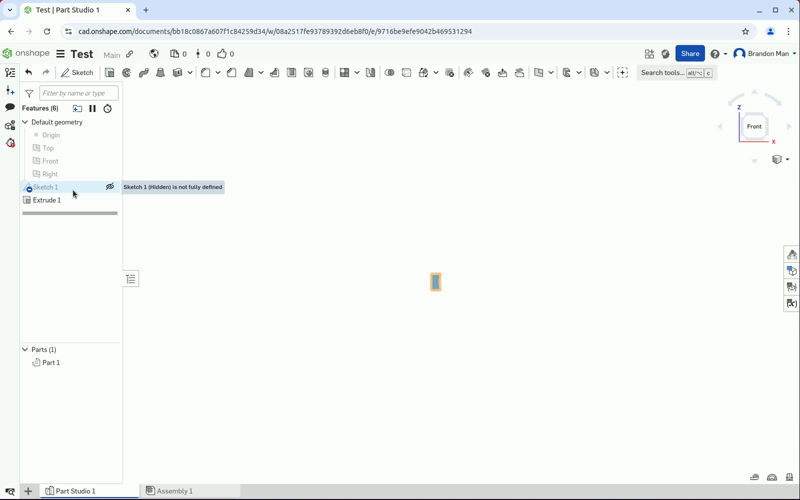
click(73, 189)
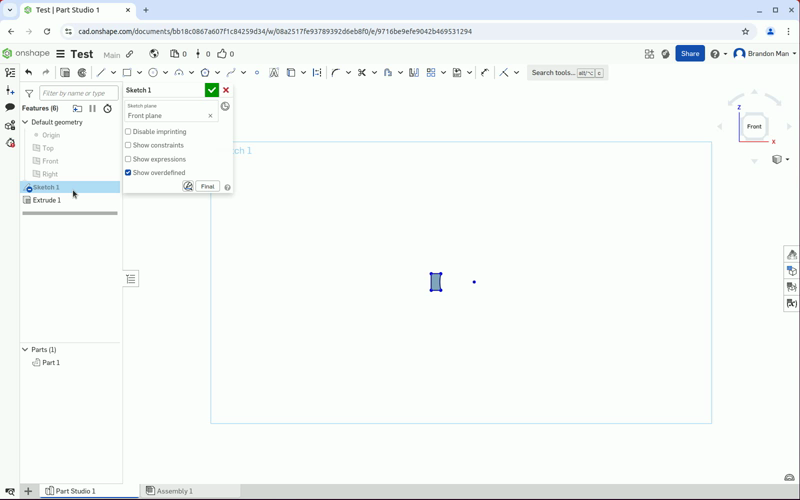
mouse_move(229, 92)
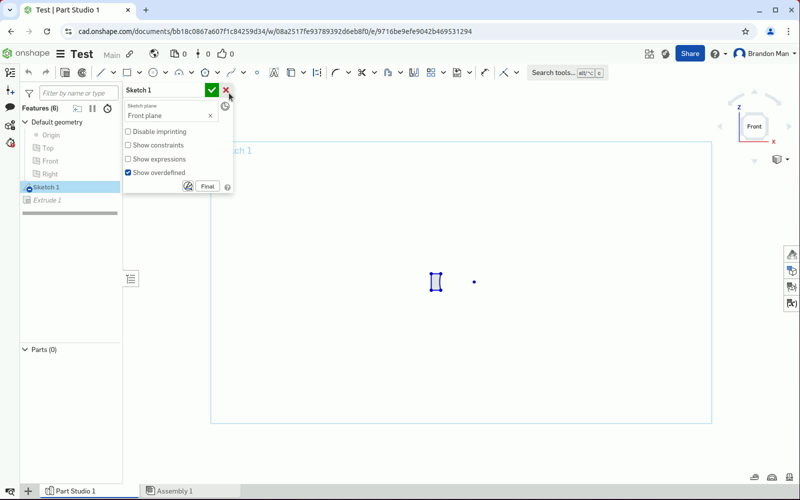
click(229, 92)
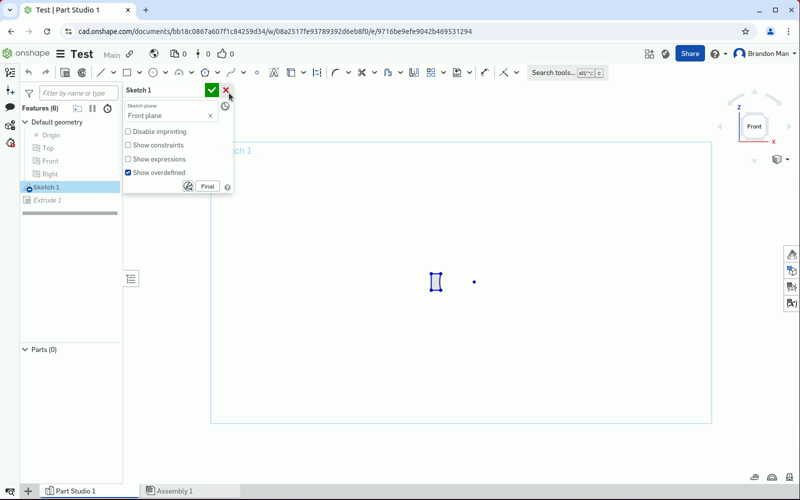
key(shift+s)
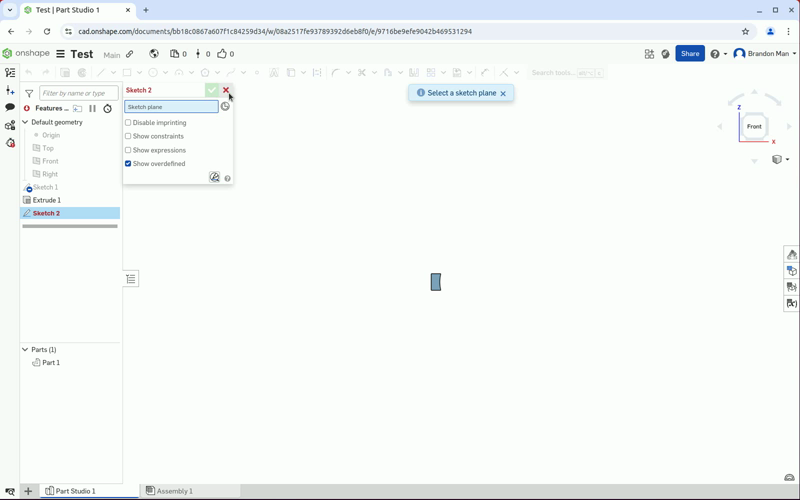
mouse_move(73, 163)
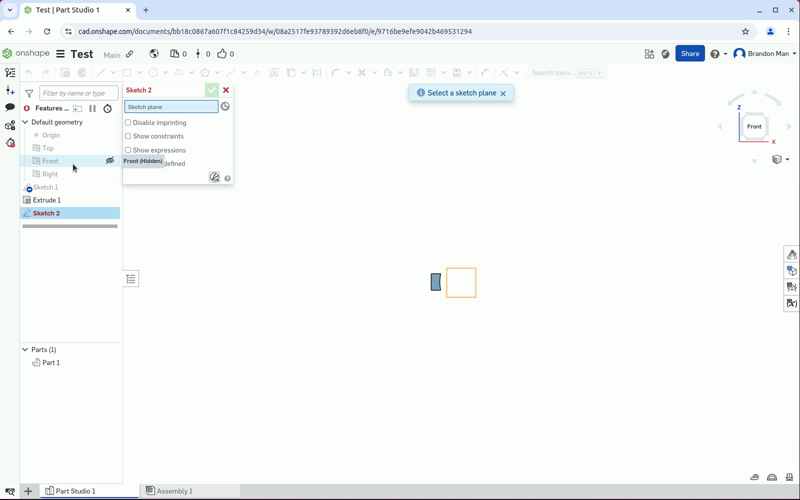
click(73, 163)
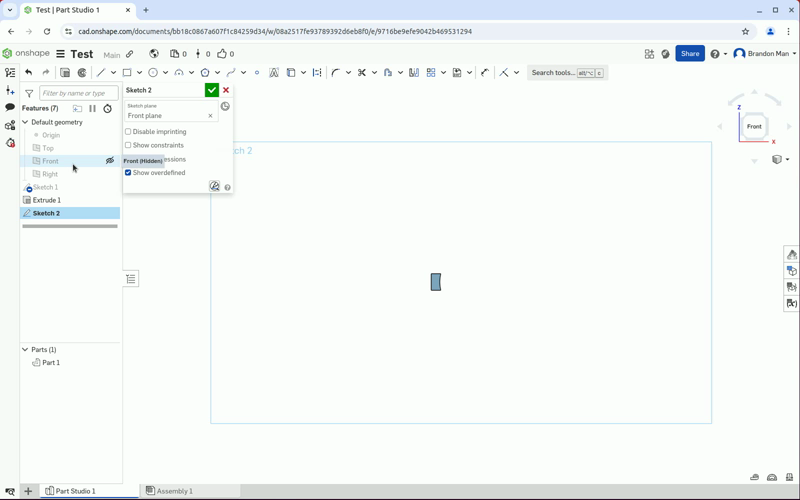
mouse_move(73, 352)
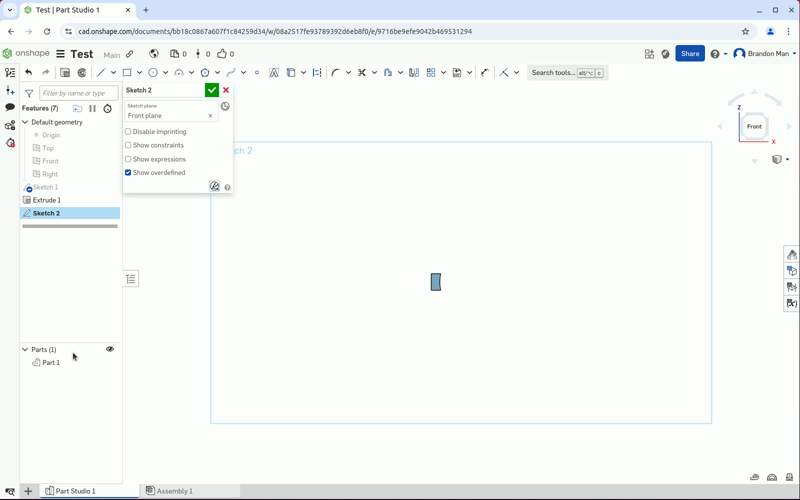
key(y)
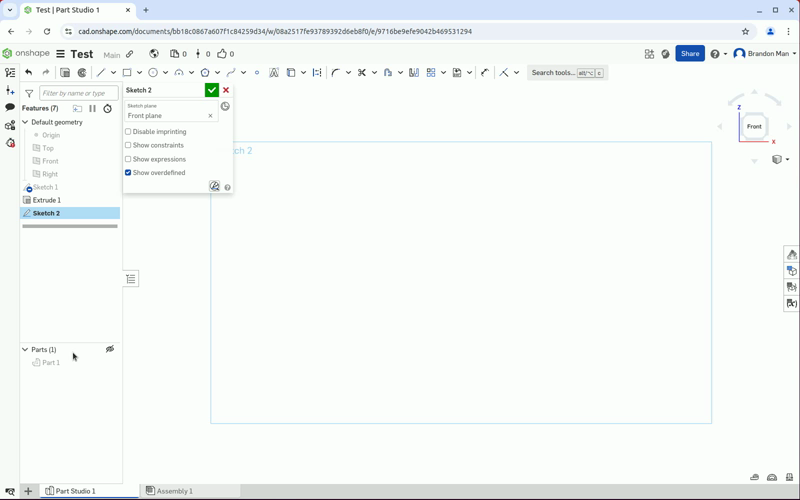
key(c)
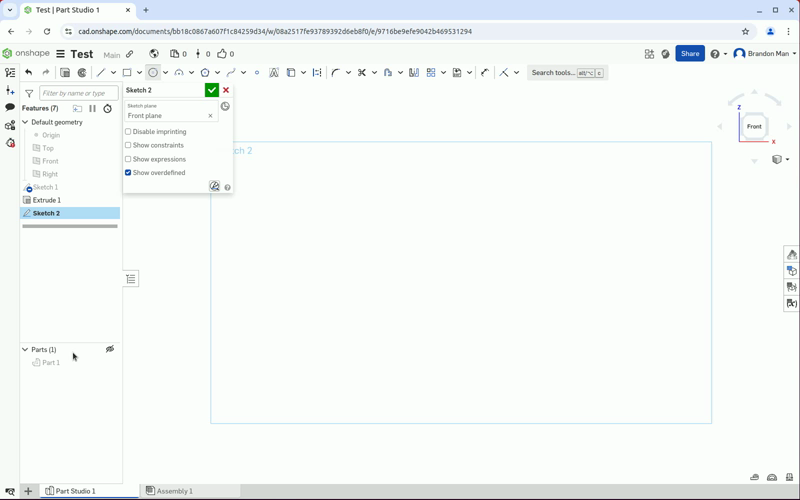
key_down(shift)
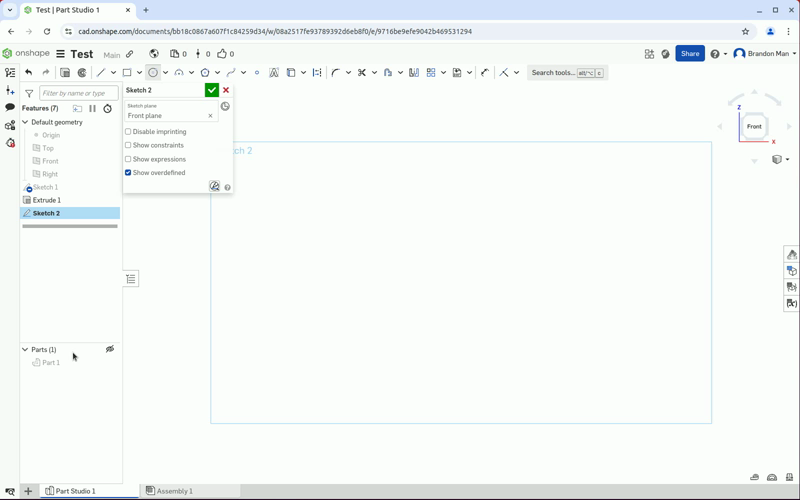
mouse_move(460, 282)
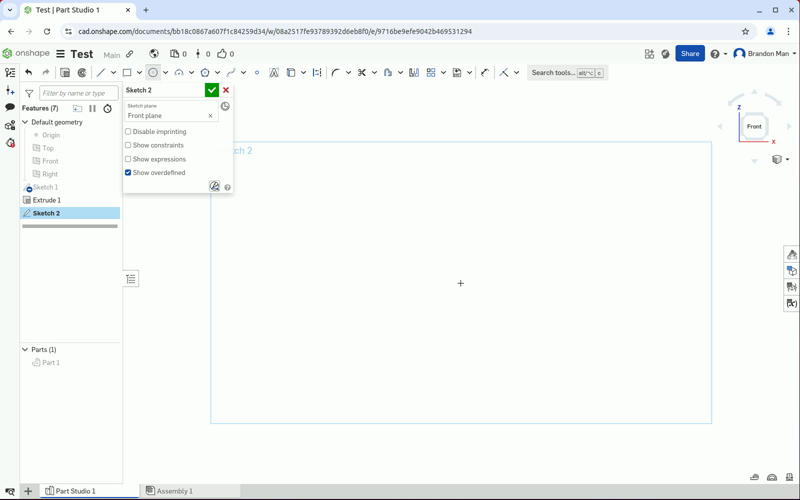
click(460, 282)
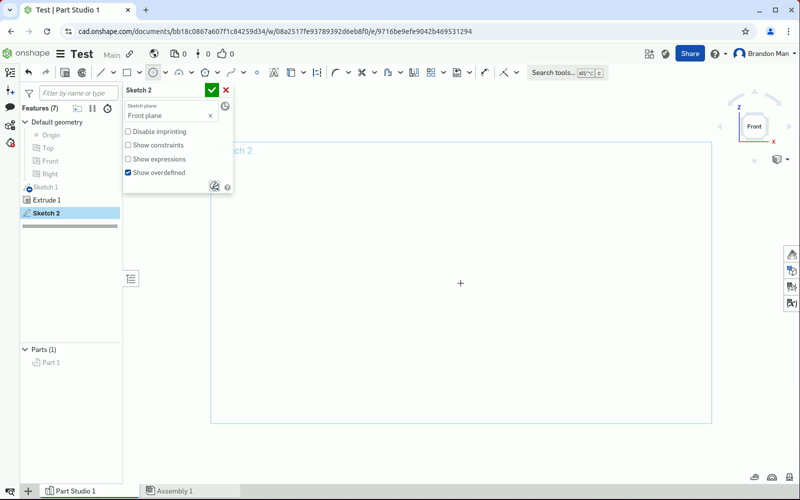
key_up(shift)
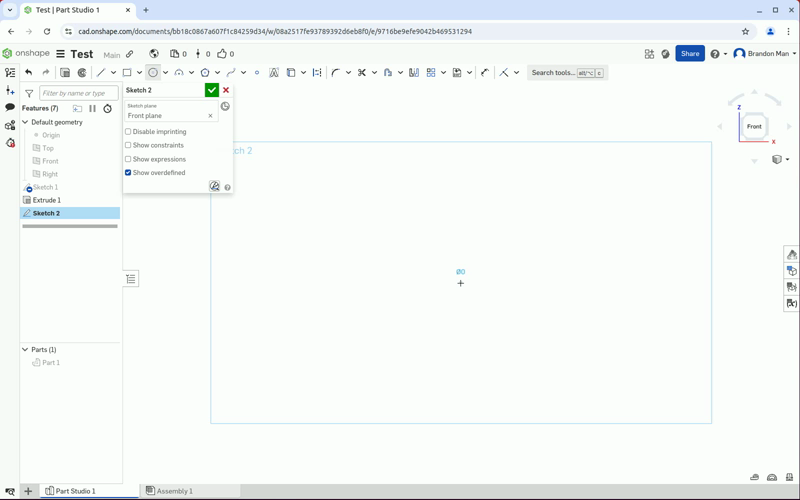
mouse_move(505, 282)
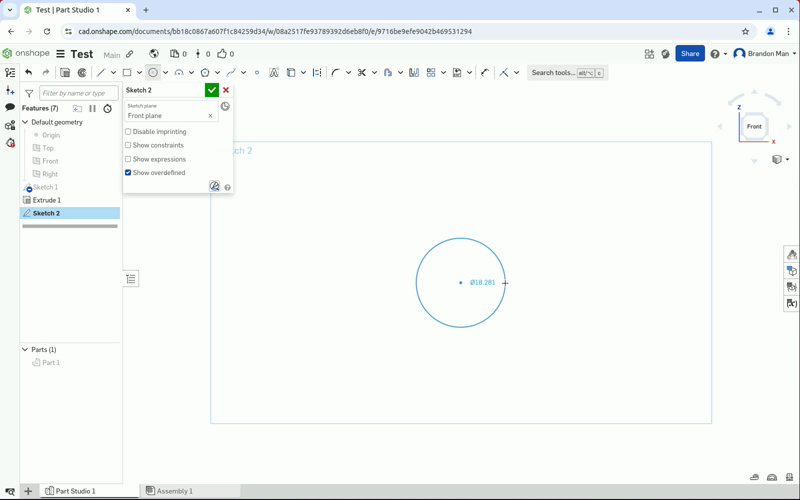
click(505, 282)
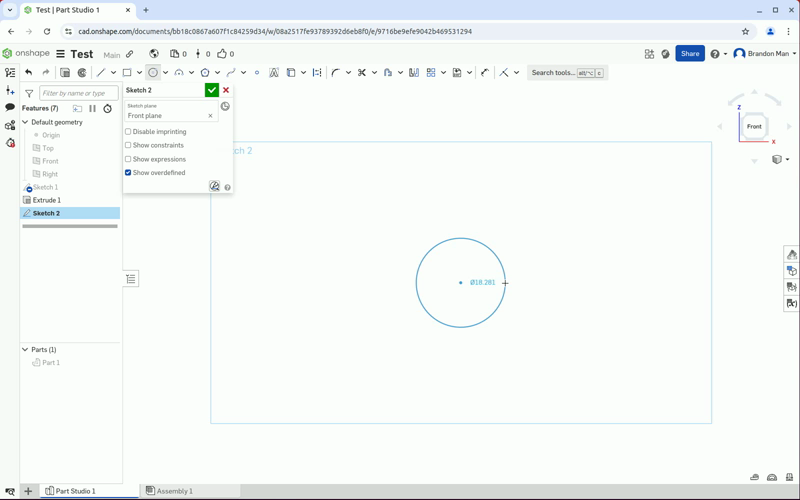
key(esc)
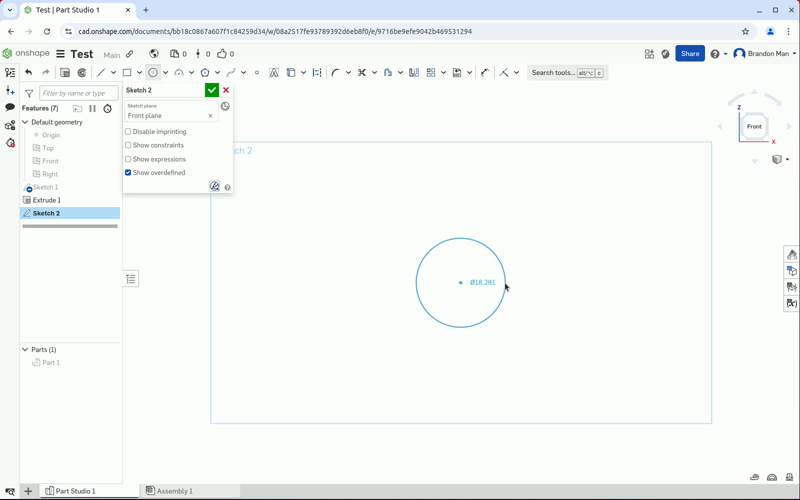
key(l)
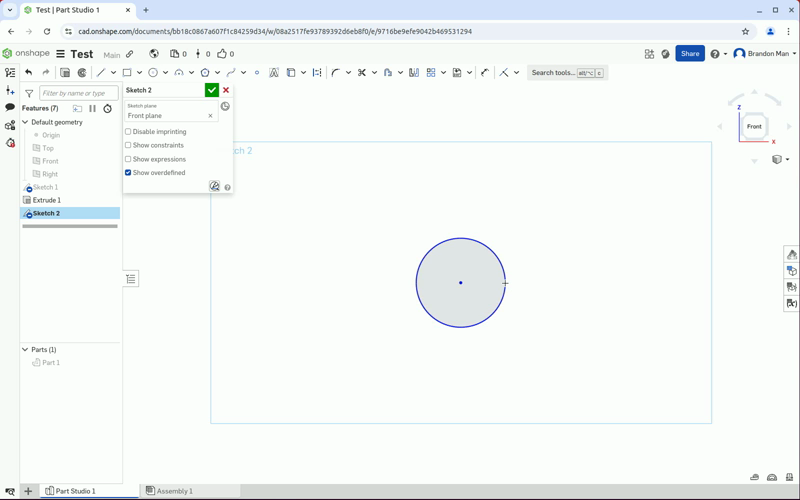
key_down(shift)
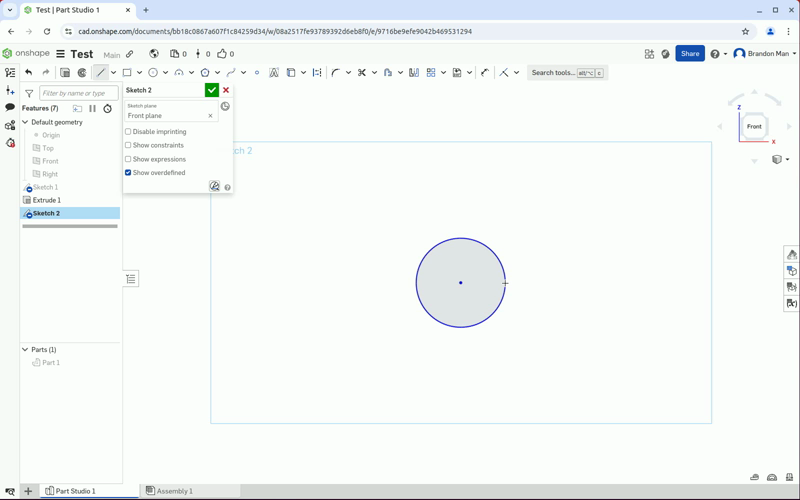
mouse_move(431, 290)
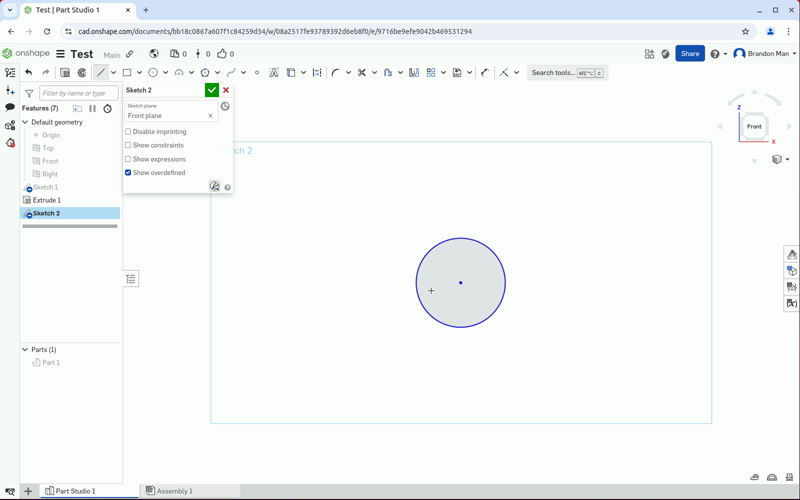
click(431, 290)
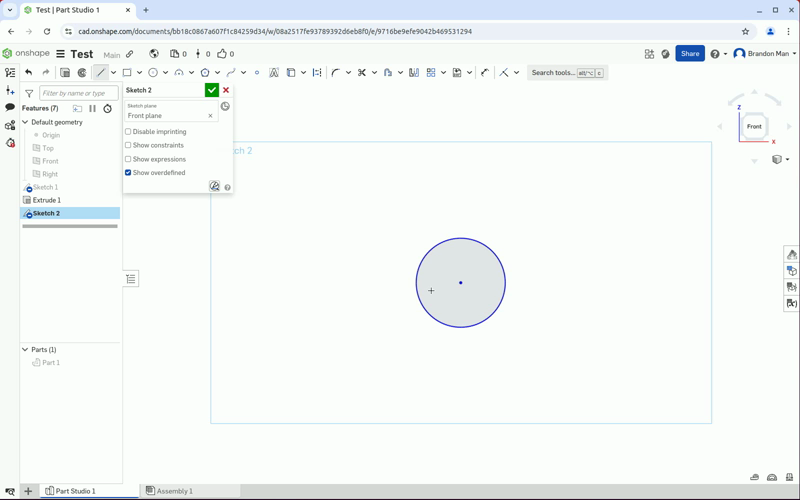
key_up(shift)
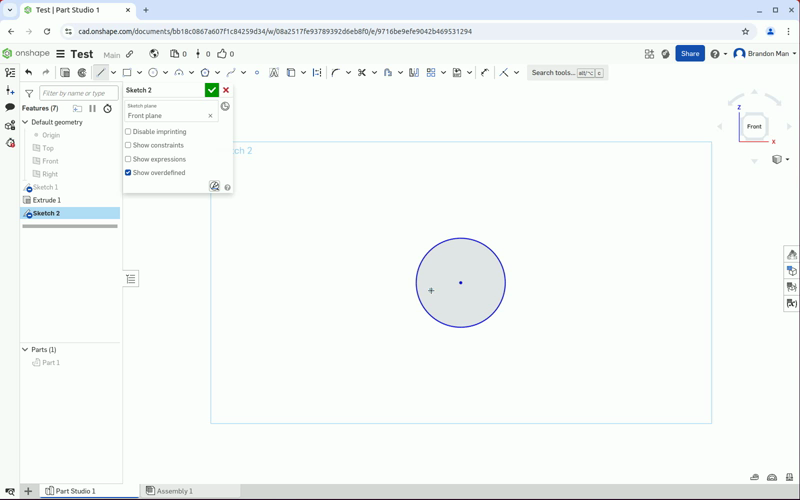
key_down(shift)
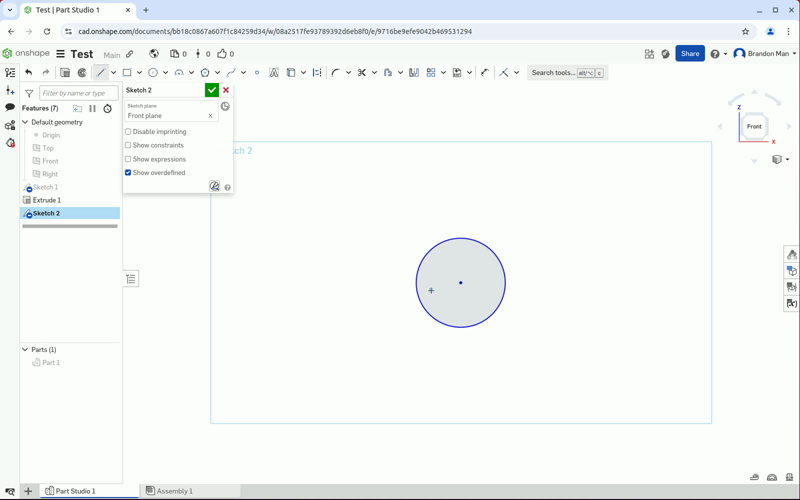
mouse_move(461, 290)
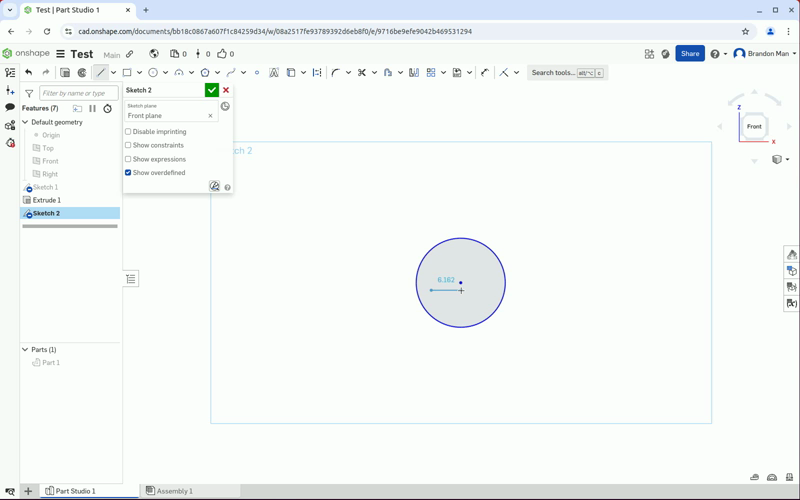
mouse_move(439, 290)
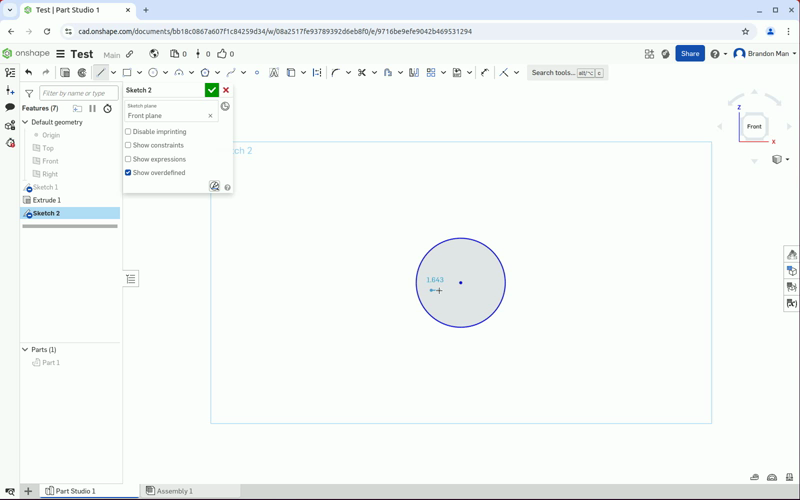
click(439, 290)
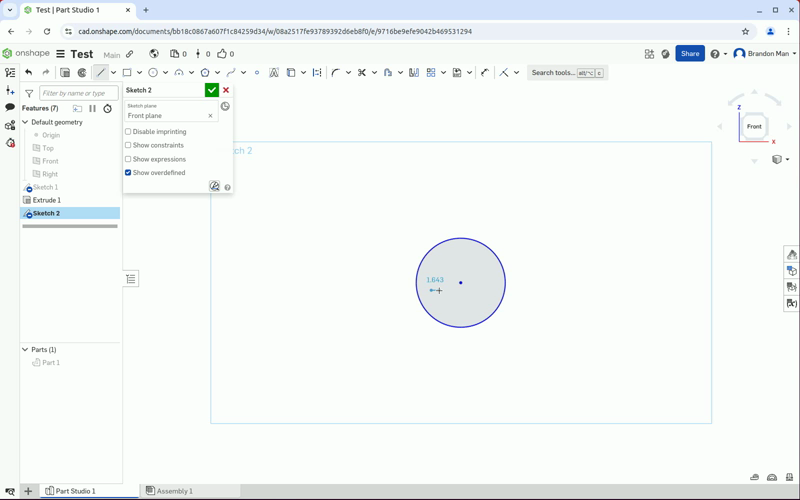
key_up(shift)
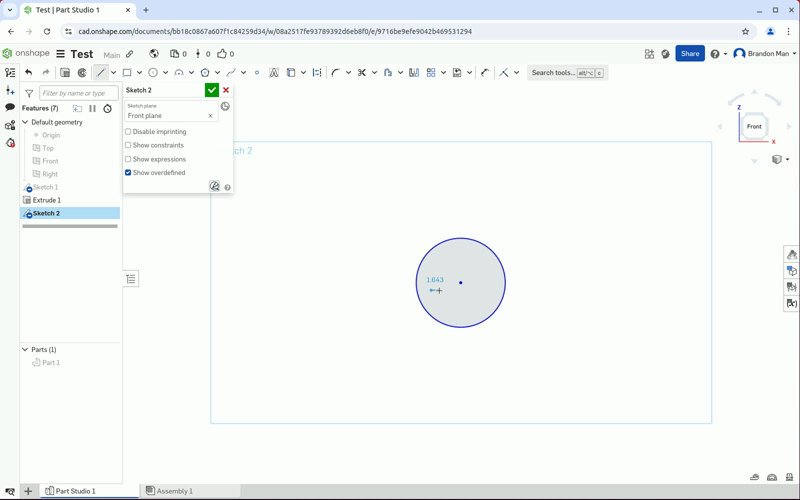
key(esc)
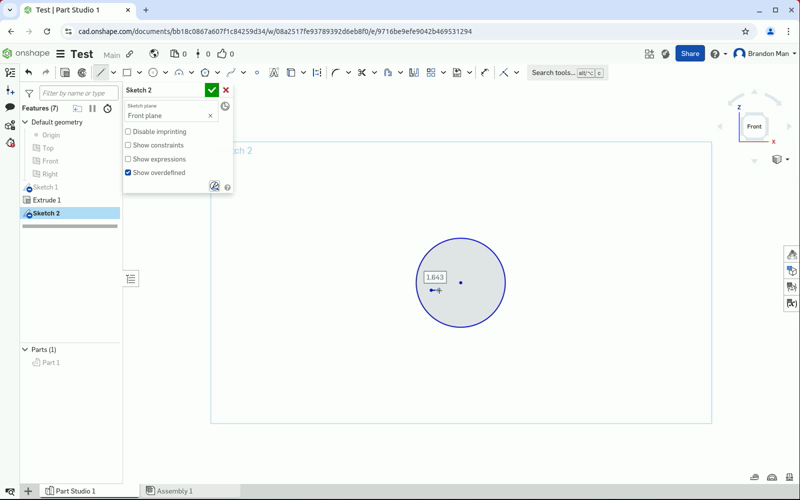
key(a)
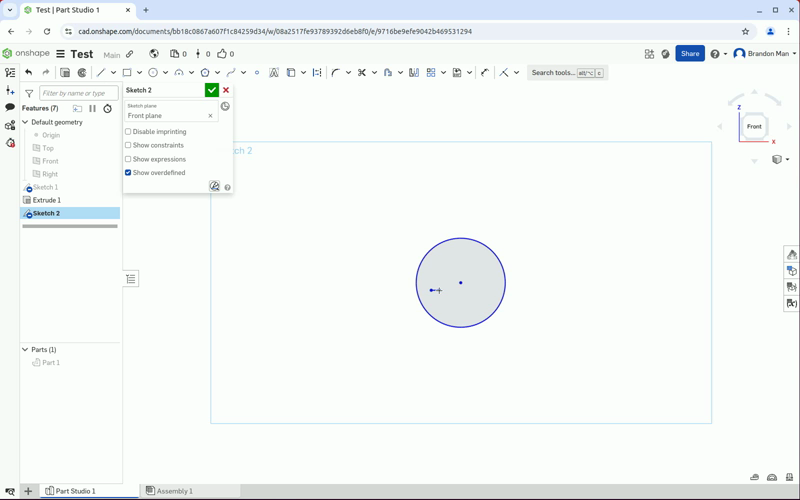
mouse_move(439, 290)
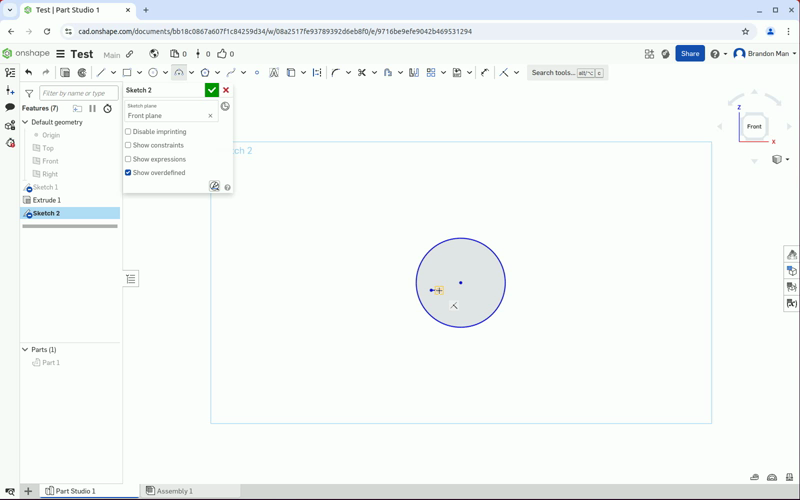
click(439, 290)
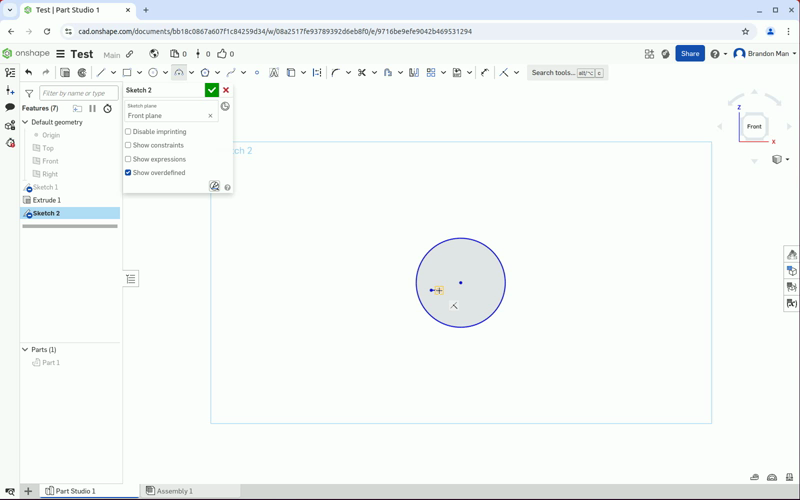
key_down(shift)
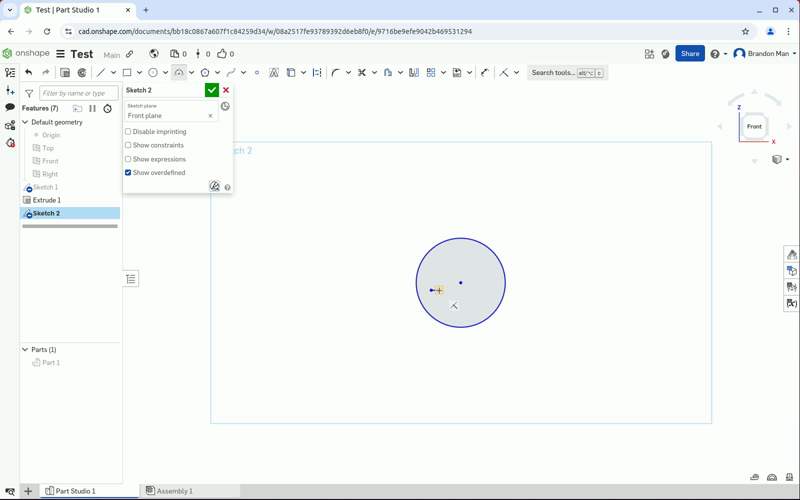
mouse_move(481, 290)
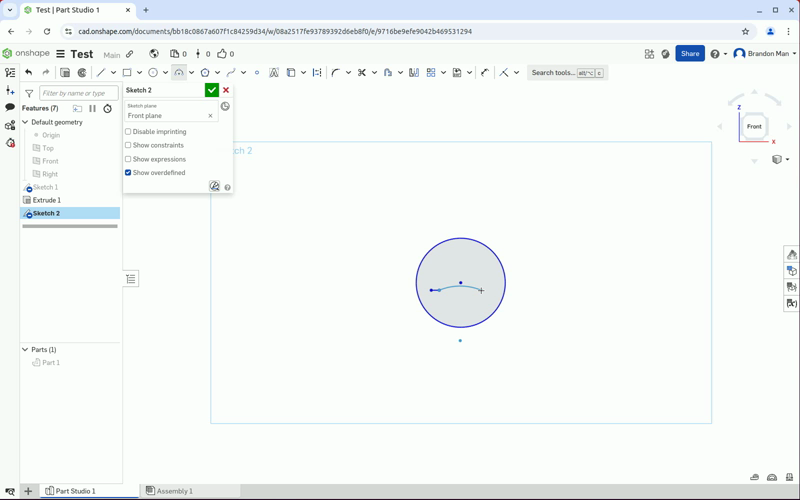
click(481, 290)
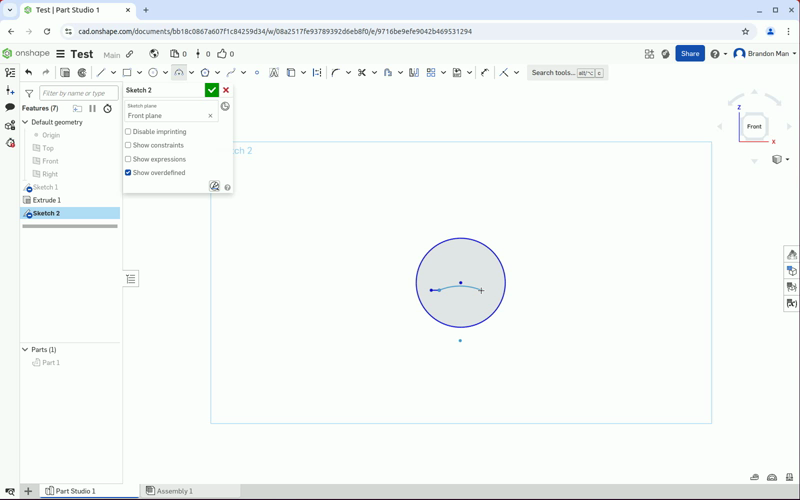
mouse_move(460, 305)
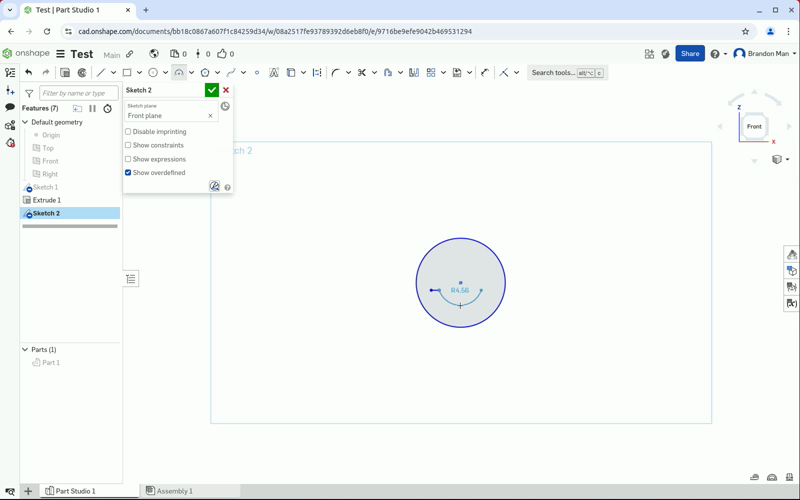
click(460, 305)
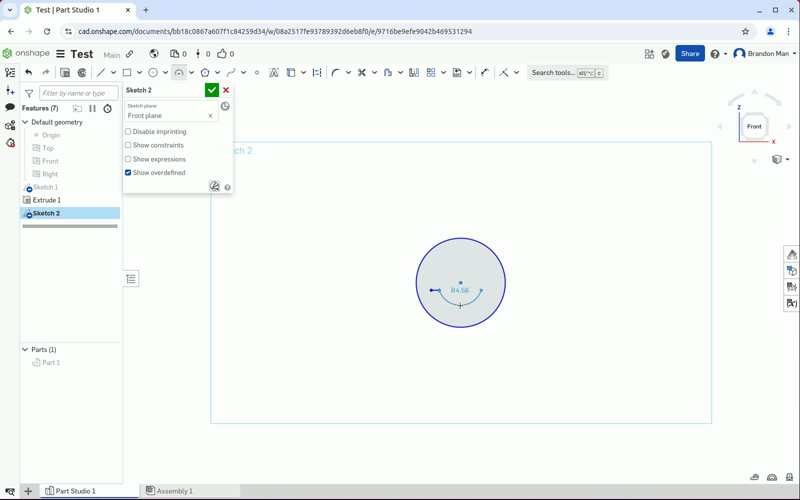
key_up(shift)
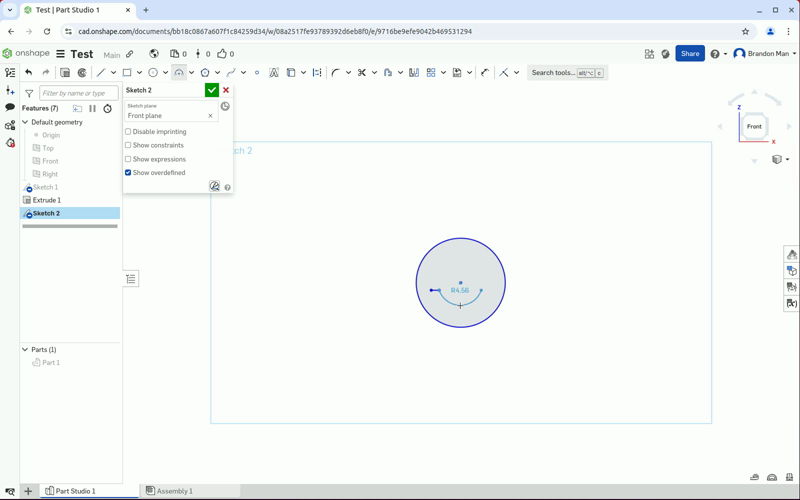
key(esc)
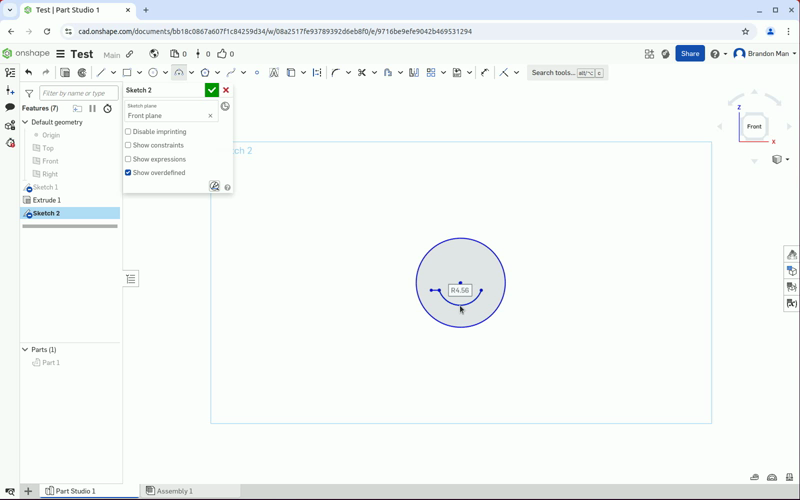
key(l)
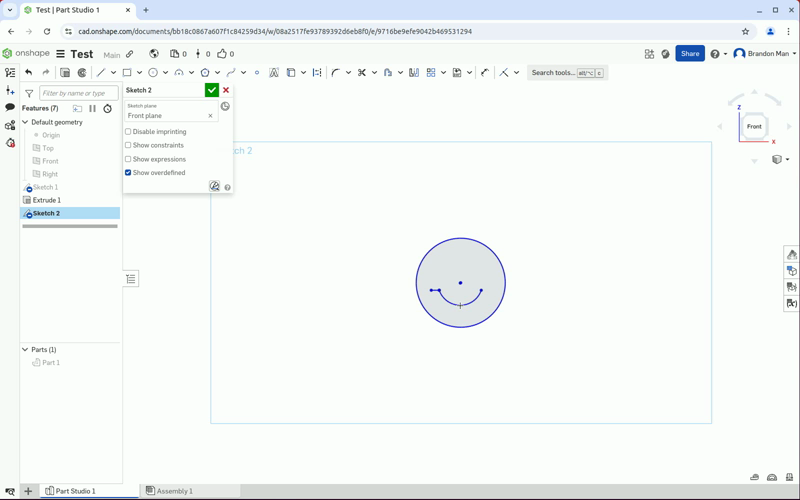
mouse_move(481, 290)
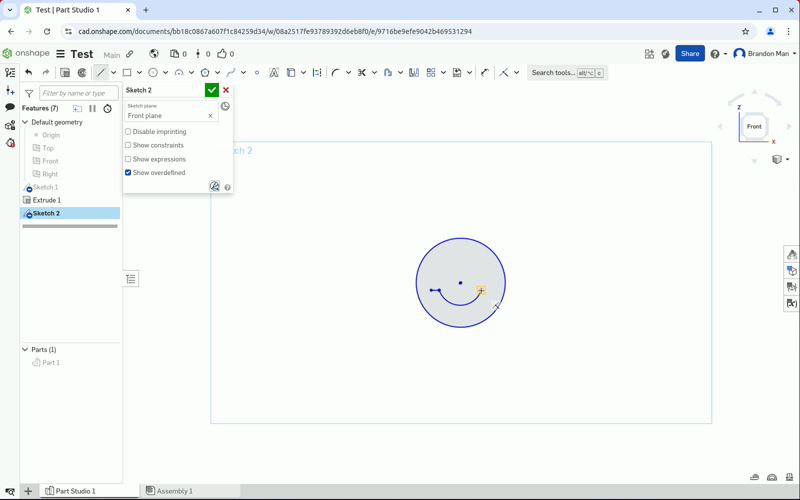
click(481, 290)
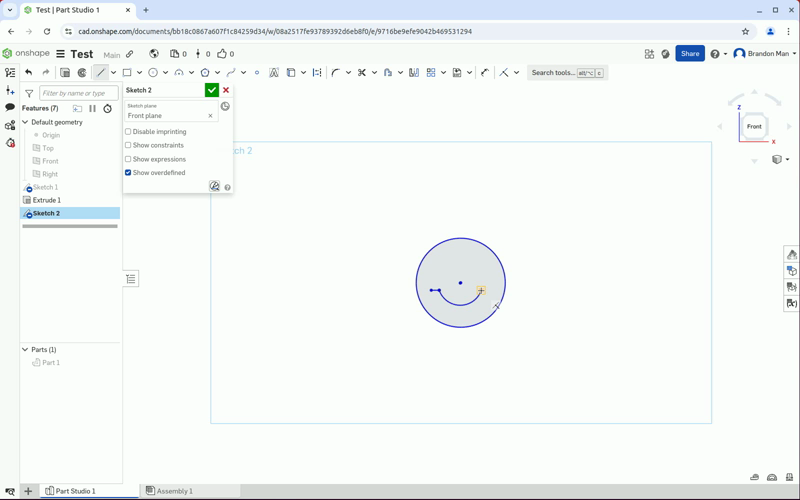
key_down(shift)
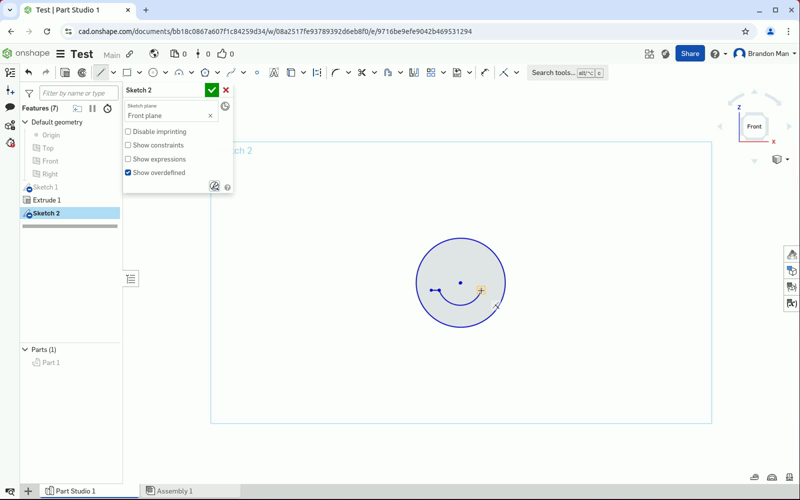
mouse_move(511, 290)
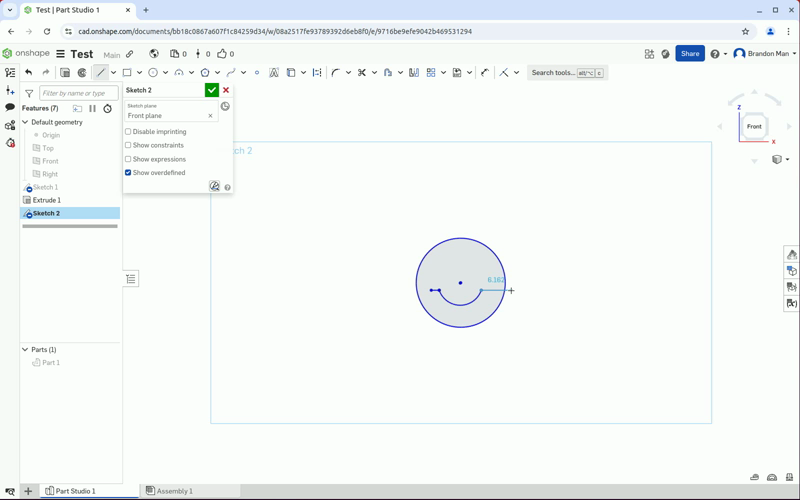
mouse_move(489, 290)
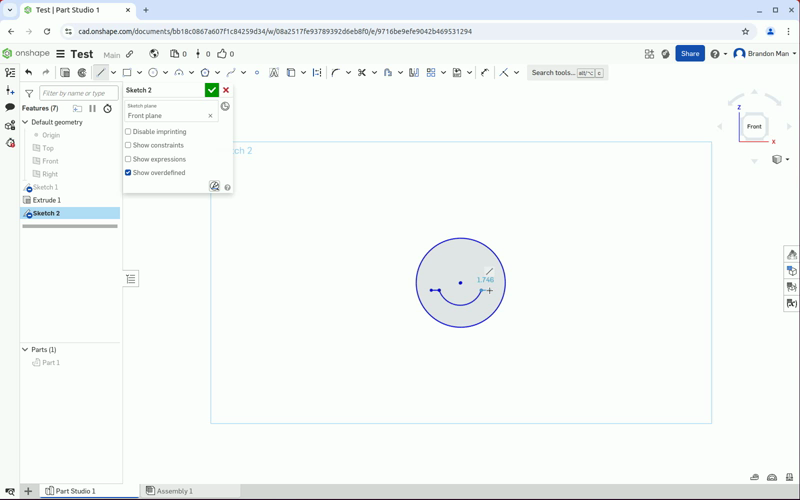
click(489, 290)
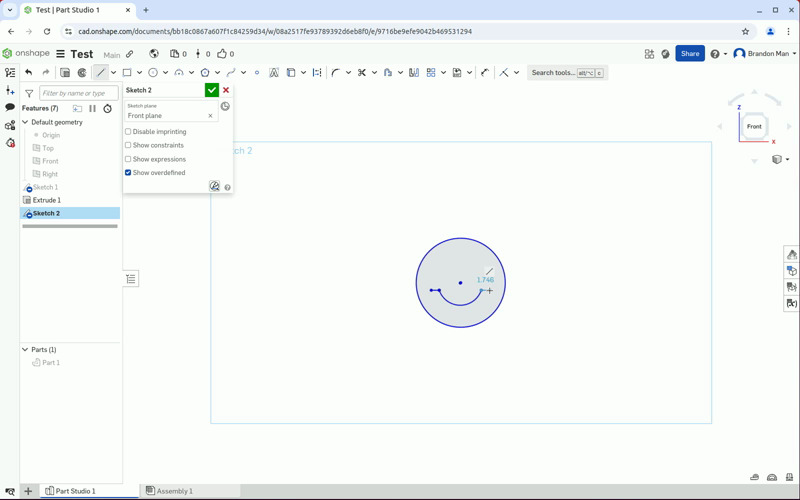
key_up(shift)
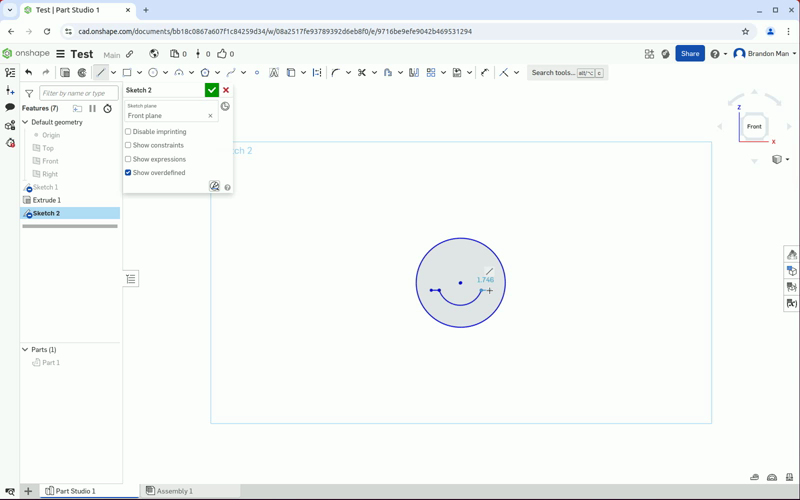
key_down(shift)
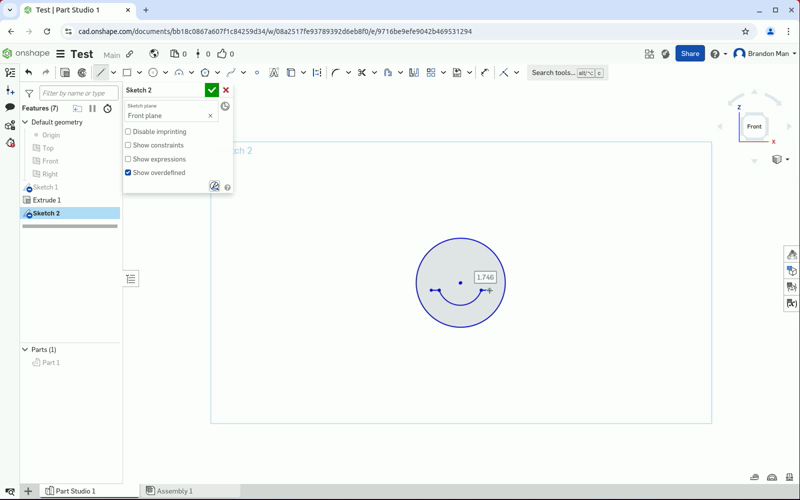
mouse_move(519, 290)
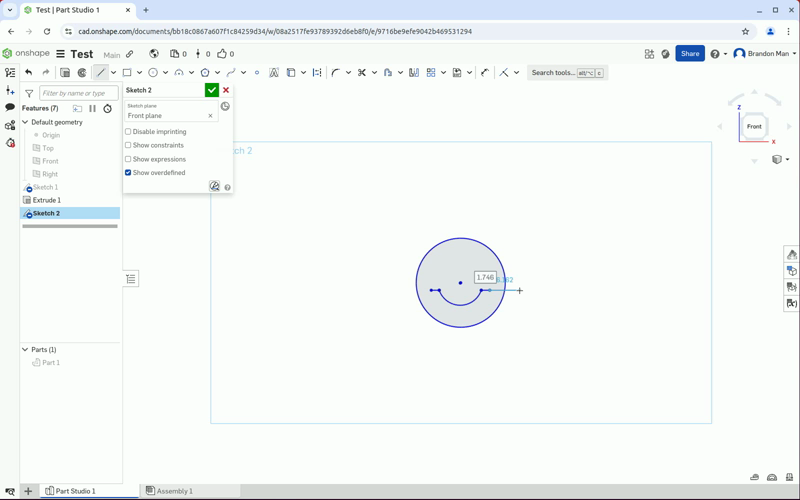
mouse_move(489, 275)
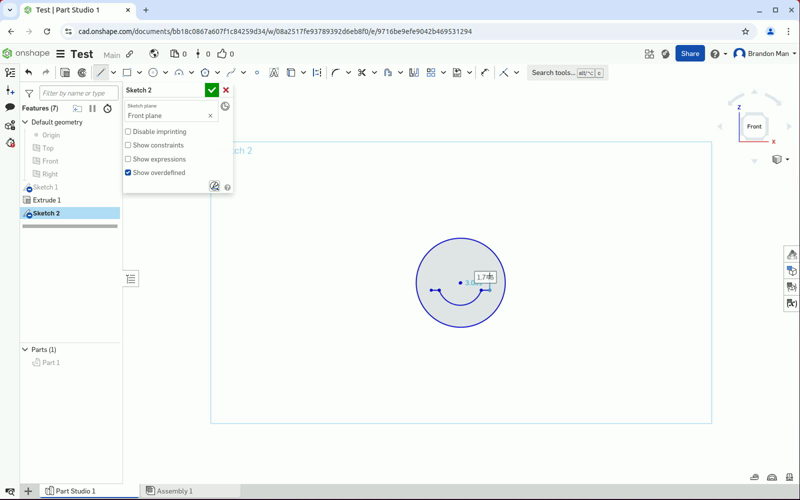
click(489, 275)
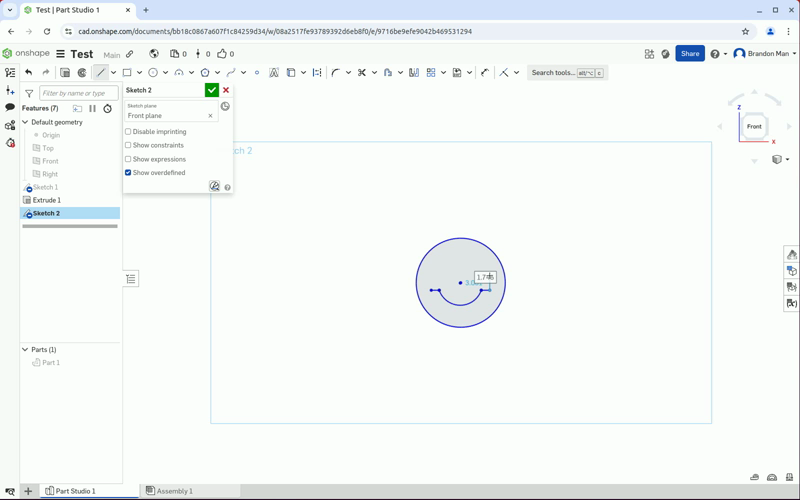
key_up(shift)
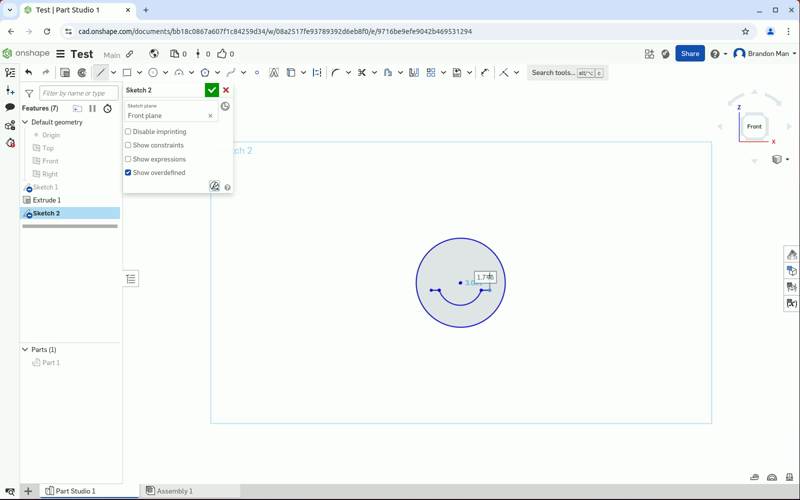
key_down(shift)
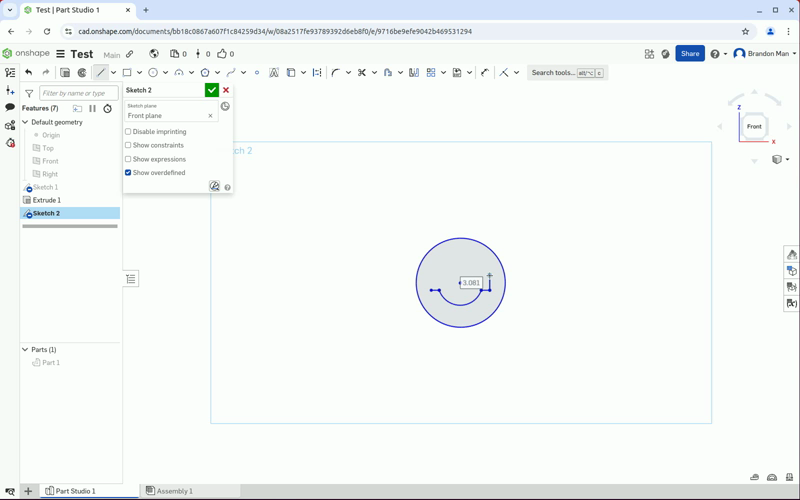
mouse_move(519, 275)
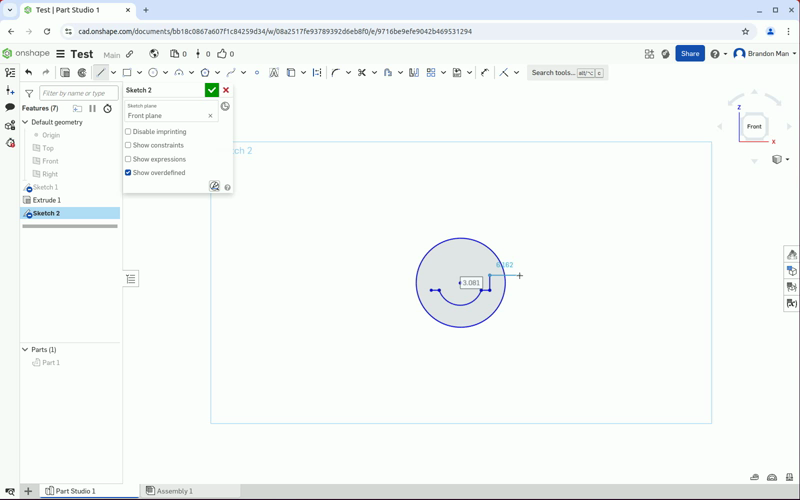
mouse_move(481, 275)
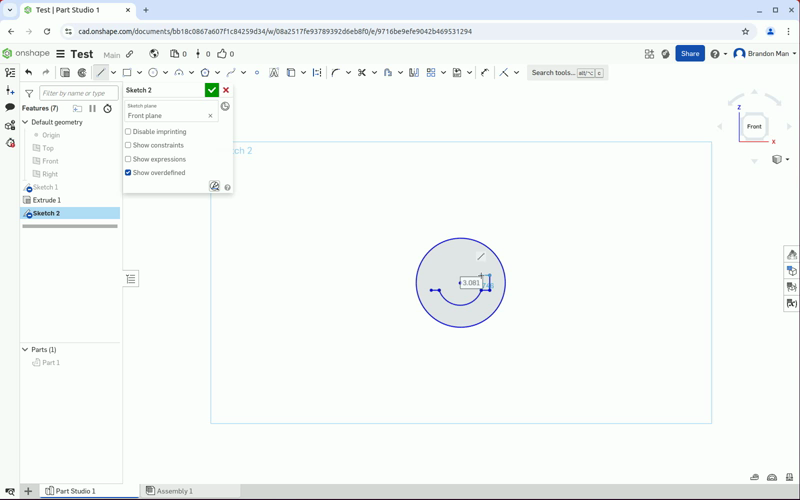
click(481, 275)
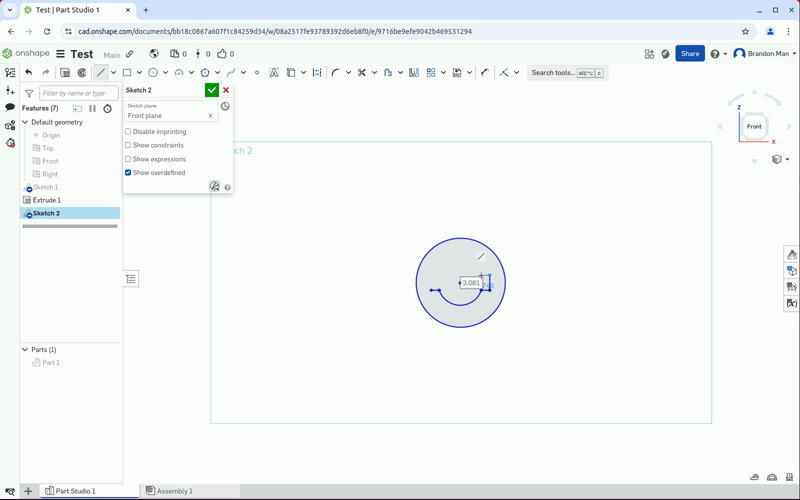
key_up(shift)
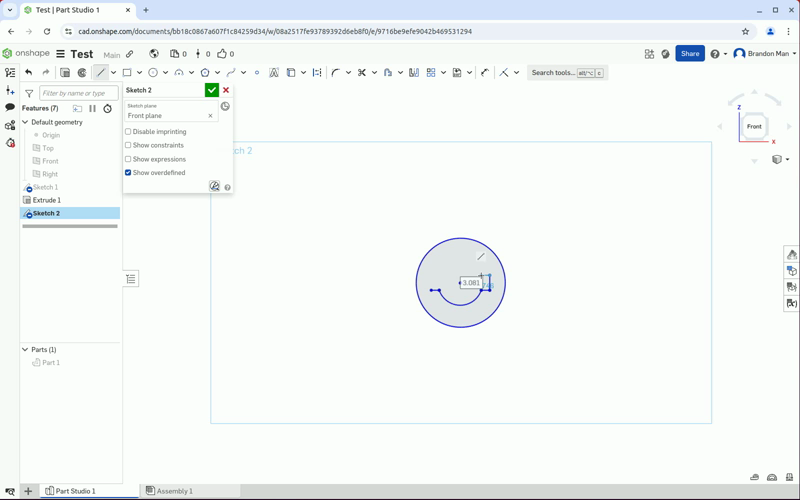
key(esc)
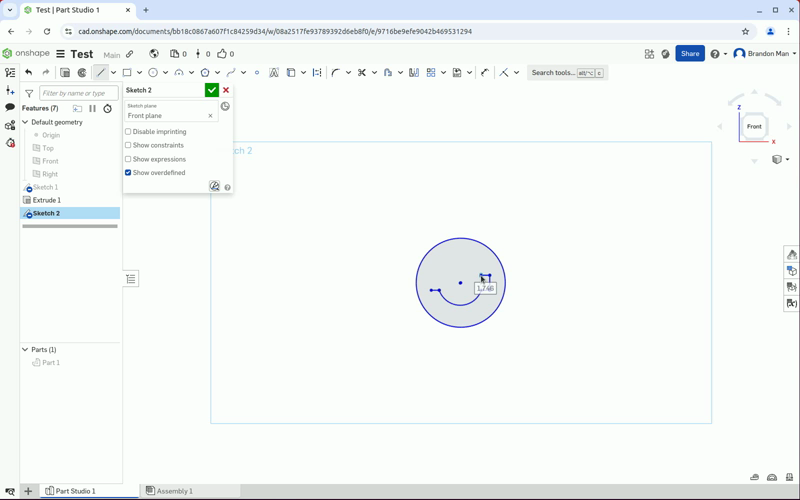
key(a)
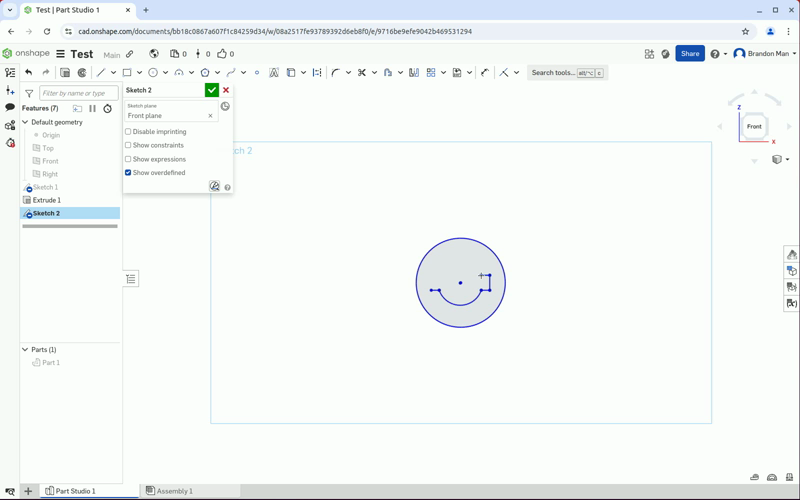
mouse_move(481, 275)
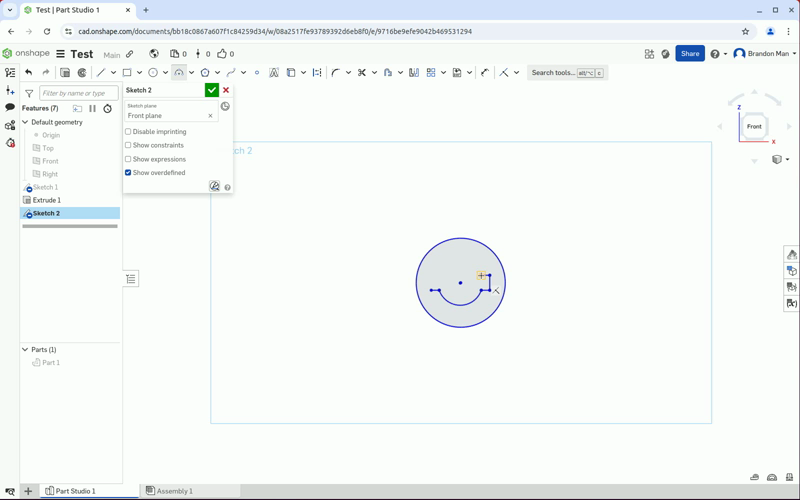
click(481, 275)
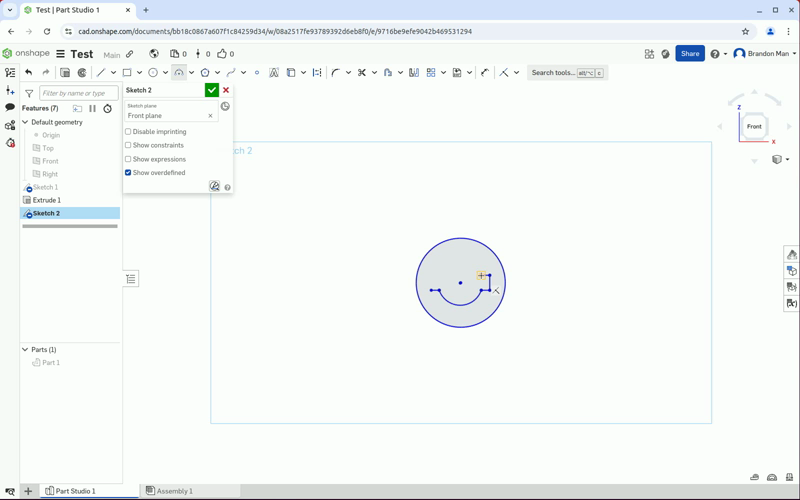
key_down(shift)
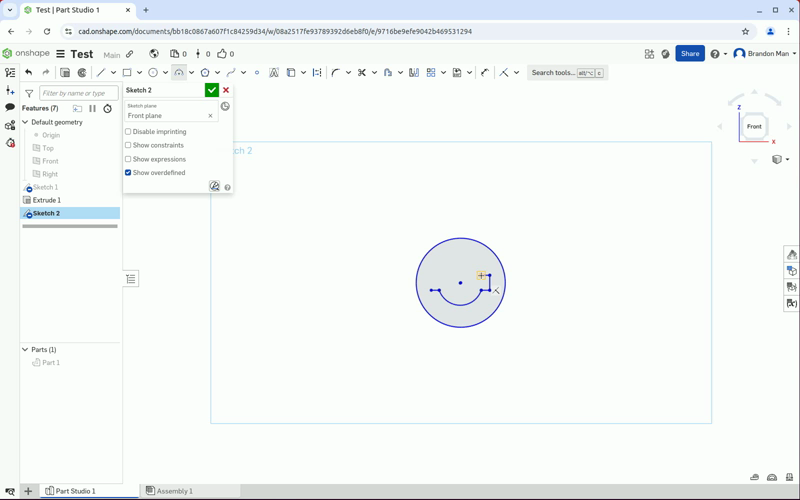
mouse_move(439, 275)
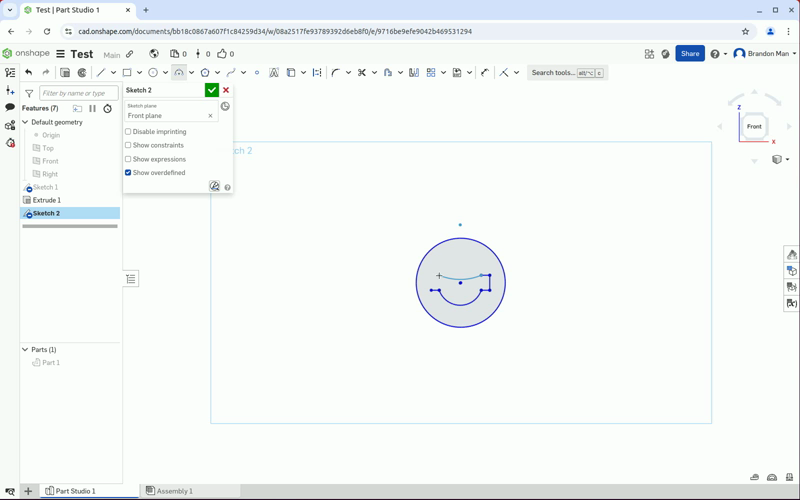
click(439, 275)
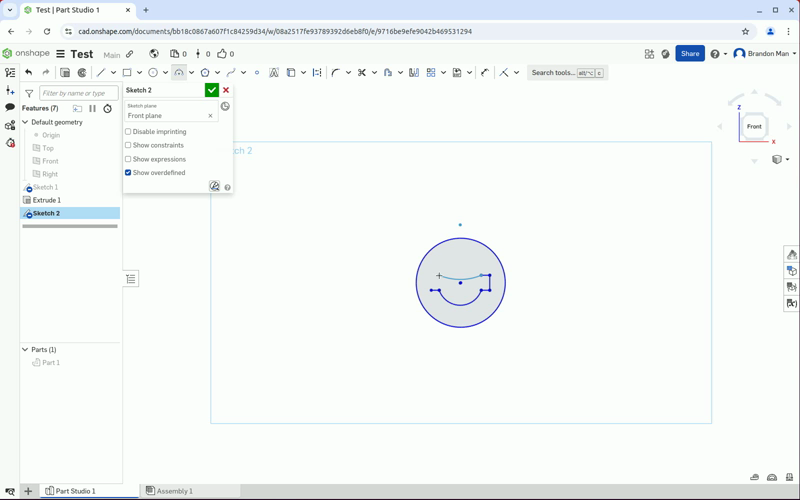
mouse_move(460, 260)
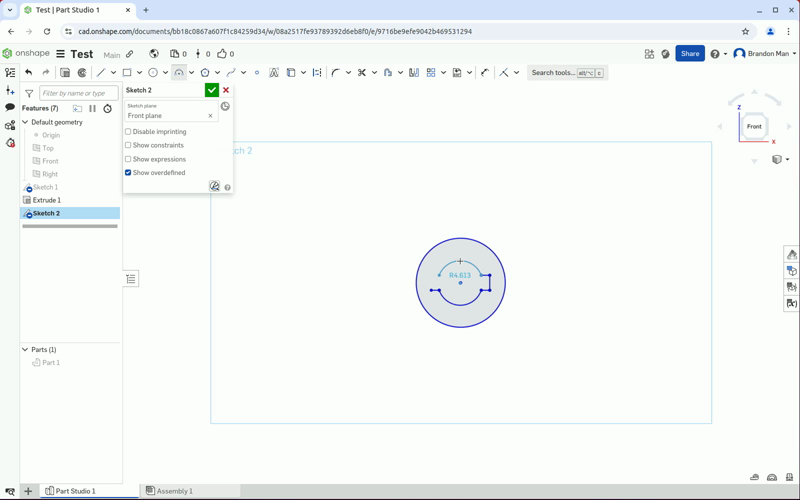
click(460, 260)
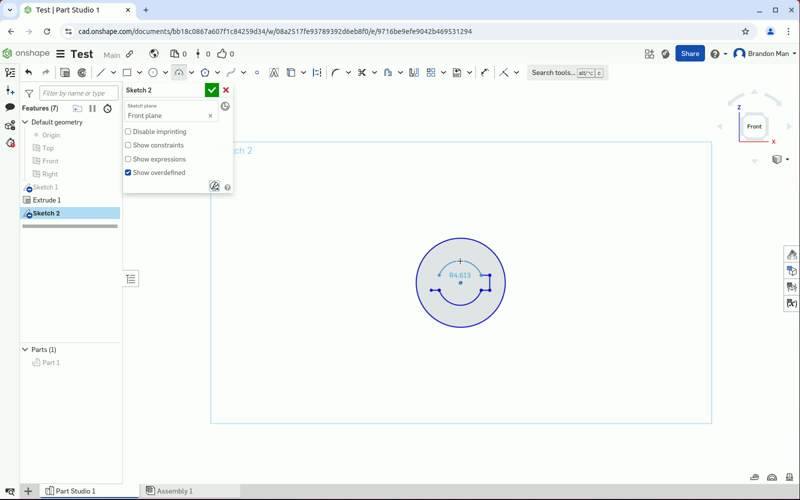
key_up(shift)
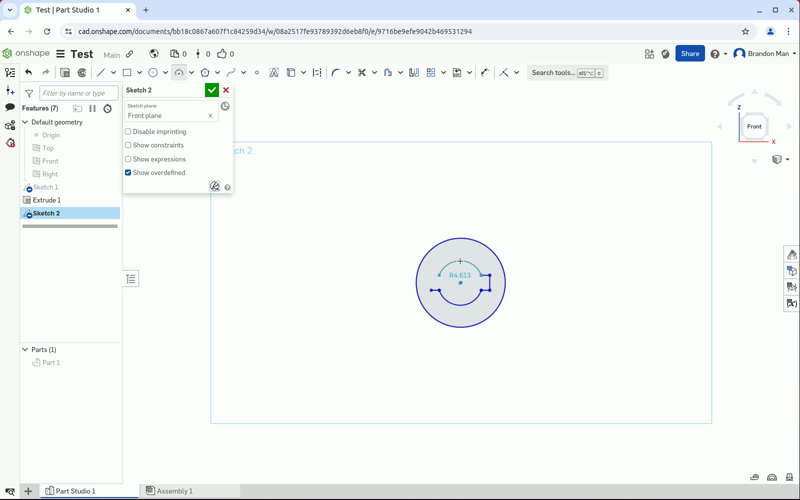
key(esc)
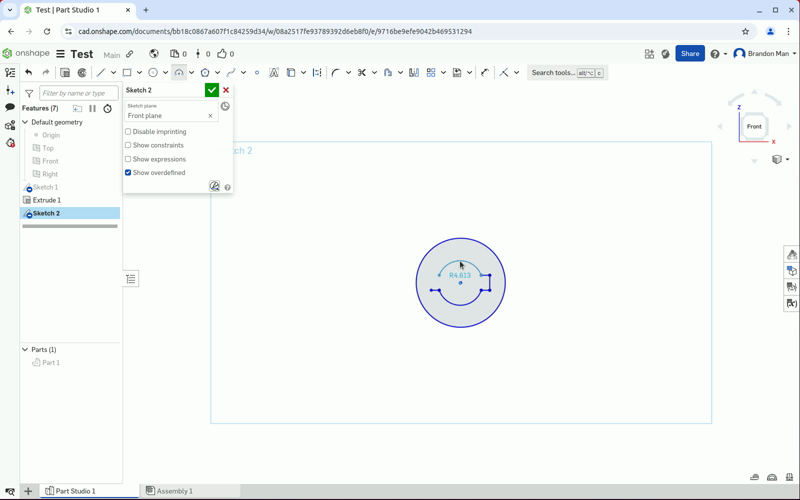
key(l)
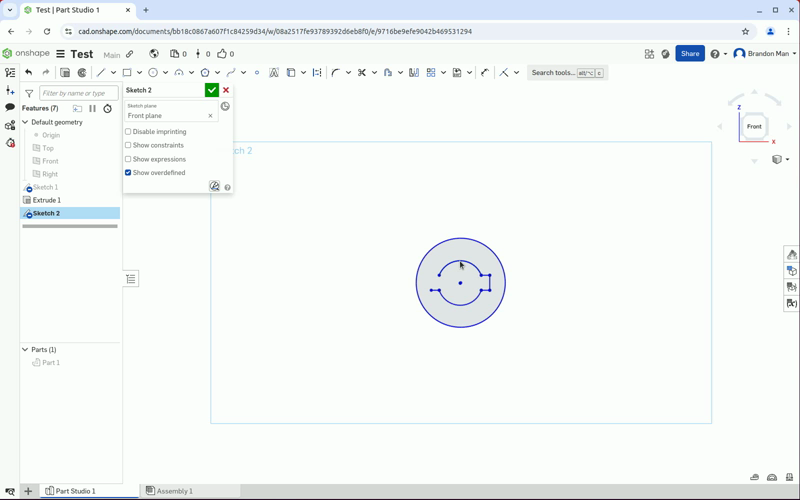
mouse_move(439, 275)
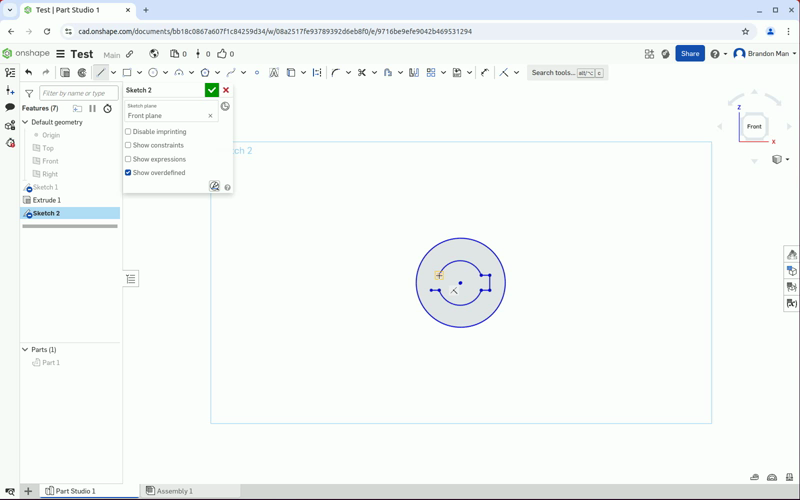
click(439, 275)
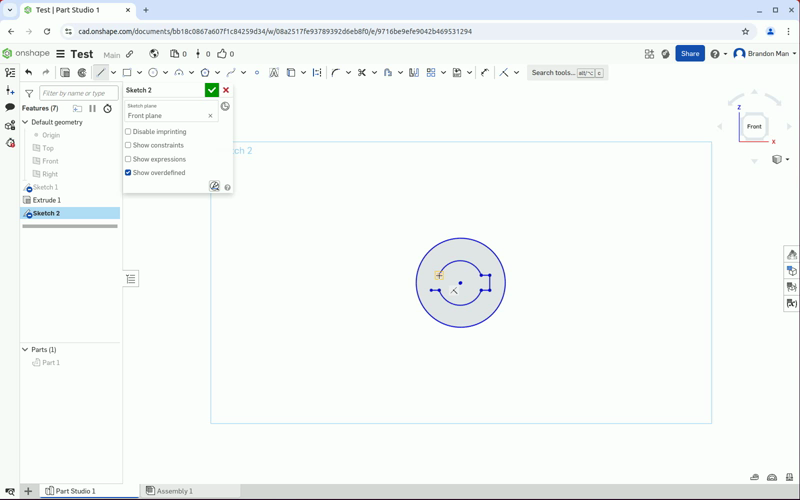
key_down(shift)
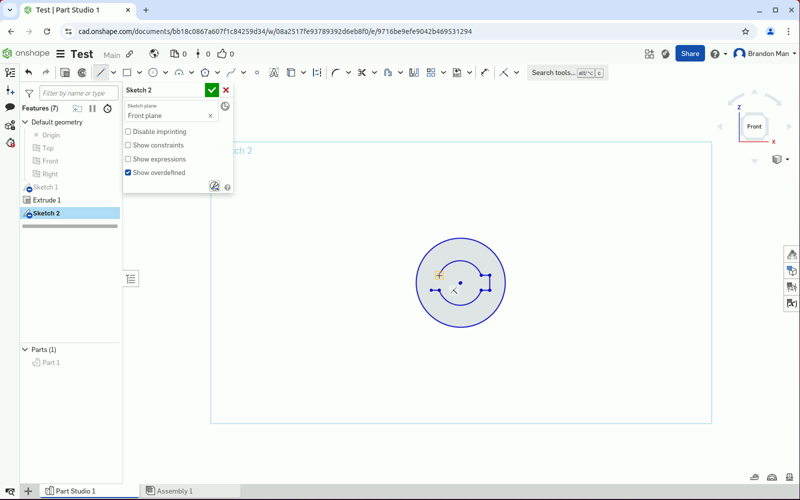
mouse_move(469, 275)
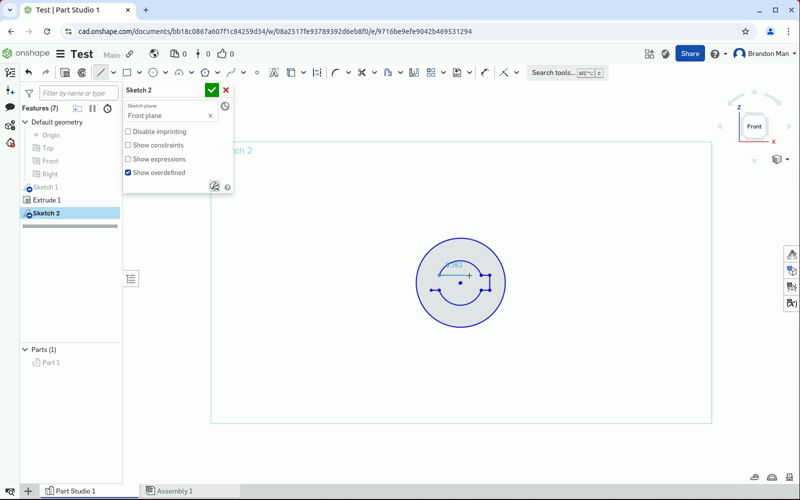
mouse_move(431, 275)
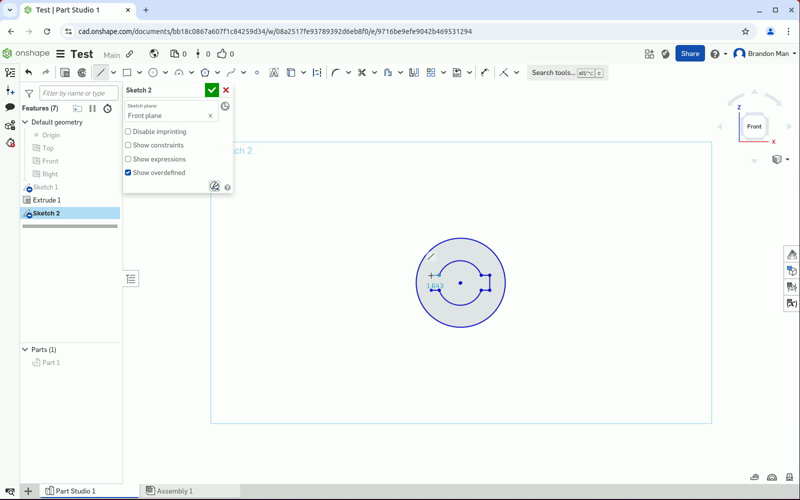
click(431, 275)
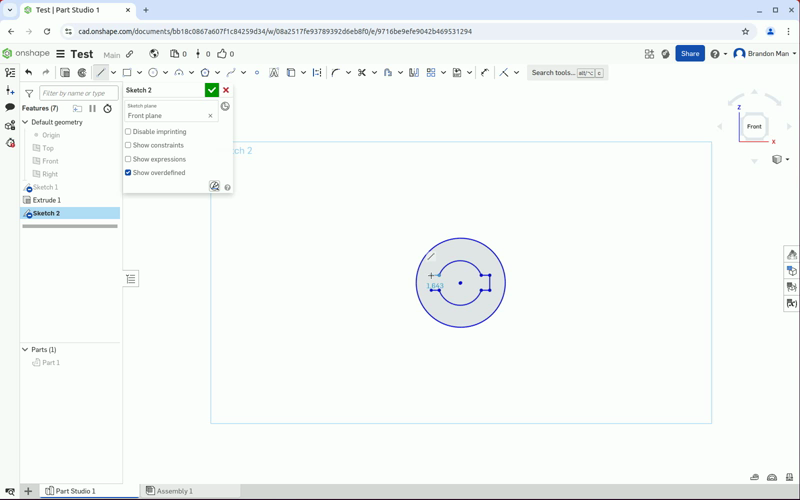
key_up(shift)
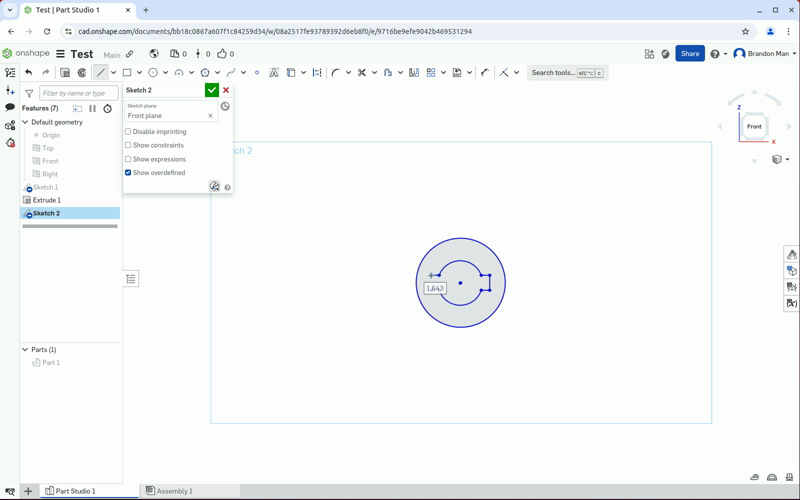
mouse_move(461, 275)
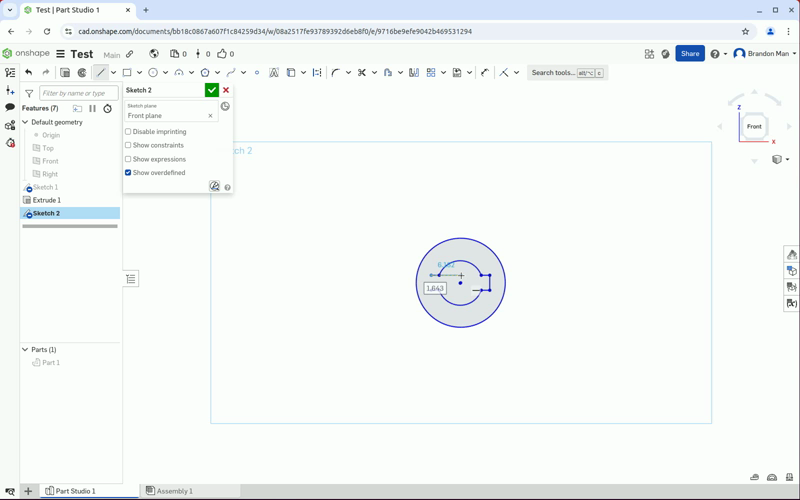
key_down(shift)
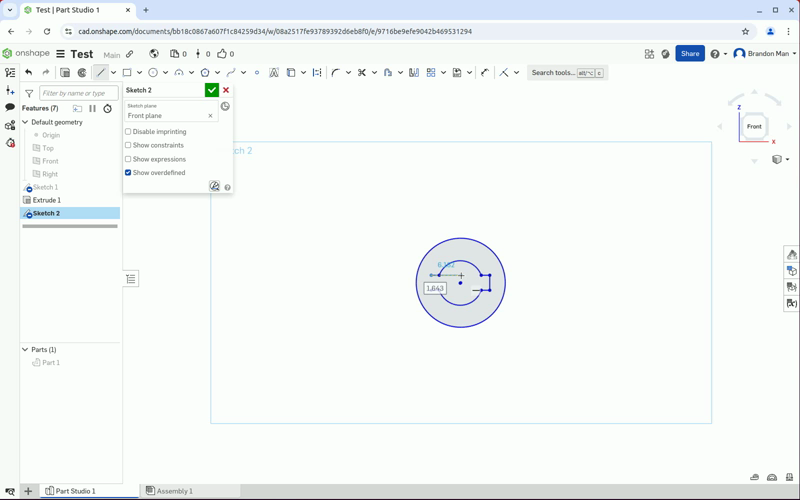
mouse_move(431, 290)
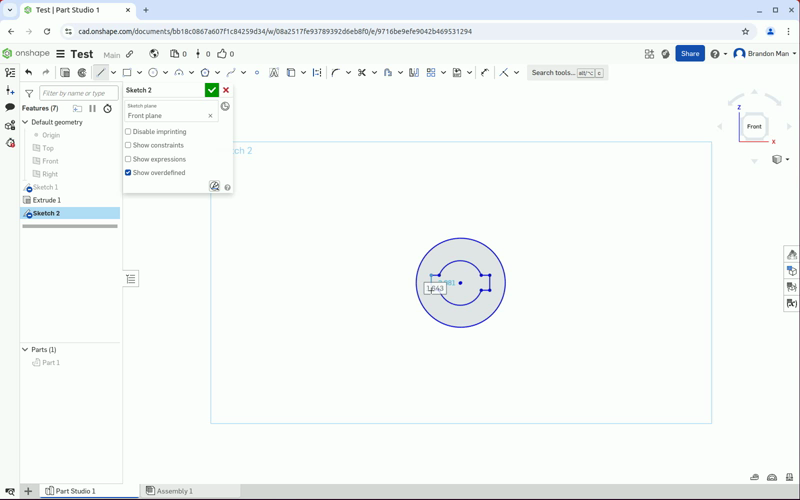
key_up(shift)
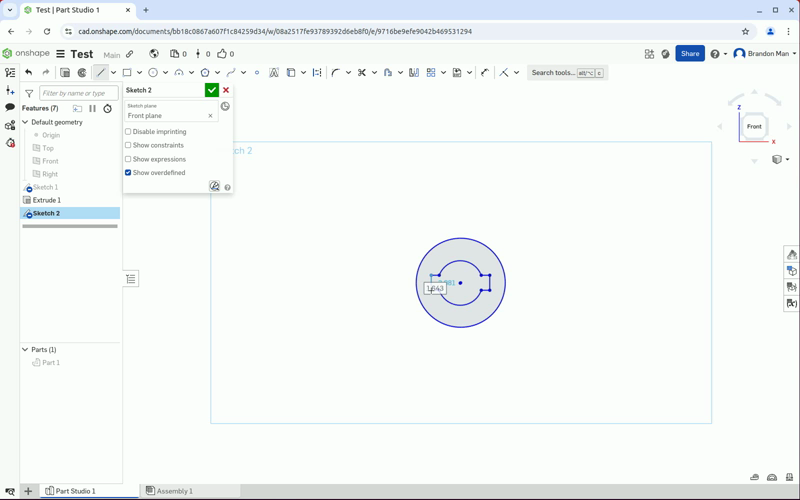
click(431, 290)
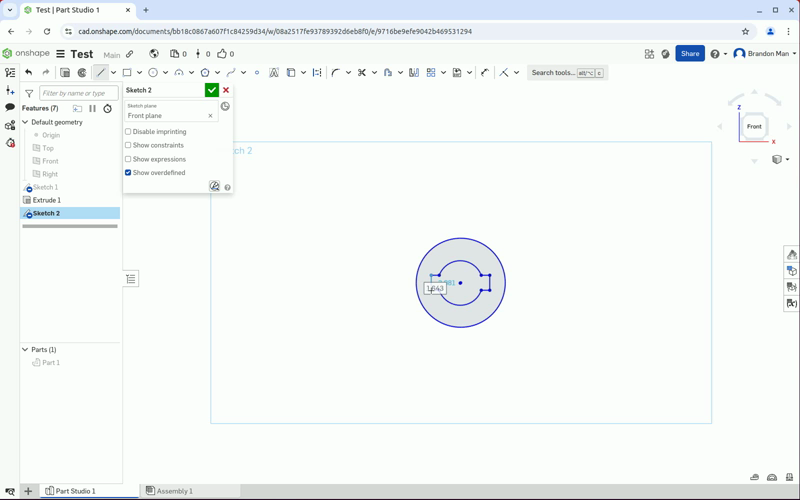
key(esc)
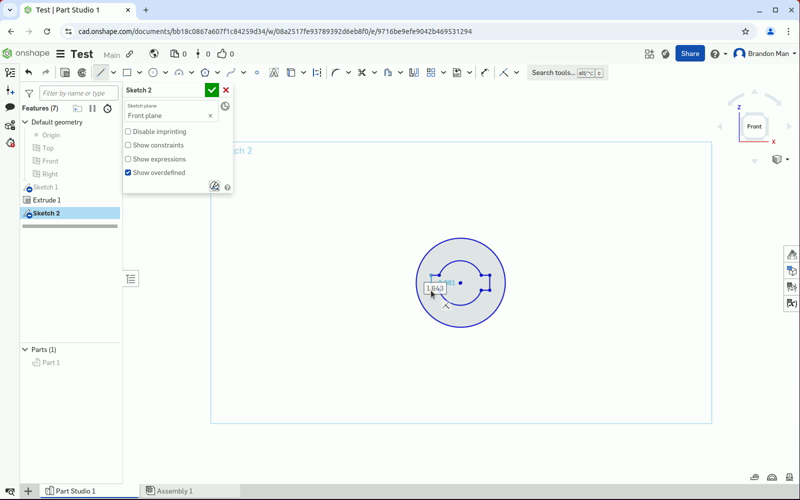
mouse_move(470, 255)
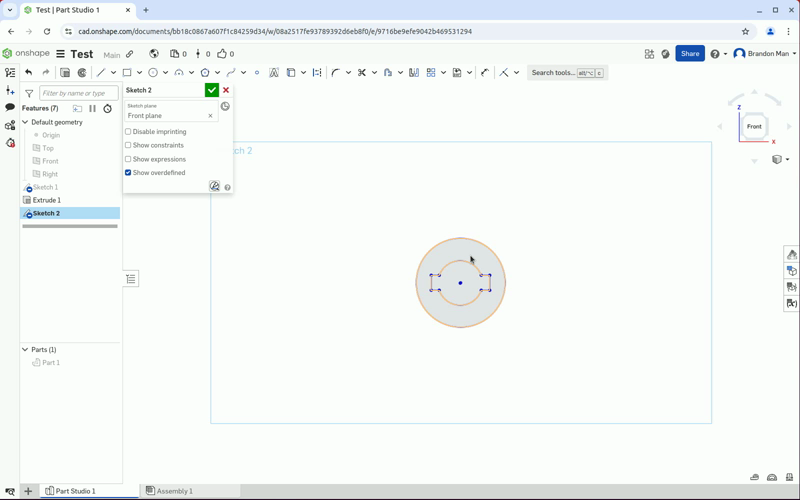
click(470, 255)
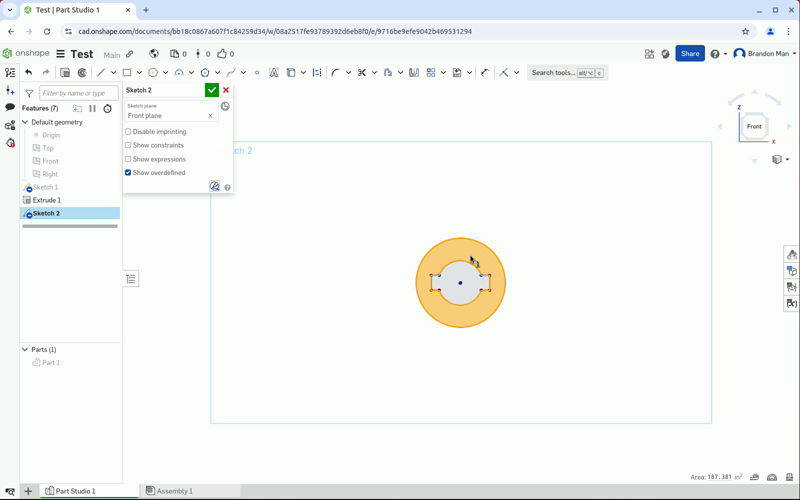
mouse_move(73, 352)
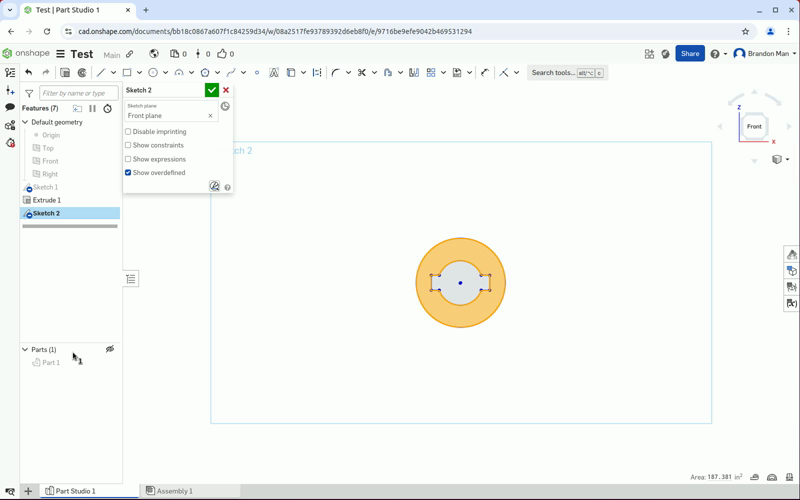
key(shift+y)
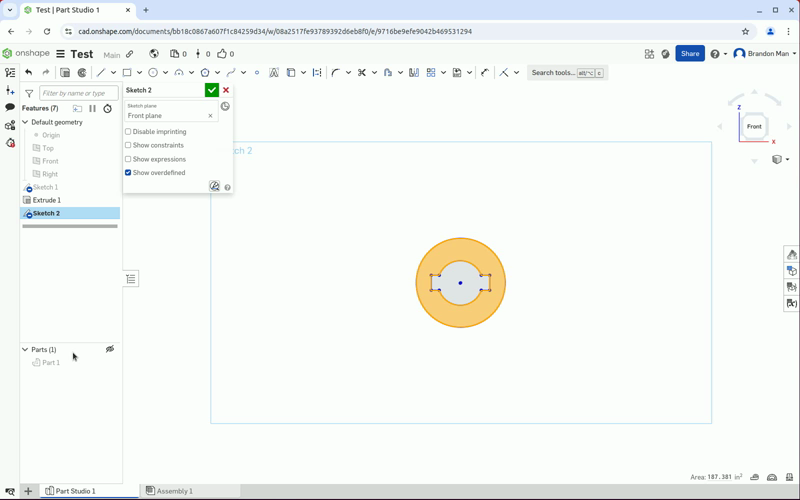
key(shift+e)
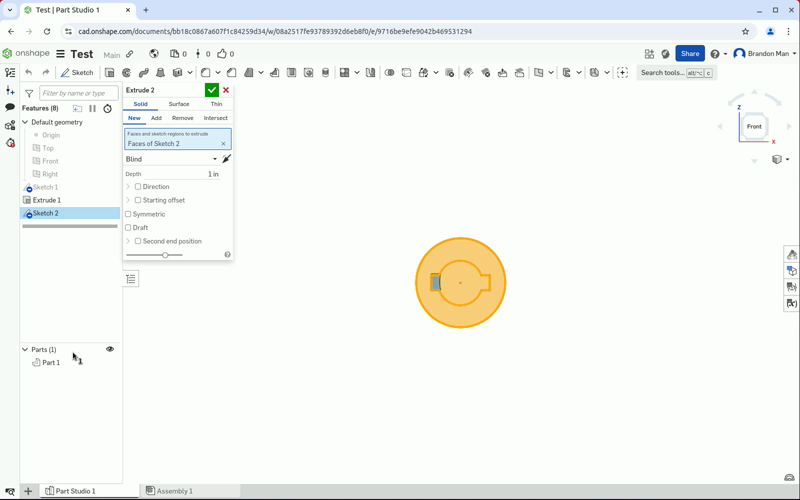
mouse_move(143, 106)
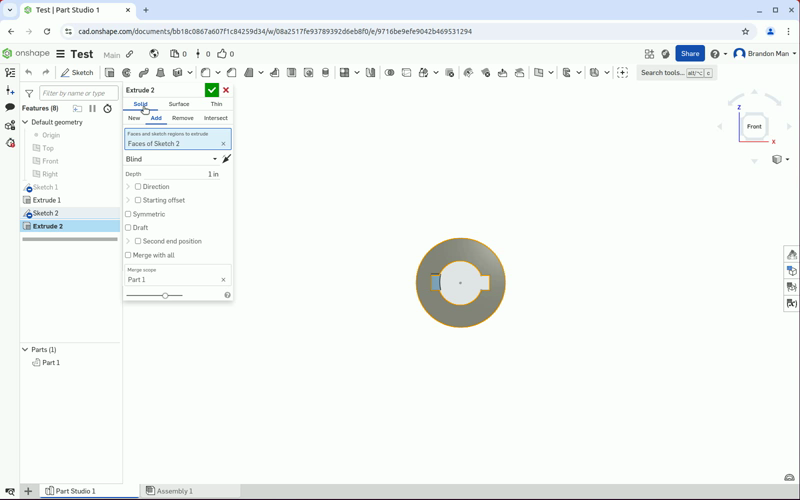
click(143, 106)
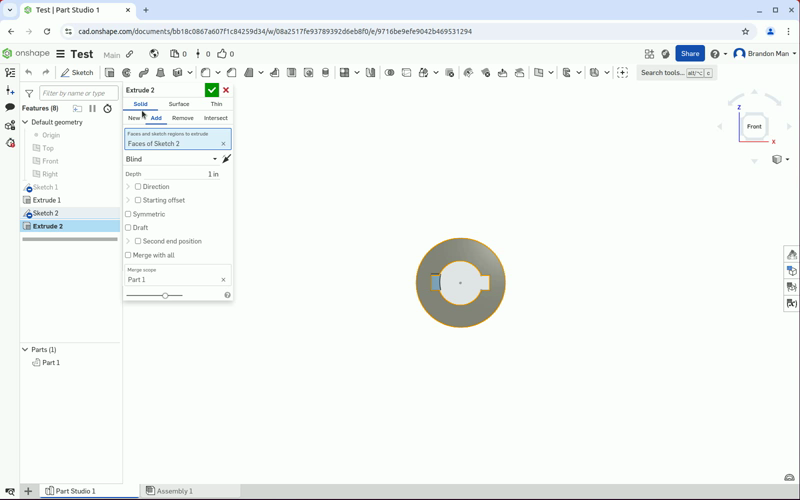
mouse_move(137, 120)
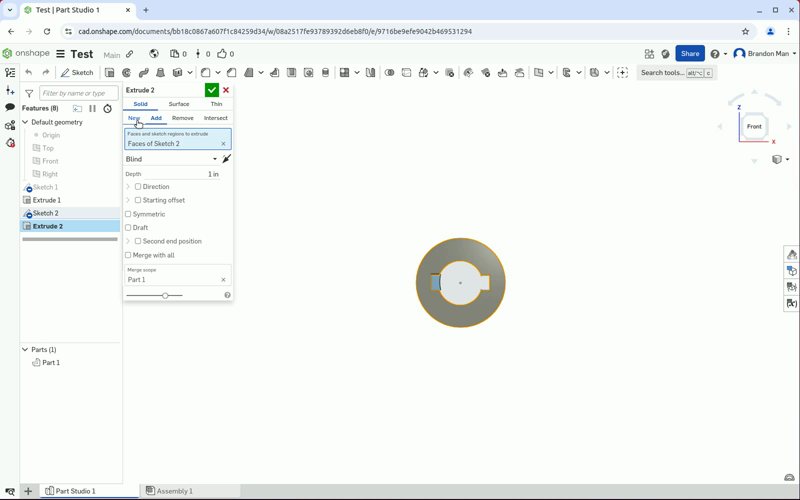
click(137, 120)
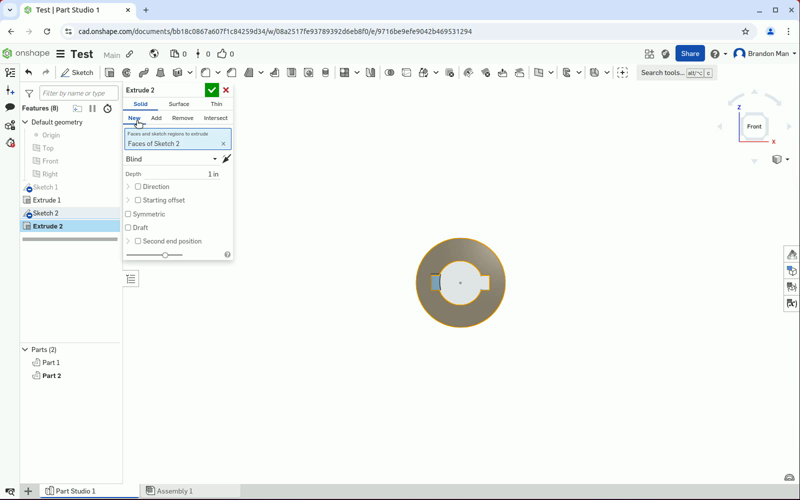
key(tab, 4)
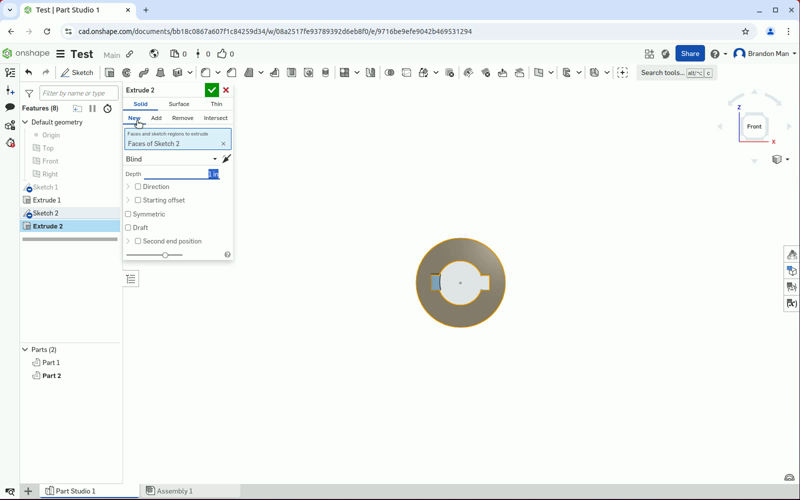
text(7.943)
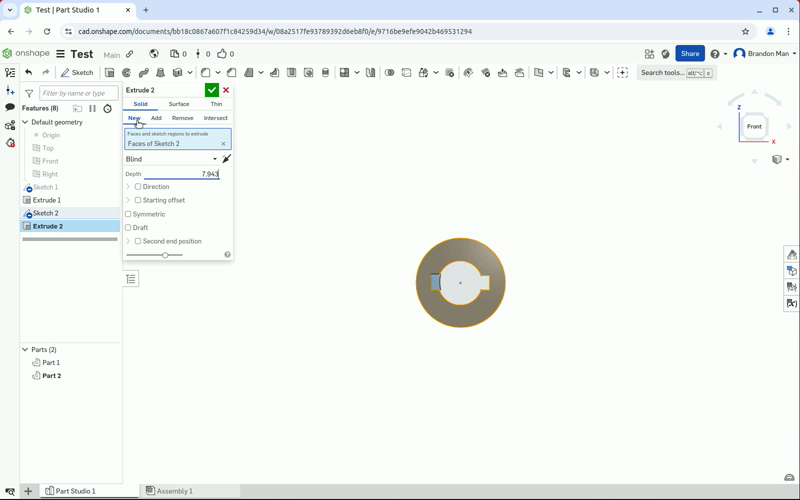
key(enter)
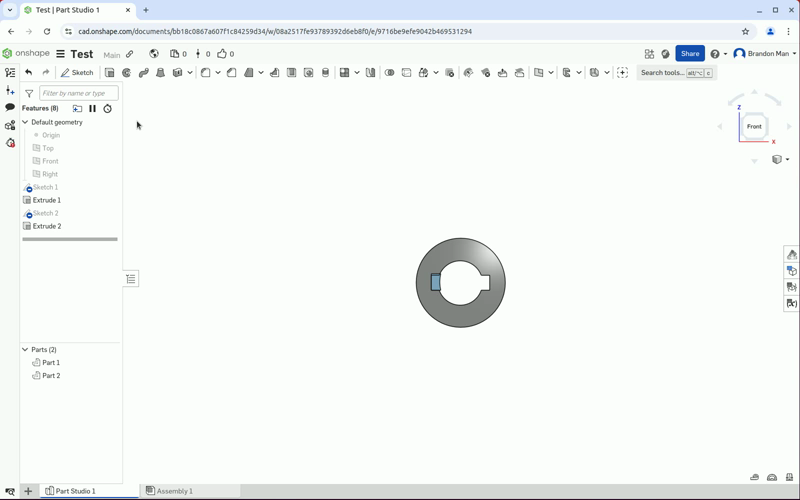
key(shift+h)
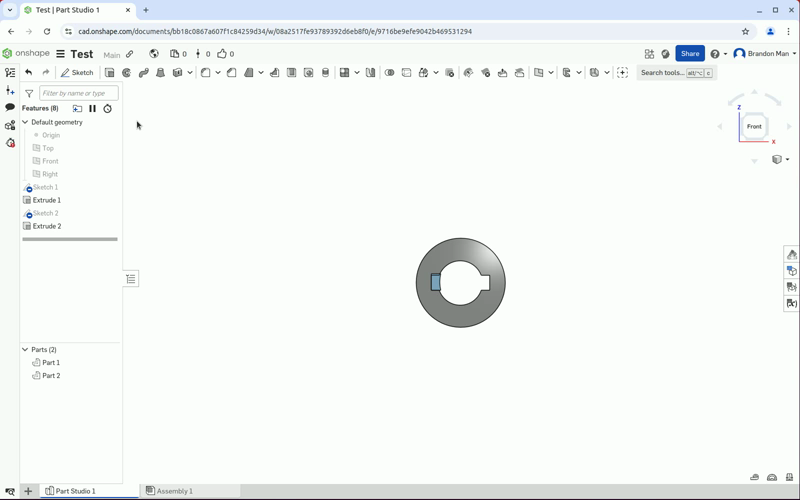
key(shift+h)
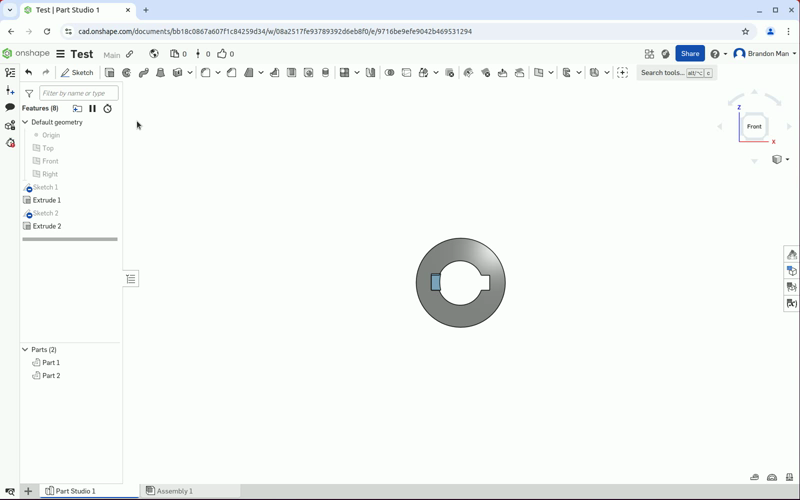
mouse_move(73, 189)
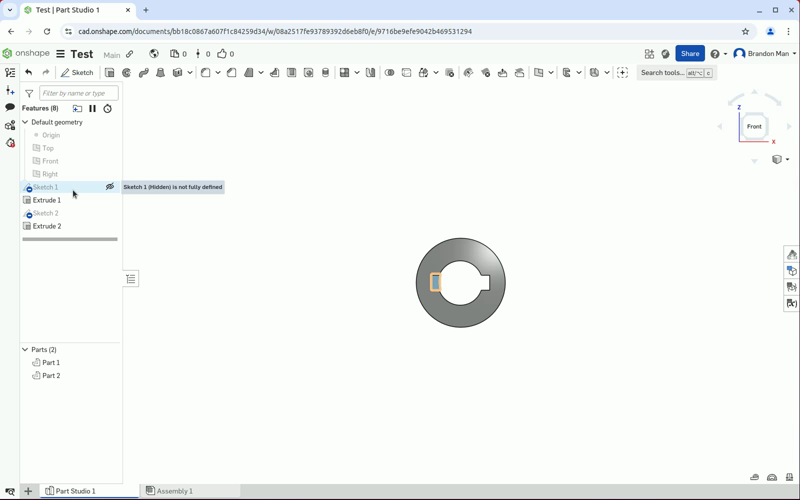
click(73, 189)
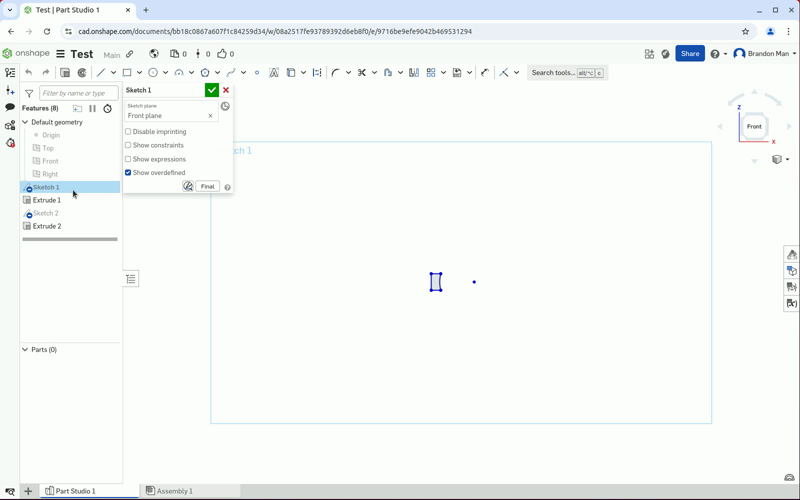
mouse_move(229, 92)
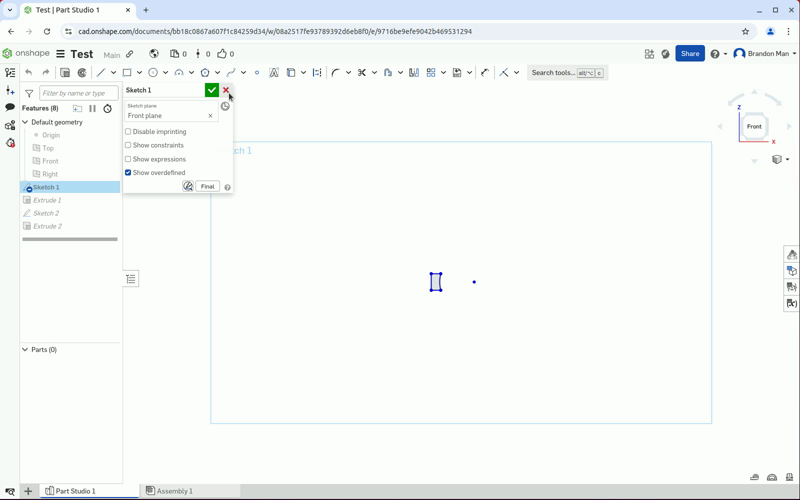
click(229, 92)
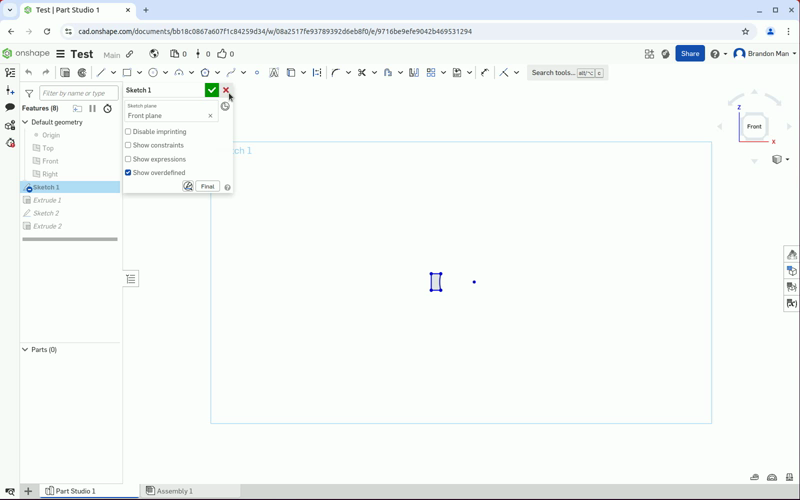
key(shift+s)
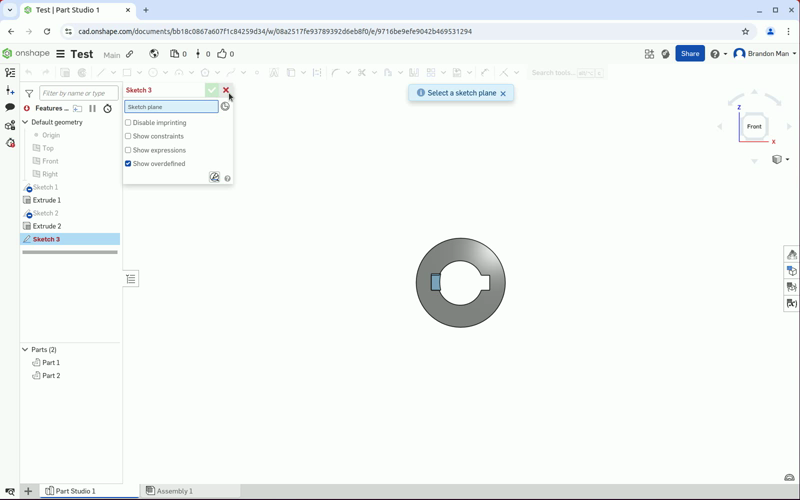
mouse_move(73, 163)
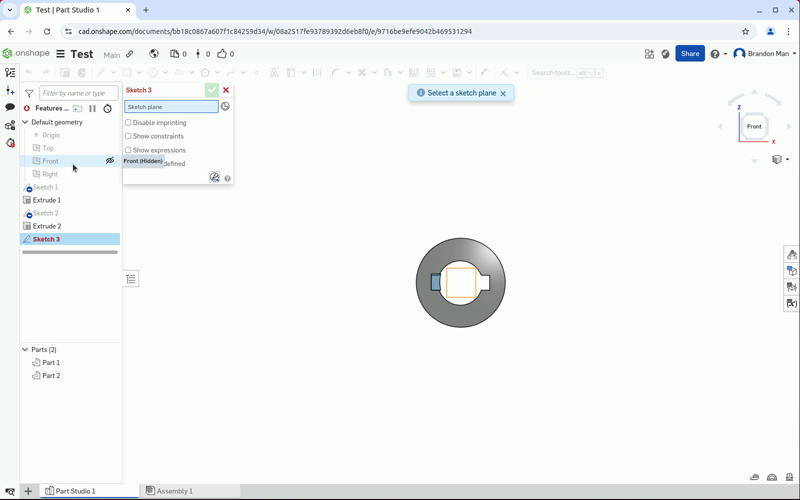
click(73, 163)
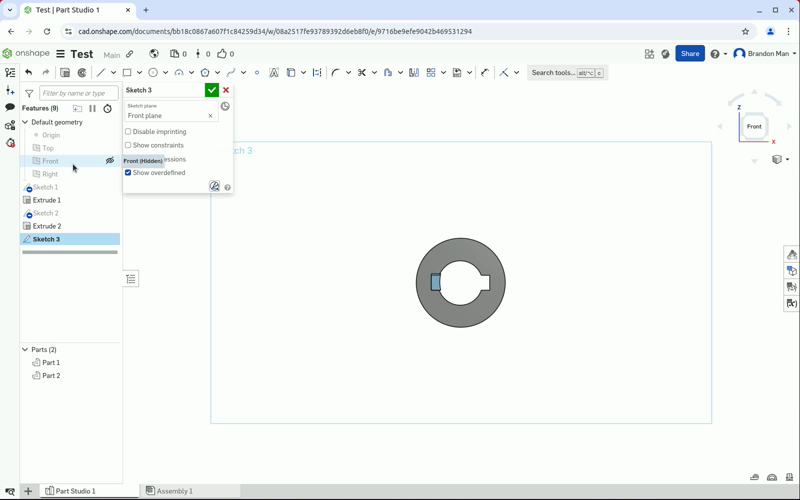
mouse_move(73, 352)
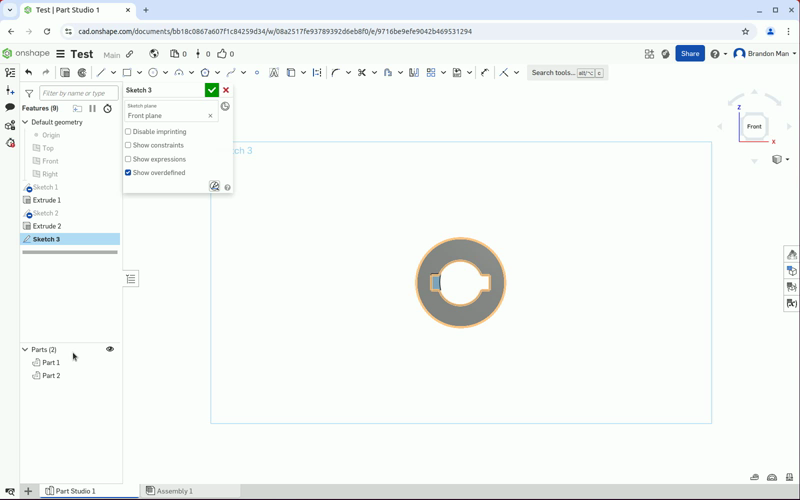
key(y)
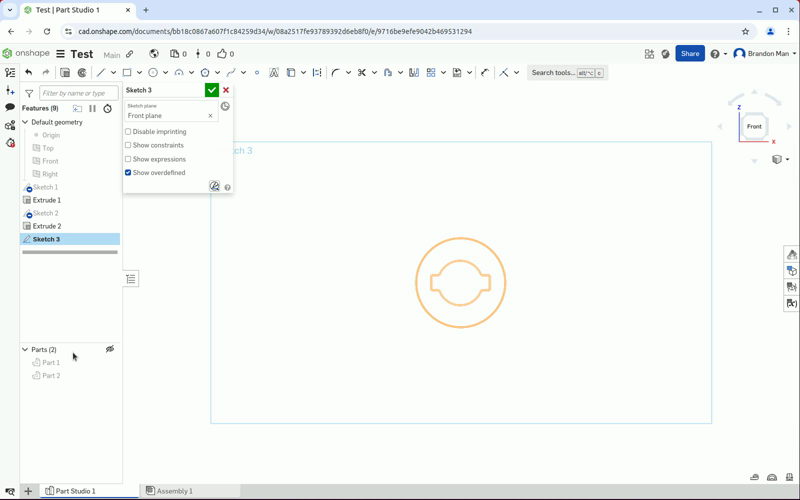
key(l)
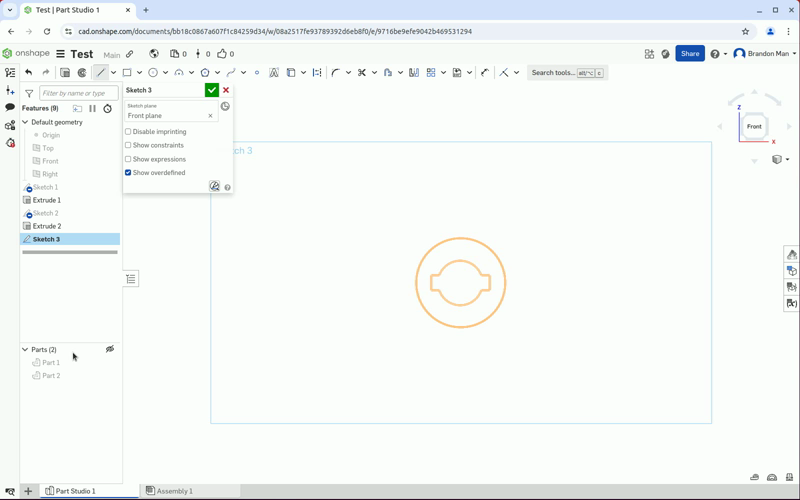
key_down(shift)
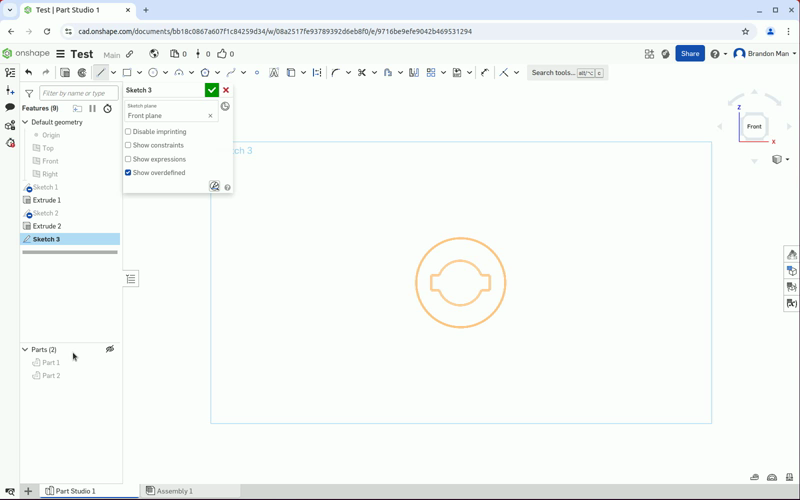
mouse_move(468, 326)
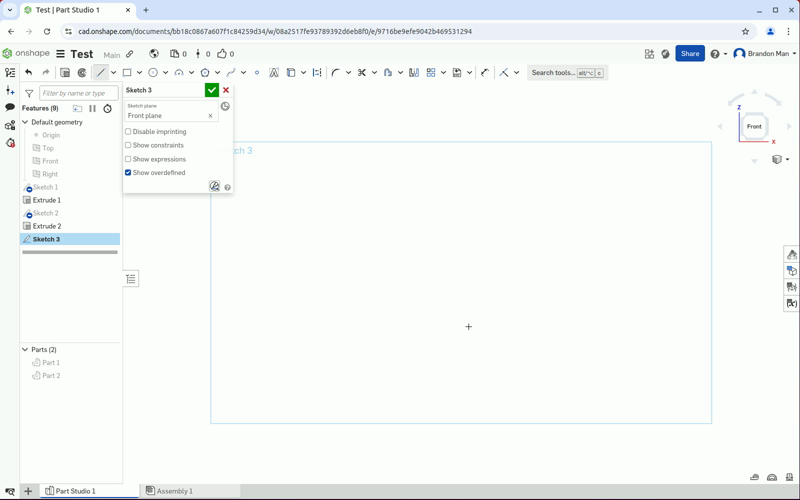
click(468, 326)
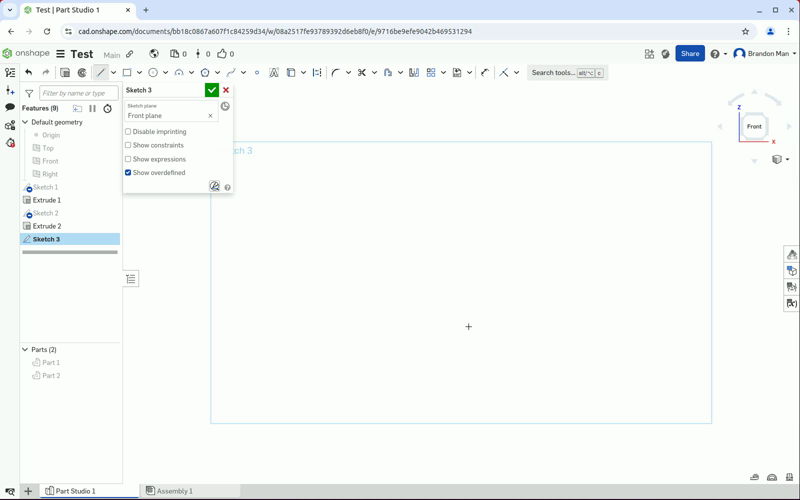
key_up(shift)
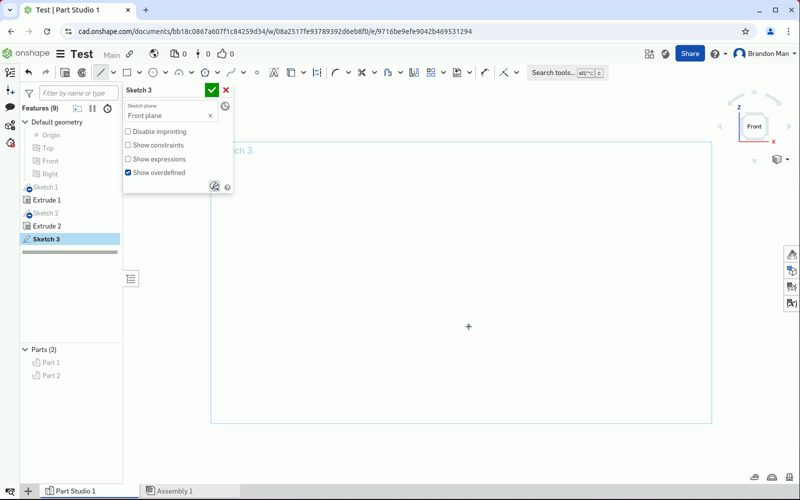
key_down(shift)
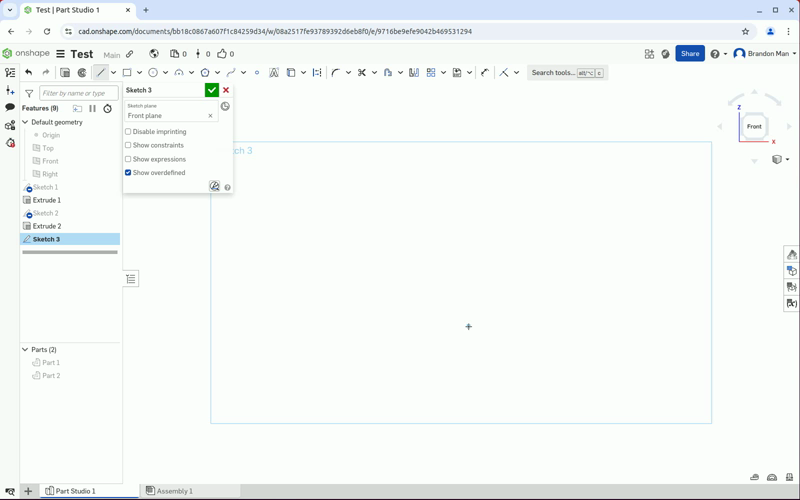
mouse_move(549, 311)
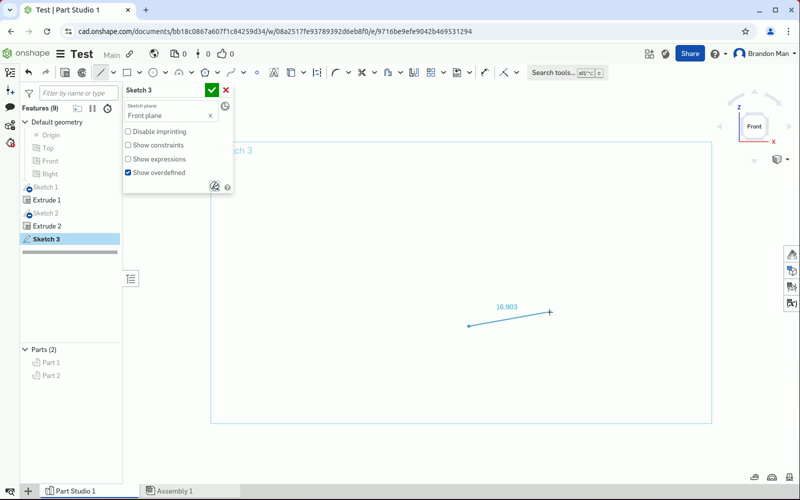
click(549, 311)
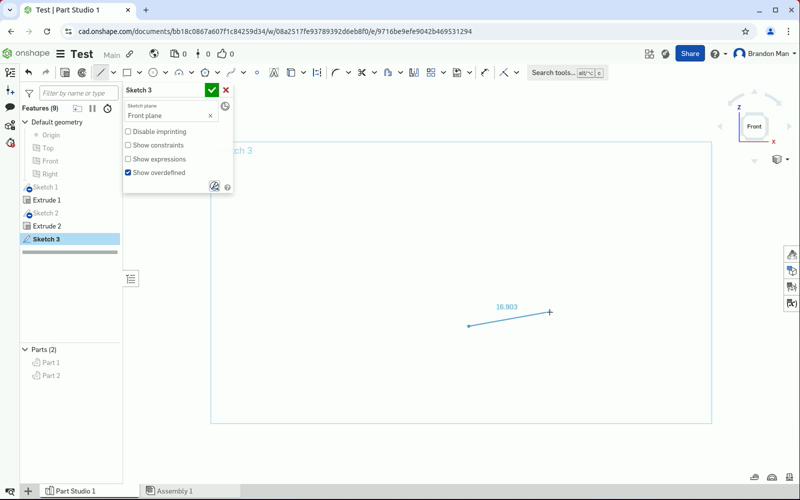
key_up(shift)
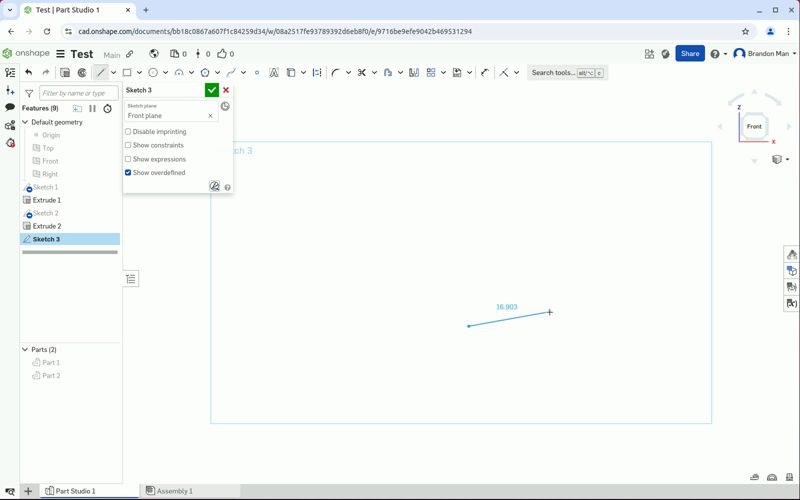
key(esc)
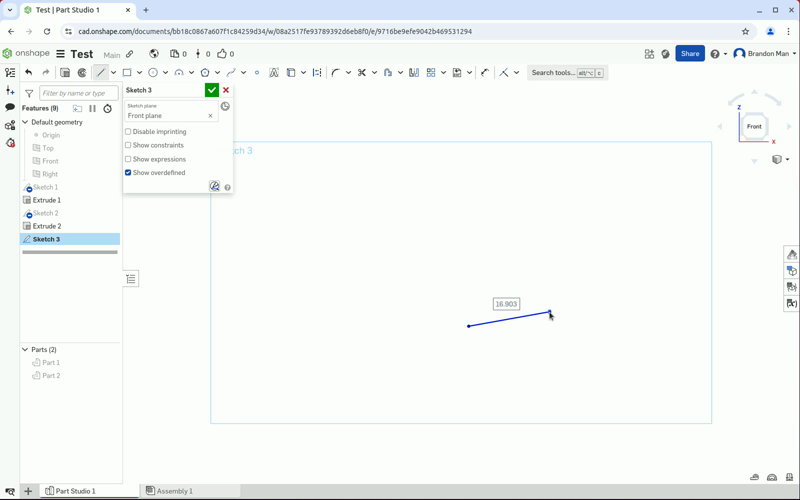
key(a)
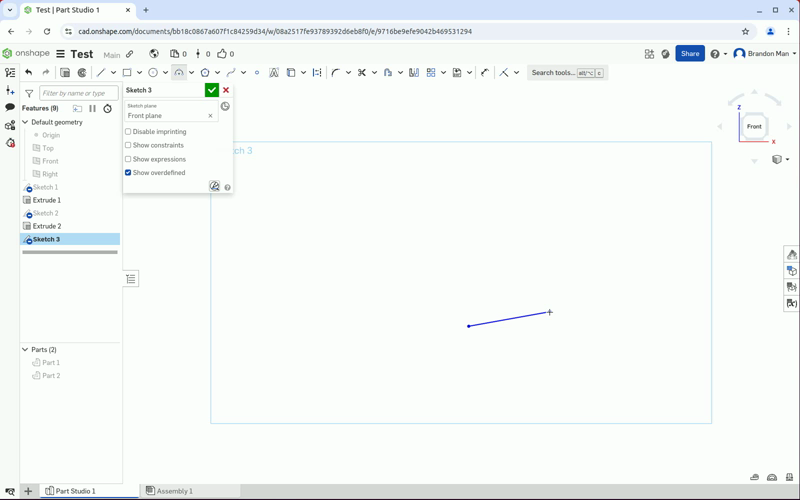
mouse_move(549, 311)
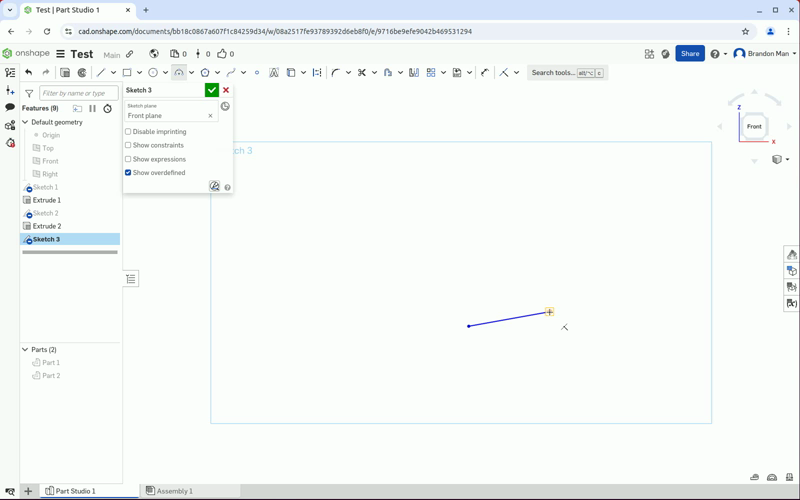
click(549, 311)
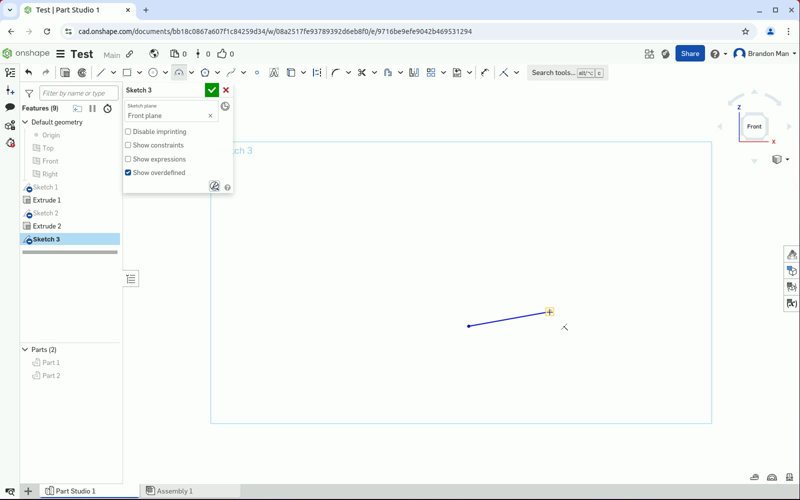
key_down(shift)
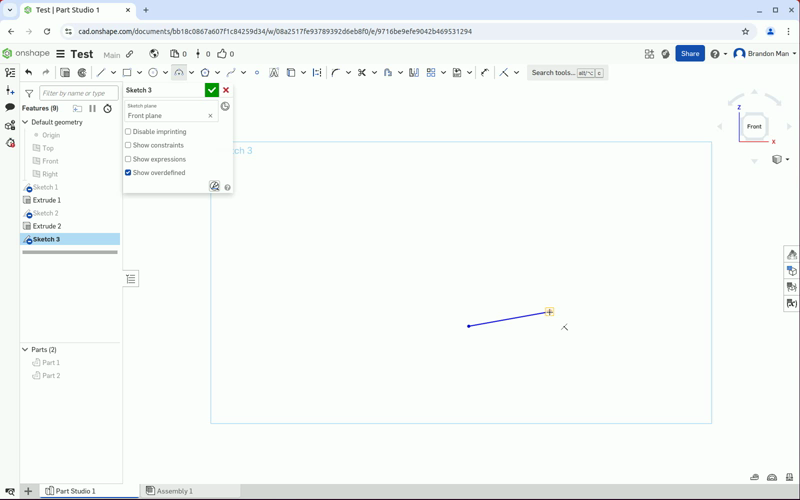
mouse_move(549, 253)
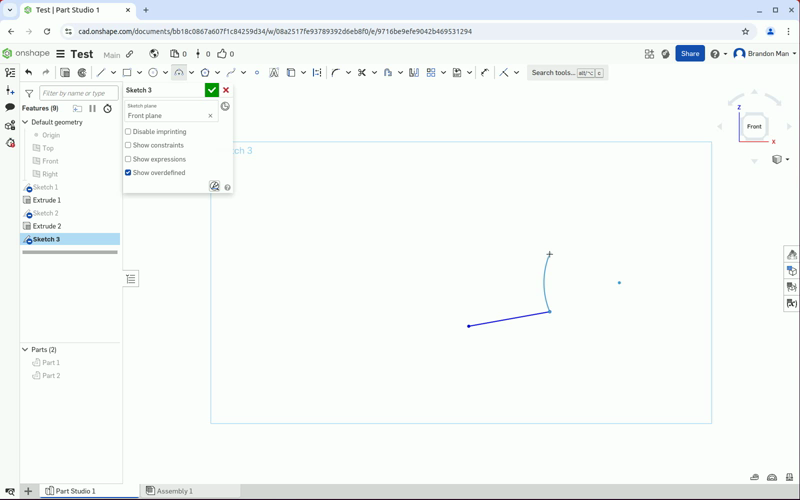
click(549, 253)
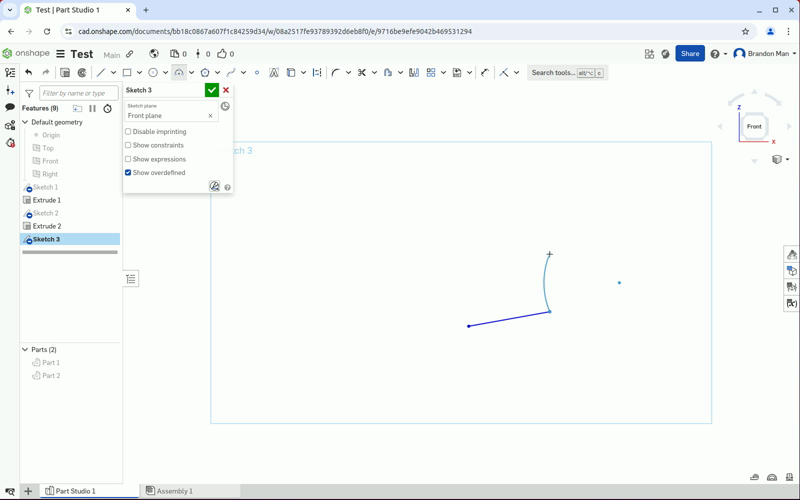
mouse_move(515, 282)
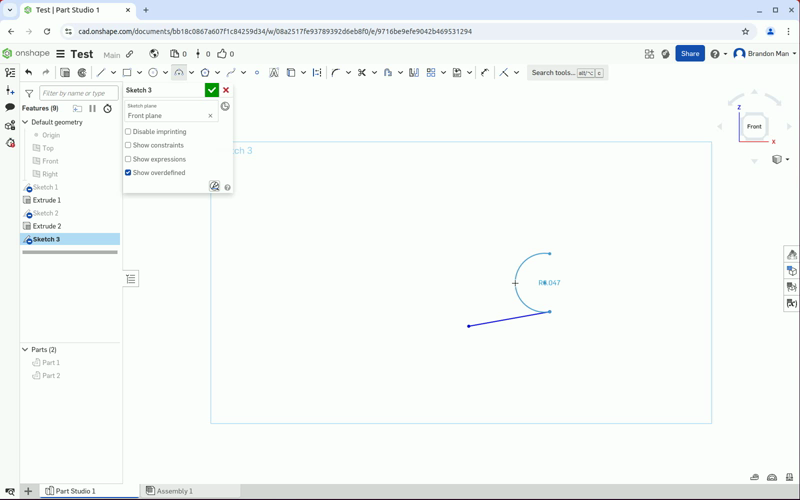
click(515, 282)
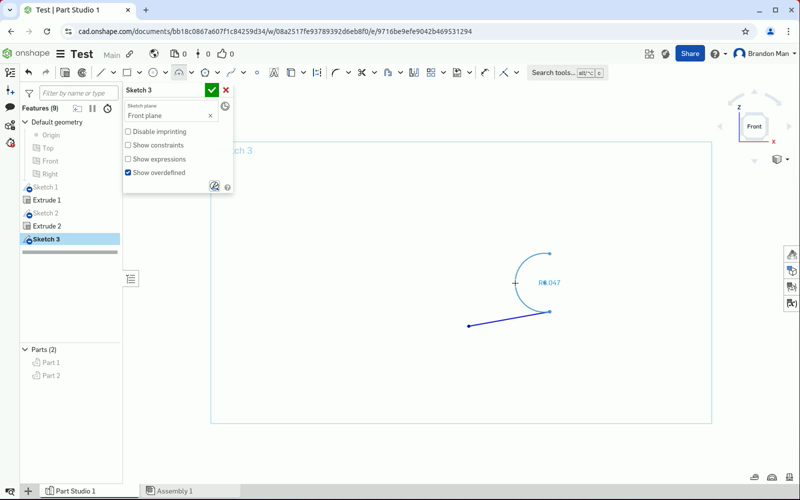
key_up(shift)
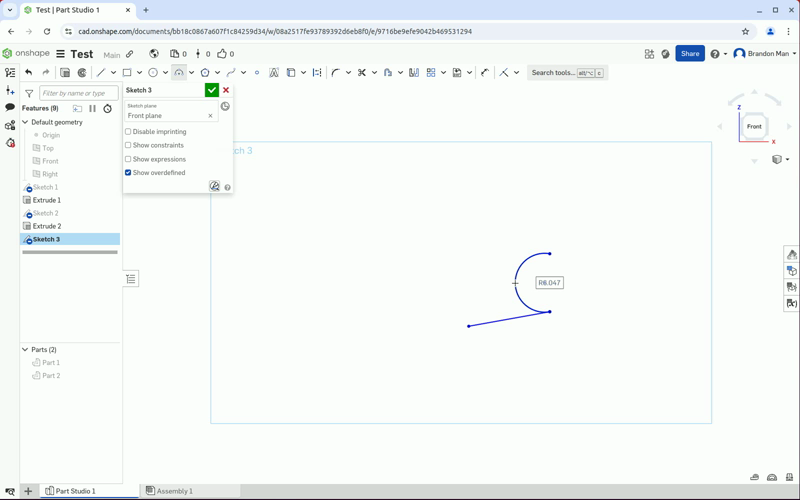
key(esc)
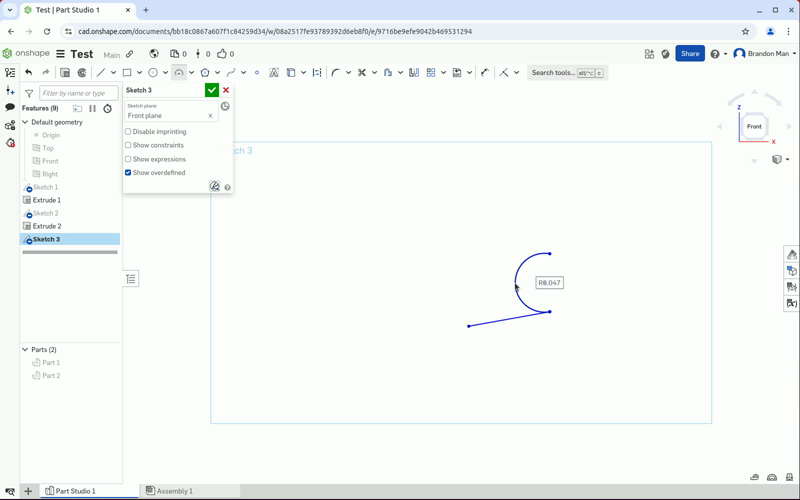
key(l)
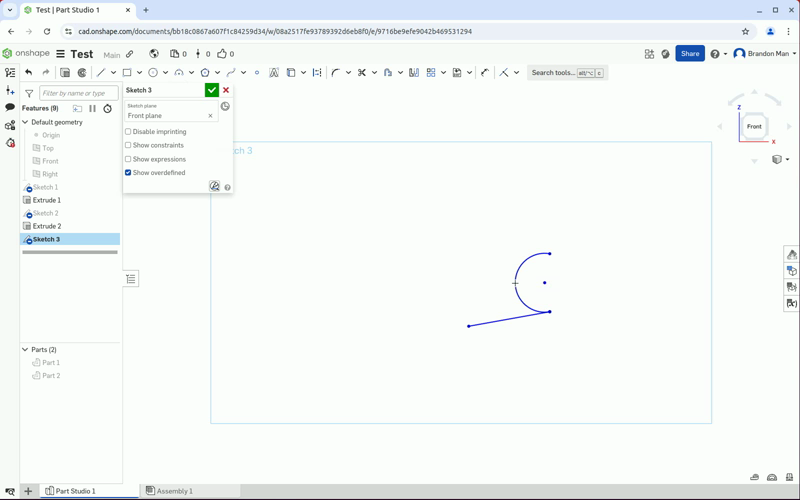
mouse_move(549, 253)
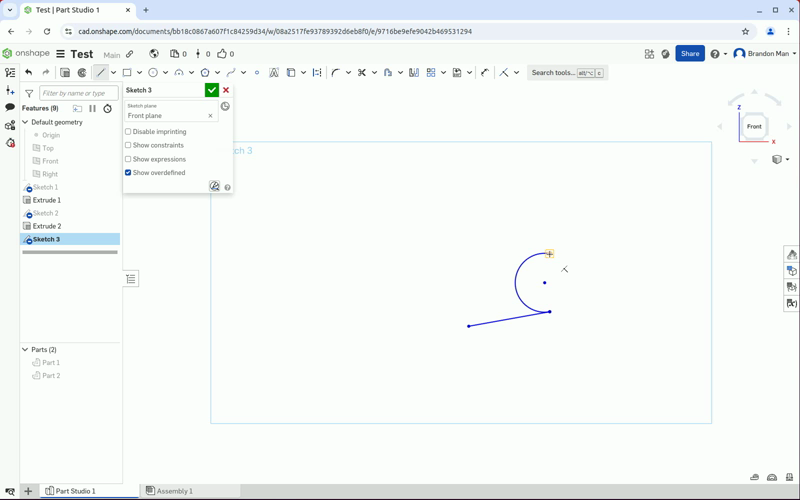
click(549, 253)
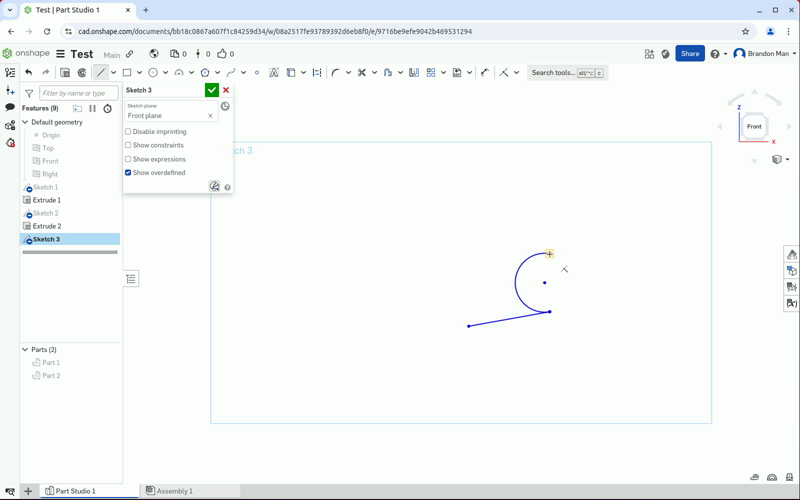
key_down(shift)
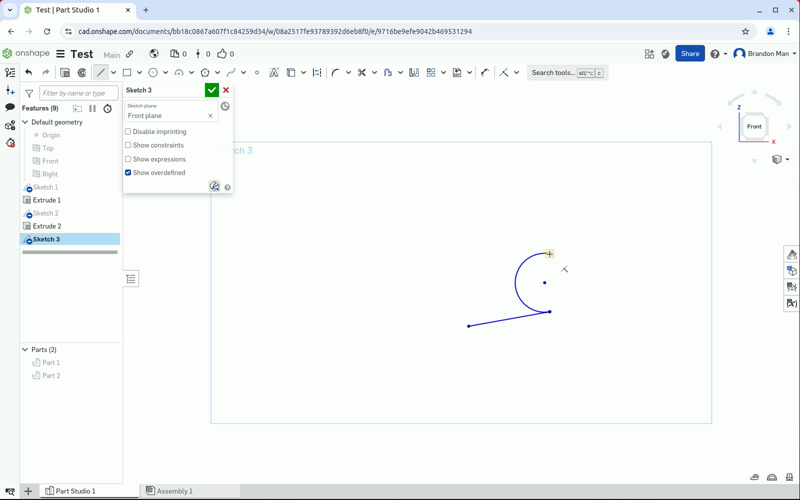
mouse_move(468, 239)
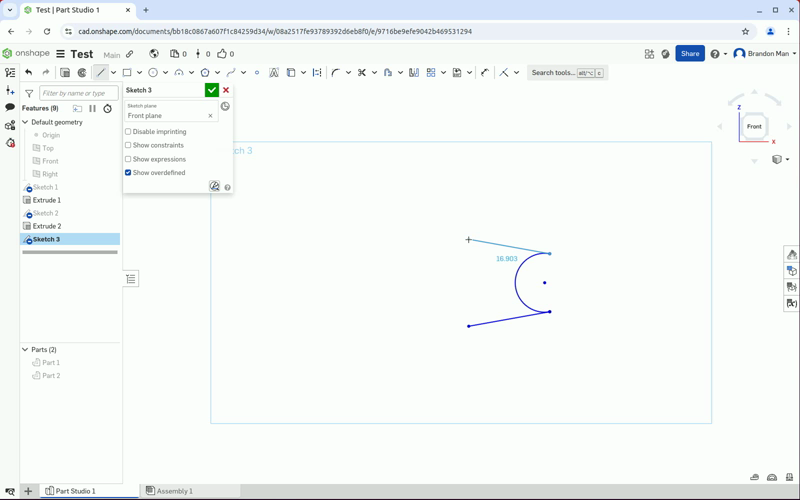
click(468, 239)
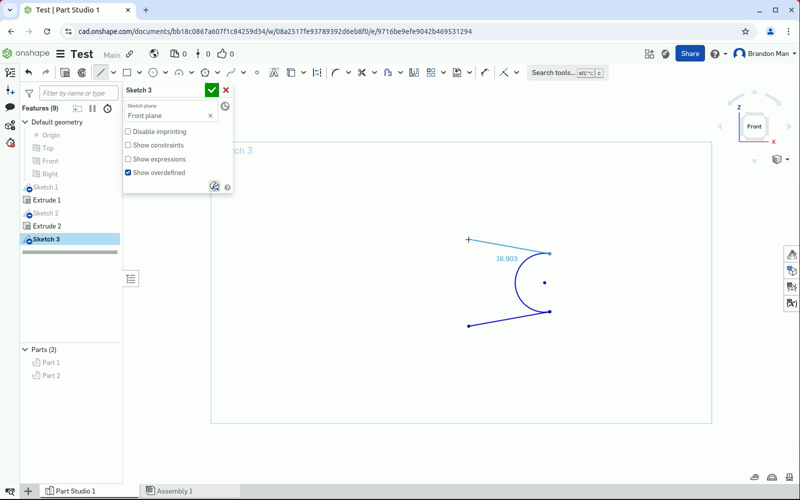
key_up(shift)
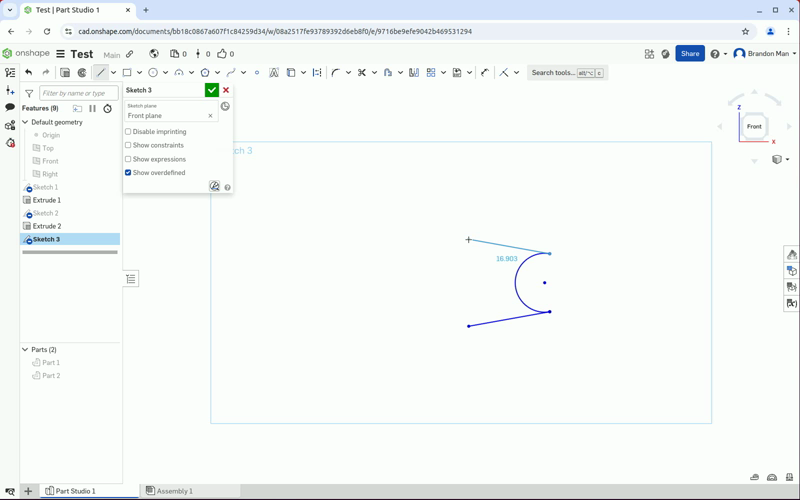
key(esc)
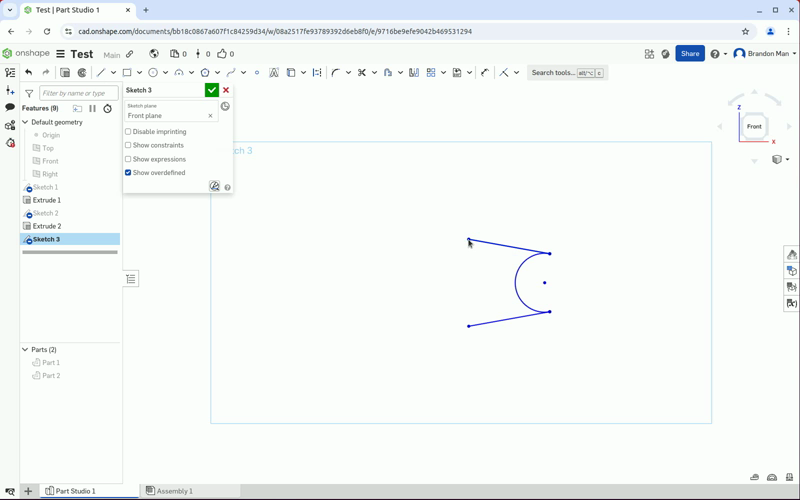
key(a)
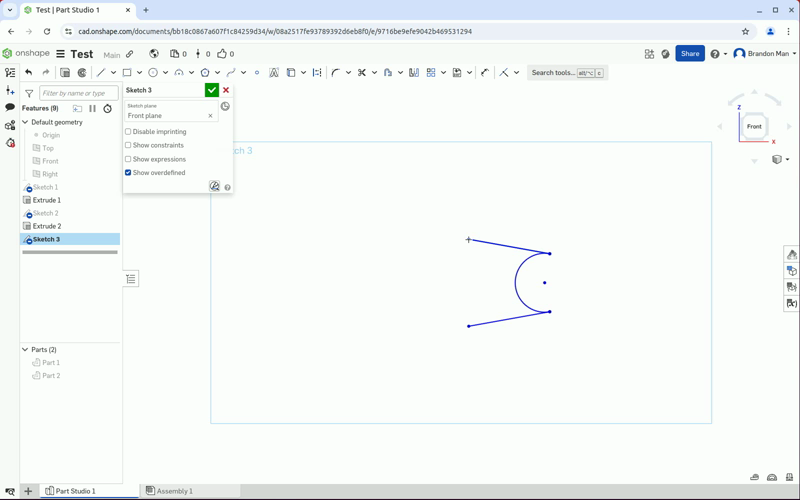
mouse_move(468, 239)
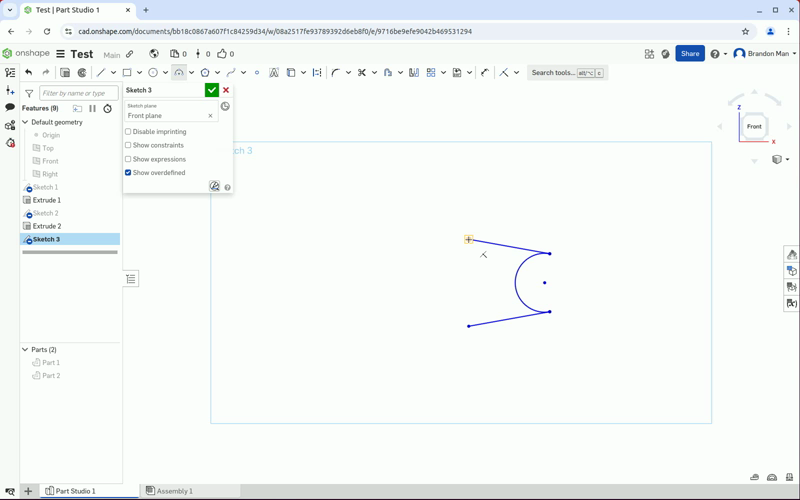
click(468, 239)
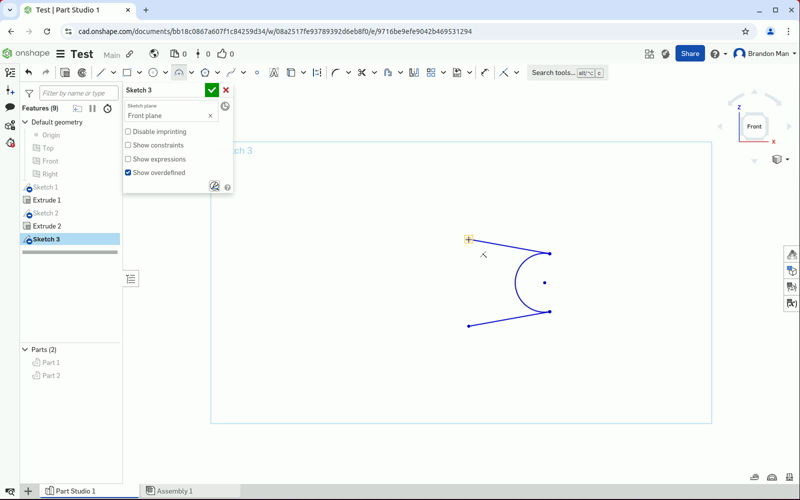
mouse_move(468, 326)
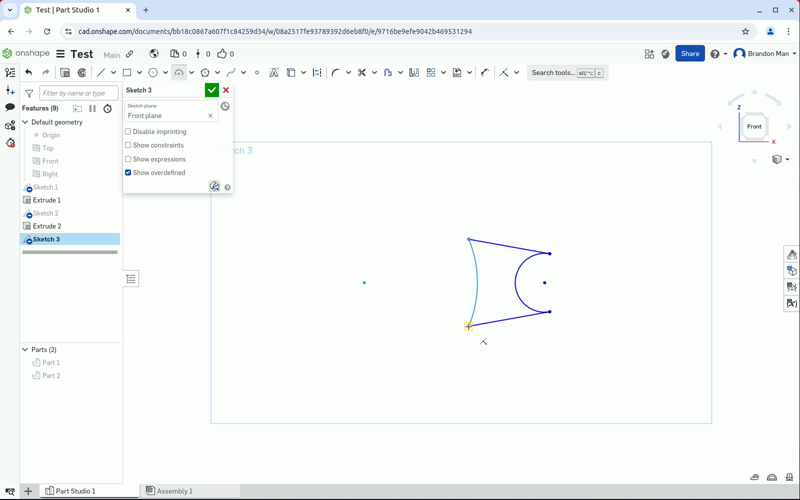
click(468, 326)
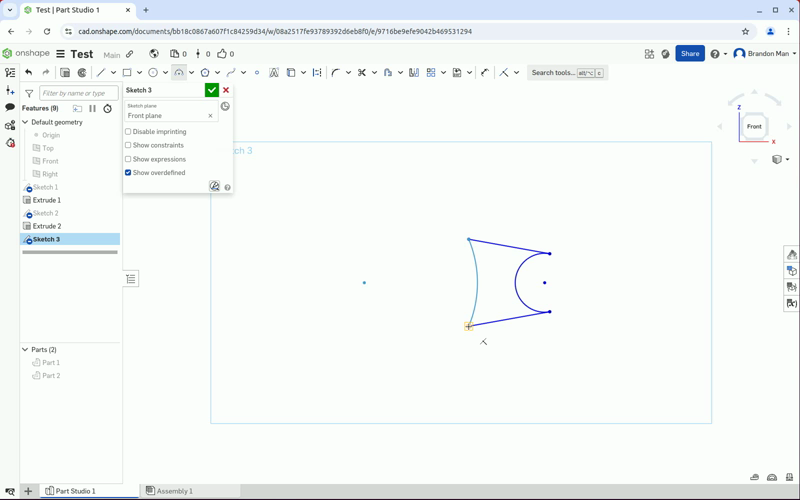
key_down(shift)
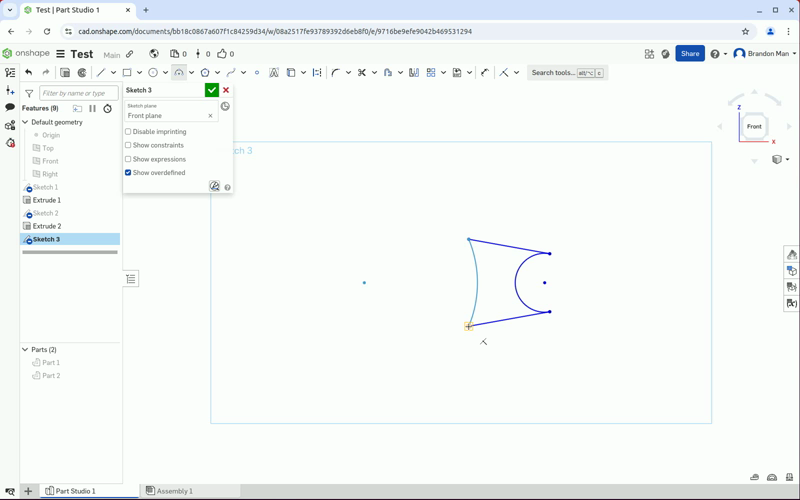
mouse_move(505, 282)
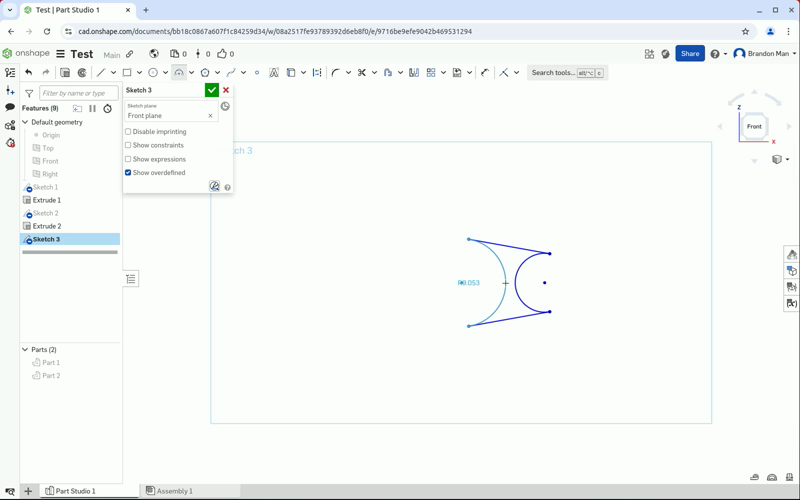
click(505, 282)
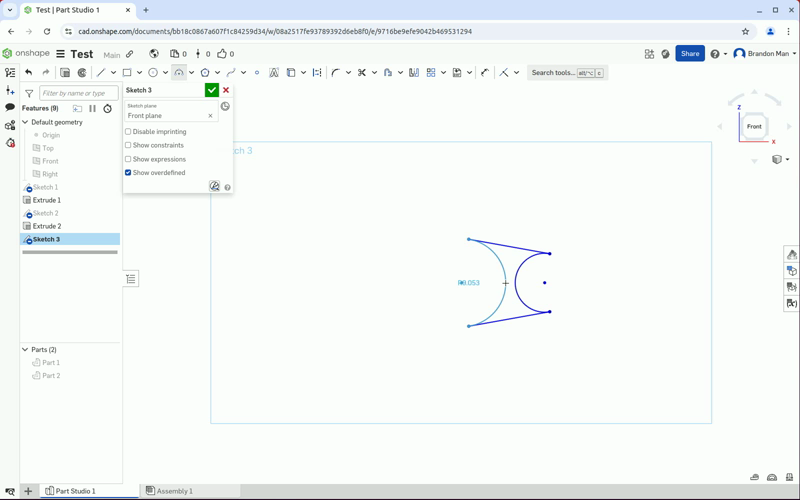
key_up(shift)
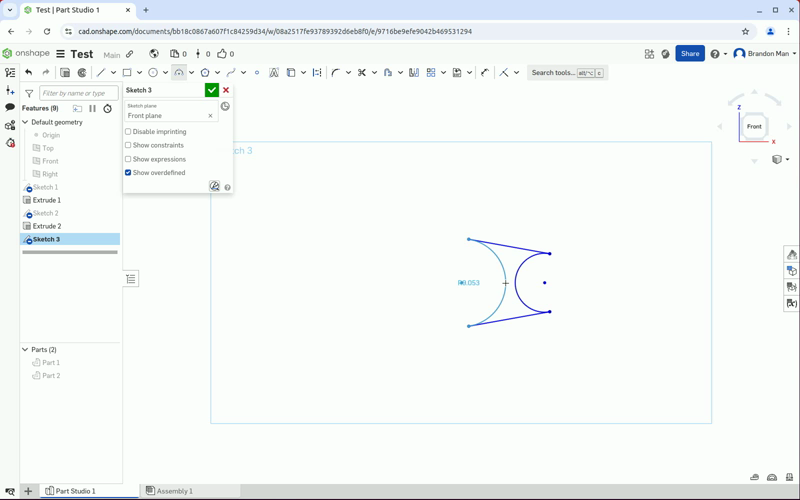
key(esc)
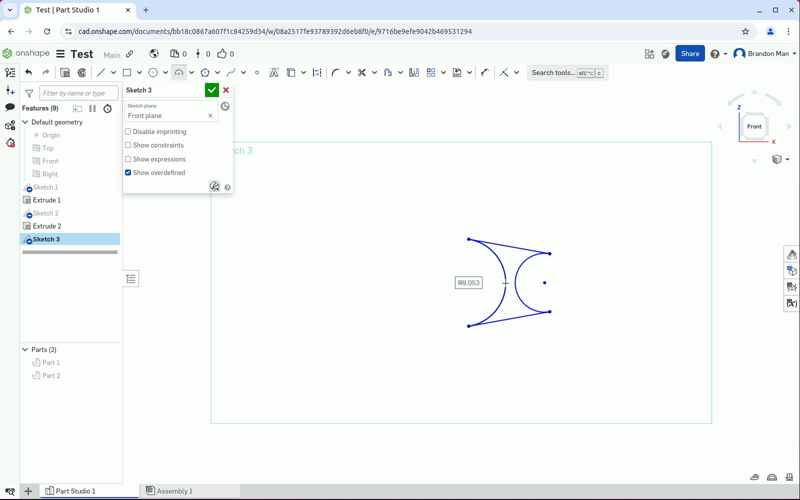
mouse_move(513, 275)
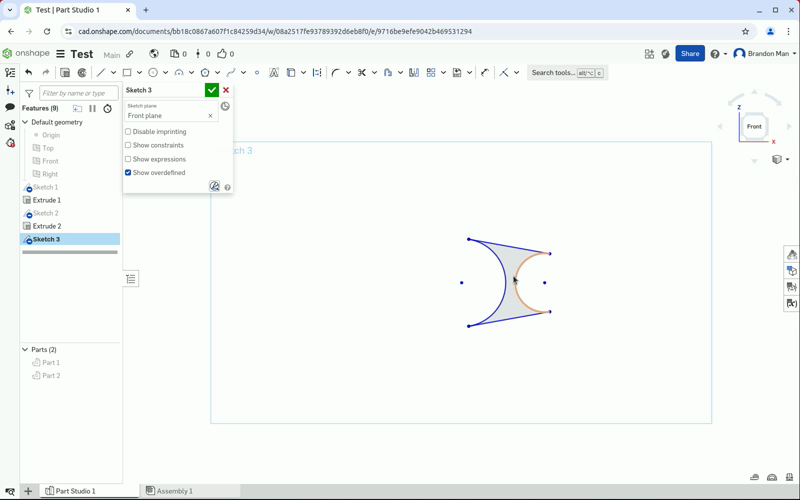
click(513, 275)
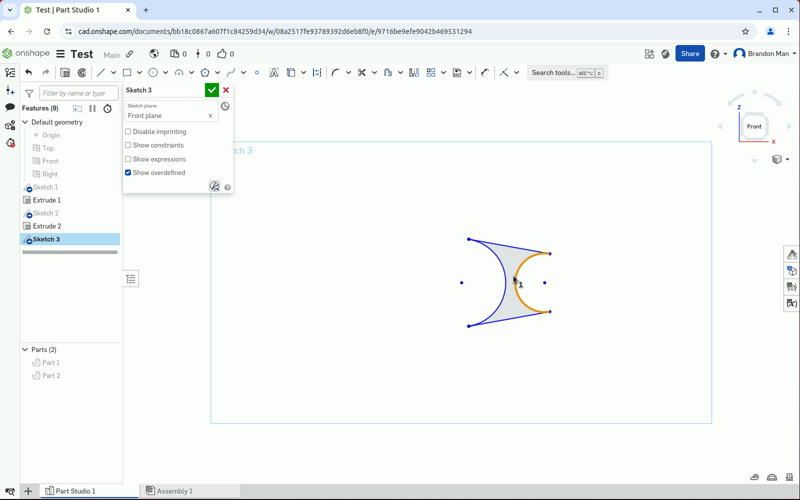
mouse_move(73, 352)
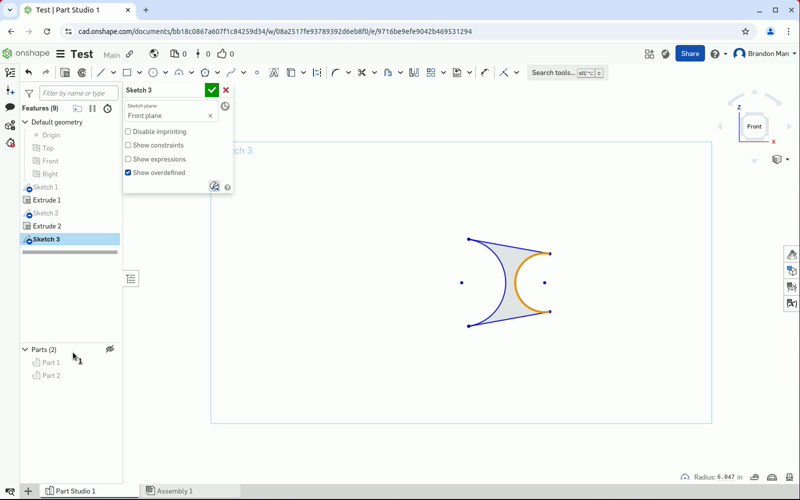
key(shift+y)
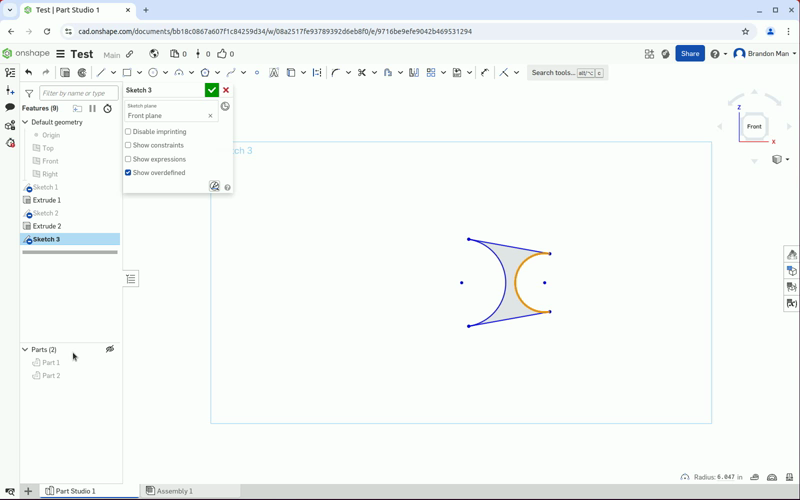
key(shift+e)
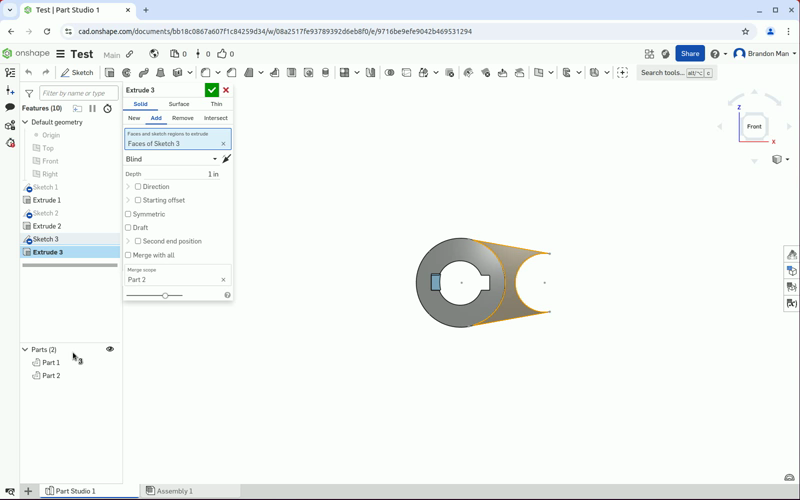
mouse_move(143, 106)
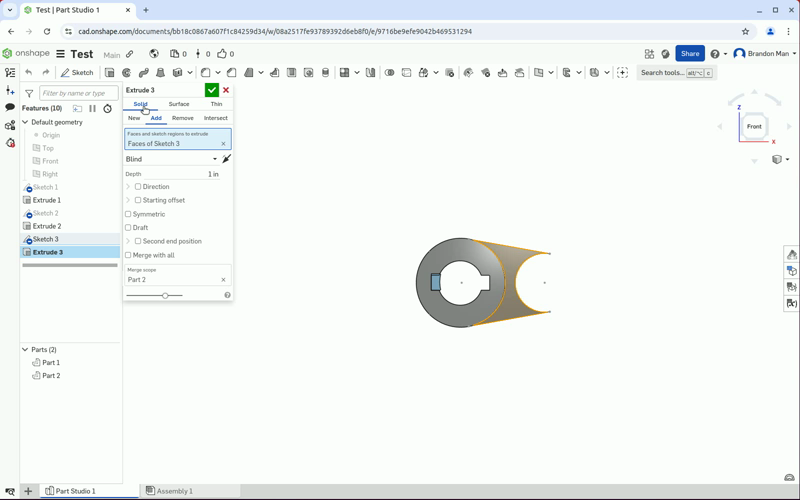
click(143, 106)
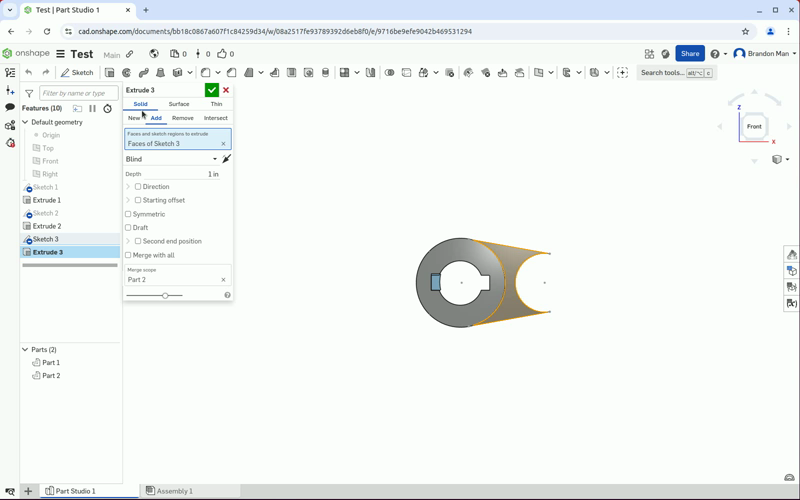
mouse_move(137, 120)
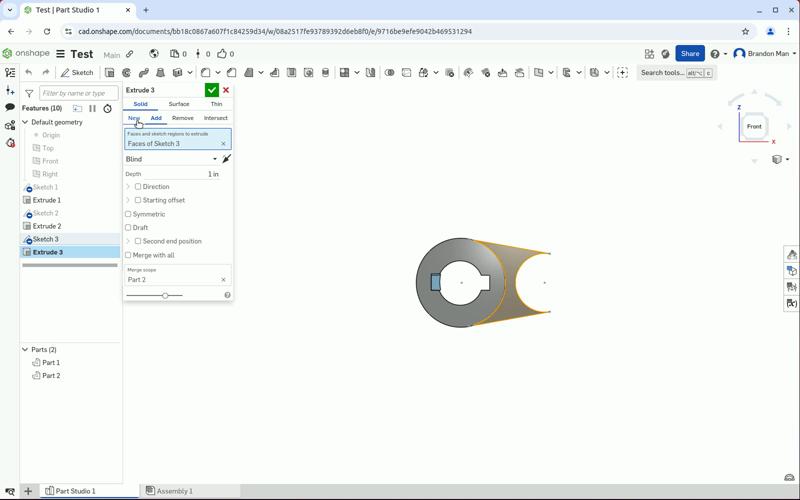
click(137, 120)
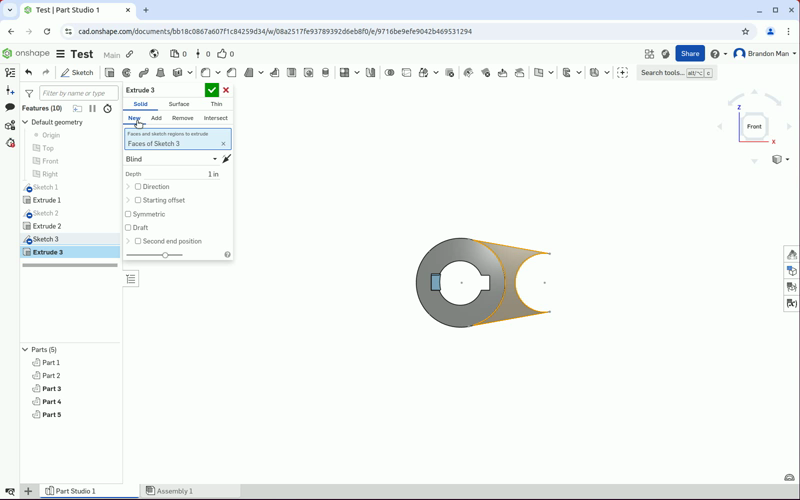
key(tab, 4)
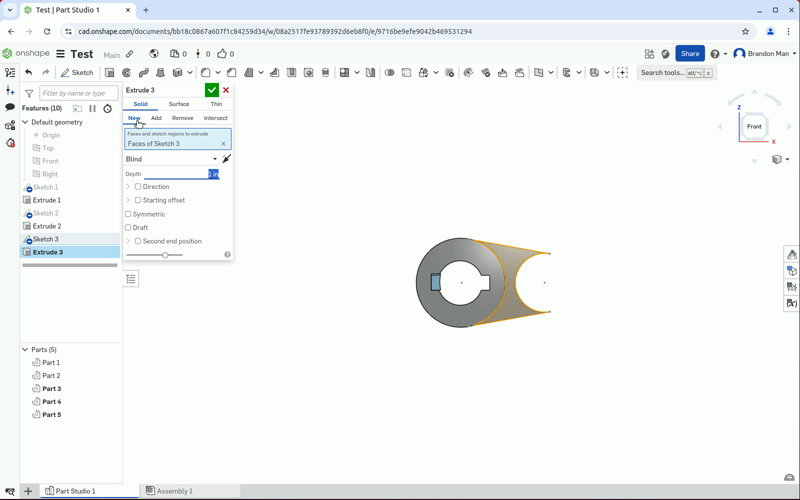
text(7.943)
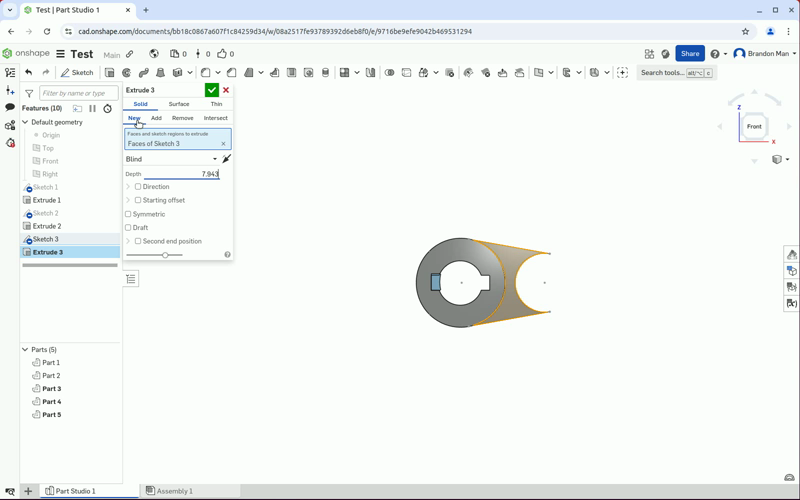
key(enter)
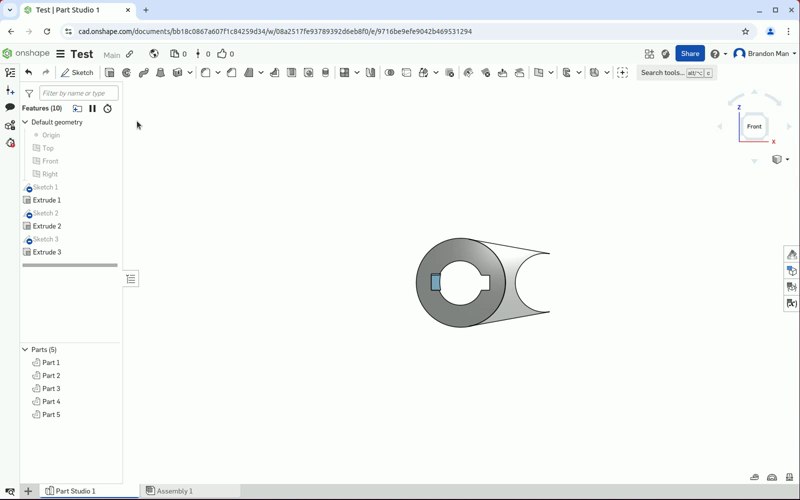
key(shift+h)
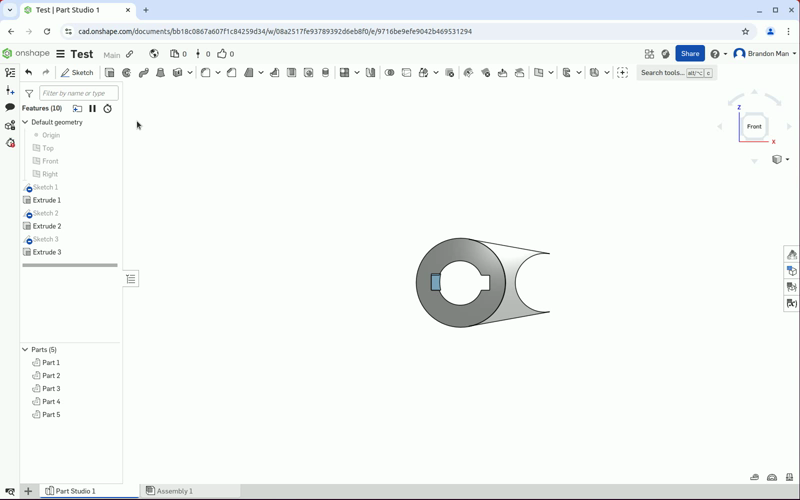
key(shift+h)
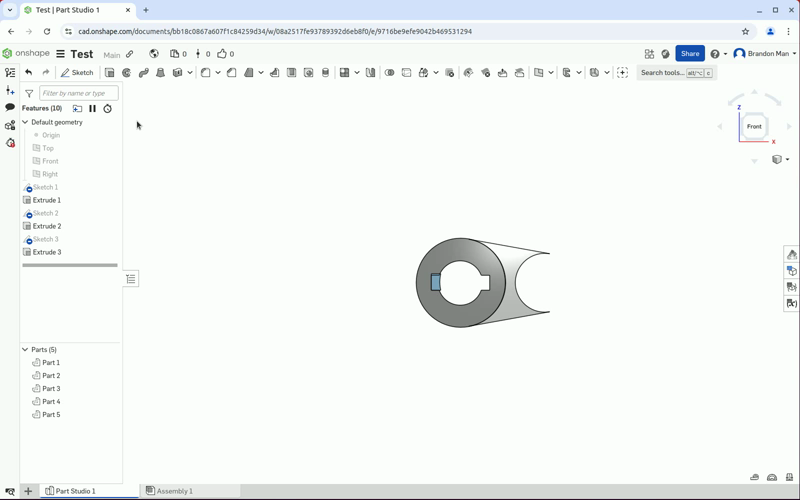
mouse_move(73, 189)
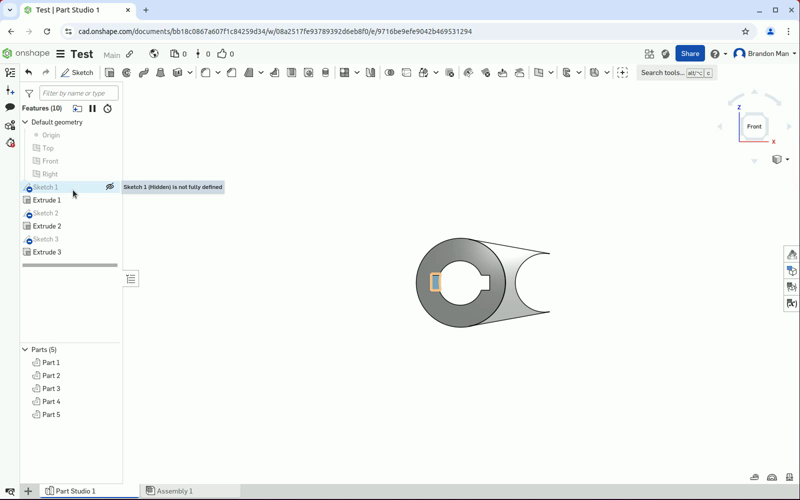
click(73, 189)
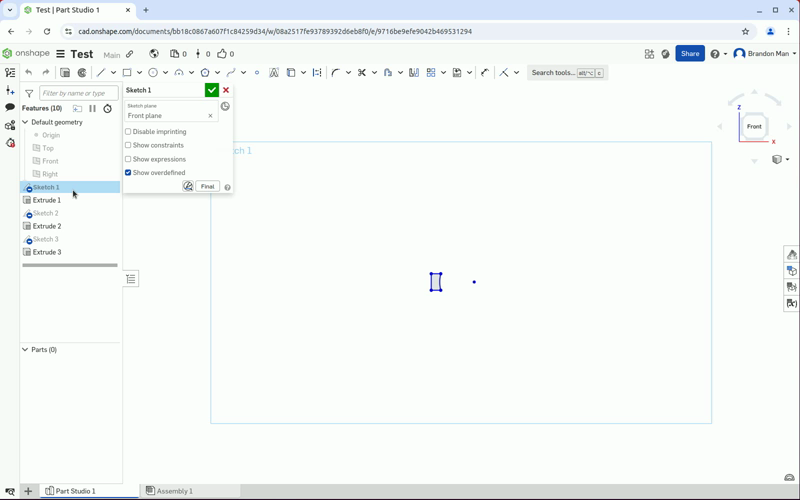
mouse_move(229, 92)
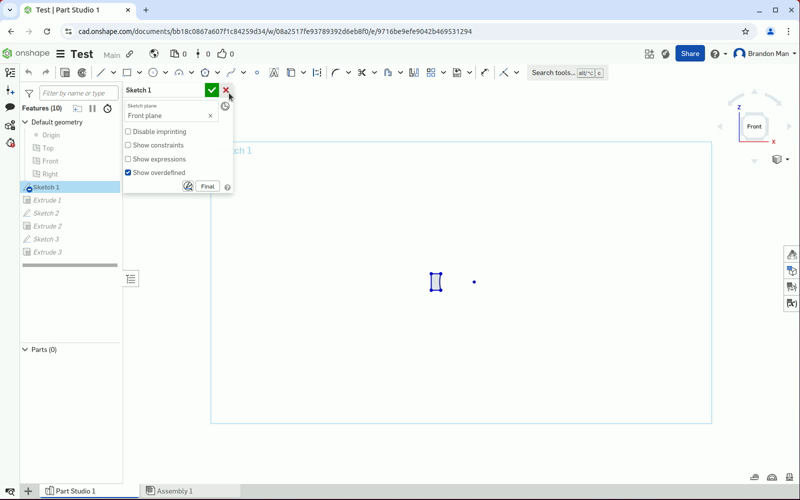
click(229, 92)
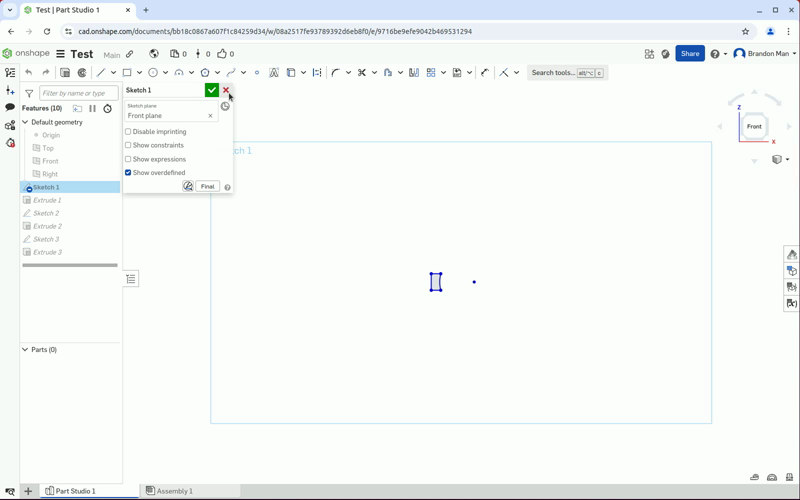
key(shift+s)
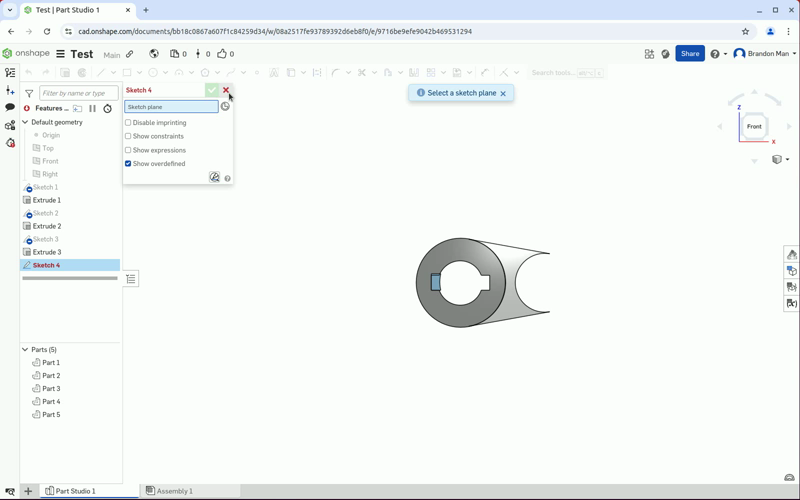
mouse_move(73, 163)
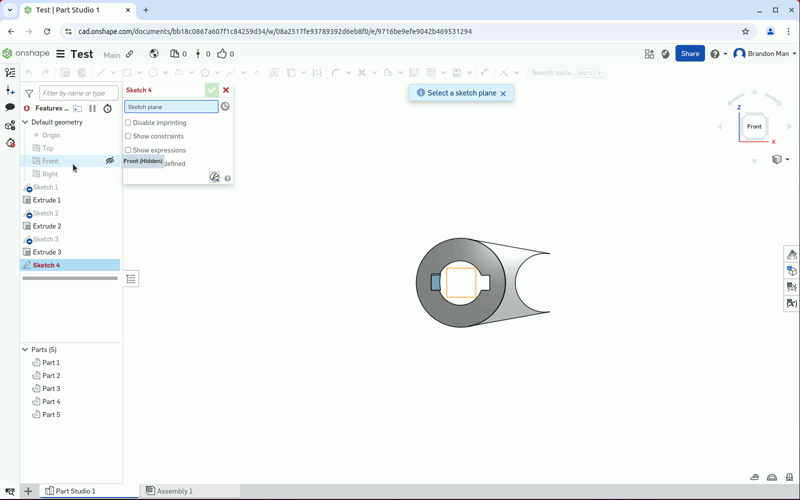
click(73, 163)
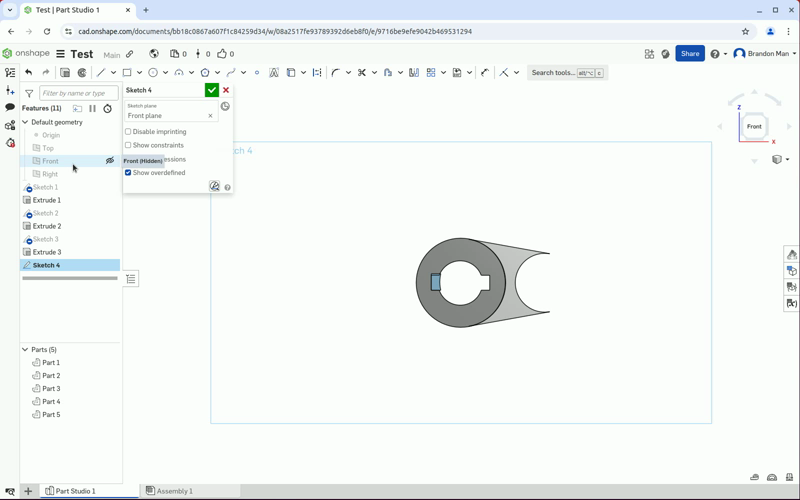
mouse_move(73, 352)
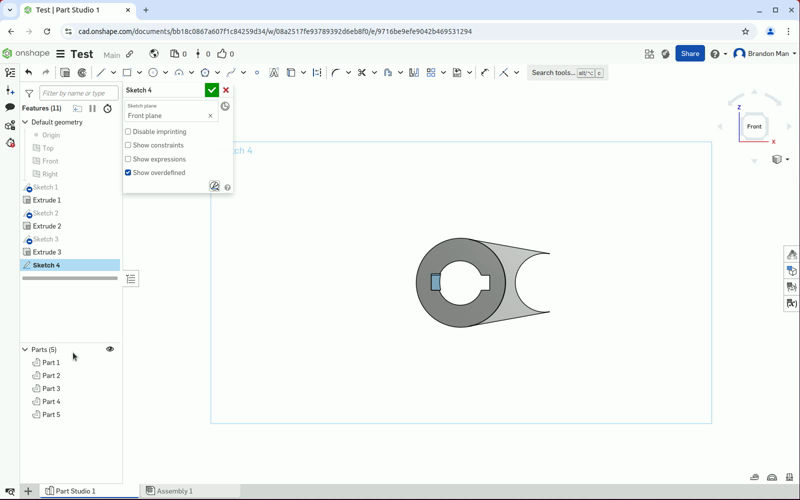
key(y)
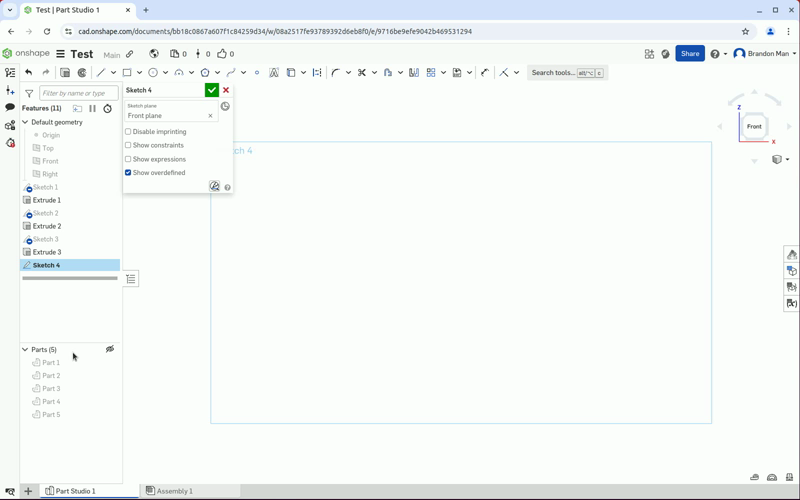
key(c)
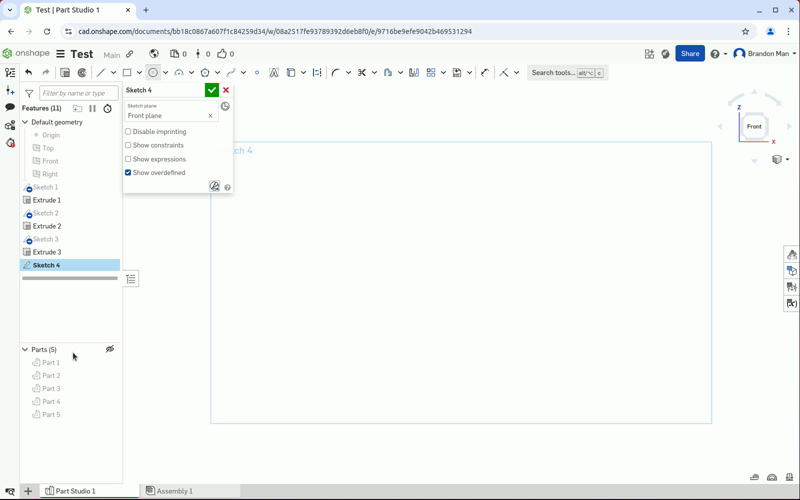
key_down(shift)
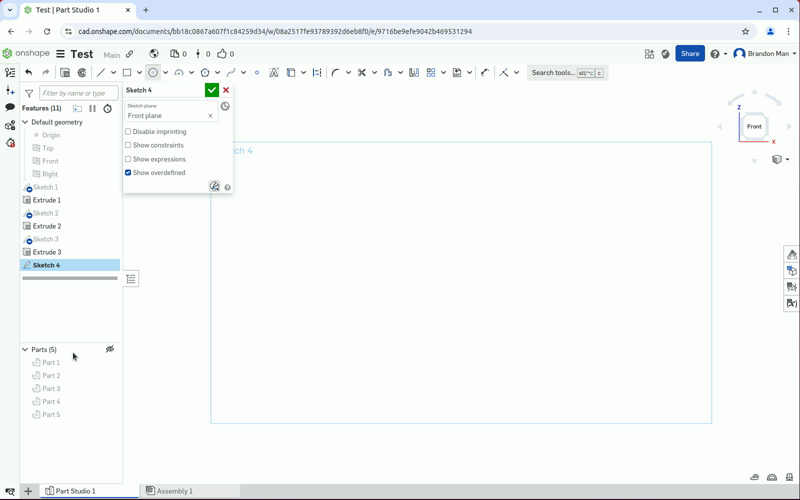
mouse_move(544, 282)
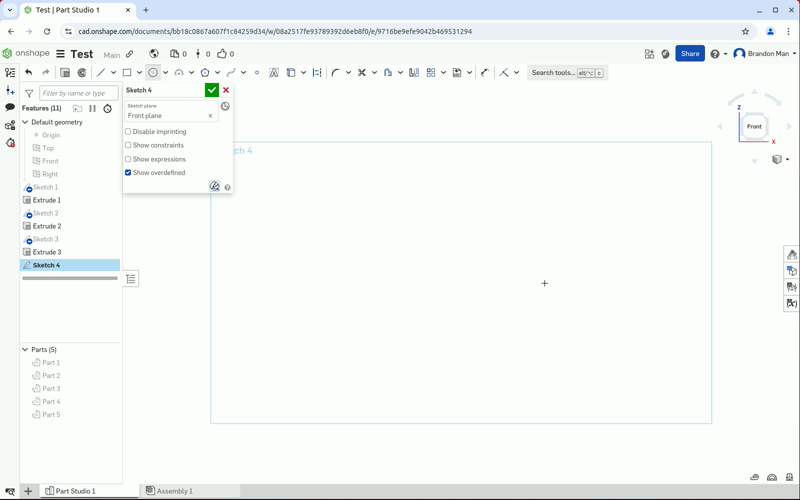
click(544, 282)
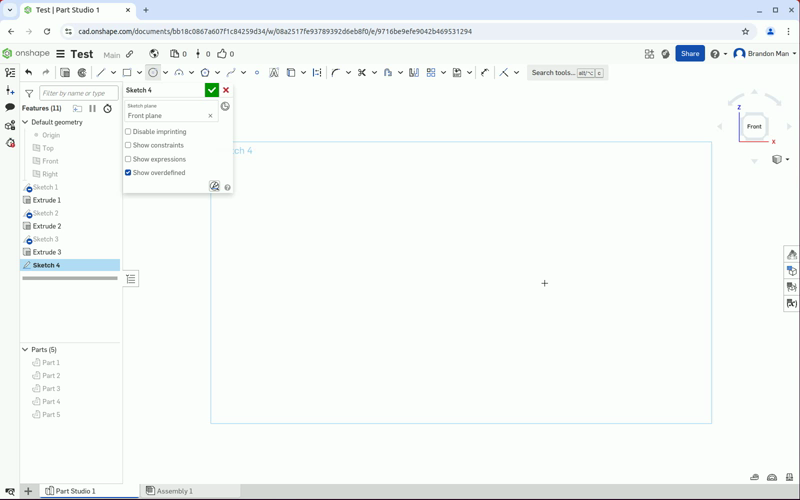
key_up(shift)
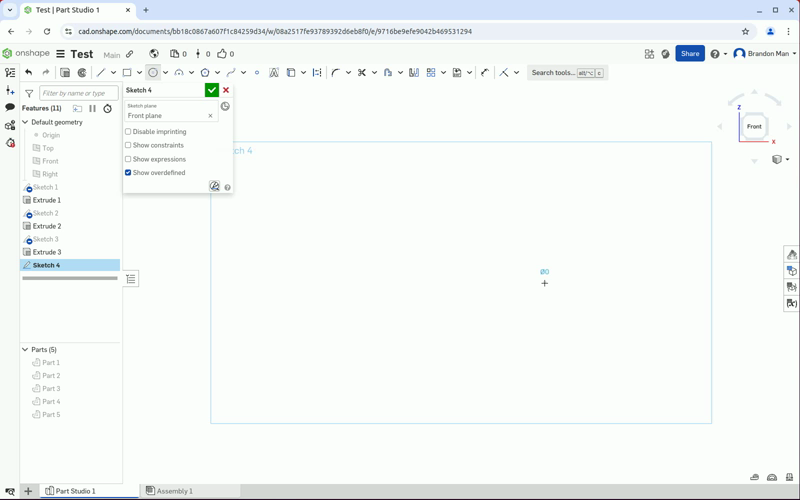
mouse_move(573, 282)
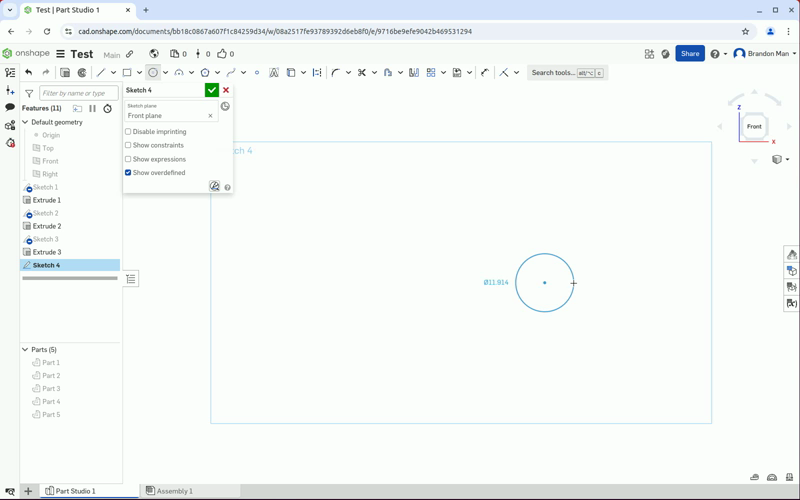
click(573, 282)
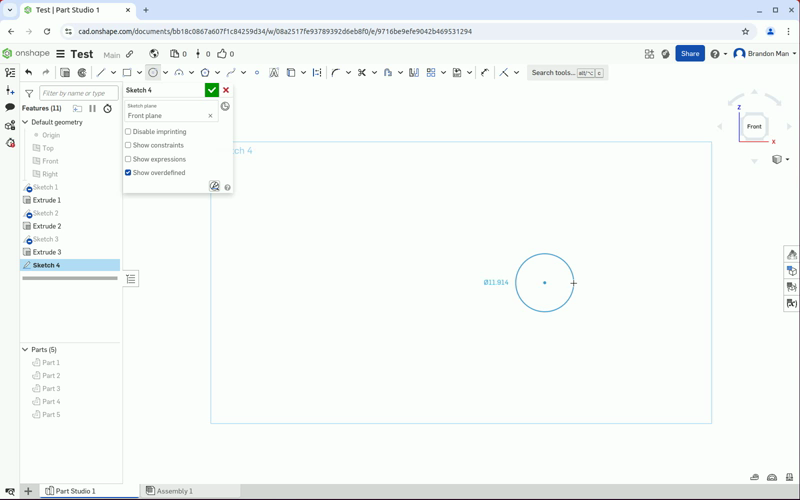
key(esc)
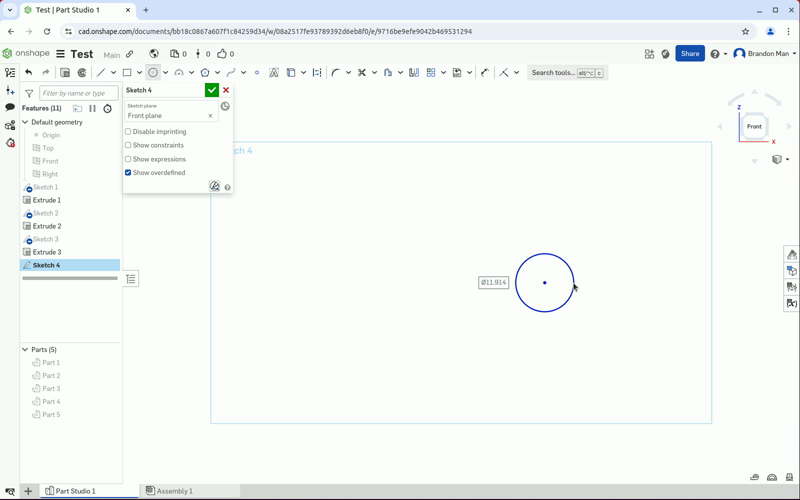
key(c)
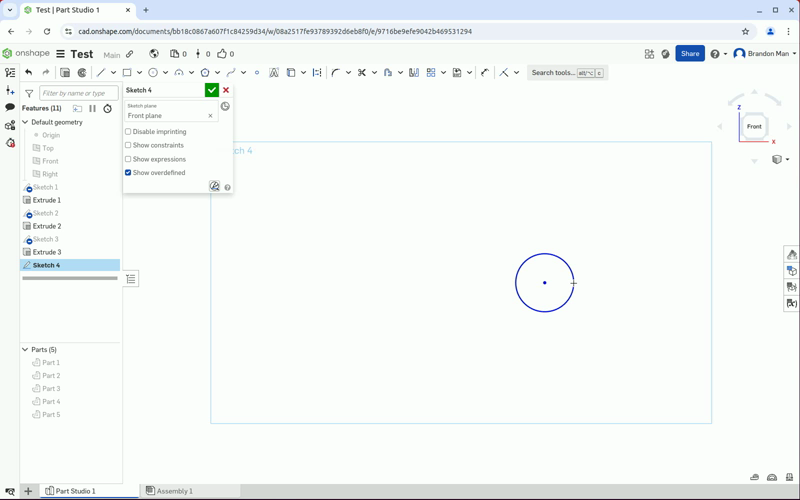
key_down(shift)
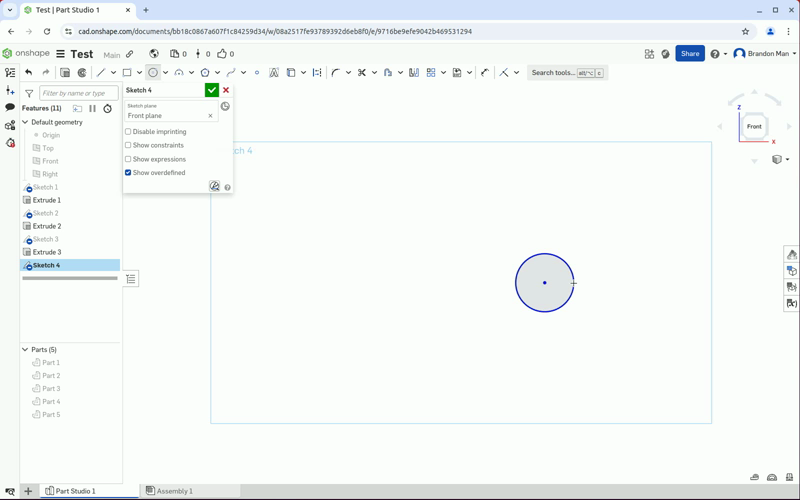
mouse_move(544, 282)
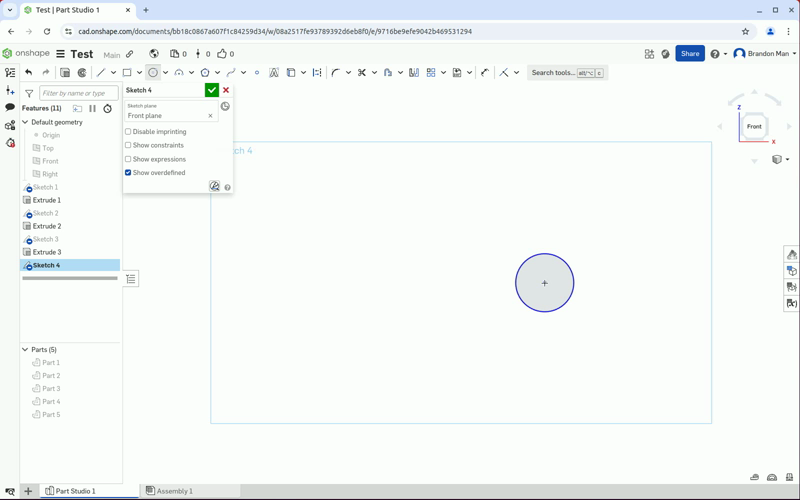
click(544, 282)
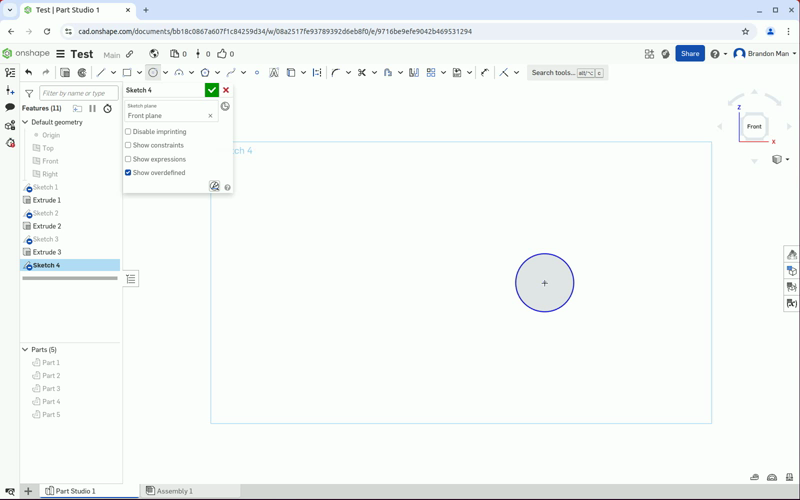
key_up(shift)
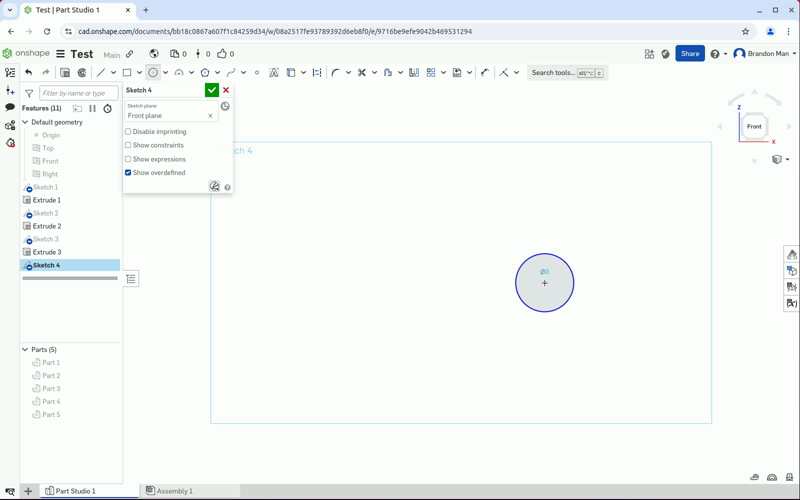
mouse_move(567, 282)
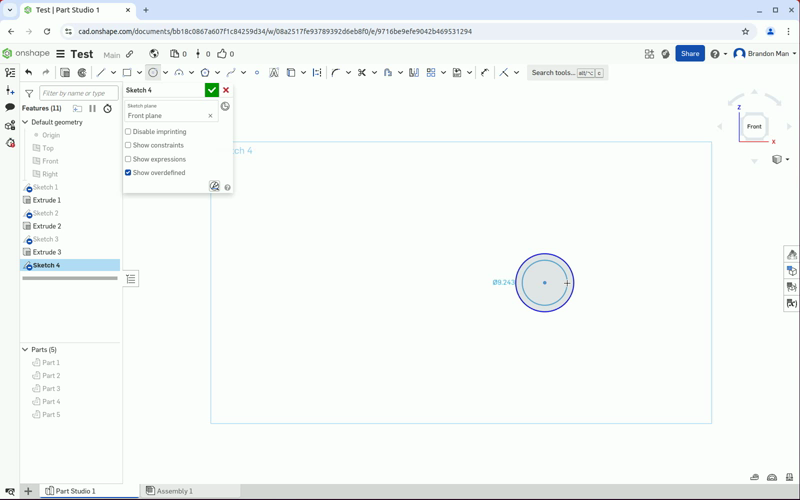
click(567, 282)
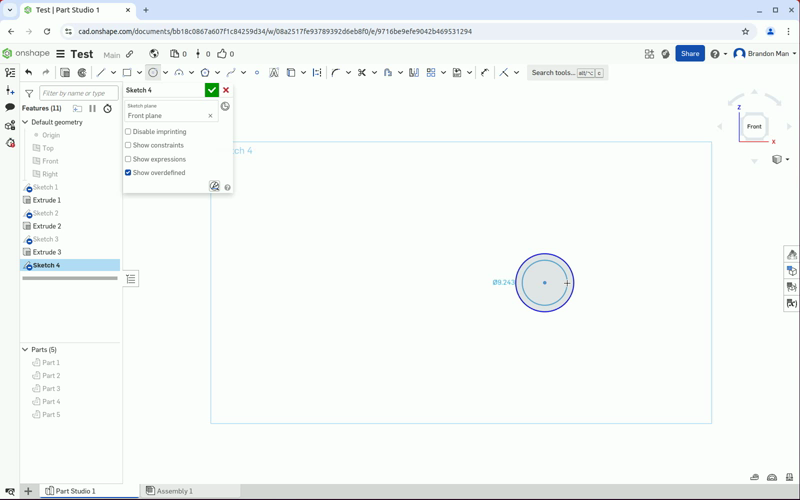
key(esc)
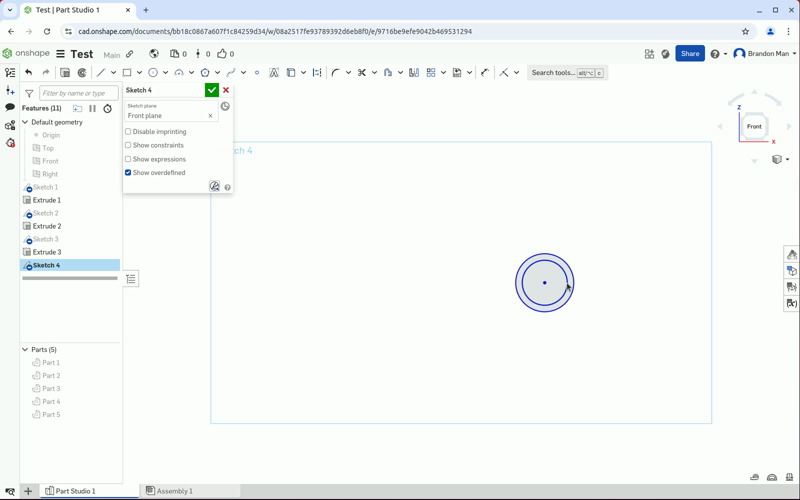
mouse_move(570, 276)
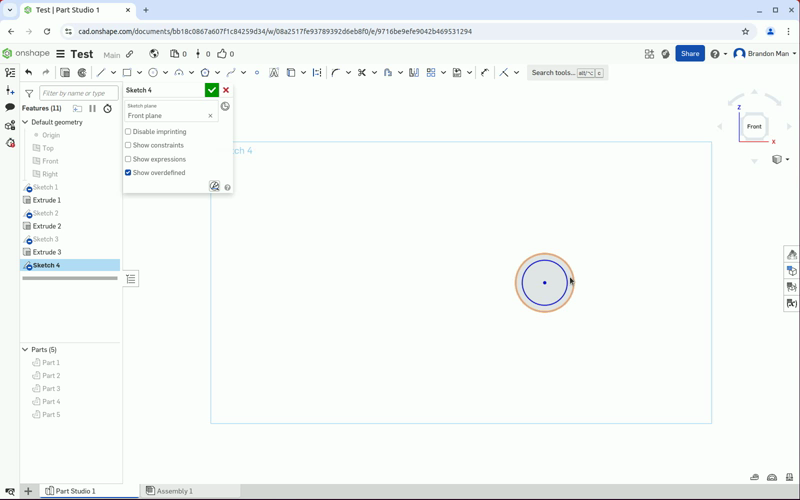
scroll(6)
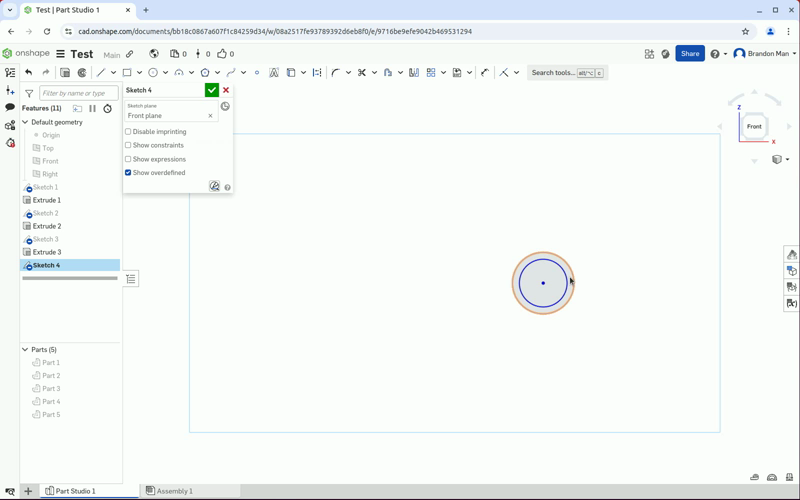
scroll(6)
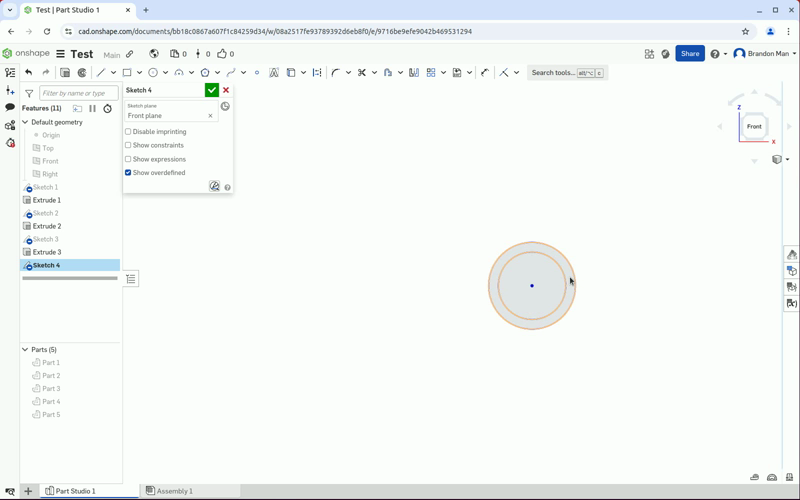
scroll(6)
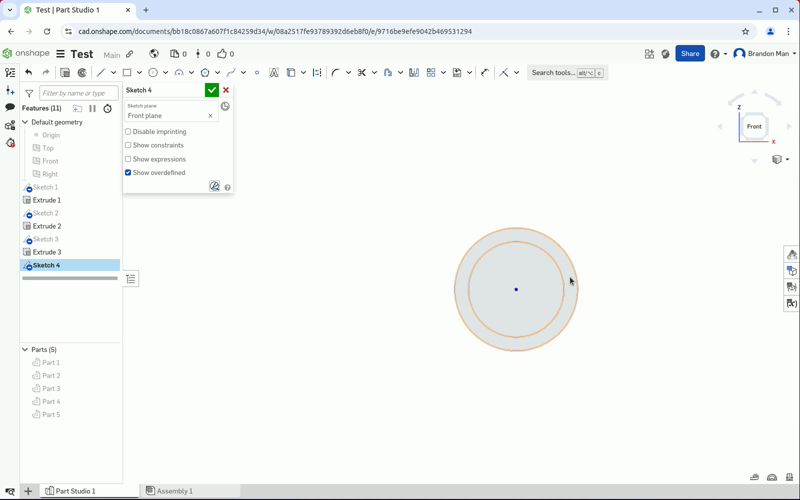
scroll(6)
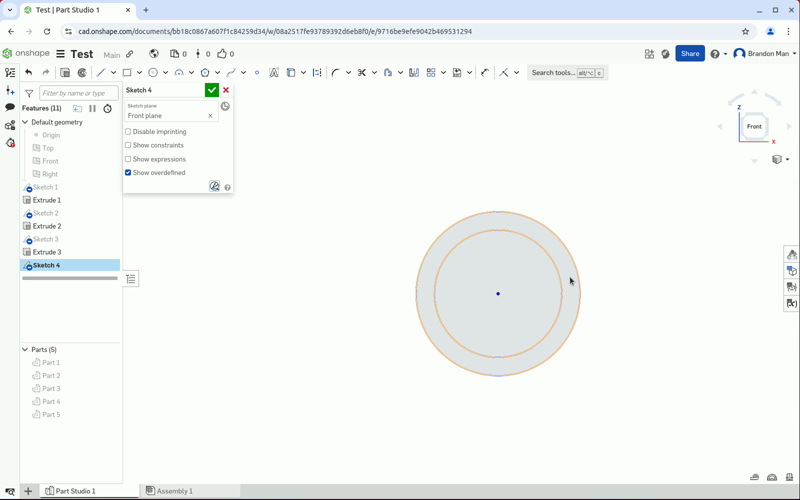
scroll(6)
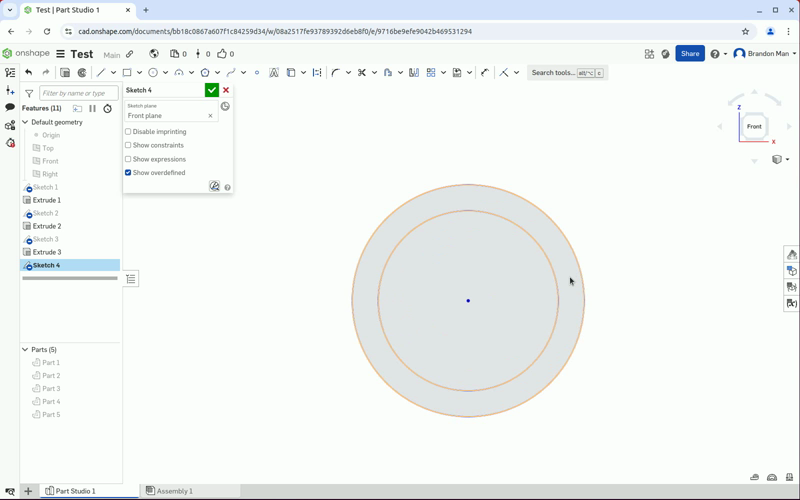
scroll(6)
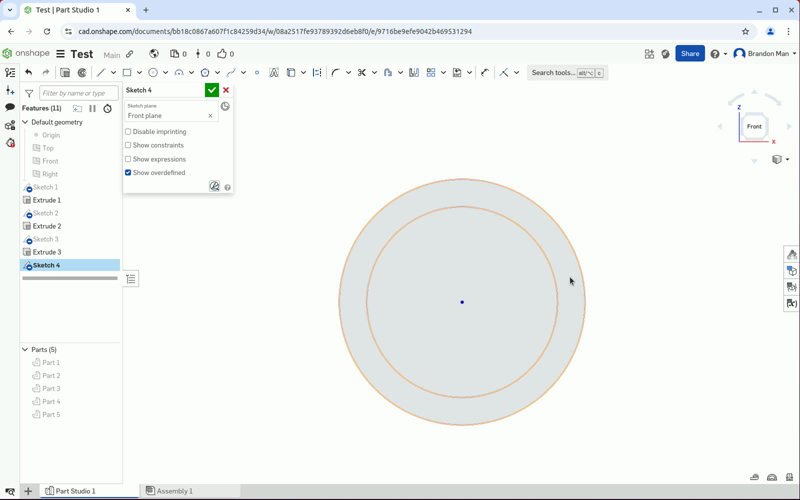
scroll(6)
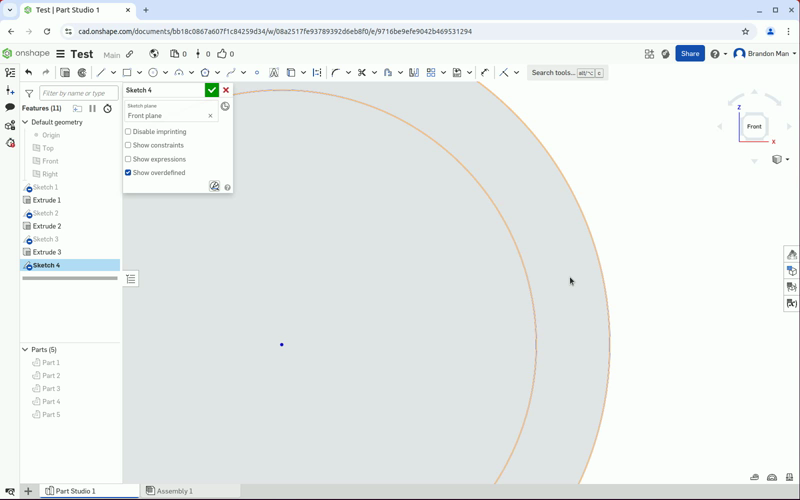
click(570, 276)
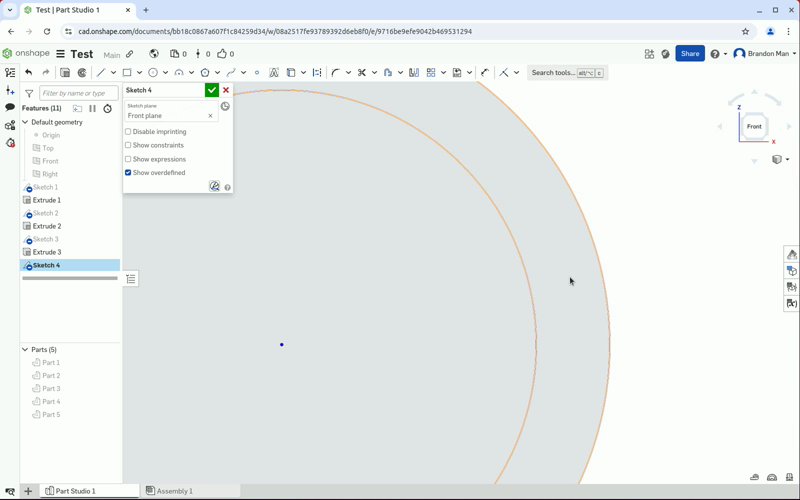
scroll(-6)
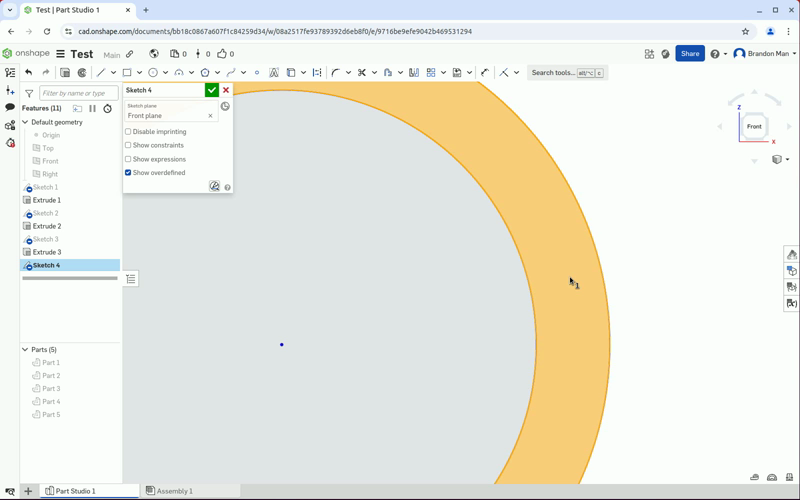
scroll(-6)
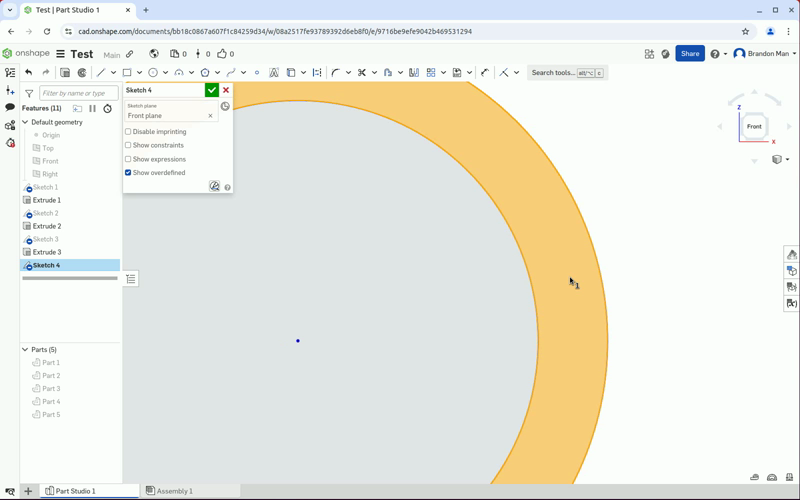
scroll(-6)
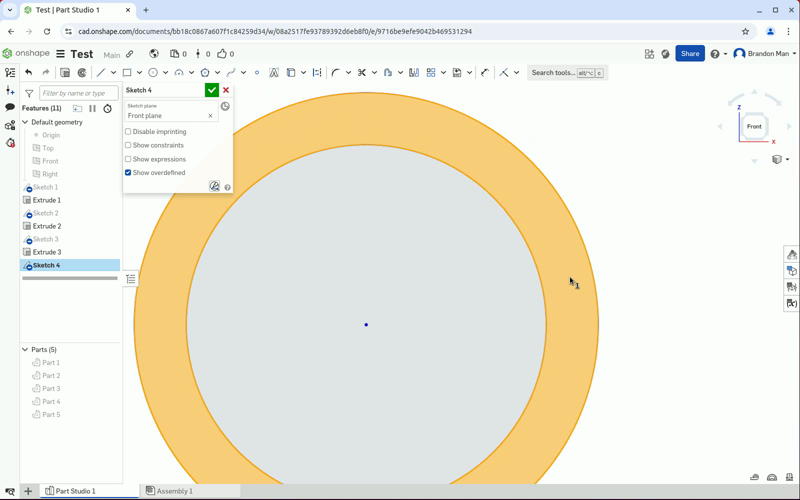
scroll(-6)
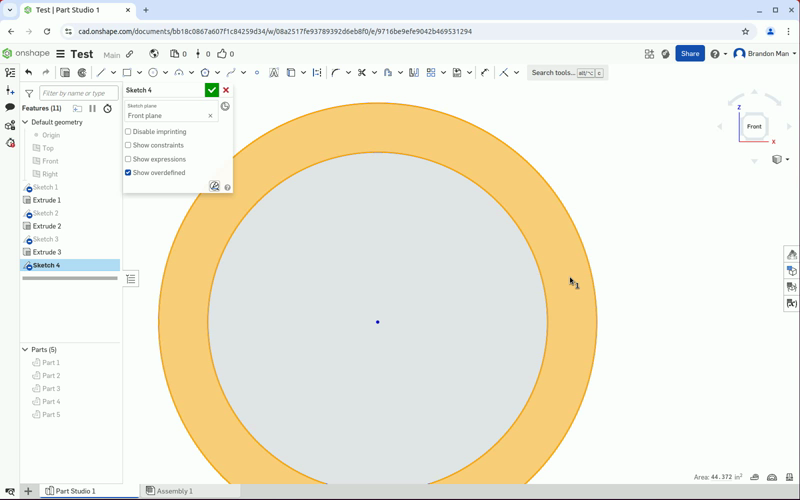
scroll(-6)
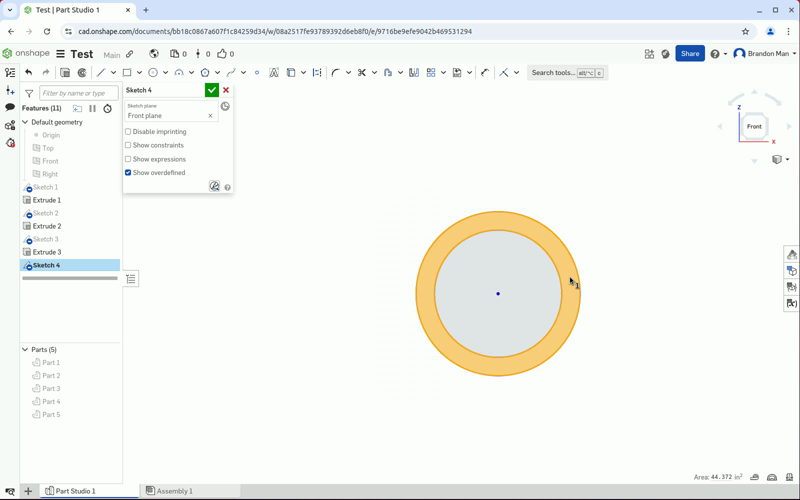
scroll(-6)
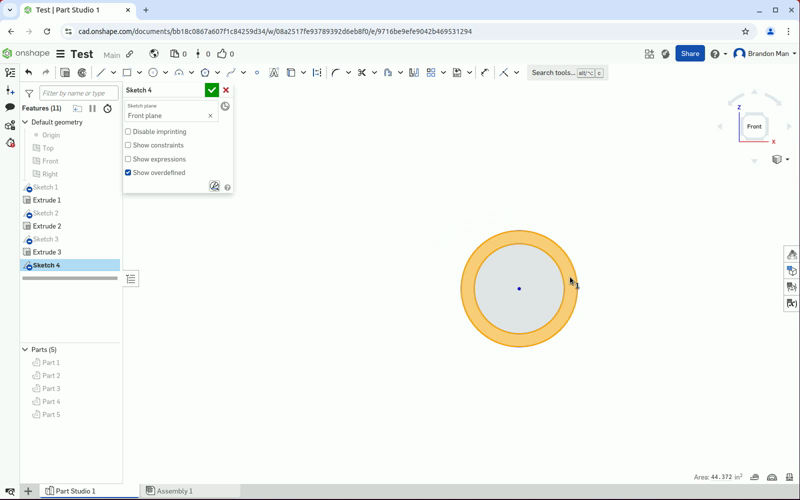
scroll(-6)
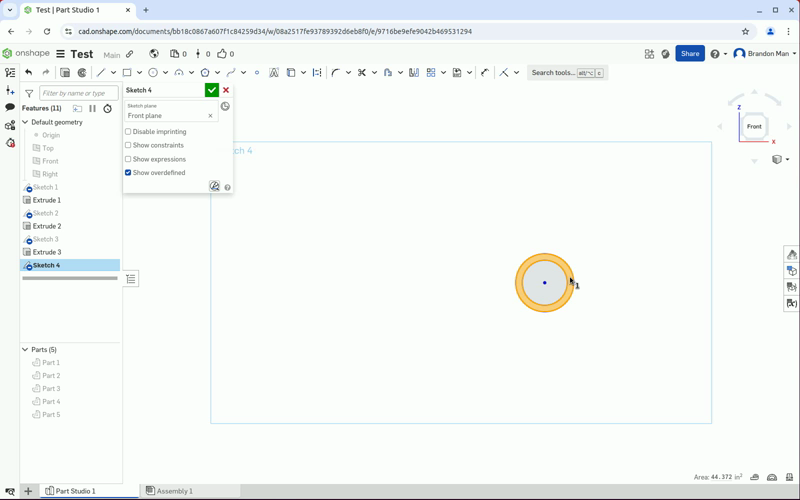
mouse_move(73, 352)
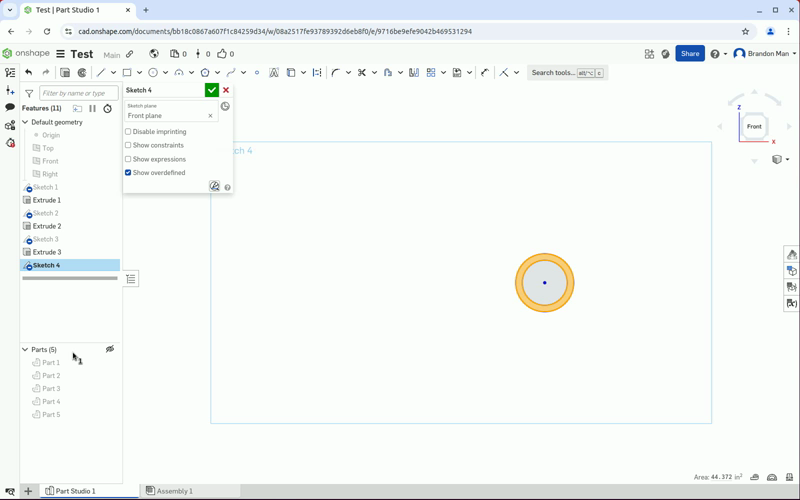
key(shift+y)
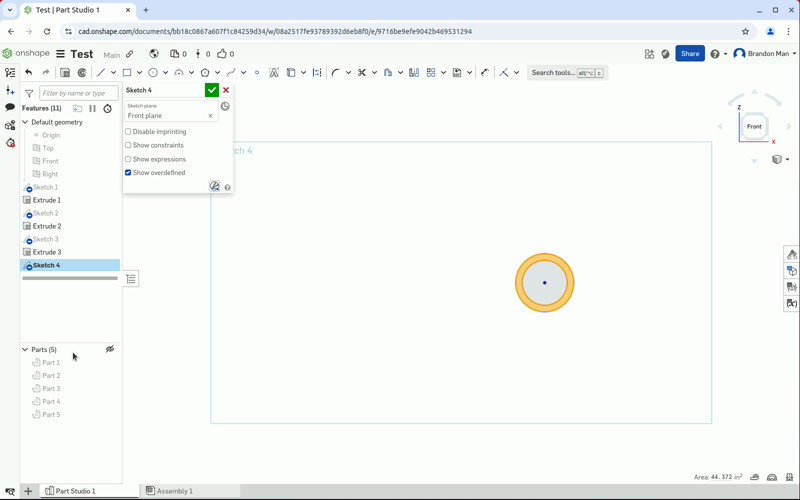
key(shift+e)
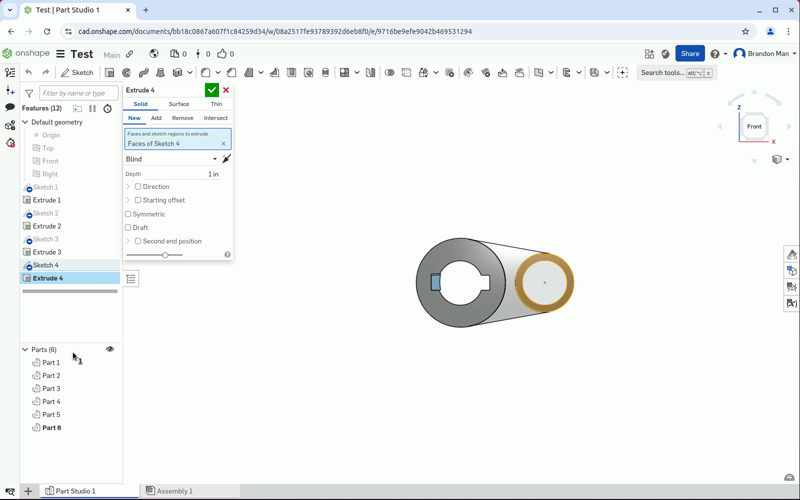
mouse_move(143, 106)
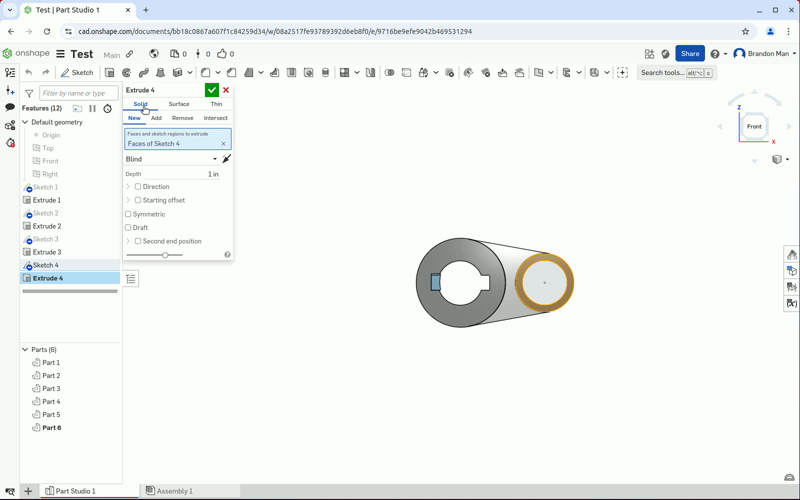
click(143, 106)
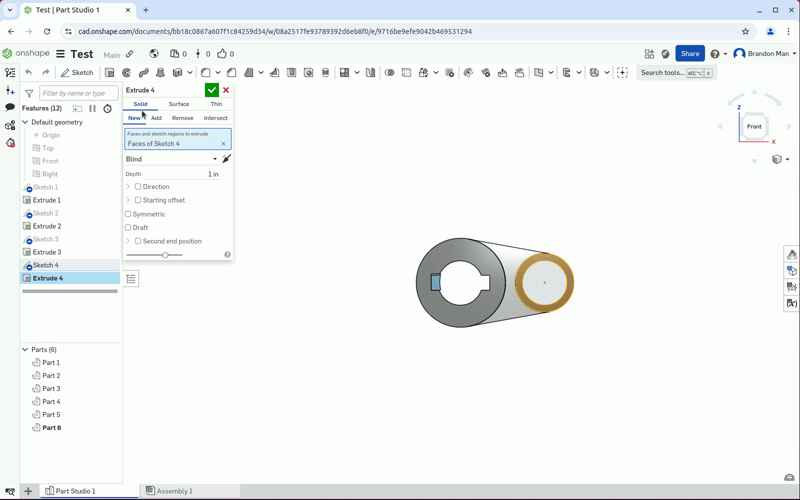
mouse_move(137, 120)
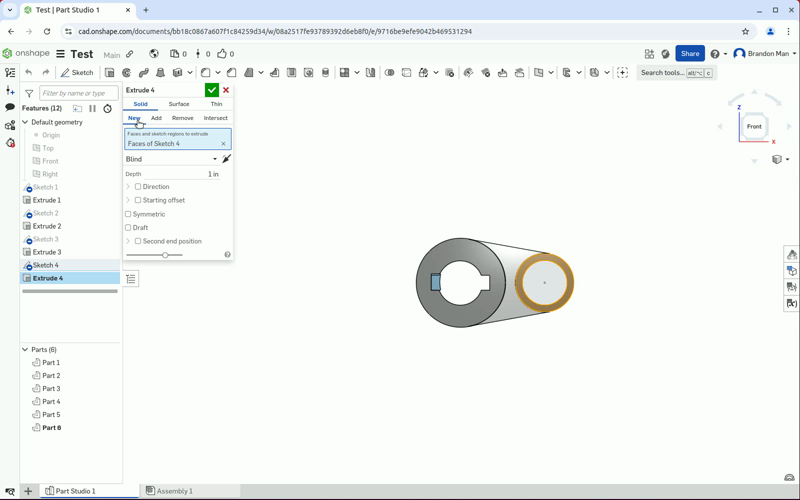
click(137, 120)
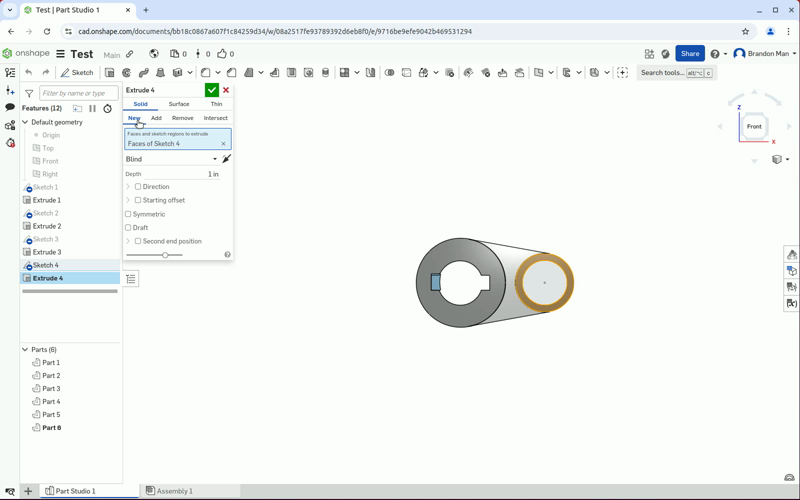
key(tab, 4)
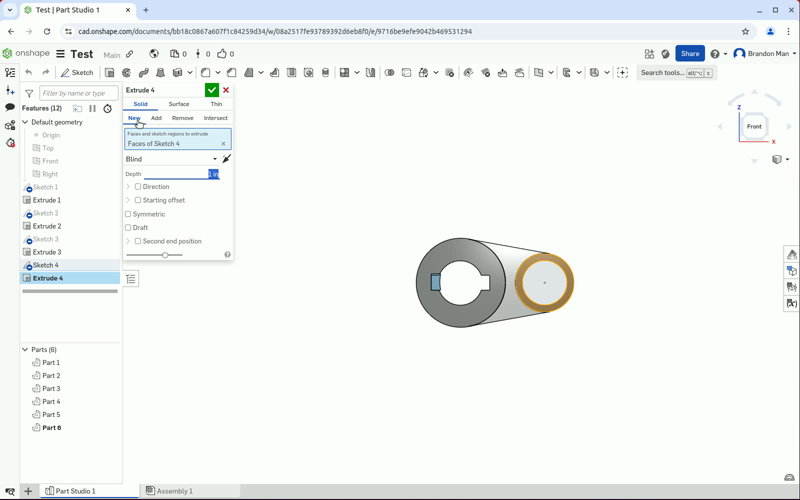
text(7.943)
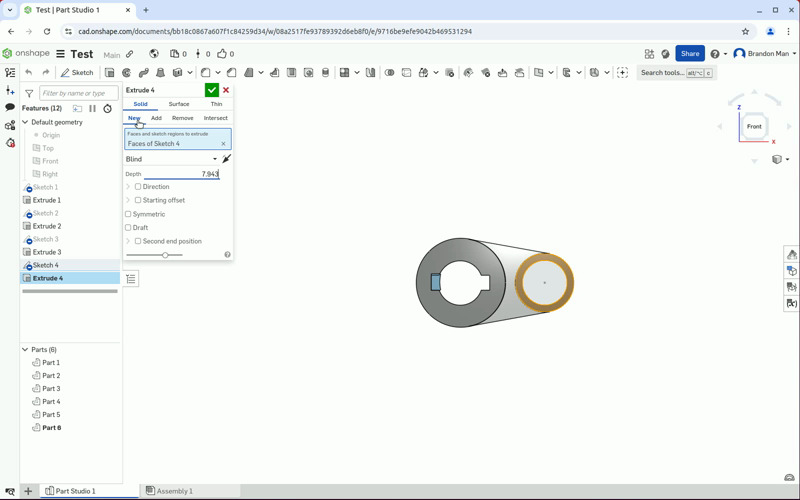
key(enter)
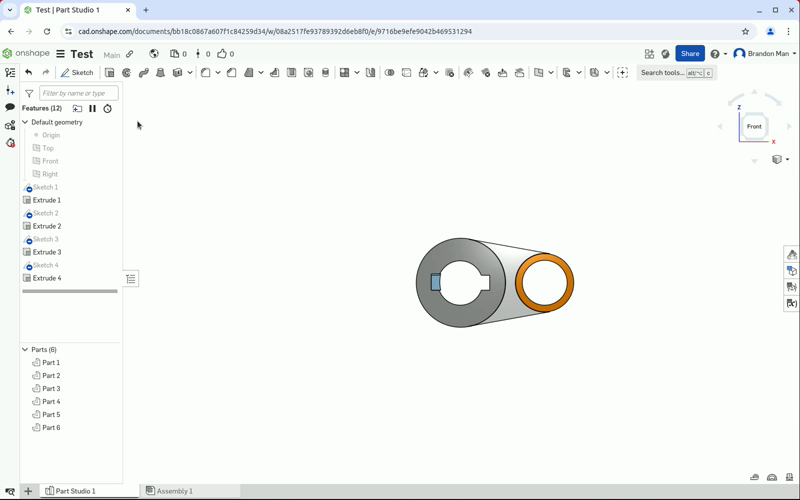
key(shift+h)
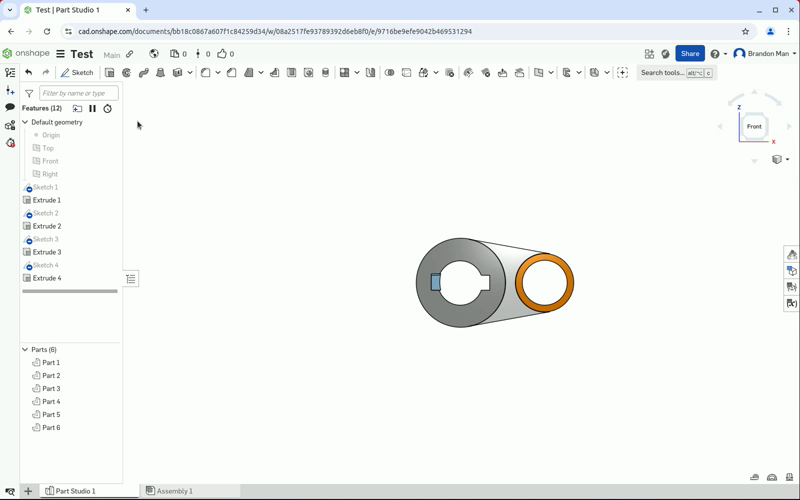
key(shift+h)
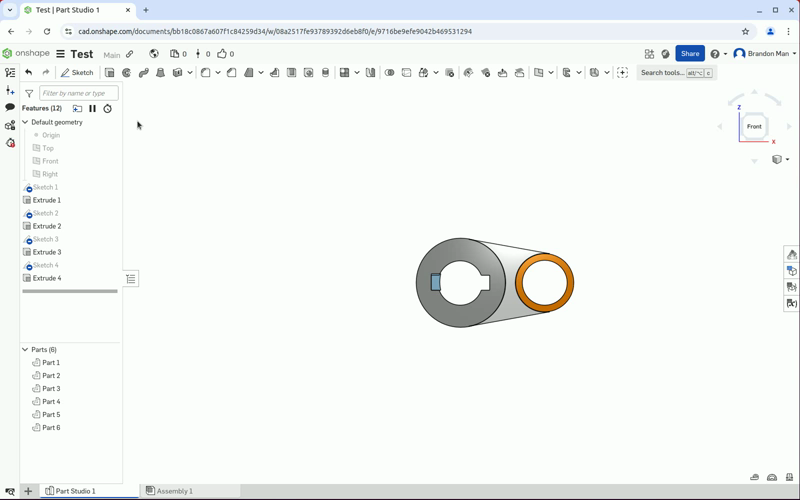
mouse_move(73, 189)
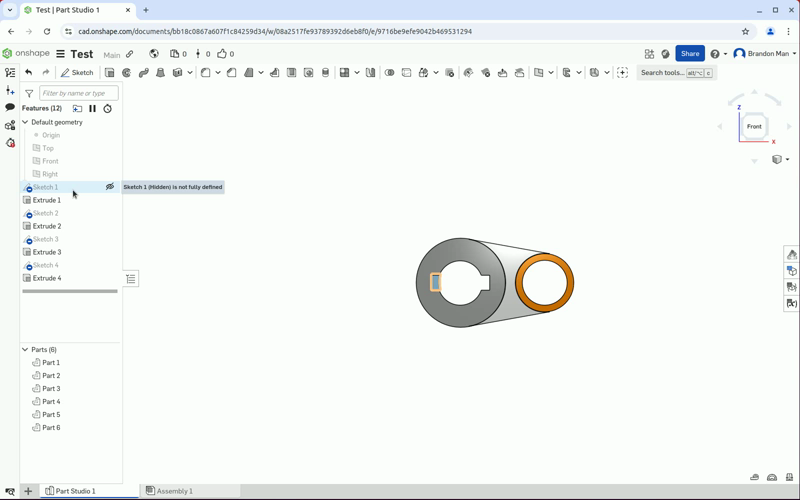
click(73, 189)
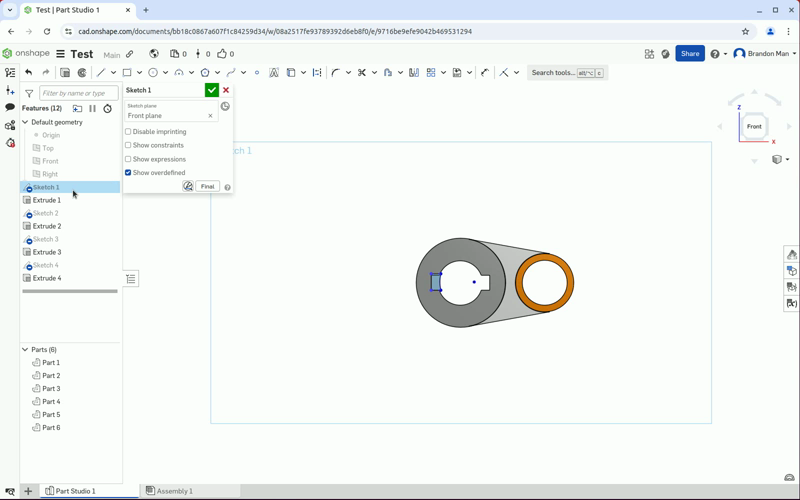
mouse_move(229, 92)
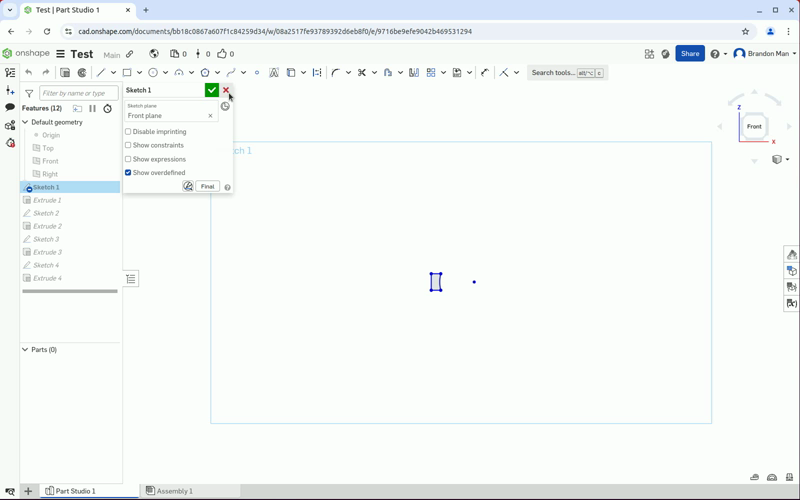
click(229, 92)
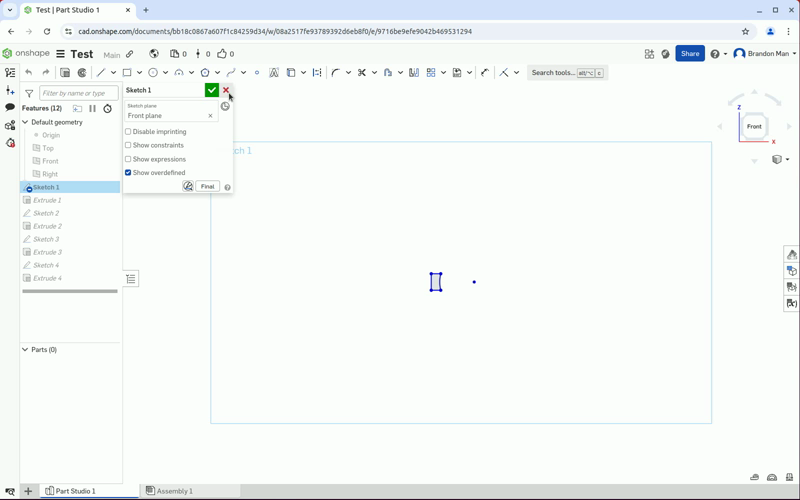
key(shift+s)
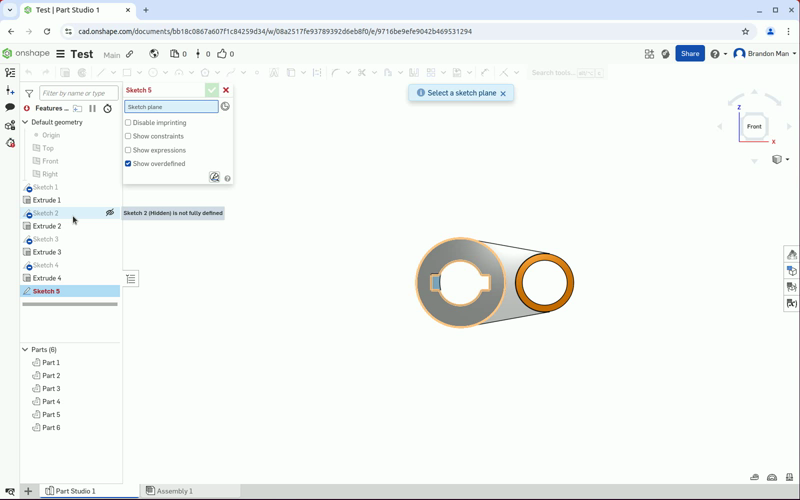
scroll(3)
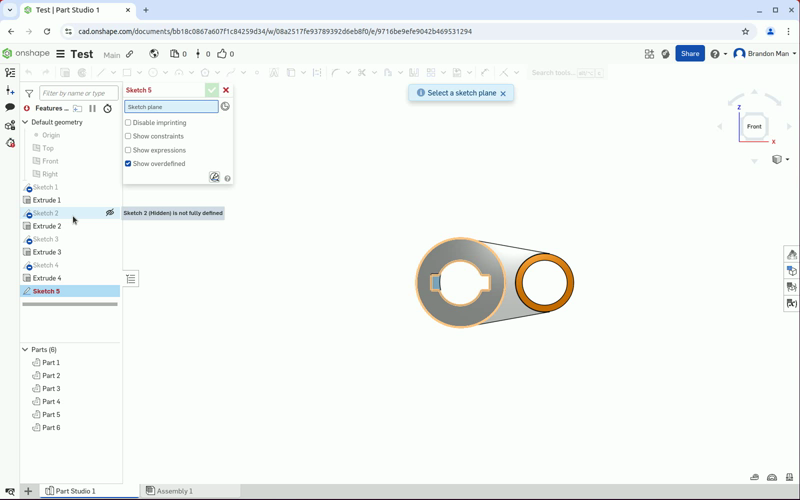
mouse_move(73, 163)
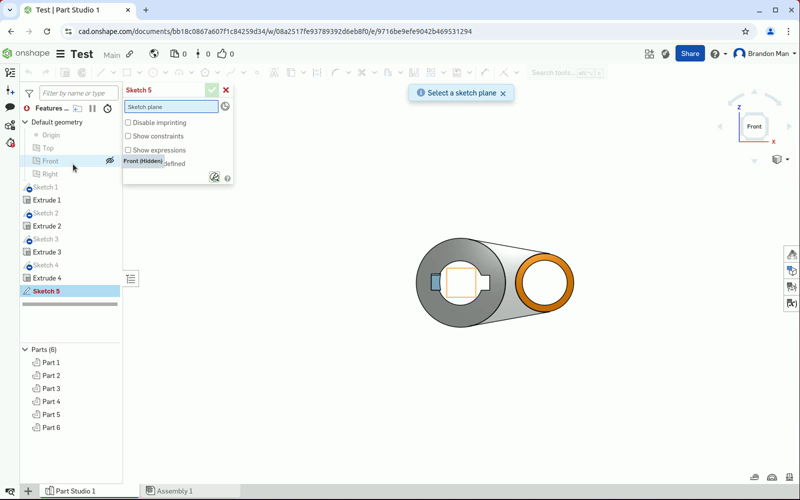
click(73, 163)
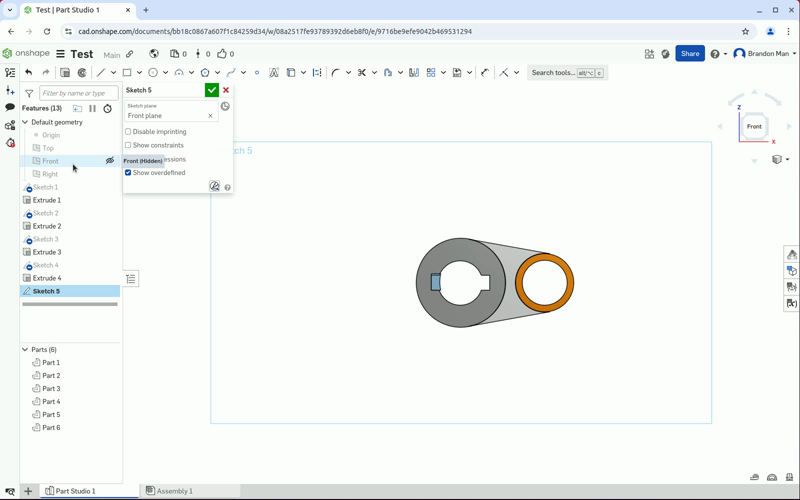
mouse_move(73, 352)
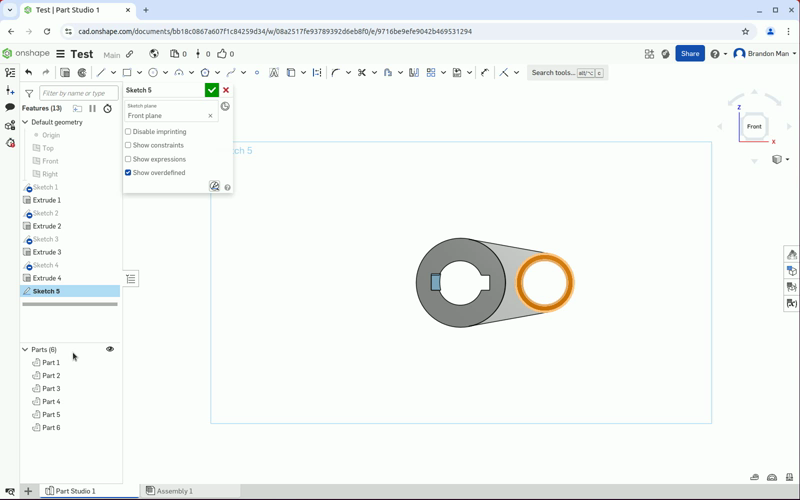
key(y)
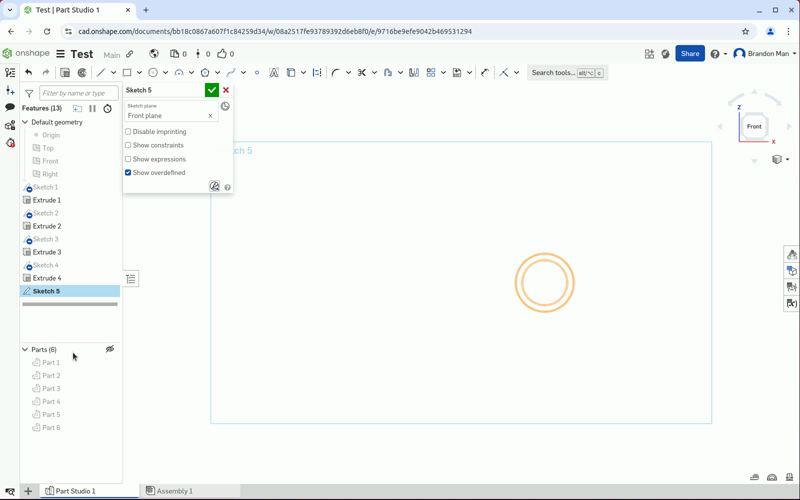
key(c)
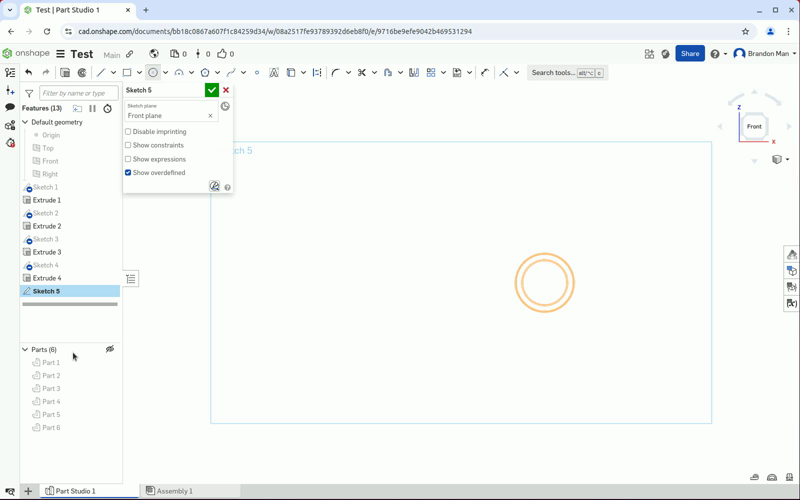
key_down(shift)
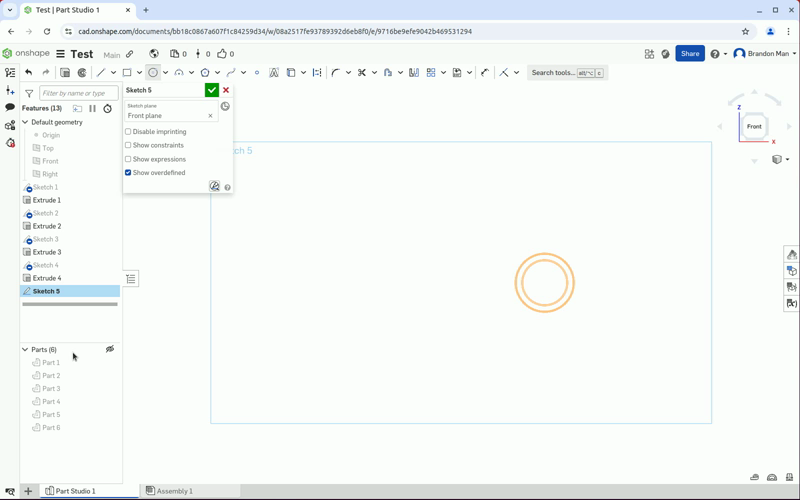
mouse_move(460, 282)
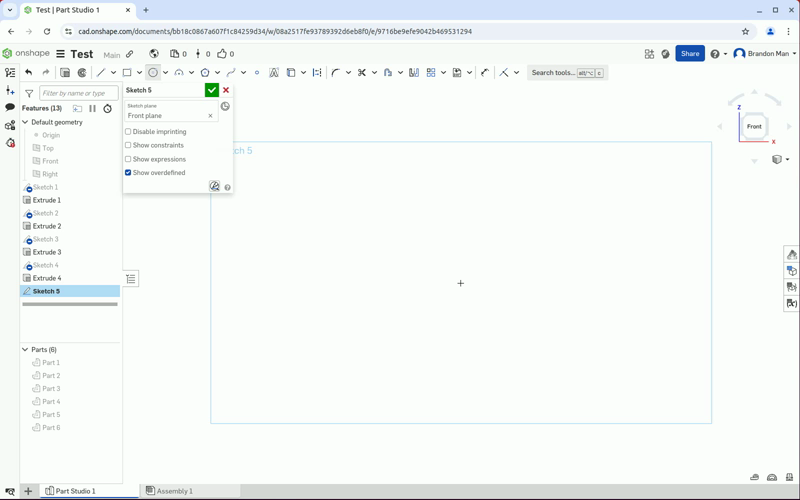
click(460, 282)
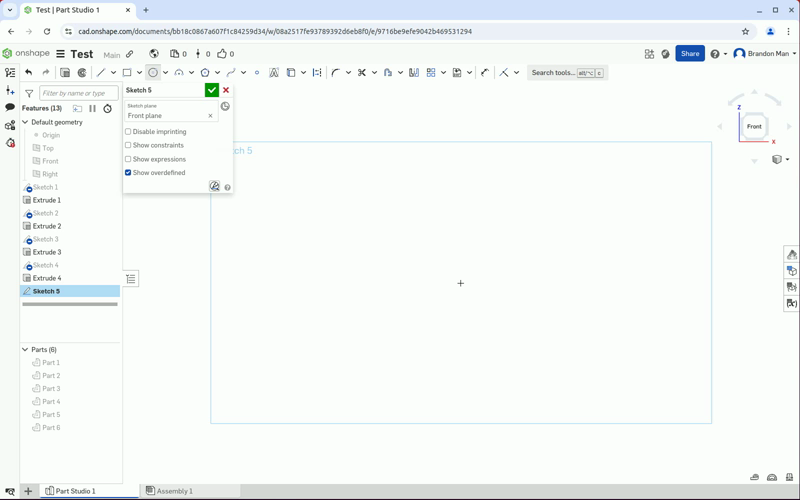
key_up(shift)
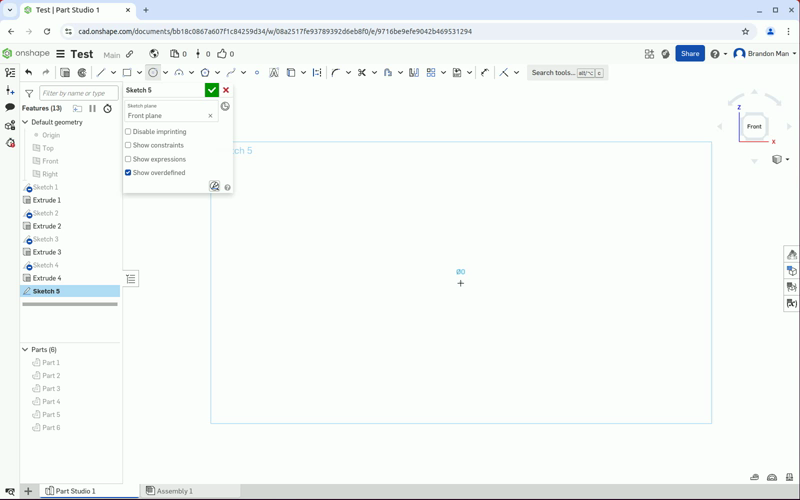
mouse_move(505, 282)
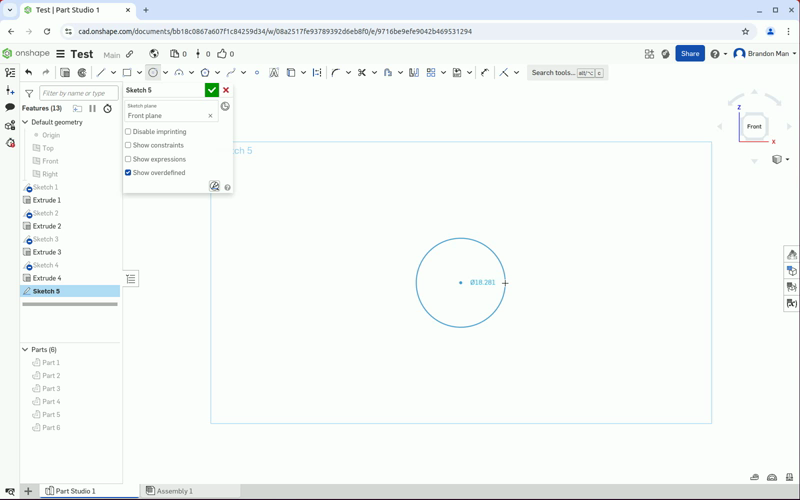
click(505, 282)
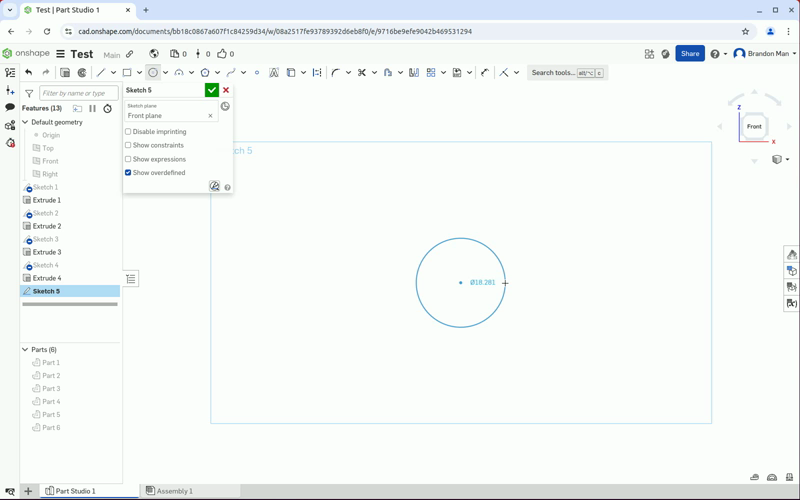
key(esc)
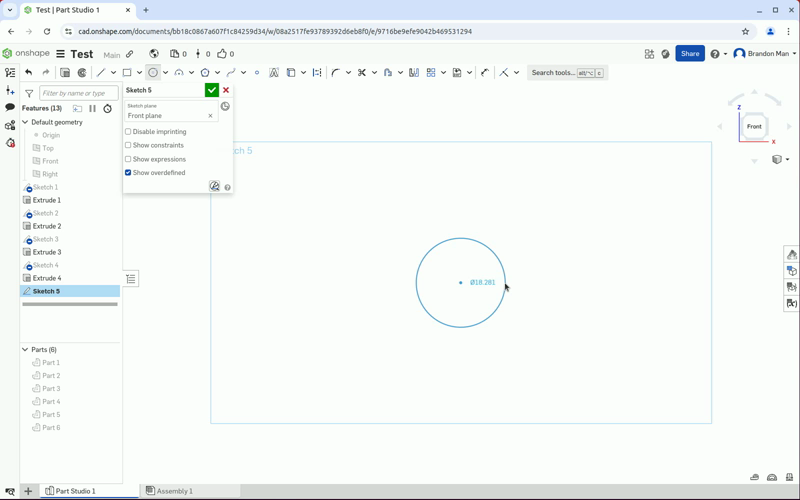
key(l)
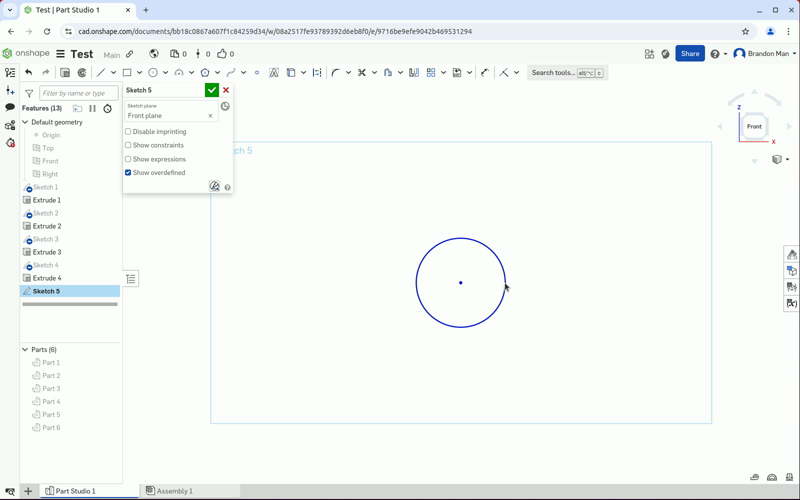
key_down(shift)
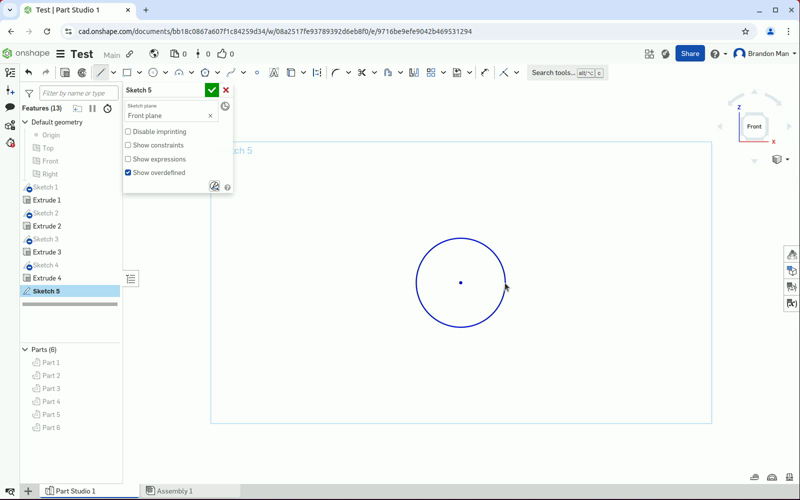
mouse_move(431, 290)
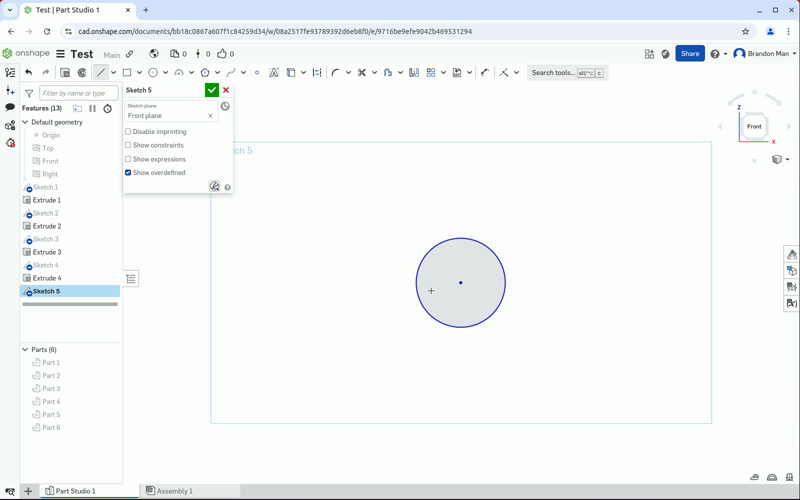
click(431, 290)
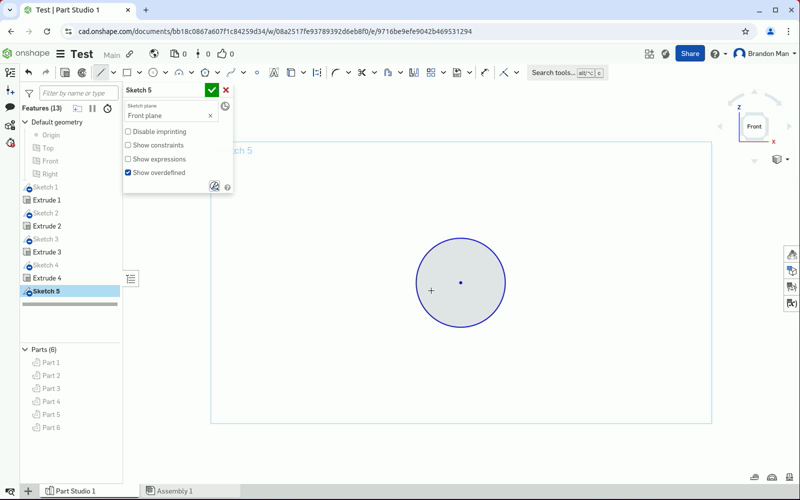
key_up(shift)
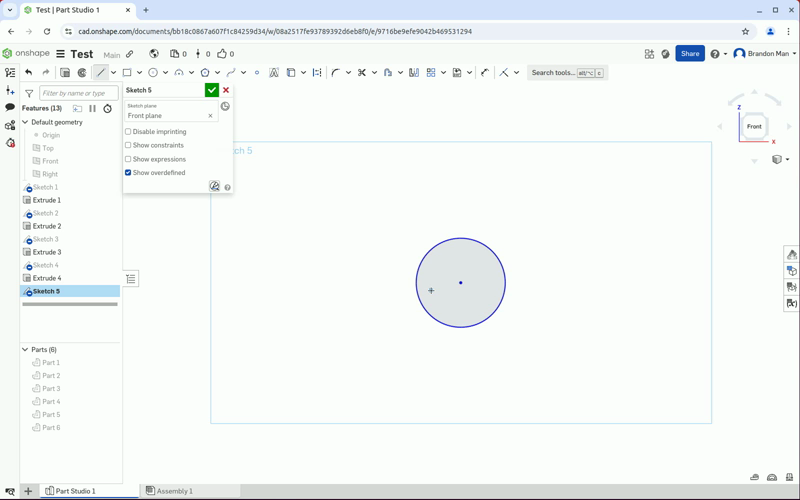
key_down(shift)
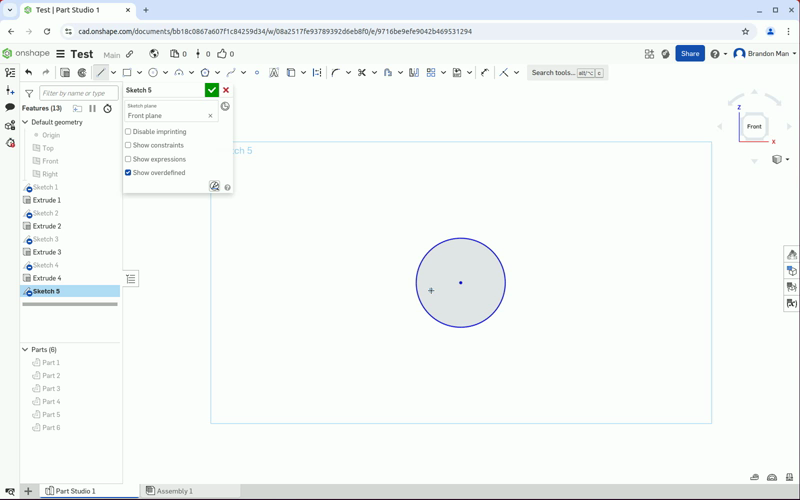
mouse_move(461, 290)
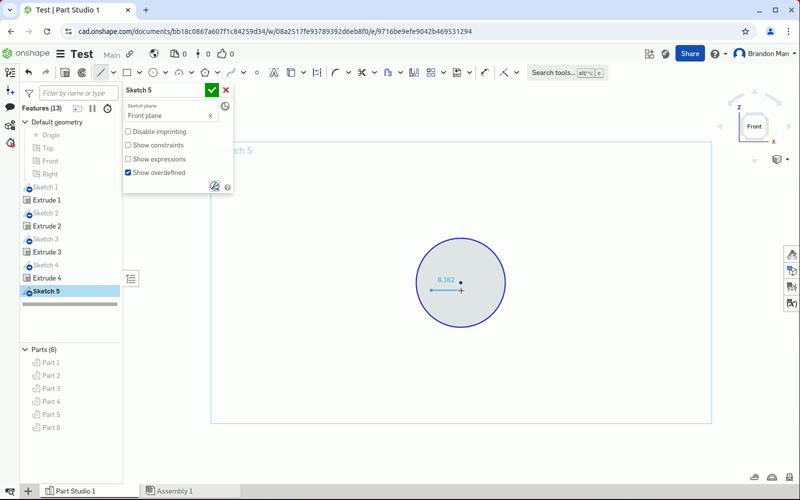
mouse_move(439, 290)
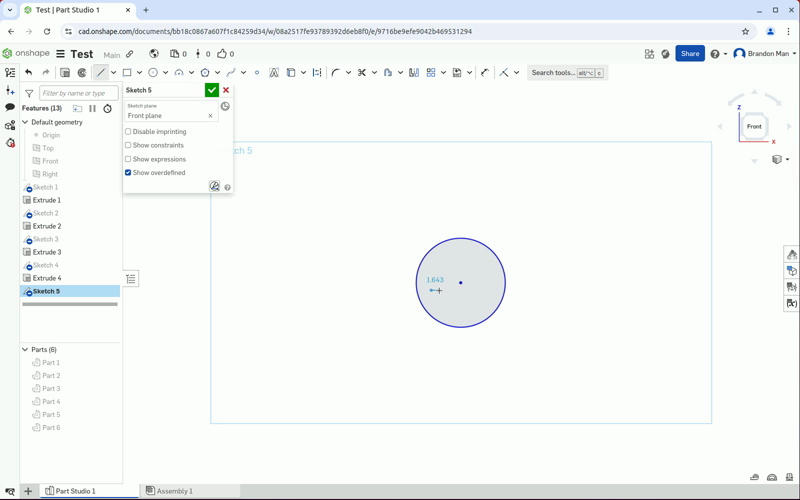
click(439, 290)
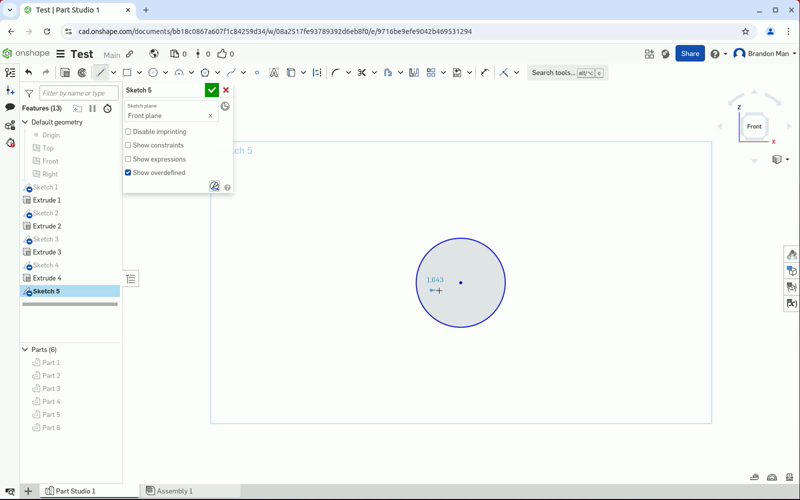
key_up(shift)
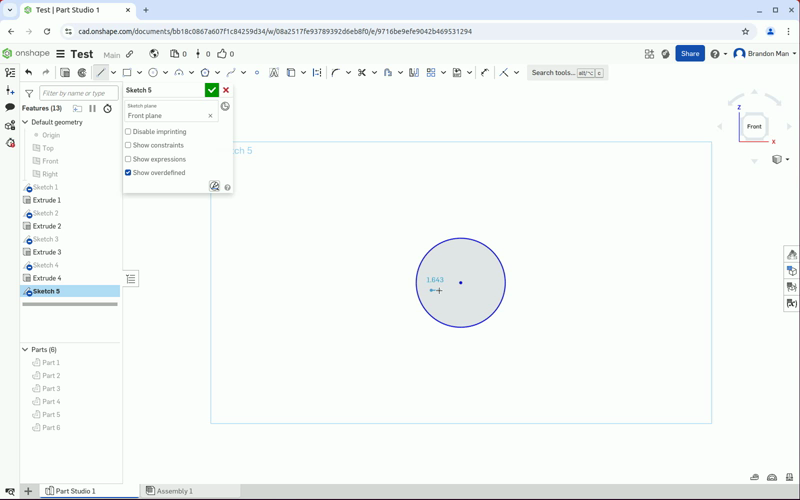
key(esc)
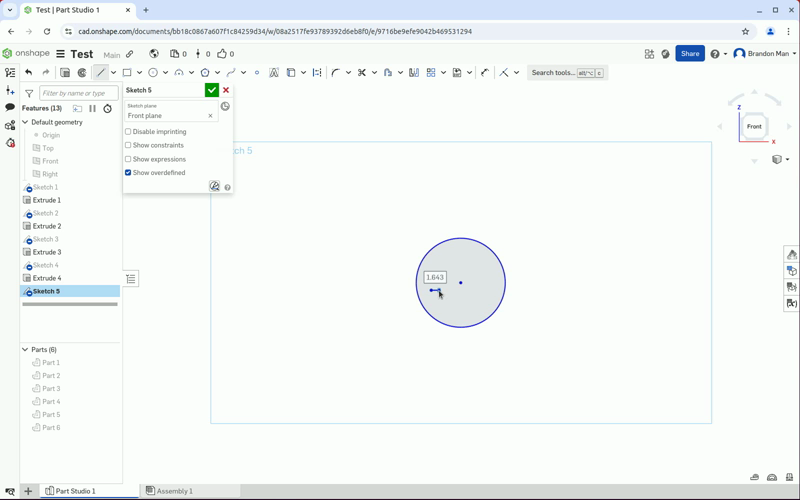
key(a)
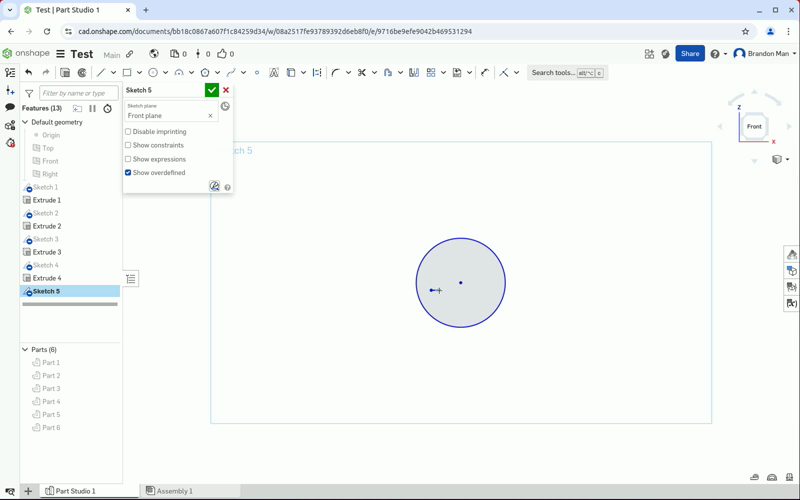
mouse_move(439, 290)
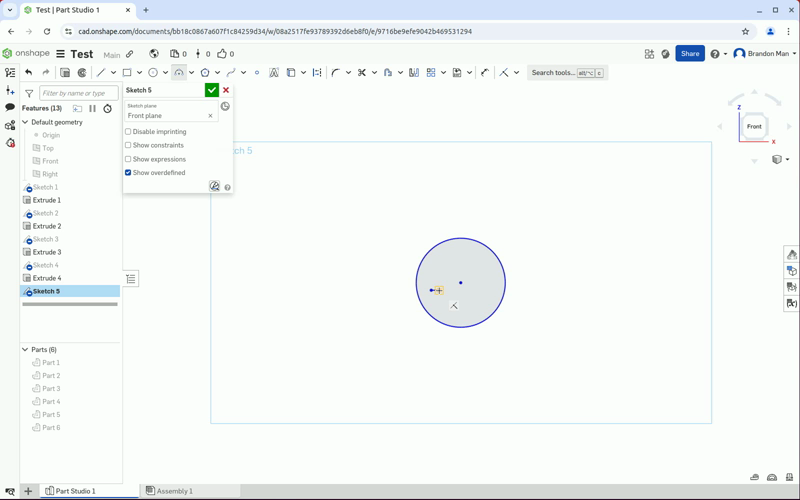
click(439, 290)
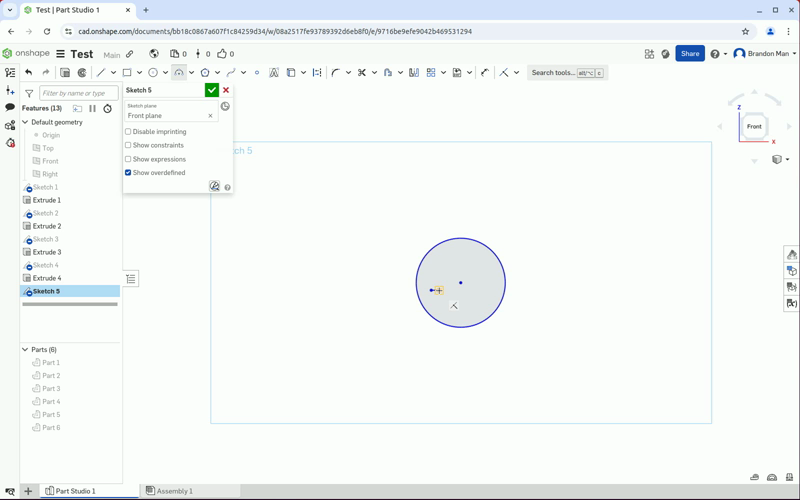
key_down(shift)
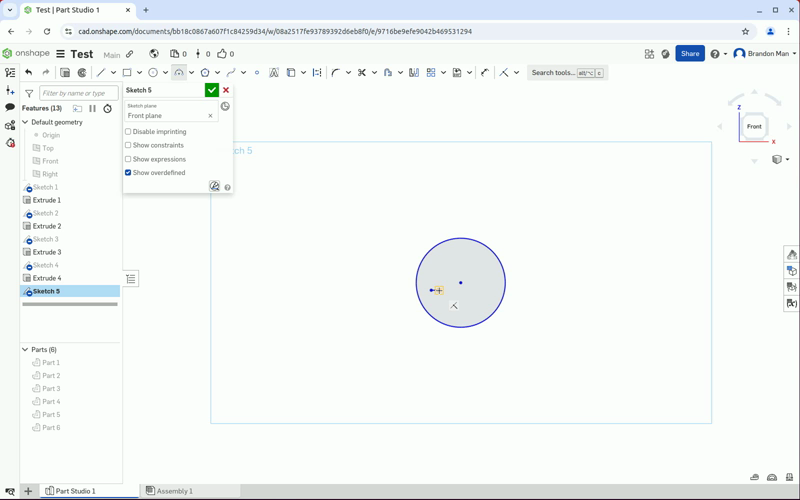
mouse_move(481, 290)
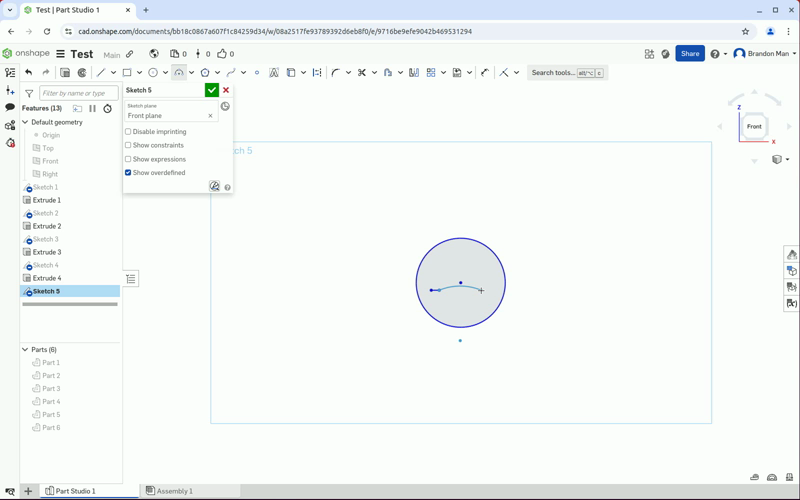
click(481, 290)
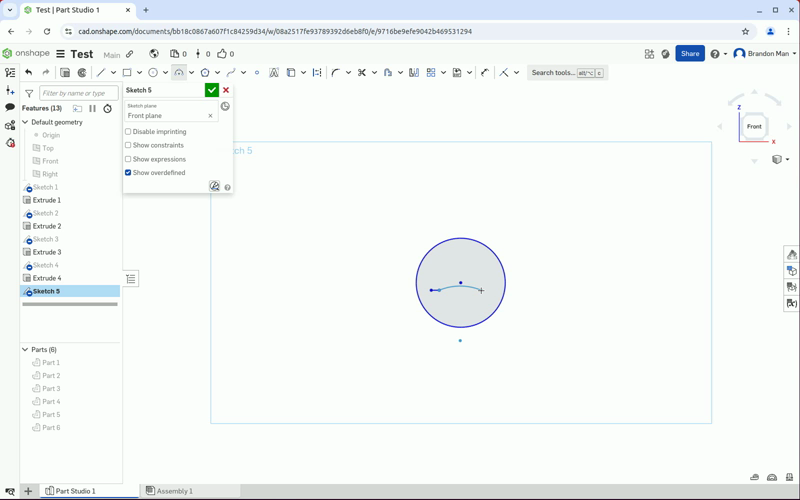
mouse_move(460, 305)
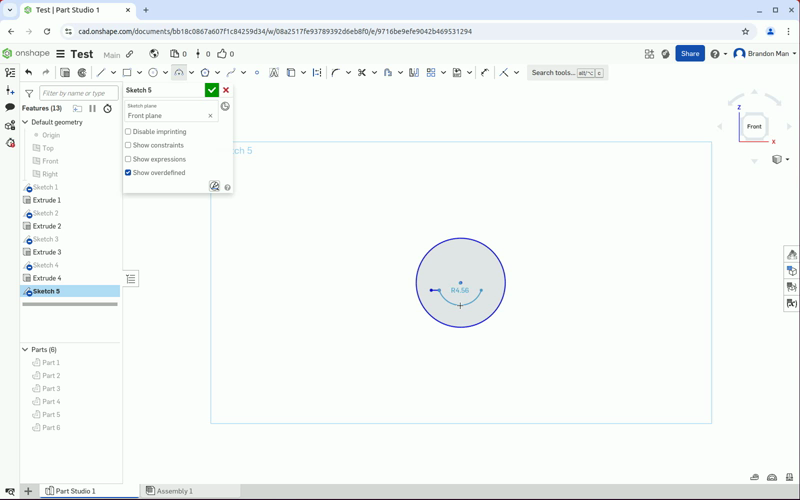
click(460, 305)
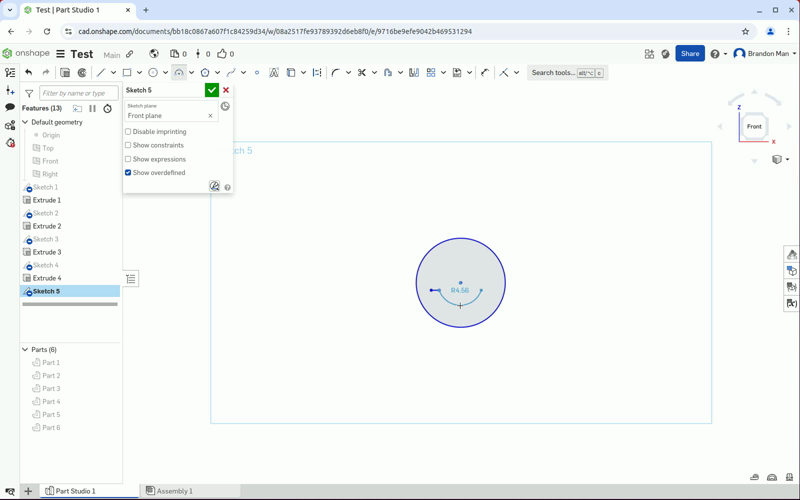
key_up(shift)
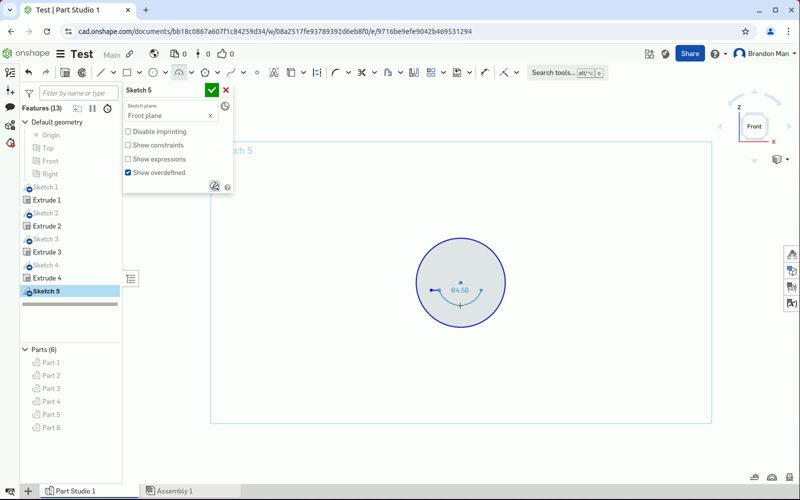
key(esc)
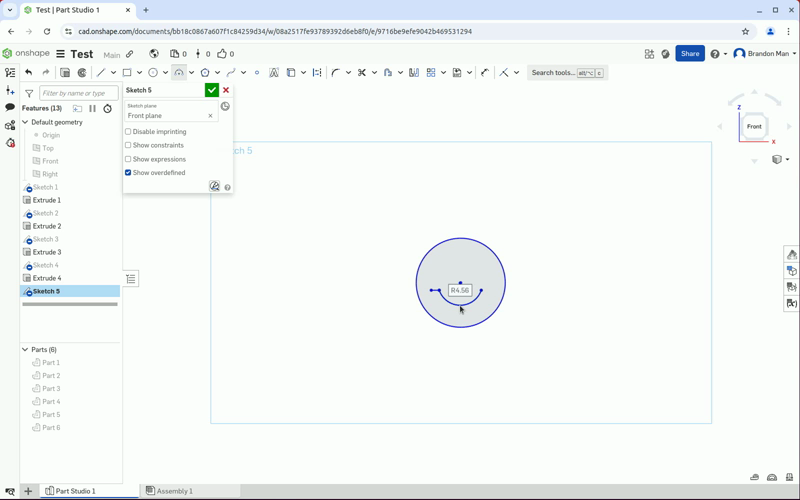
key(l)
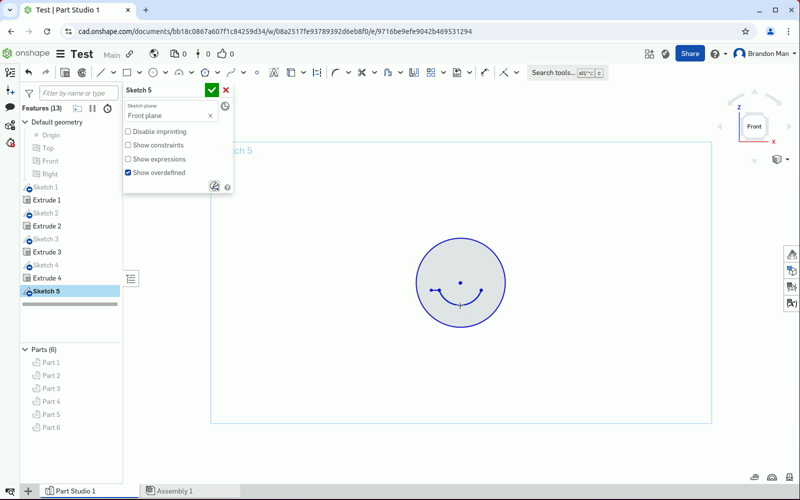
mouse_move(481, 290)
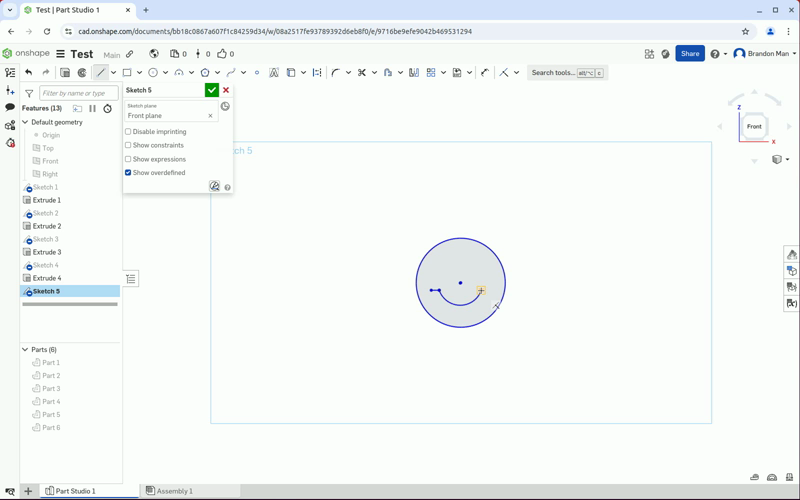
click(481, 290)
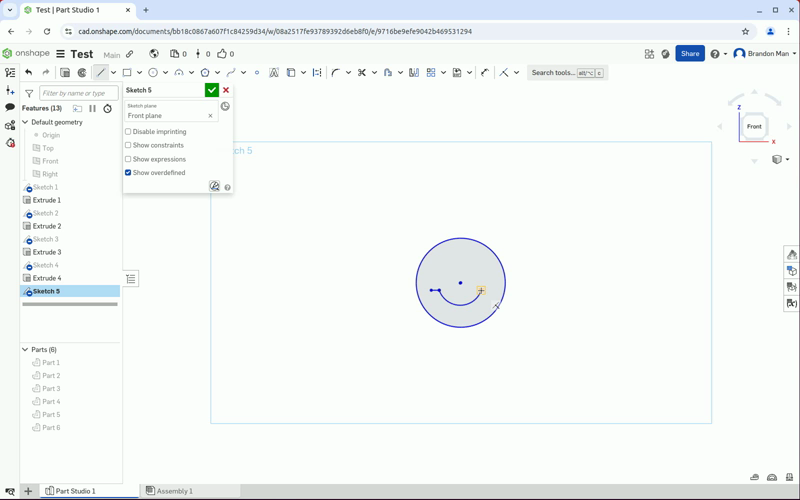
key_down(shift)
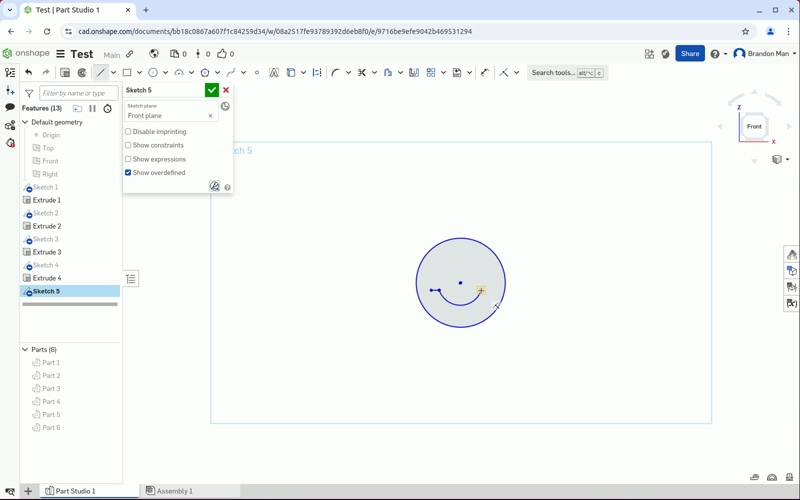
mouse_move(511, 290)
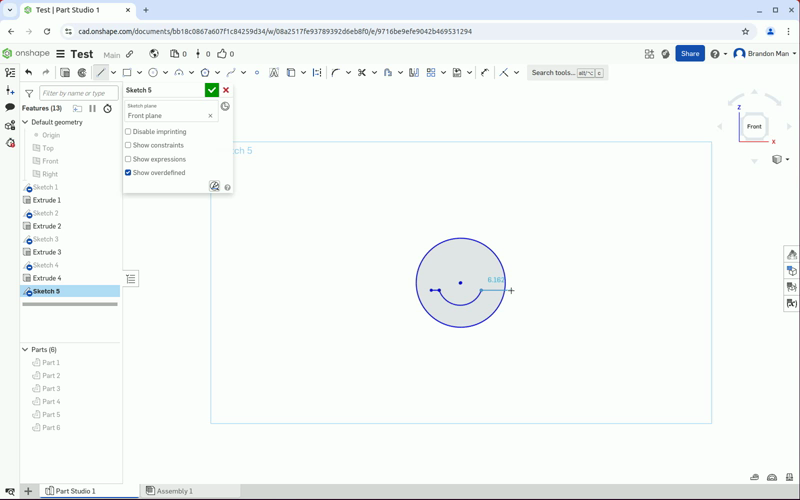
mouse_move(489, 290)
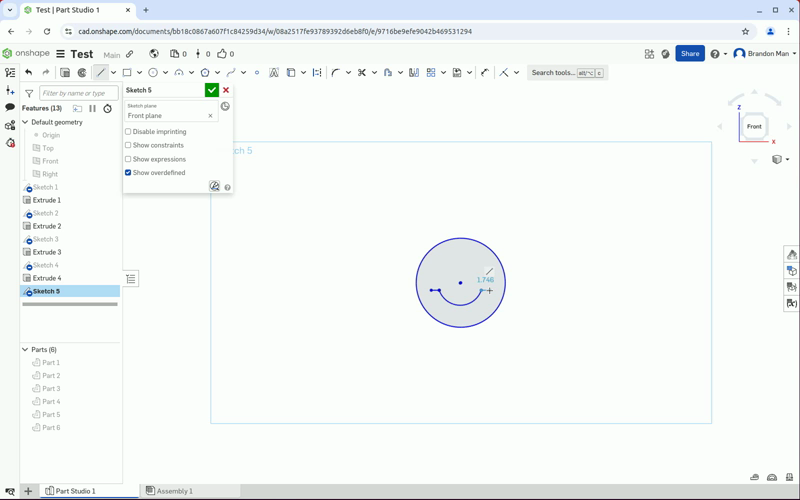
click(489, 290)
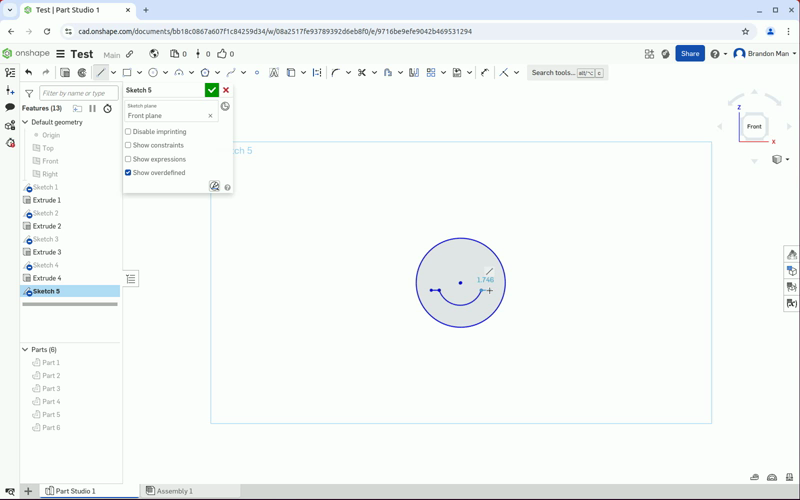
key_up(shift)
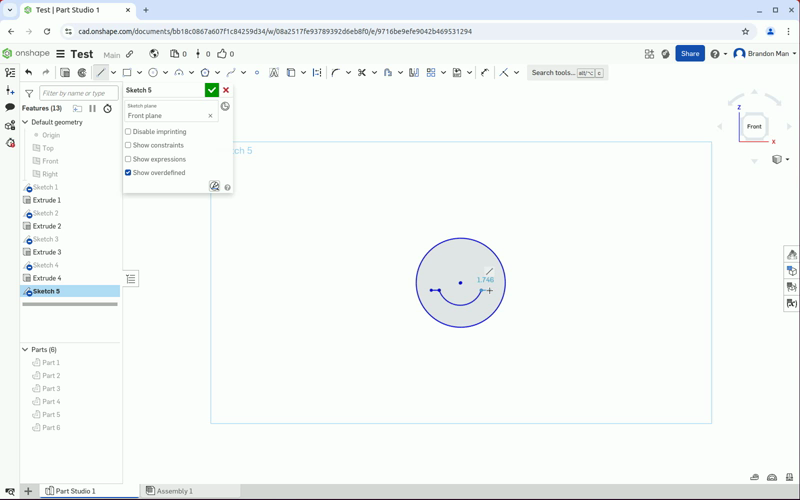
key_down(shift)
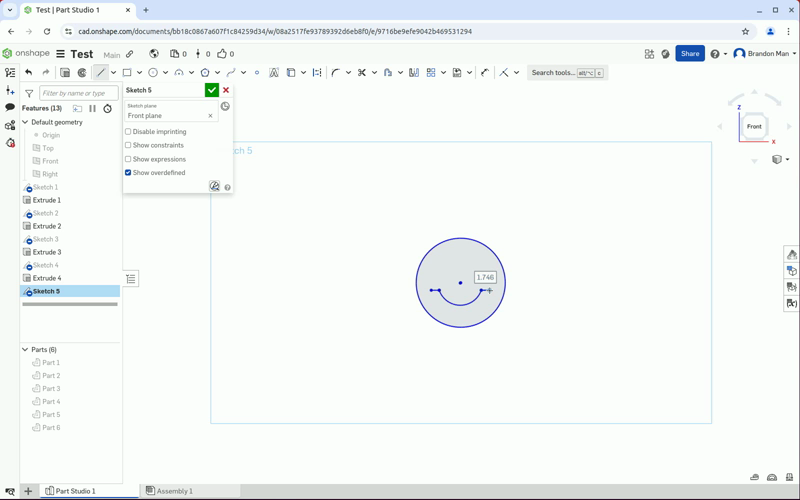
mouse_move(519, 290)
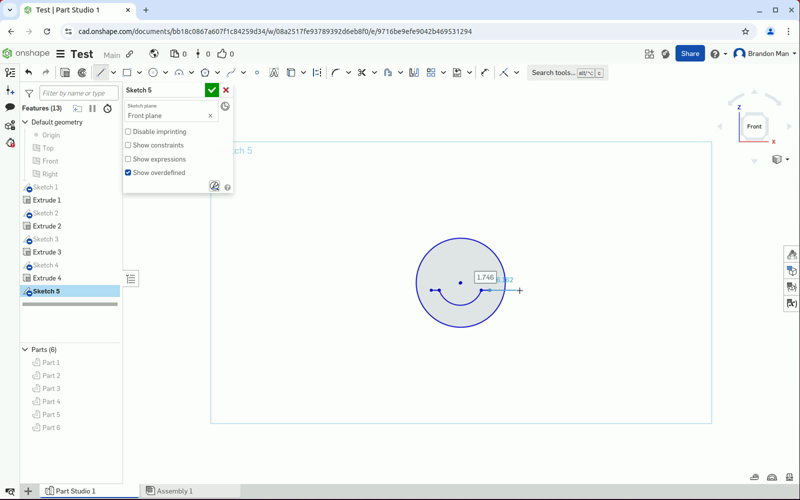
mouse_move(489, 275)
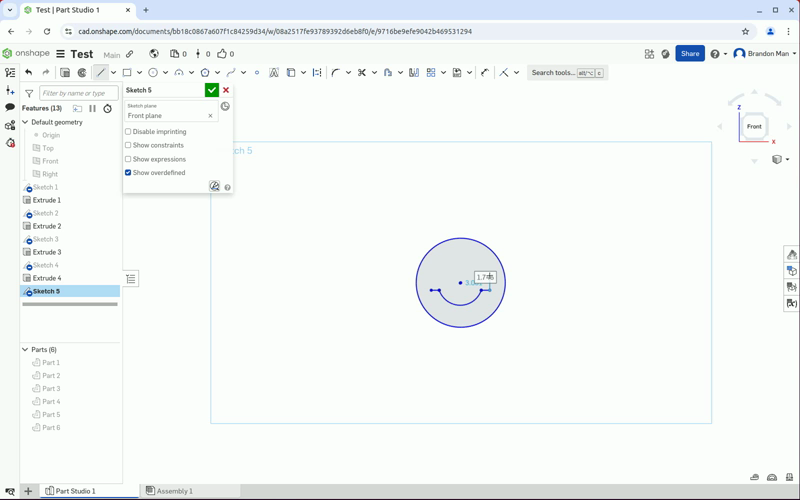
click(489, 275)
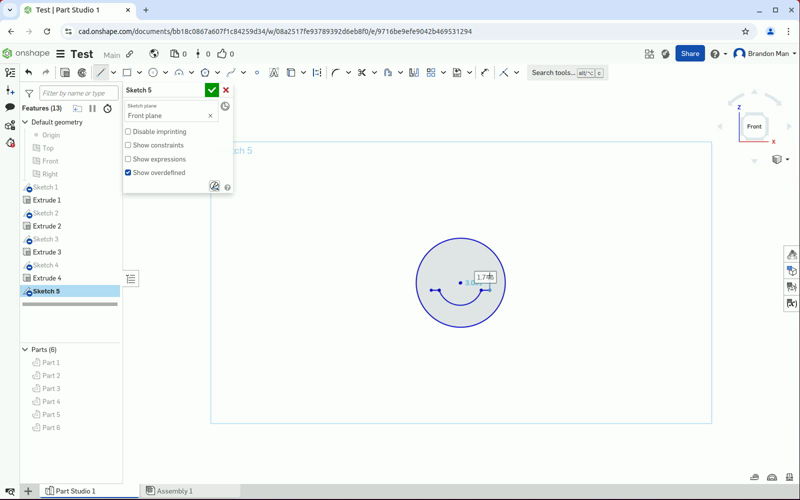
key_up(shift)
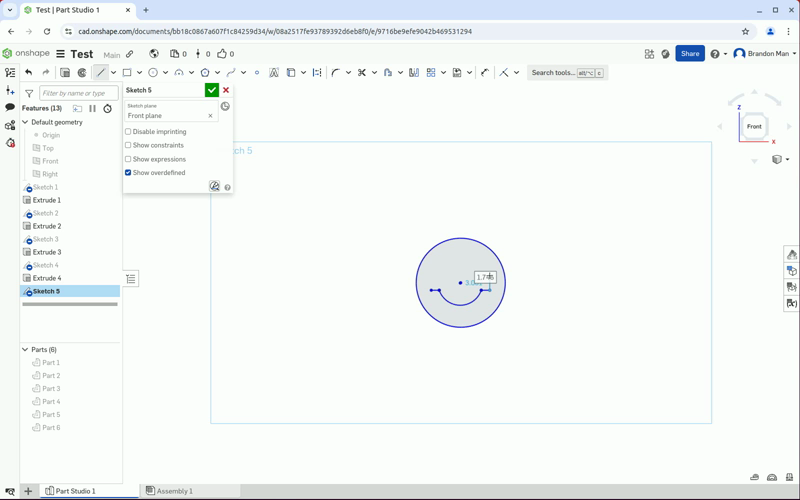
key_down(shift)
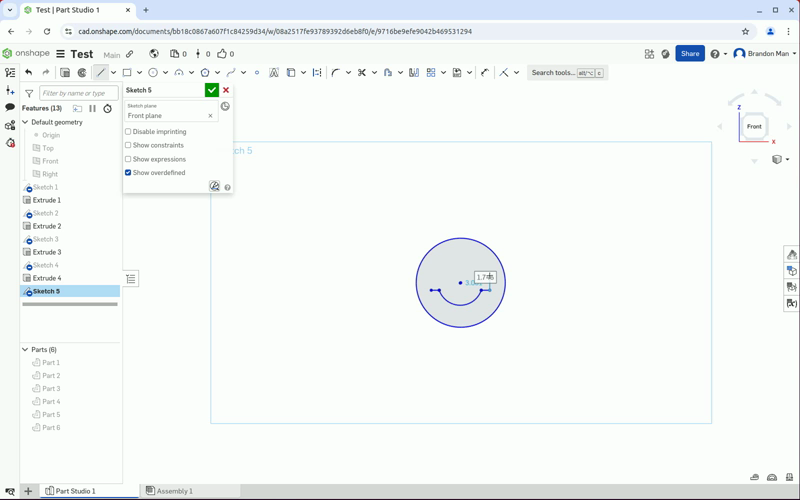
mouse_move(519, 275)
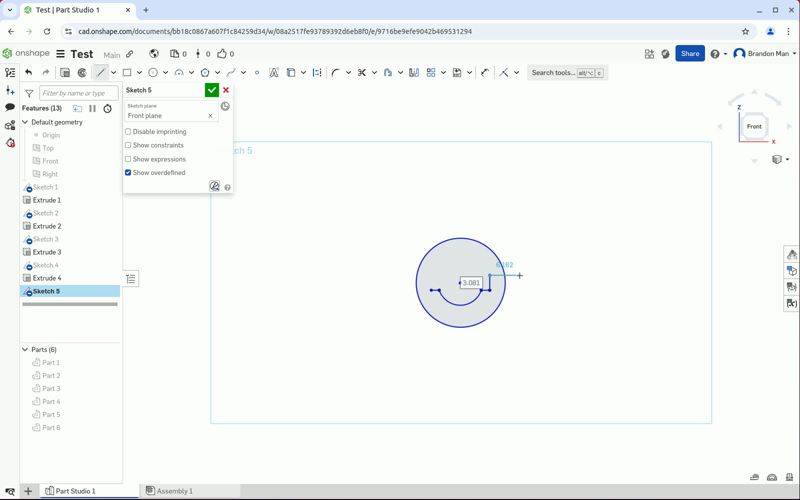
mouse_move(481, 275)
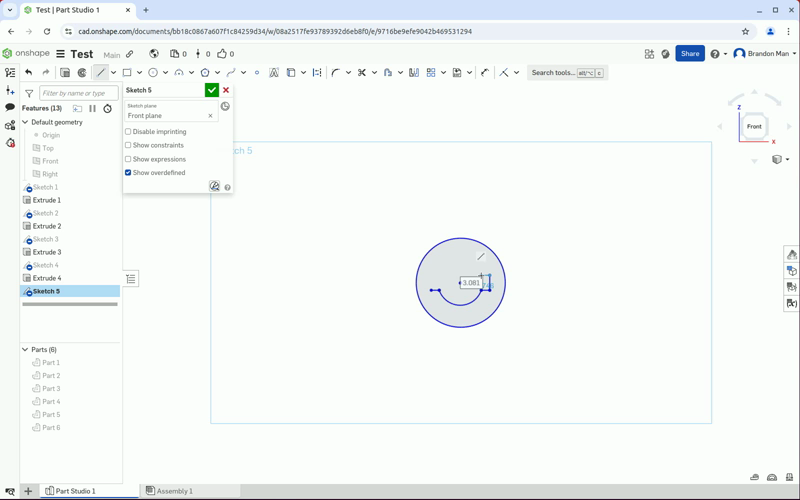
click(481, 275)
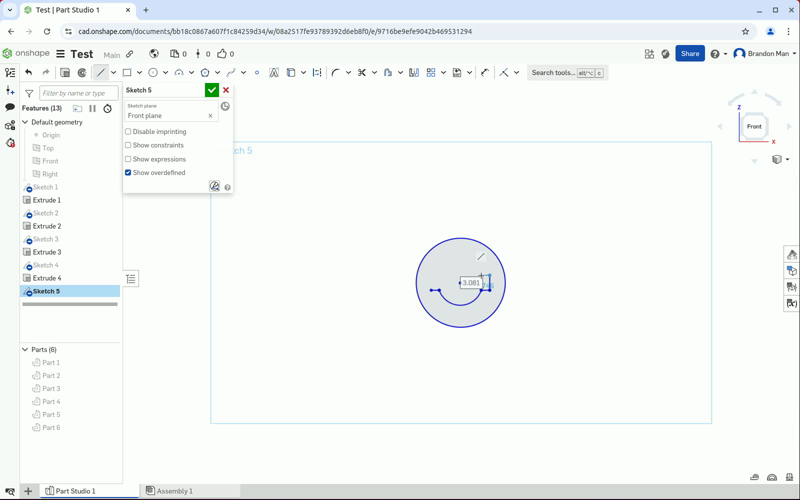
key_up(shift)
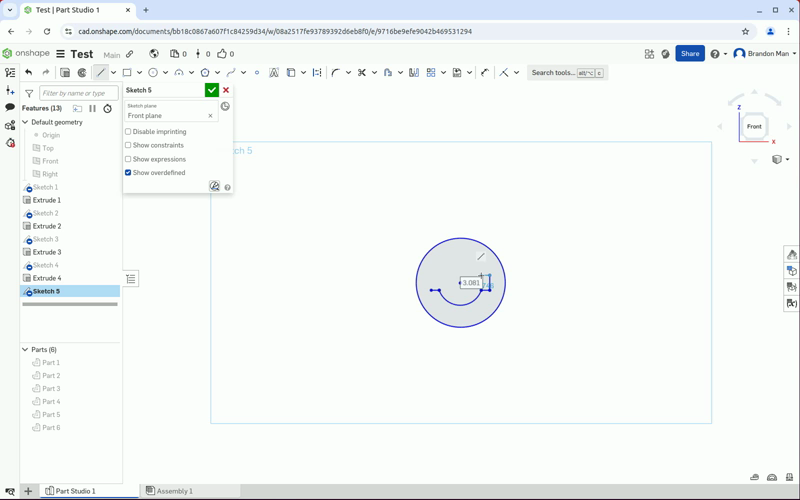
key(esc)
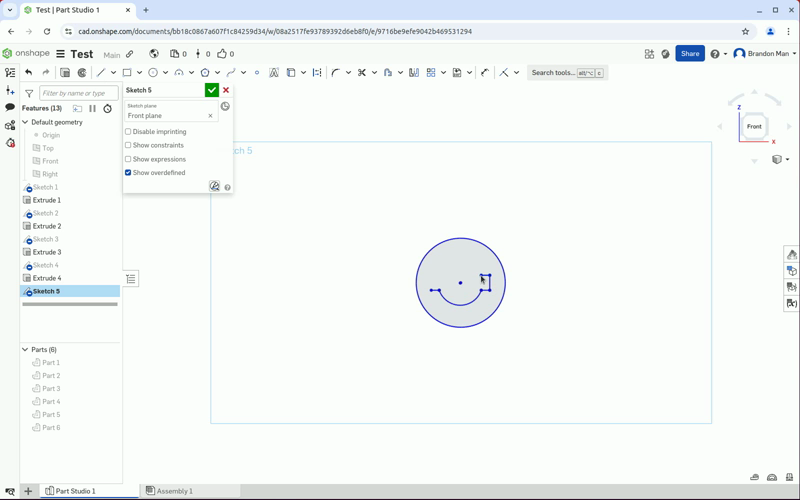
key(a)
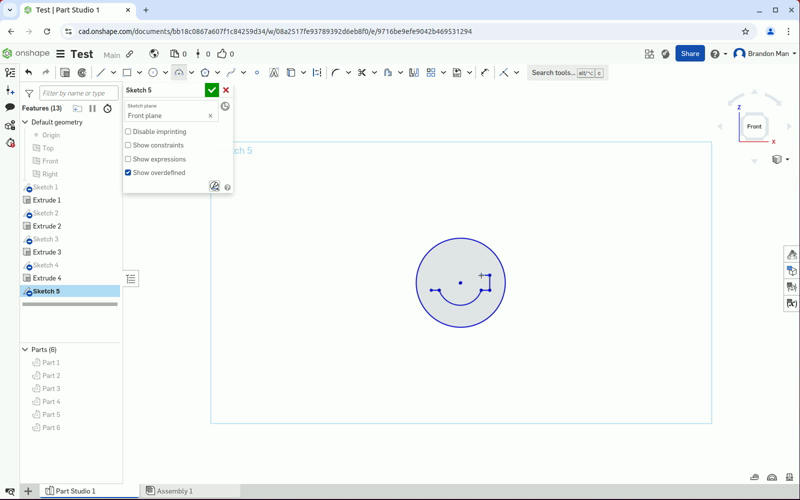
mouse_move(481, 275)
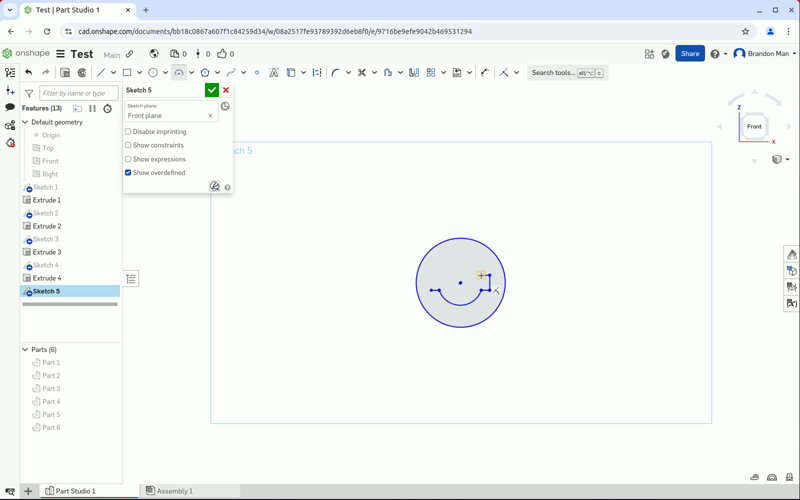
click(481, 275)
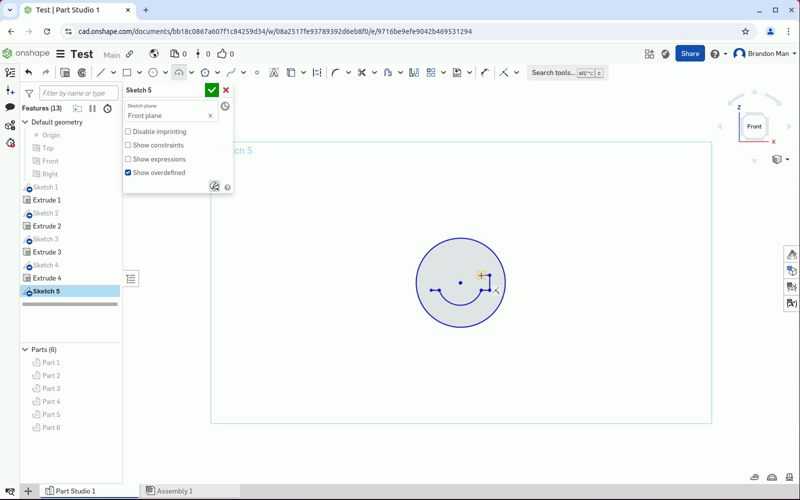
key_down(shift)
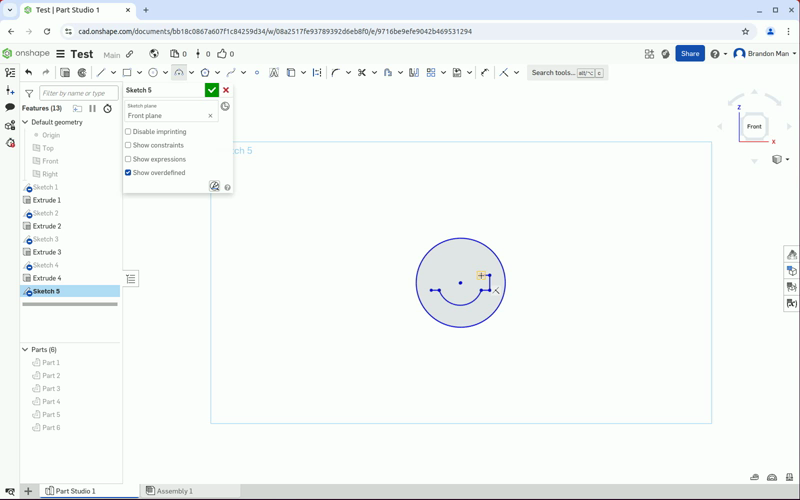
mouse_move(439, 275)
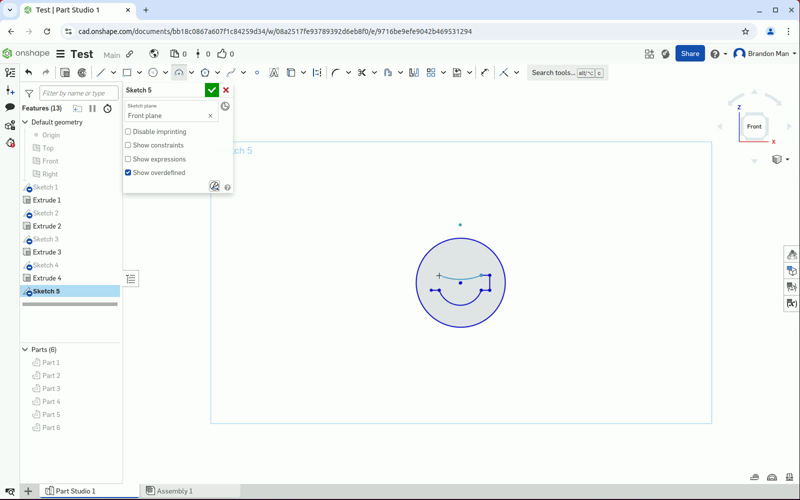
click(439, 275)
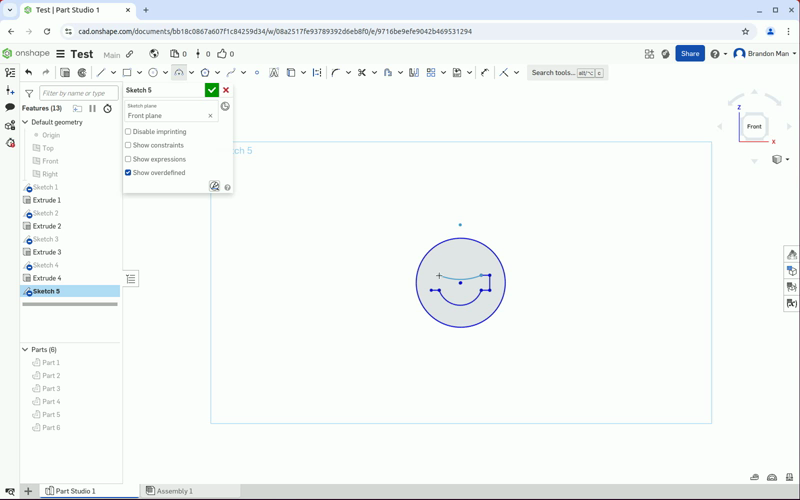
mouse_move(460, 260)
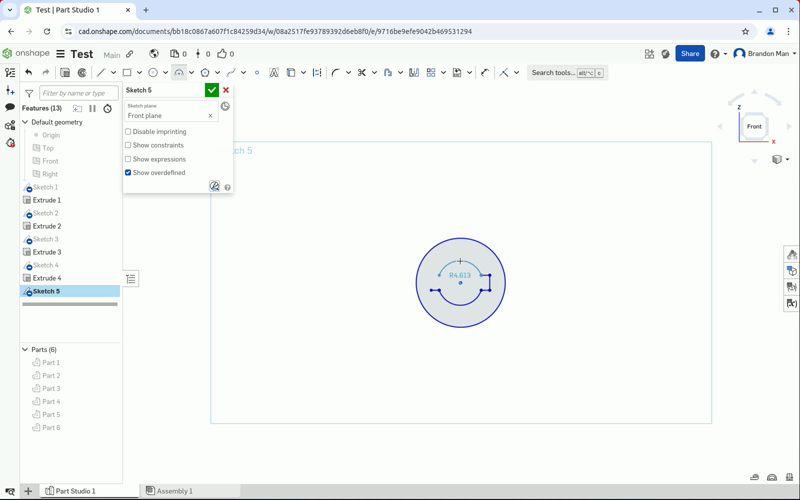
click(460, 260)
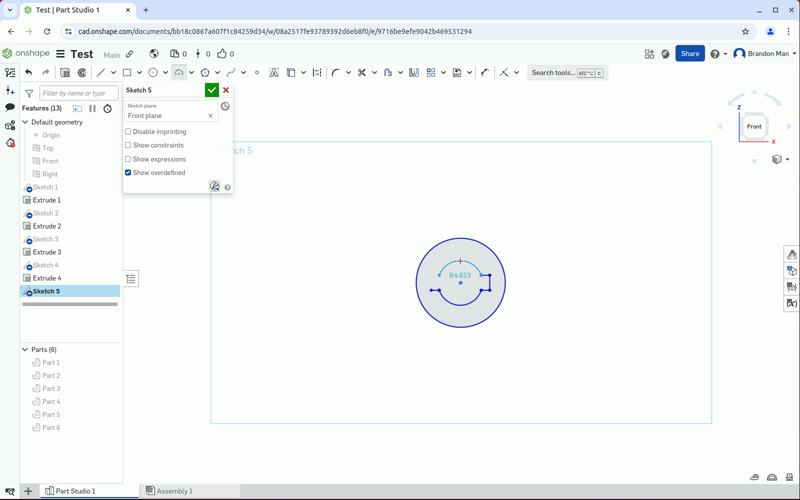
key_up(shift)
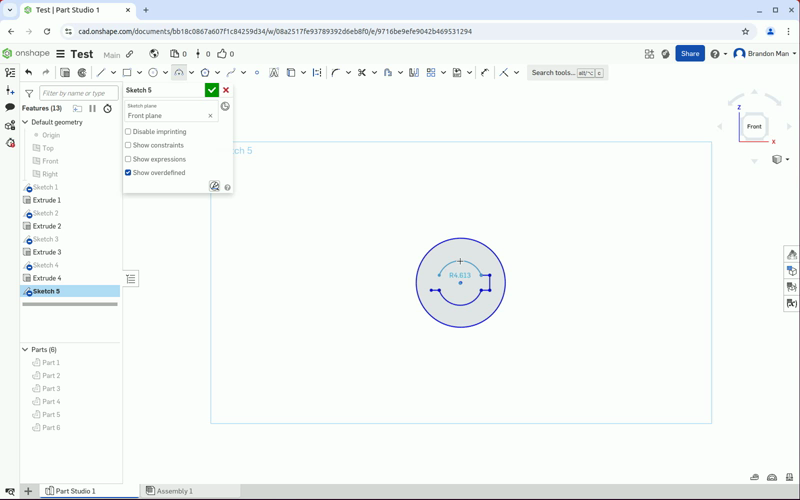
key(esc)
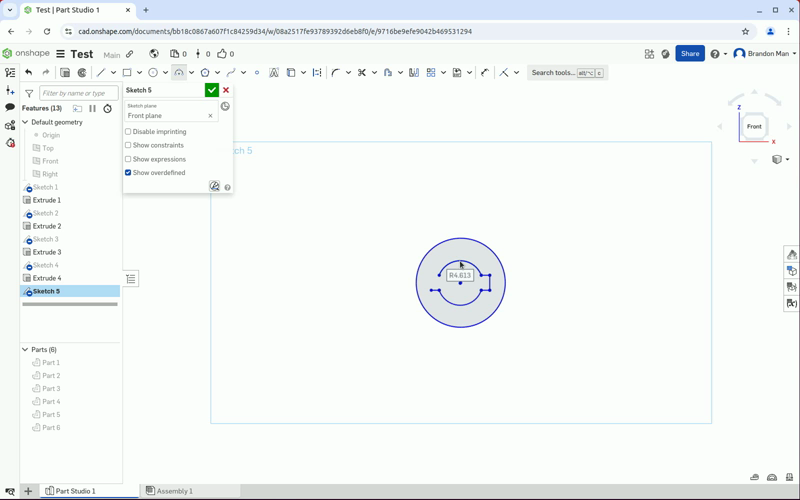
key(l)
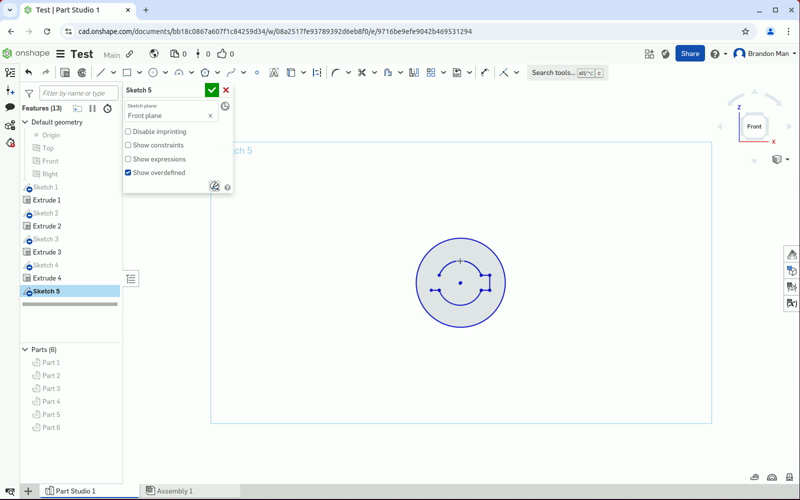
mouse_move(439, 275)
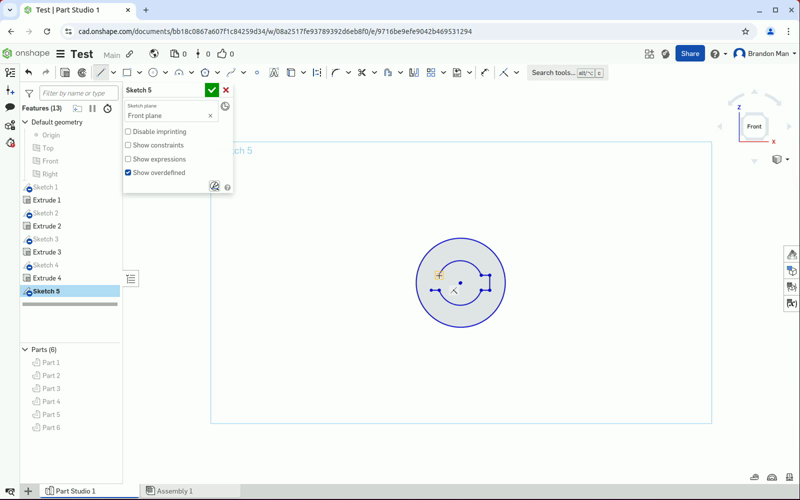
click(439, 275)
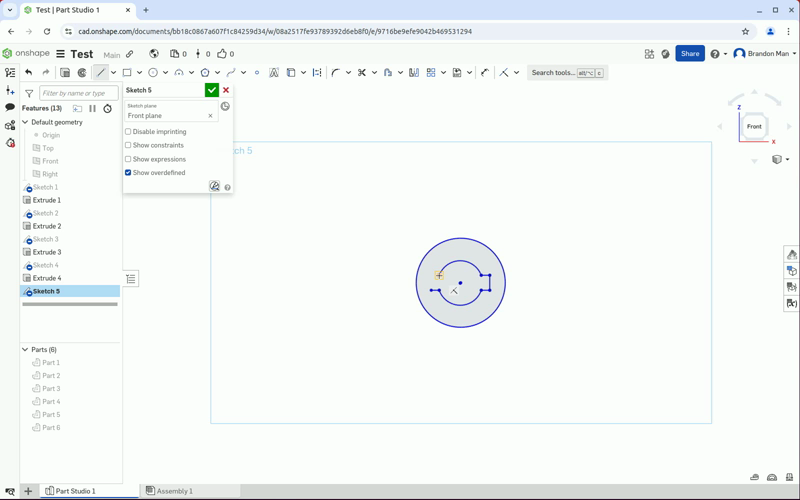
key_down(shift)
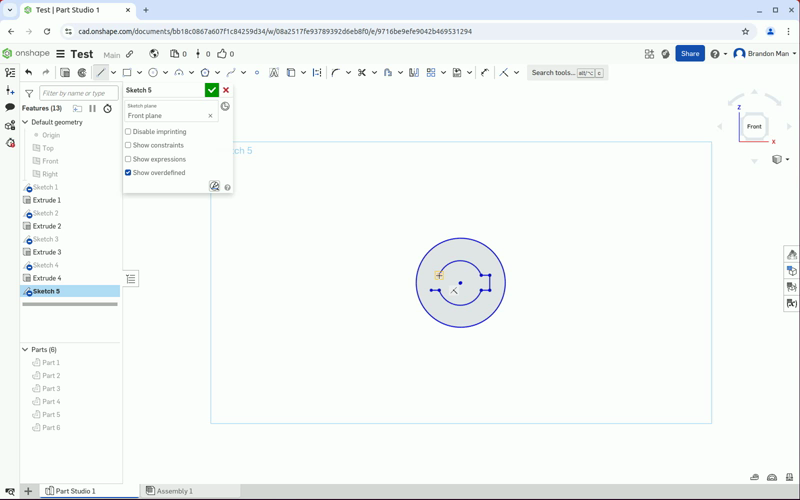
mouse_move(469, 275)
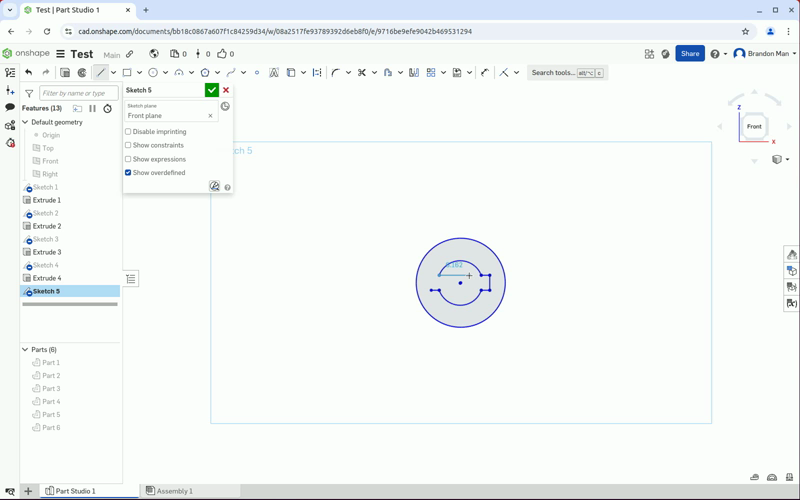
mouse_move(431, 275)
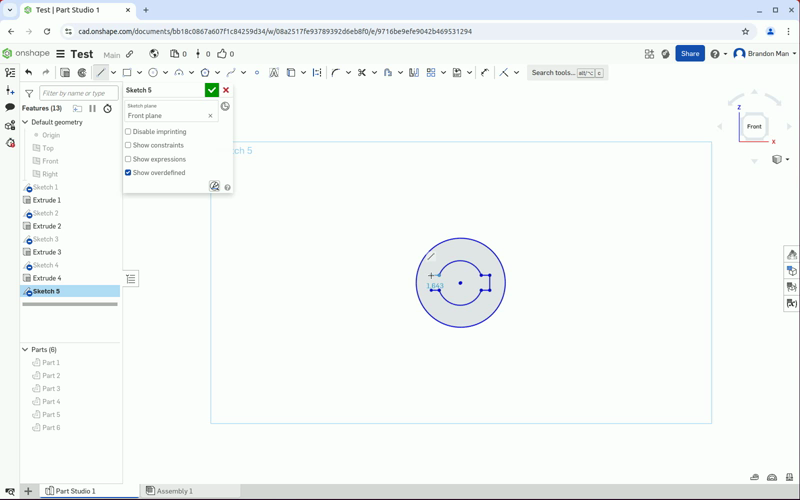
click(431, 275)
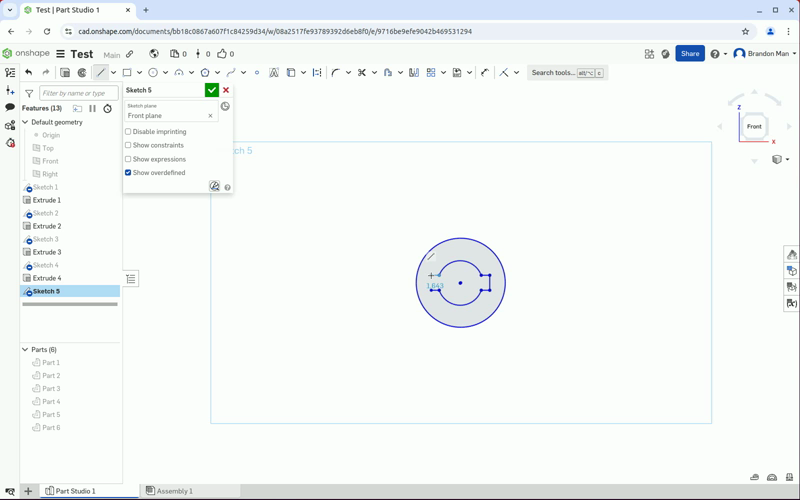
key_up(shift)
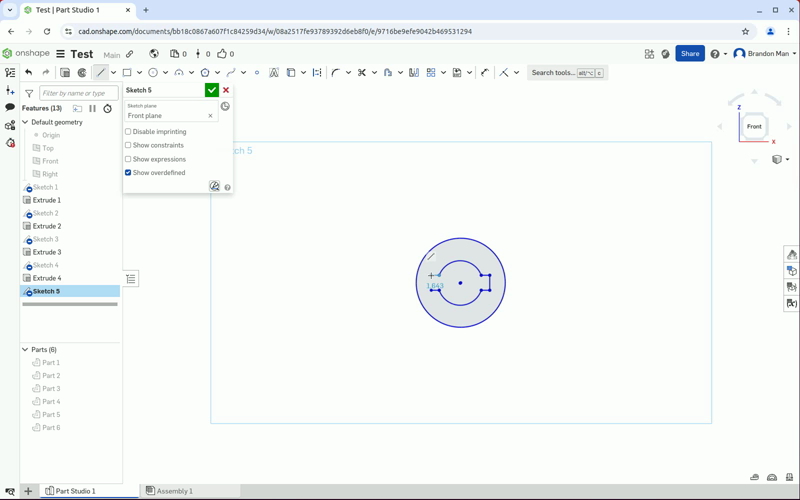
mouse_move(461, 275)
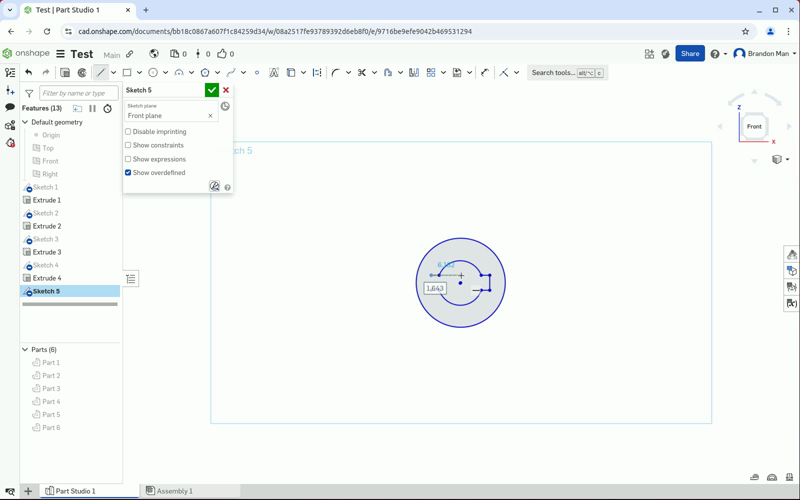
key_down(shift)
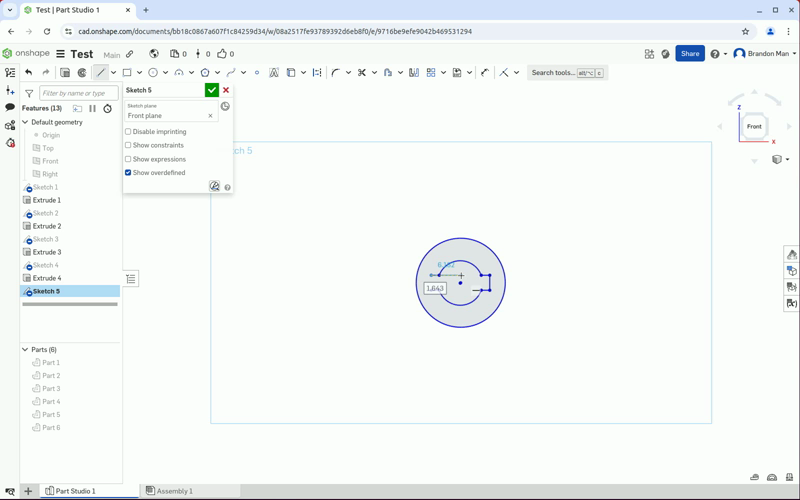
mouse_move(431, 290)
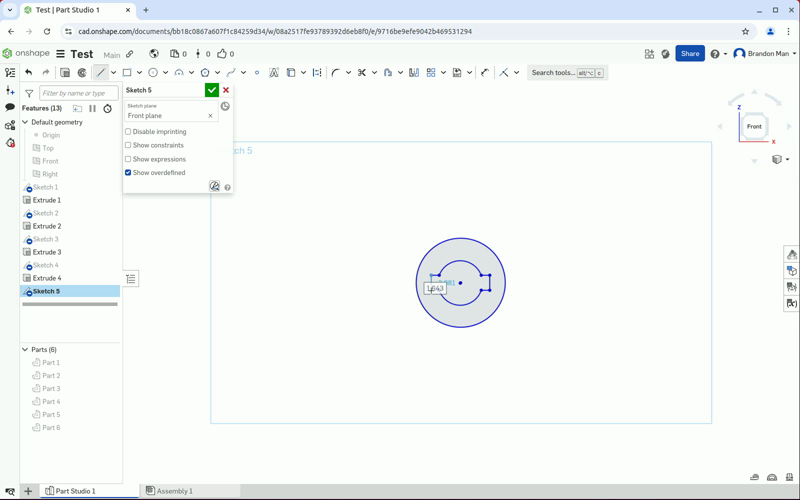
key_up(shift)
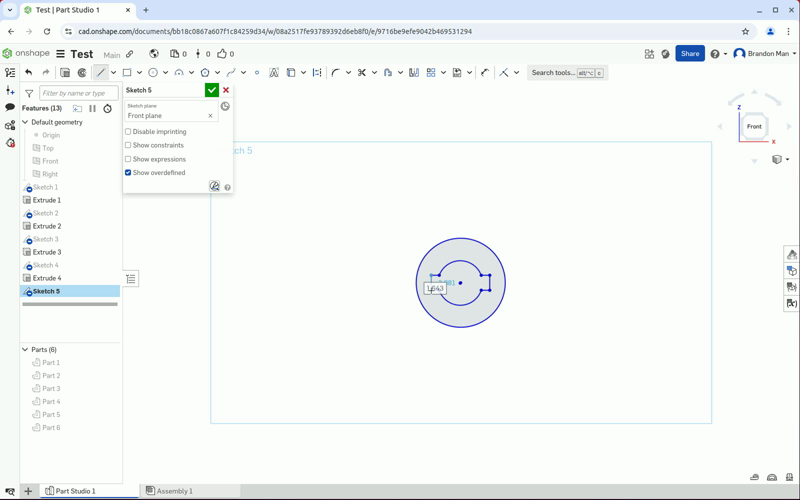
click(431, 290)
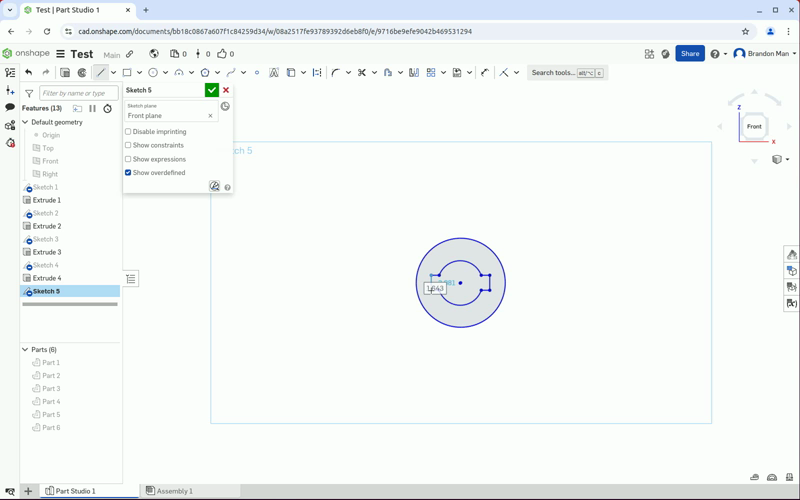
key(esc)
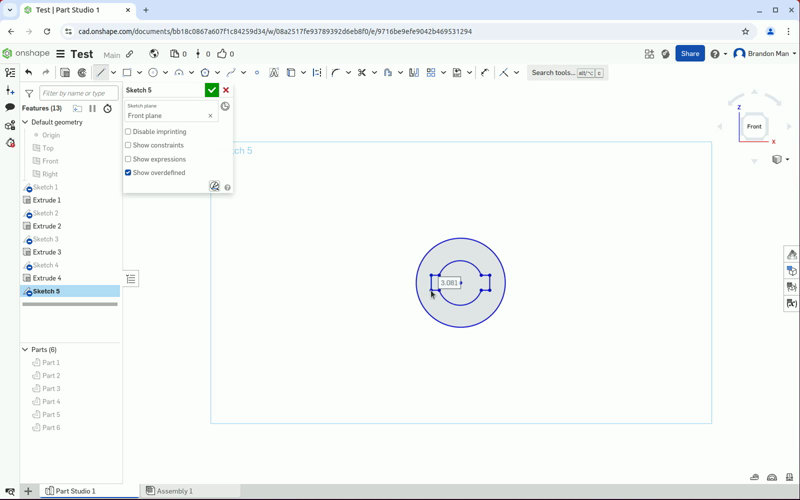
mouse_move(470, 256)
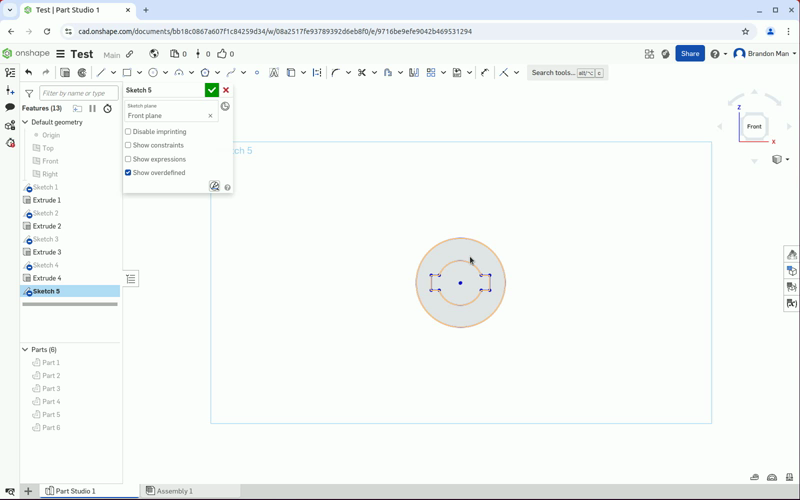
click(470, 256)
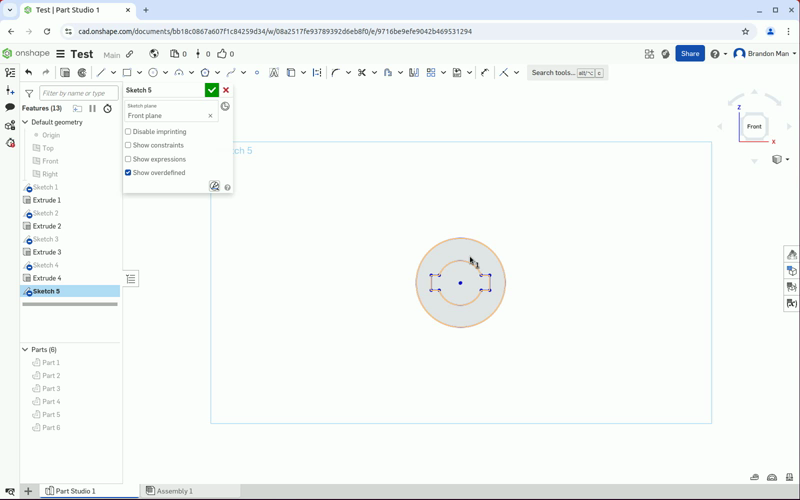
mouse_move(73, 352)
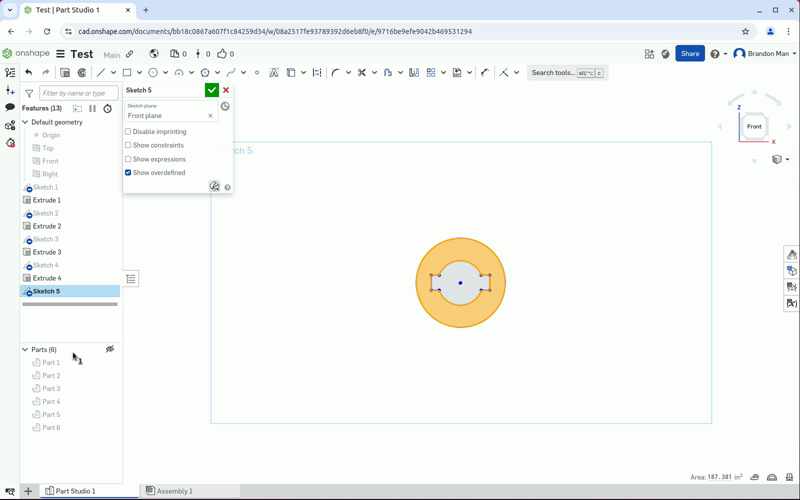
key(shift+y)
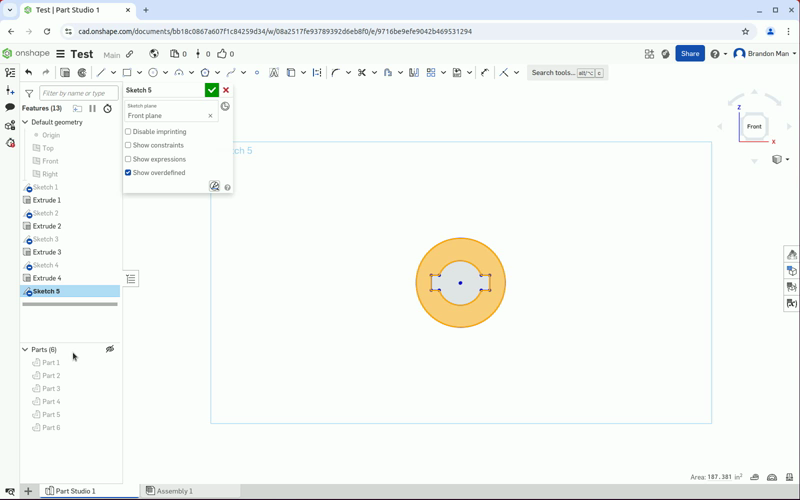
key(shift+e)
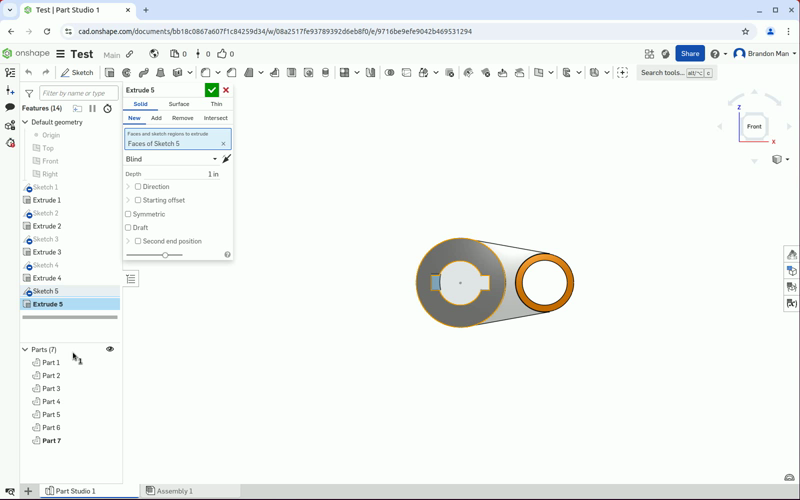
mouse_move(143, 106)
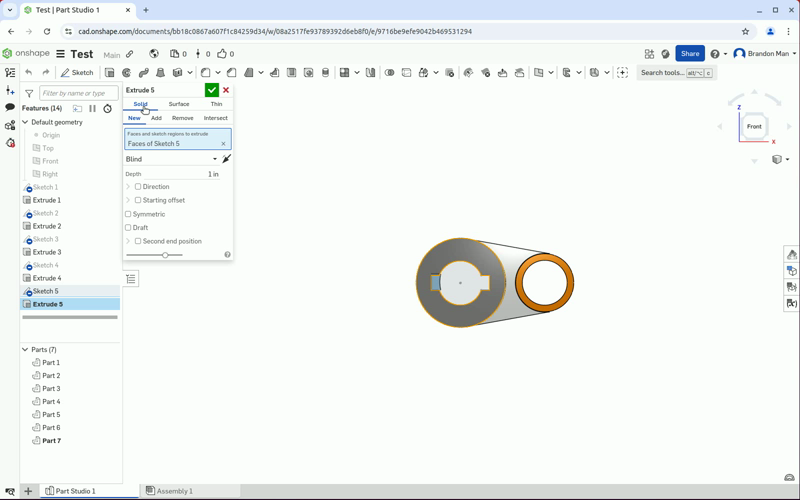
click(143, 106)
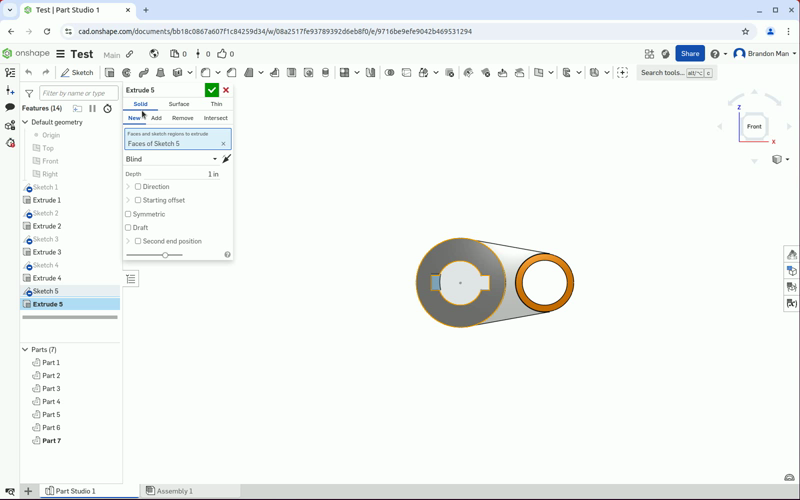
mouse_move(137, 120)
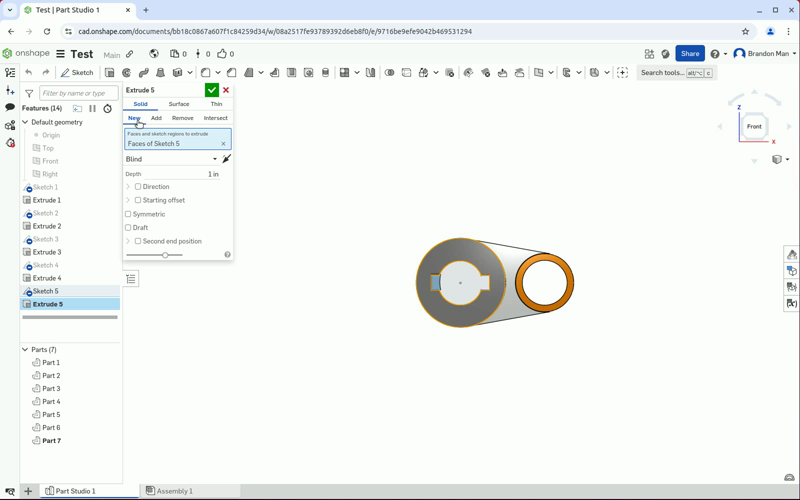
click(137, 120)
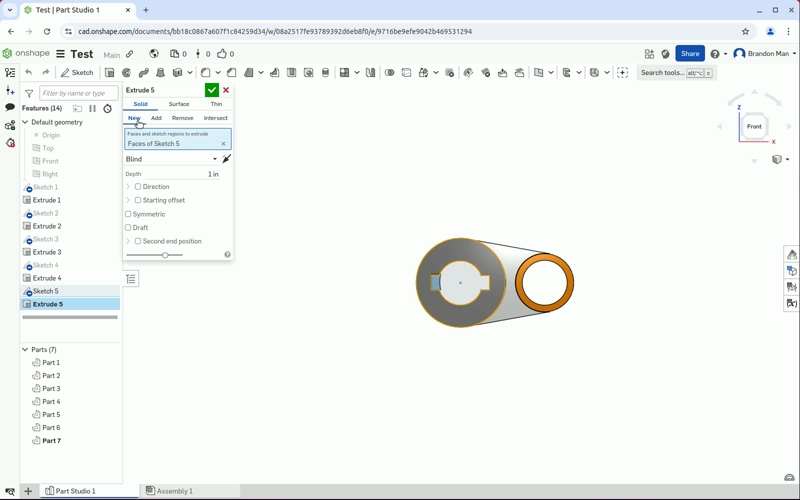
key(tab, 4)
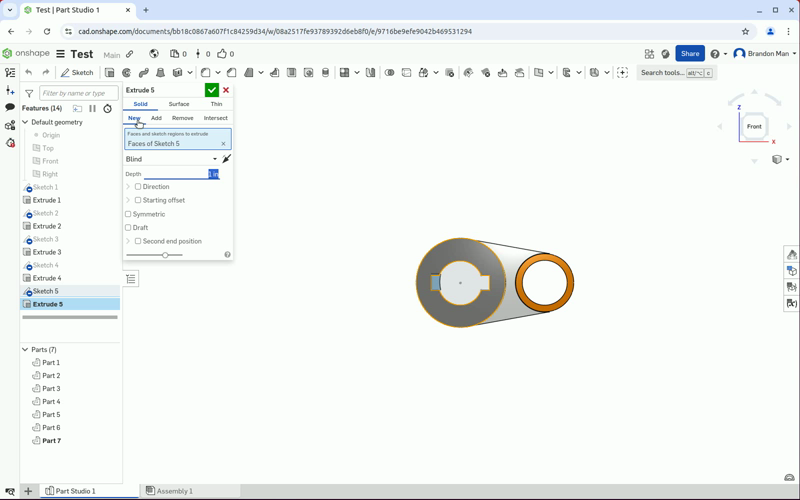
text(16.128)
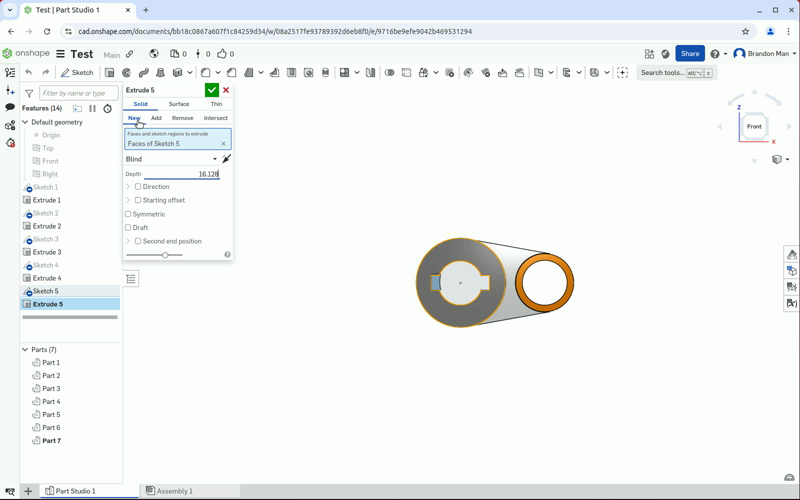
key(enter)
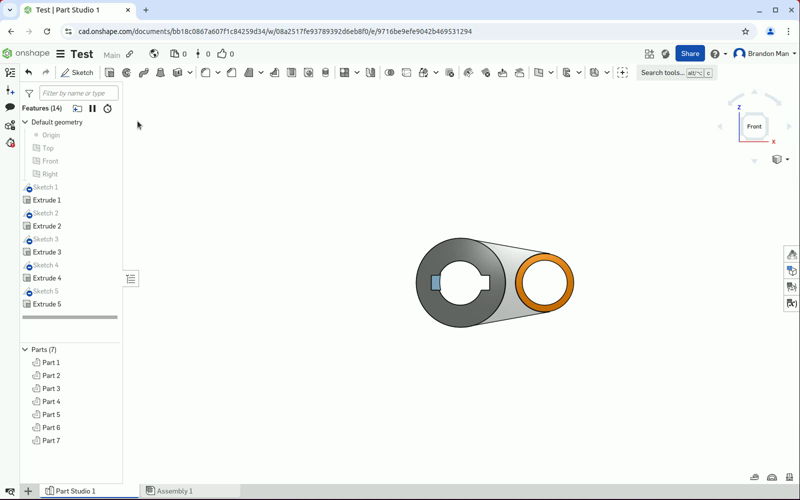
key(shift+h)
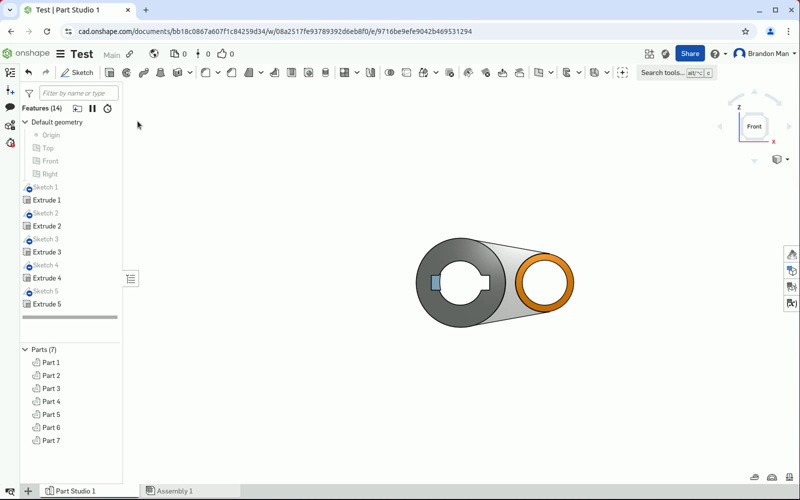
key(shift+h)
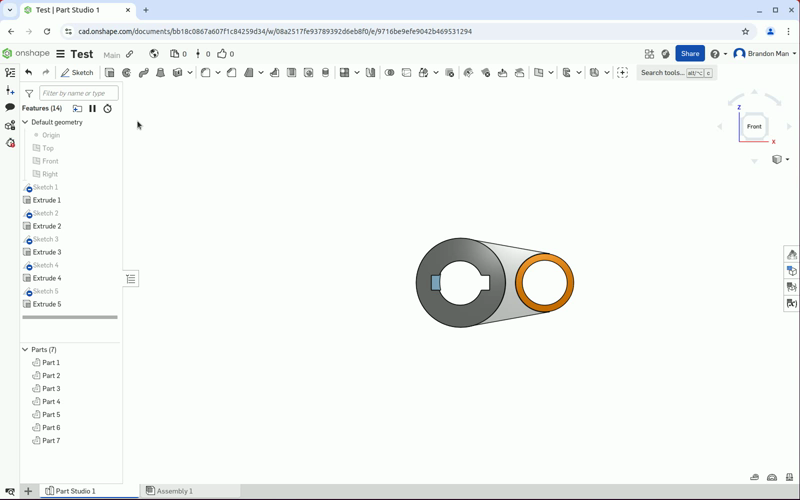
mouse_move(73, 189)
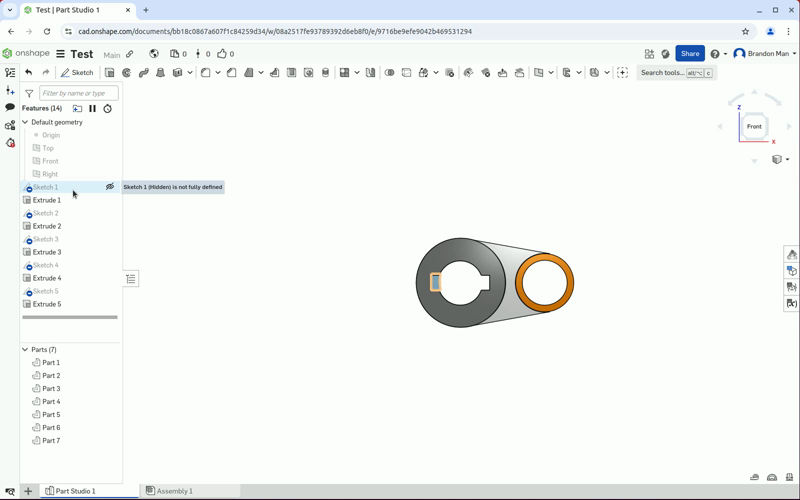
click(73, 189)
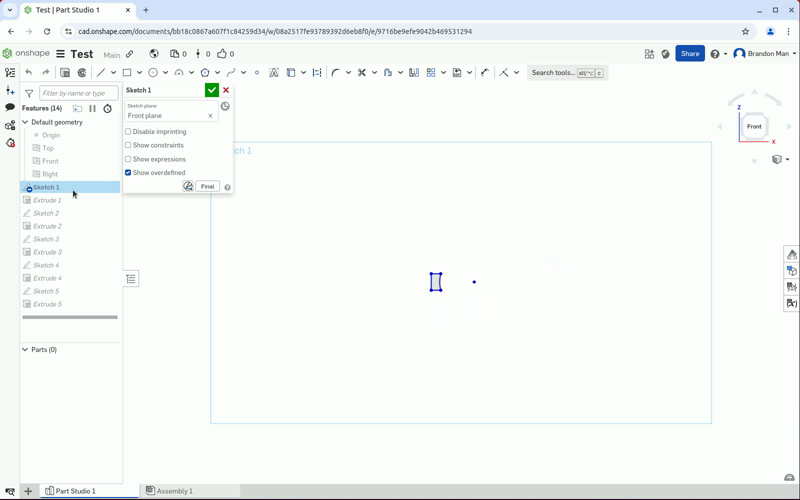
mouse_move(229, 92)
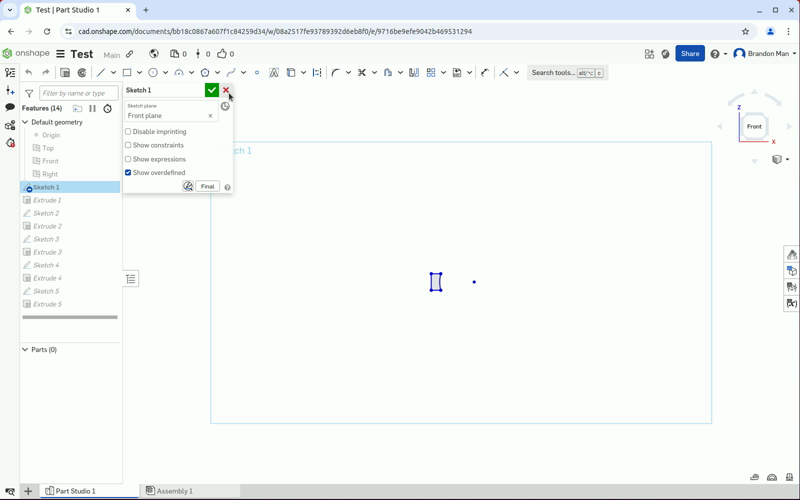
click(229, 92)
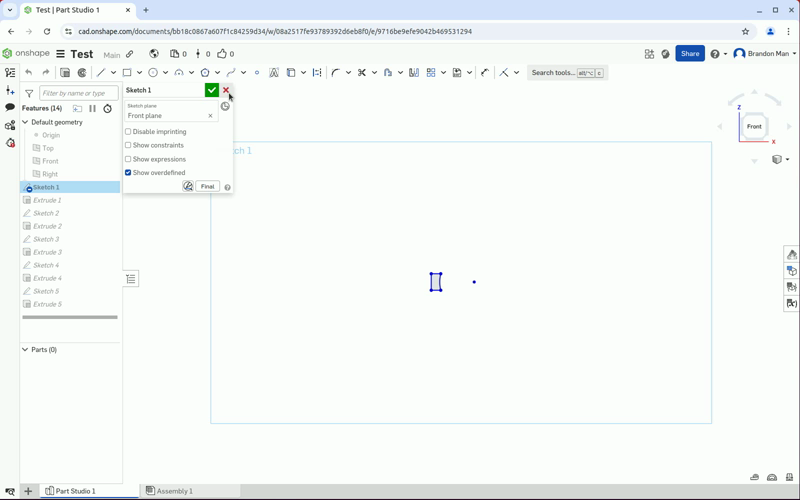
key(shift+s)
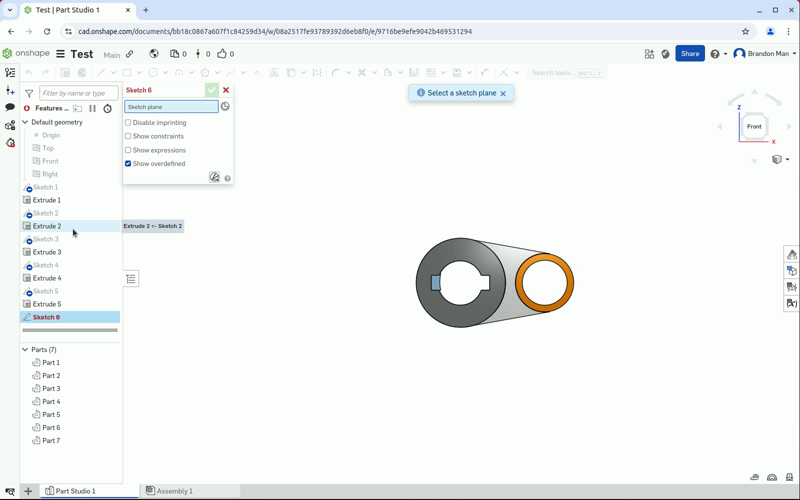
scroll(3)
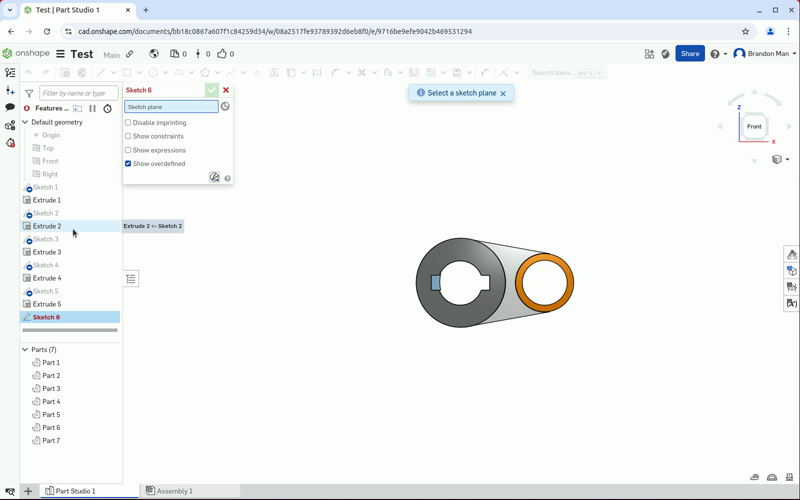
mouse_move(73, 163)
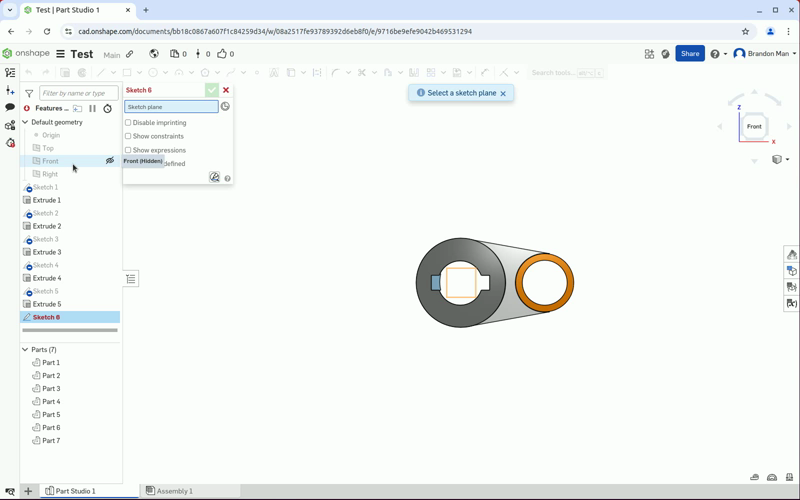
click(73, 163)
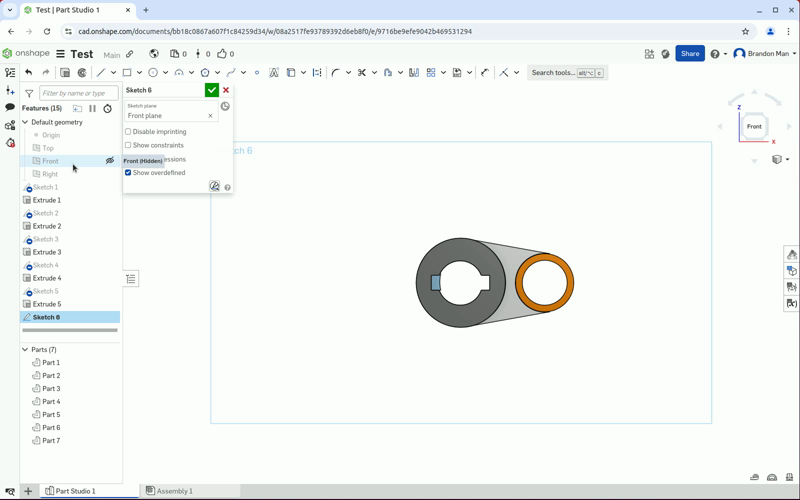
mouse_move(73, 352)
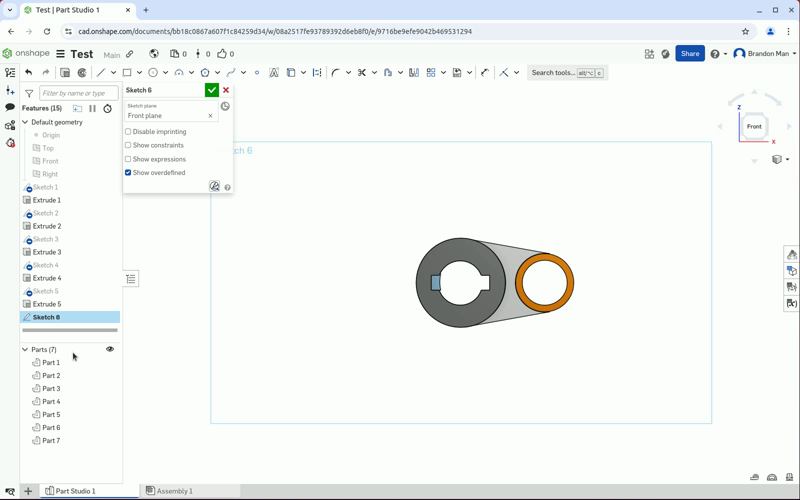
key(y)
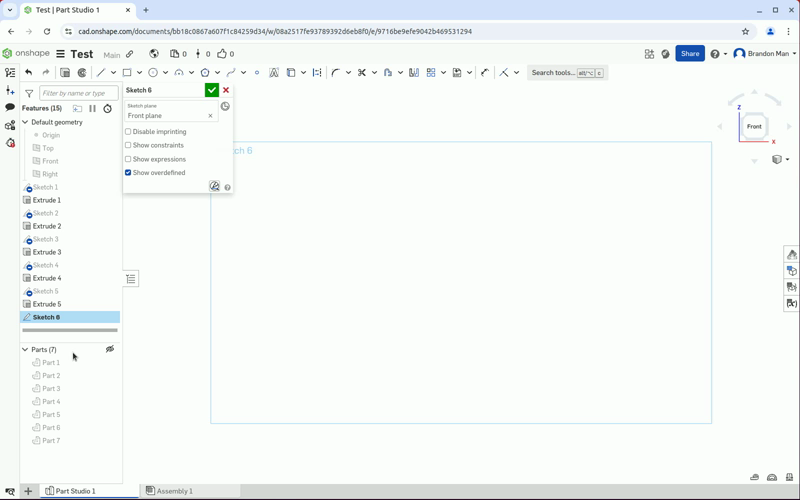
key(l)
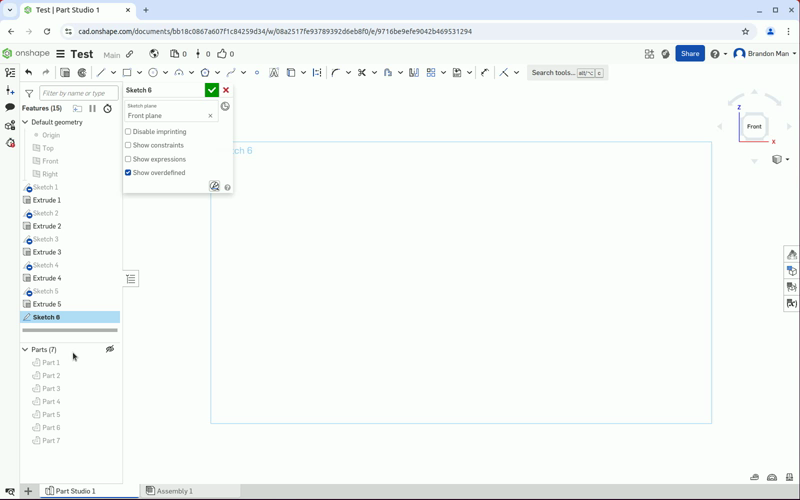
key_down(shift)
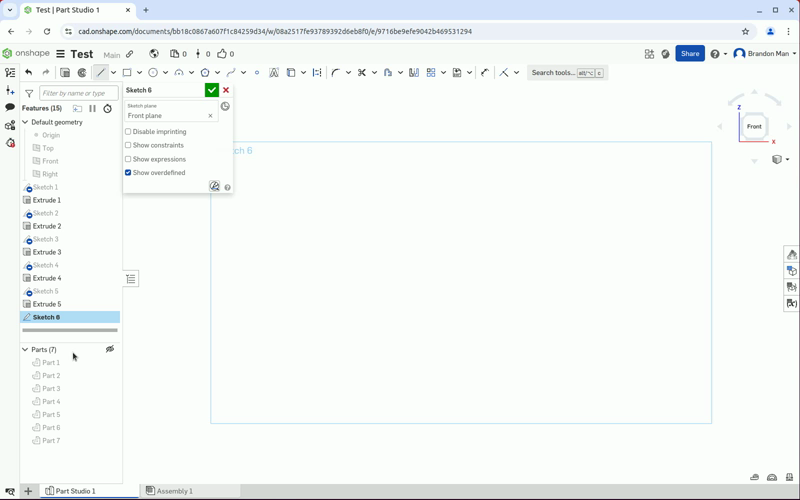
mouse_move(431, 290)
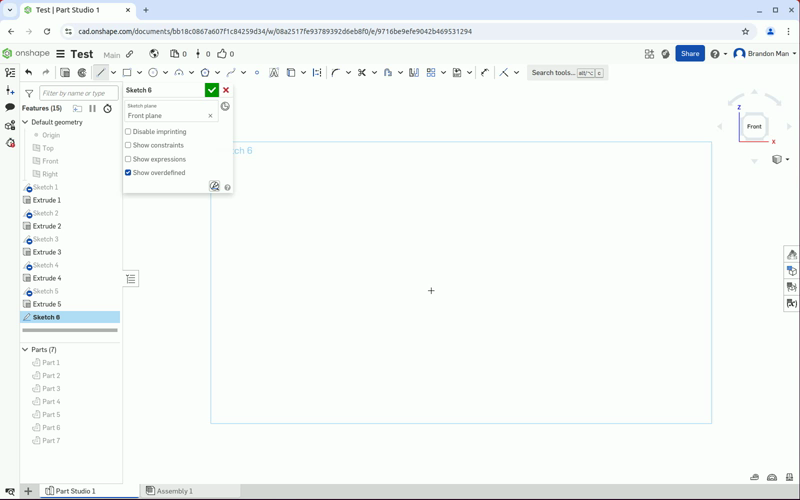
click(431, 290)
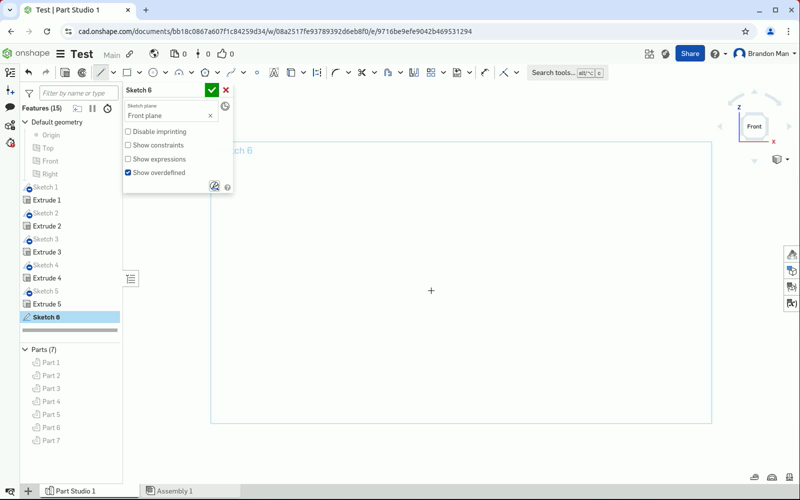
key_up(shift)
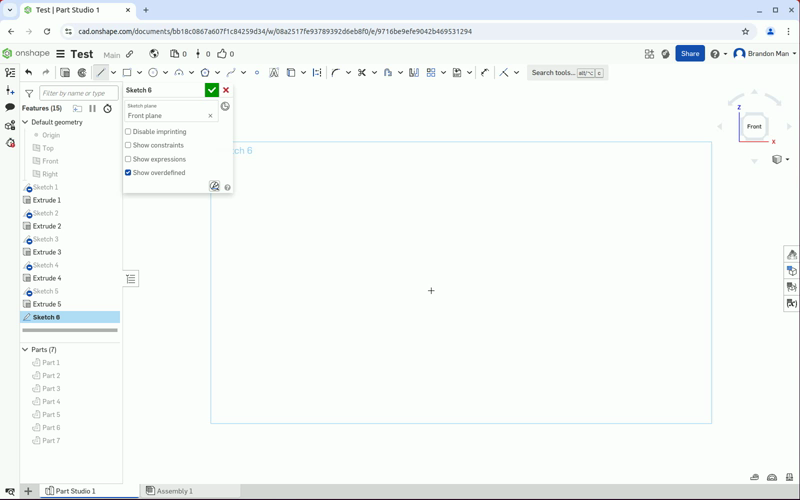
key_down(shift)
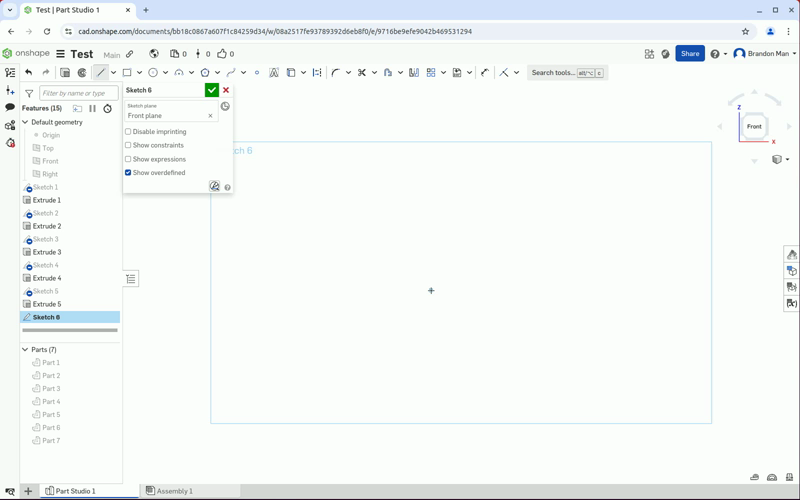
mouse_move(461, 290)
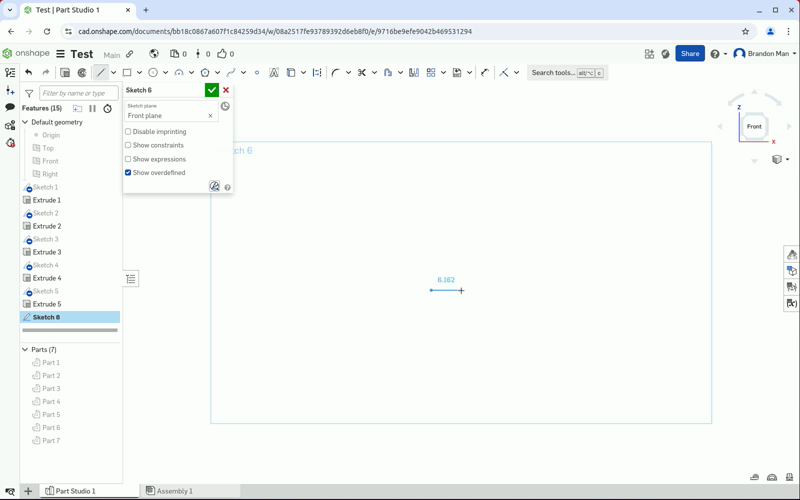
mouse_move(440, 290)
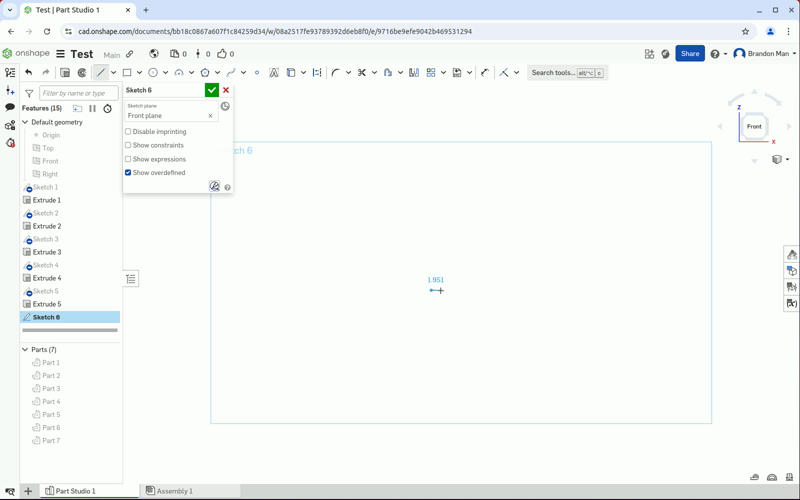
click(440, 290)
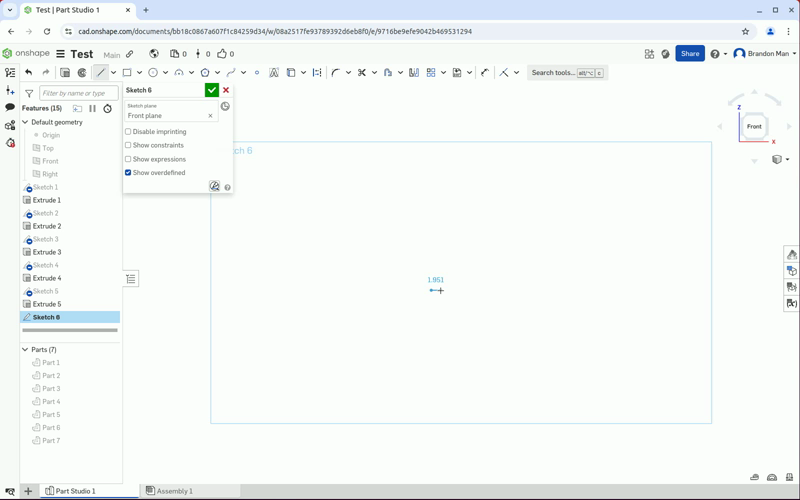
key_up(shift)
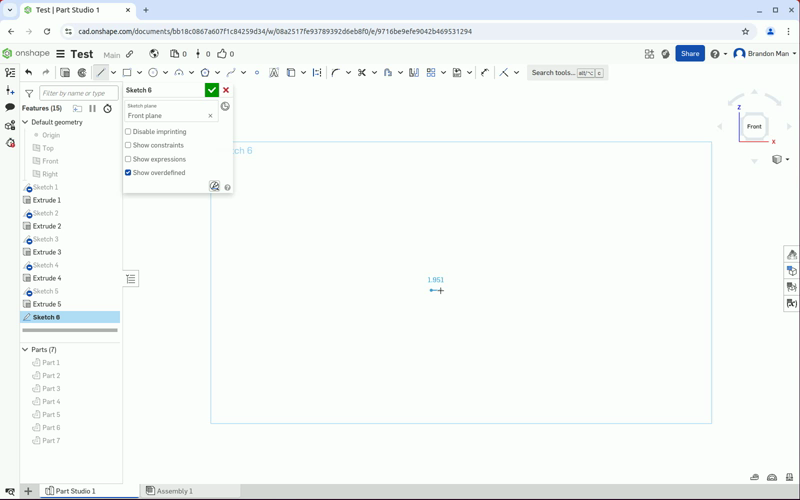
key(esc)
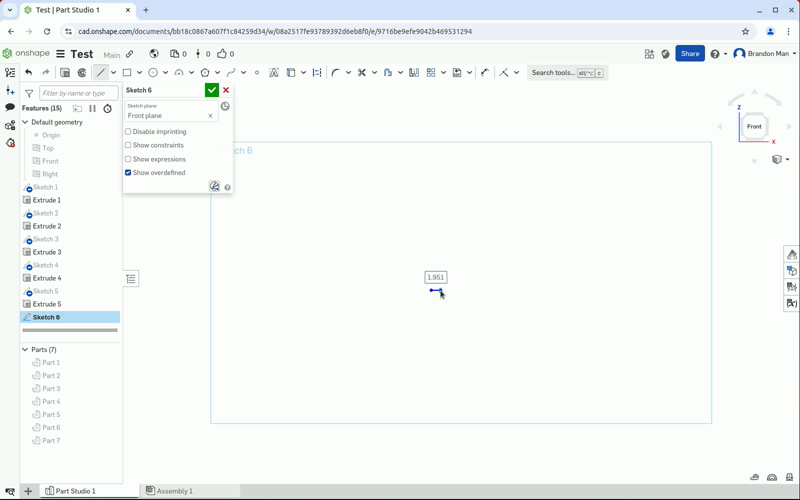
key(a)
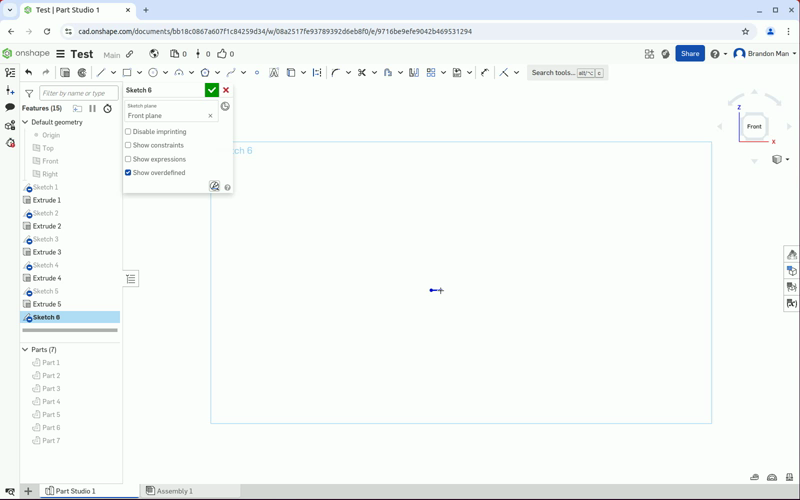
mouse_move(440, 290)
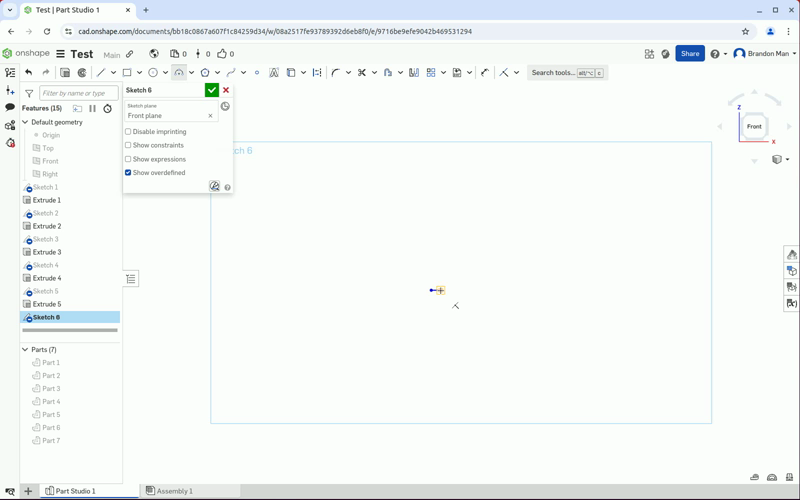
click(440, 290)
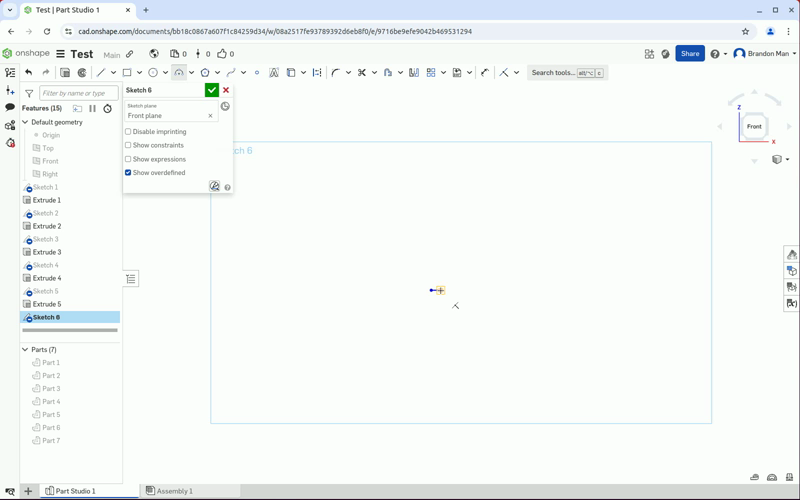
key_down(shift)
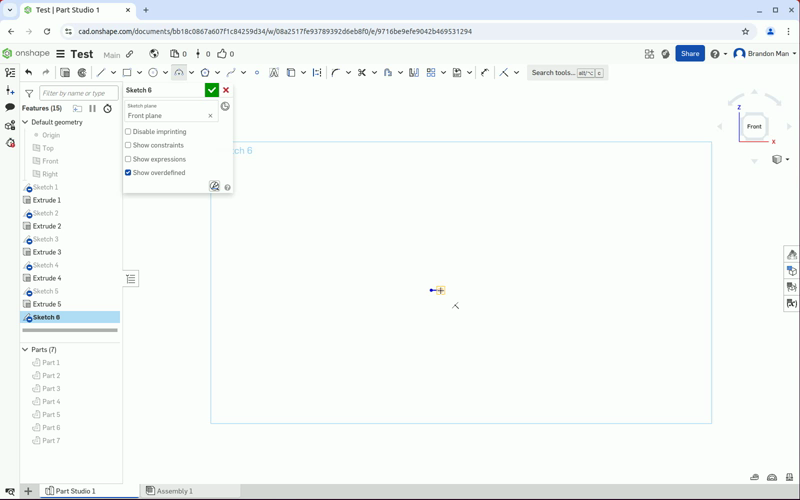
mouse_move(440, 273)
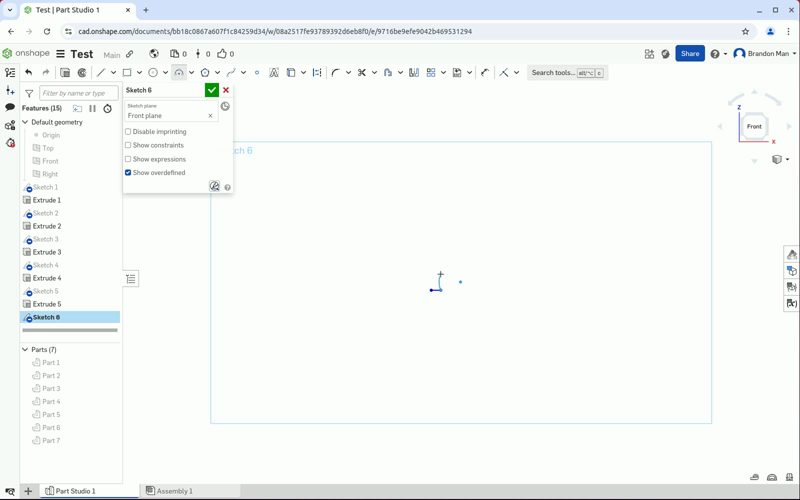
click(440, 273)
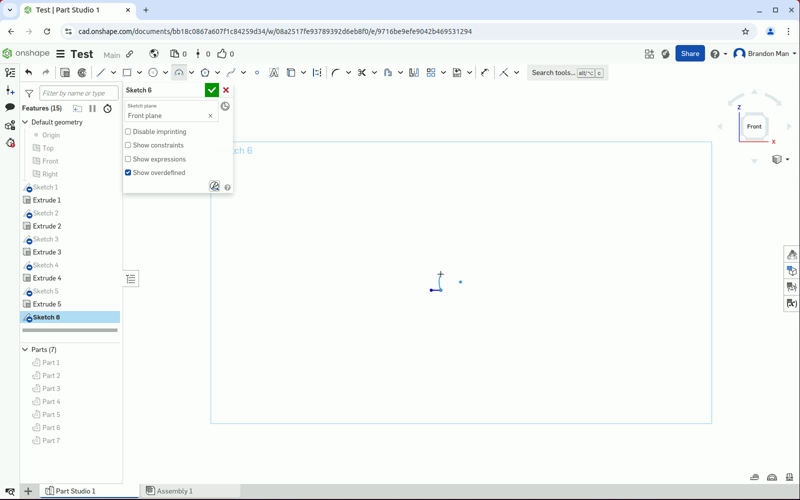
mouse_move(439, 281)
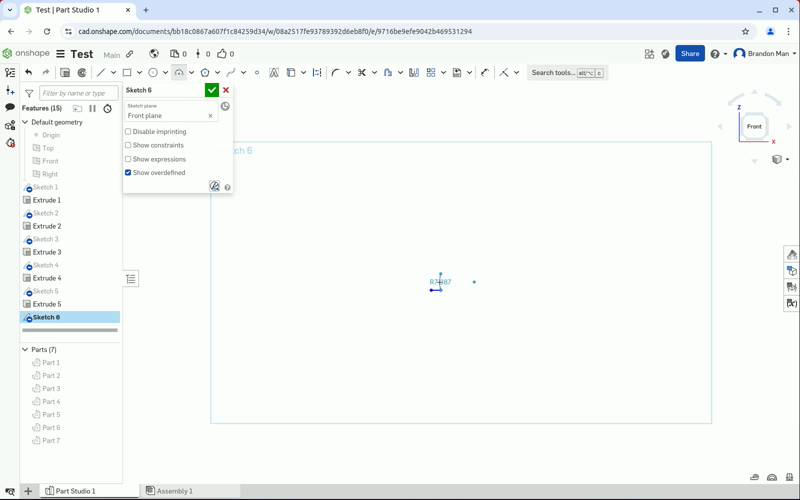
click(439, 281)
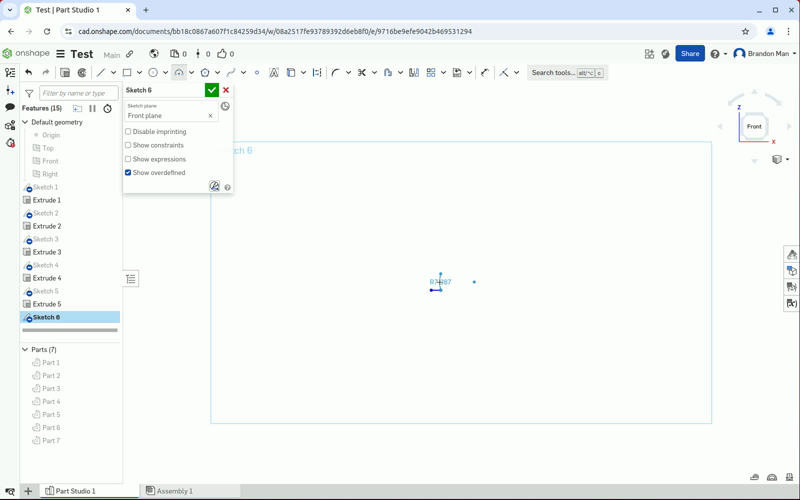
key_up(shift)
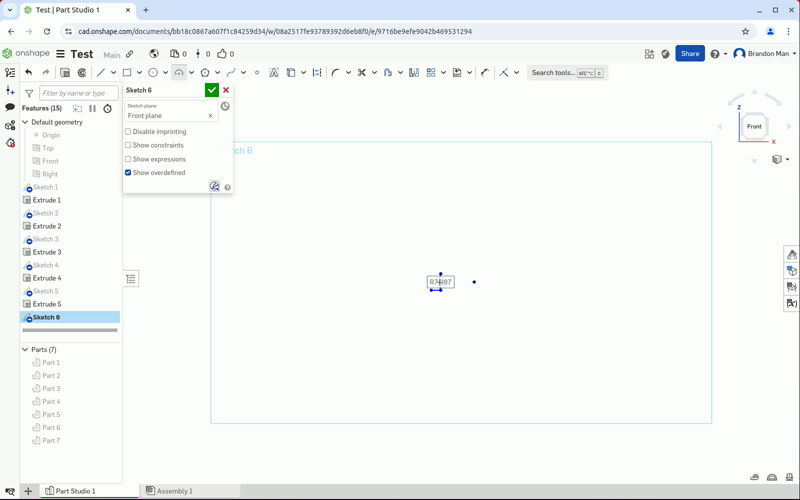
key(esc)
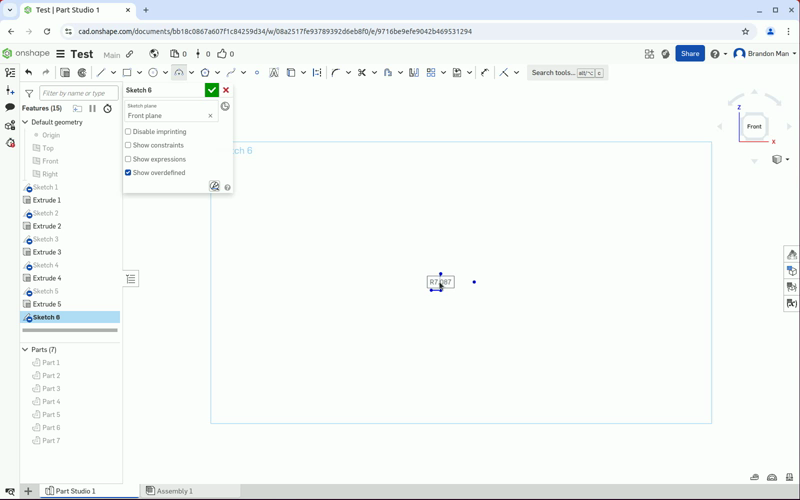
key(l)
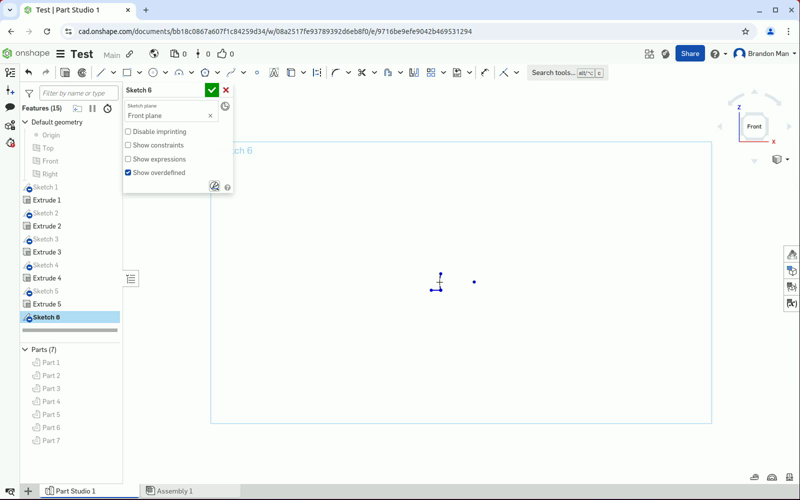
mouse_move(440, 273)
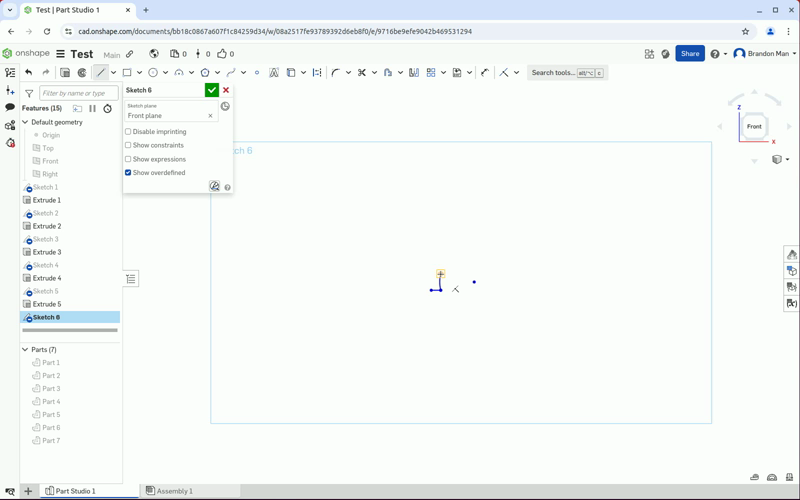
click(440, 273)
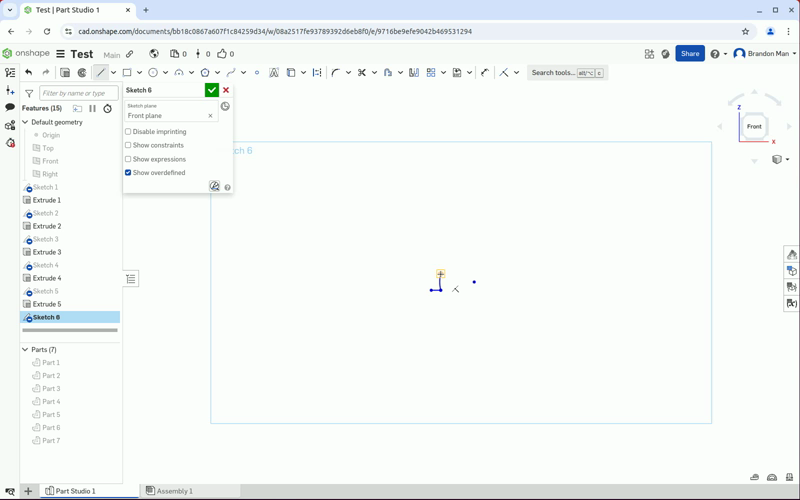
key_down(shift)
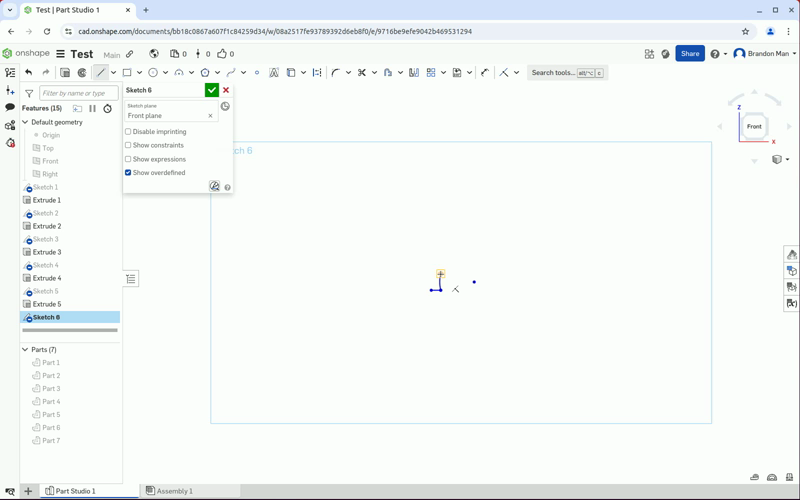
mouse_move(470, 273)
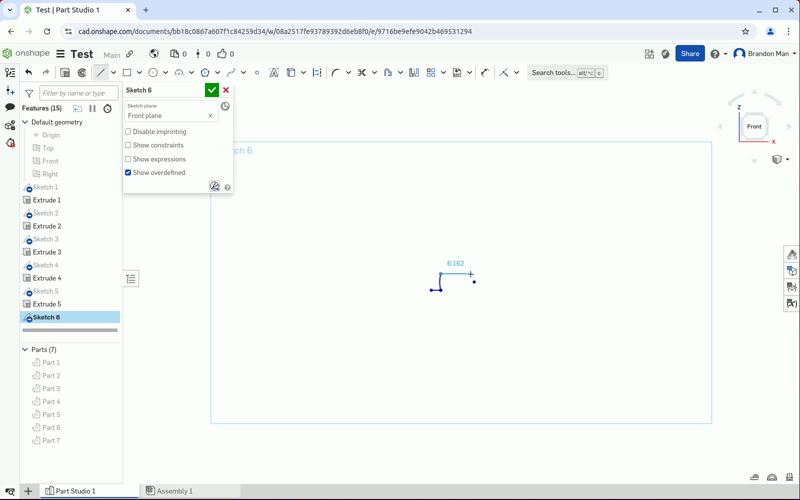
mouse_move(431, 273)
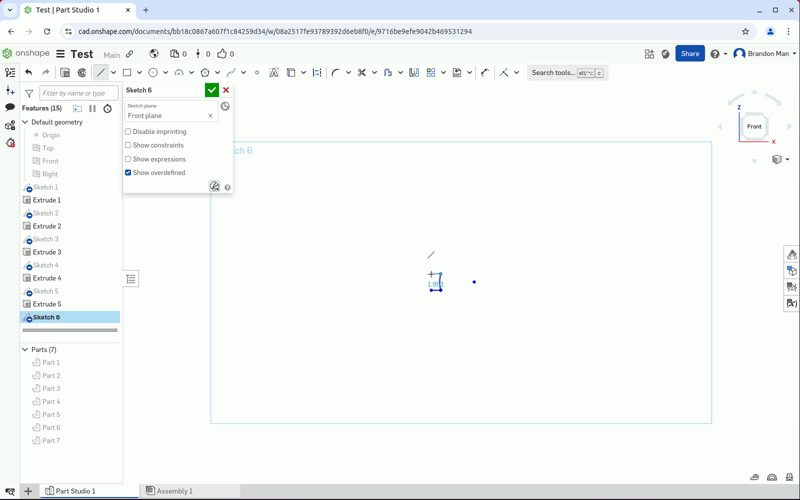
click(431, 273)
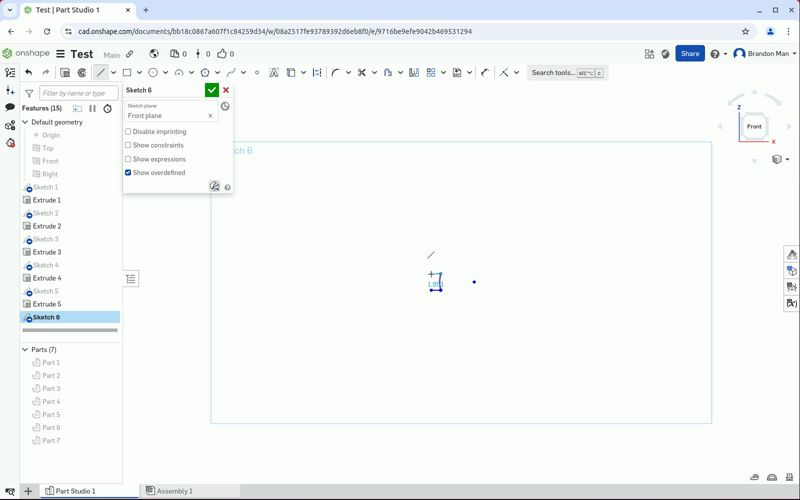
key_up(shift)
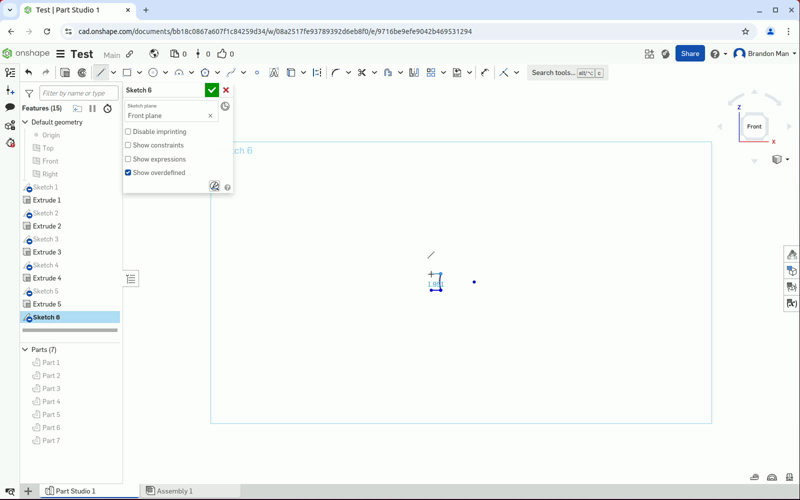
mouse_move(461, 273)
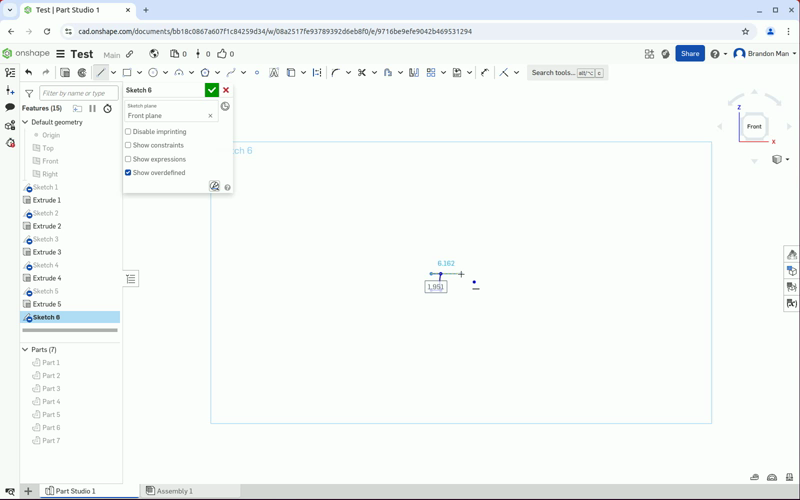
key_down(shift)
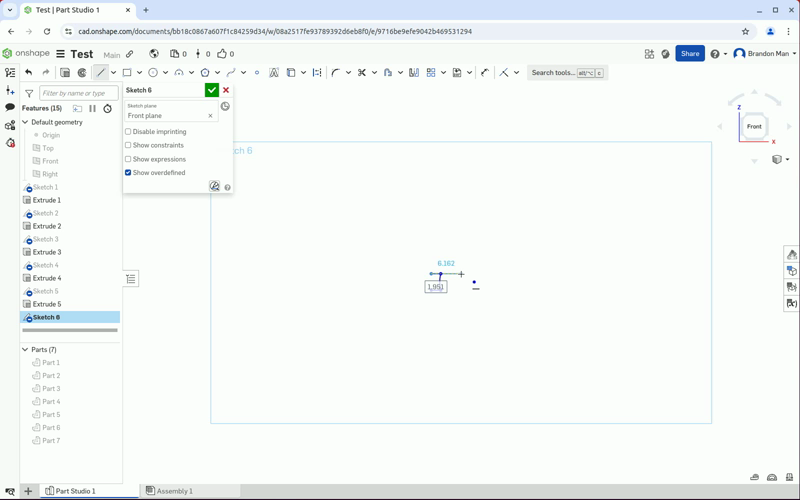
mouse_move(431, 290)
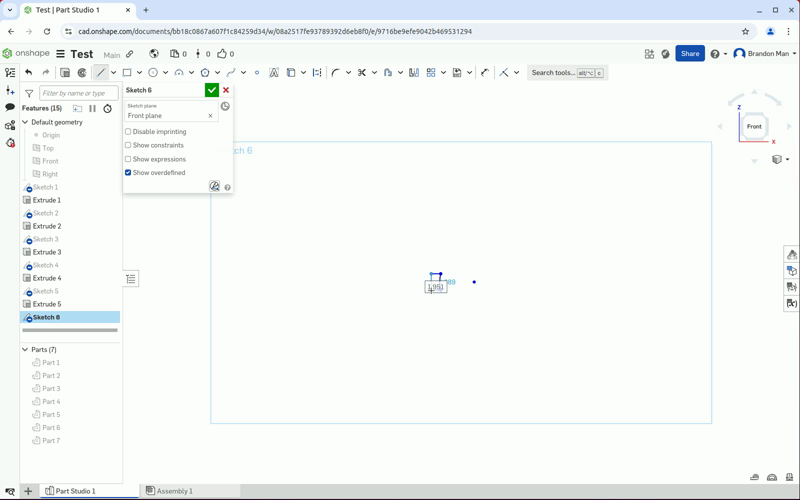
key_up(shift)
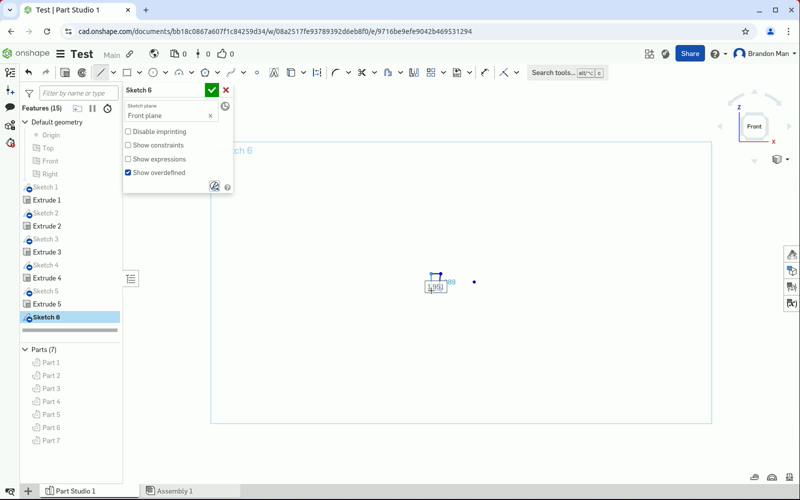
click(431, 290)
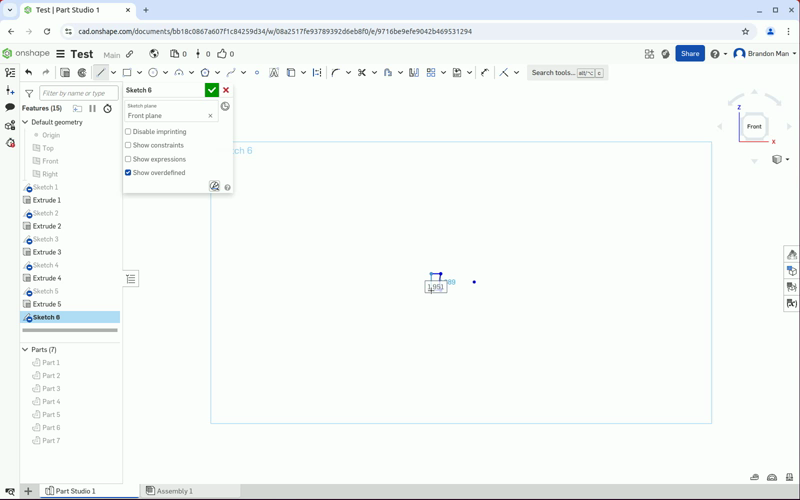
key(esc)
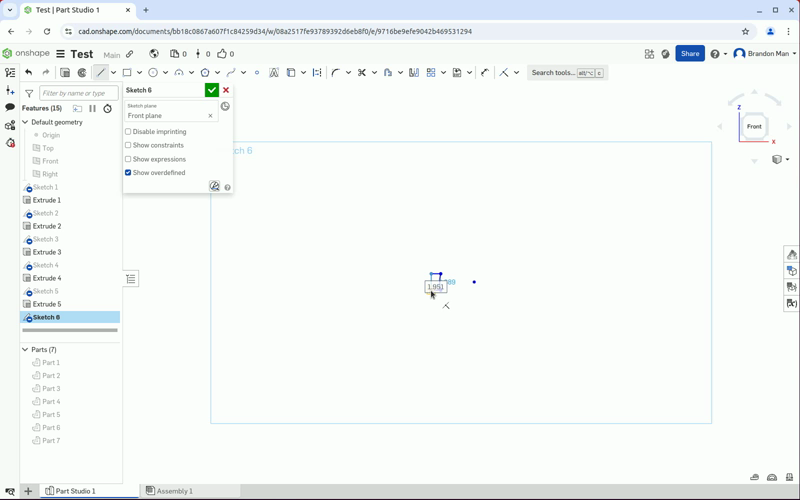
mouse_move(434, 283)
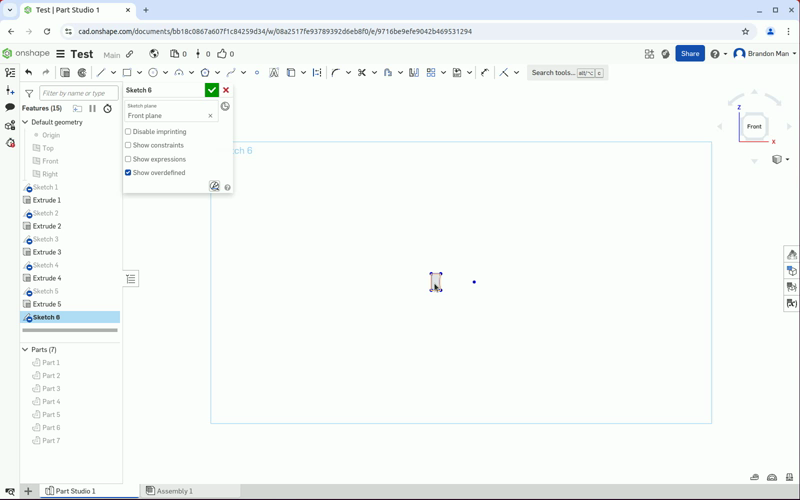
scroll(6)
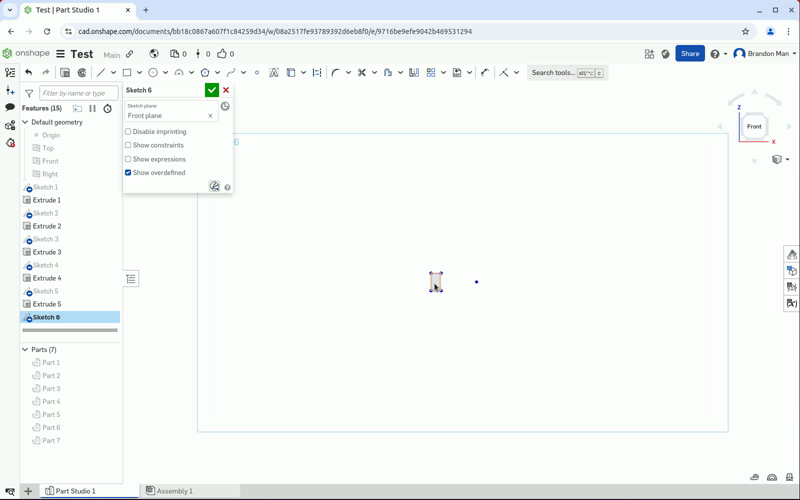
scroll(6)
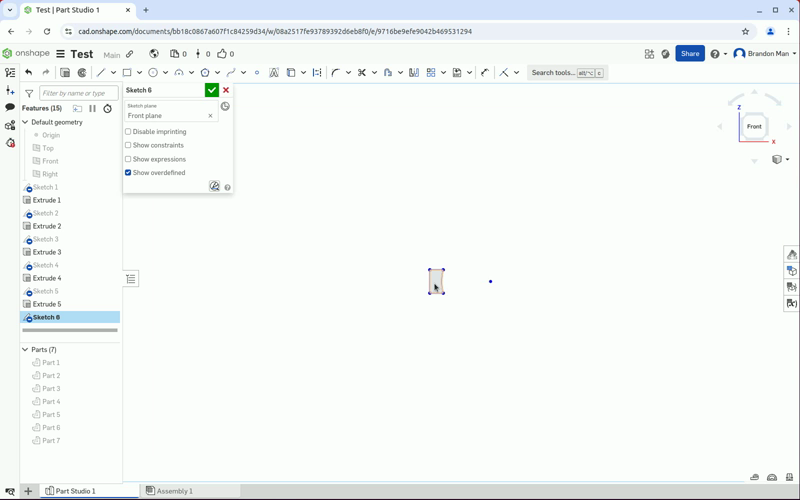
scroll(6)
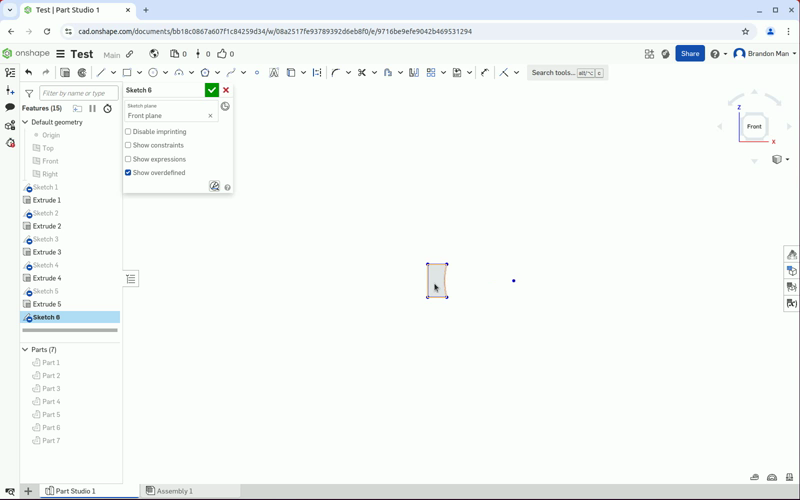
scroll(6)
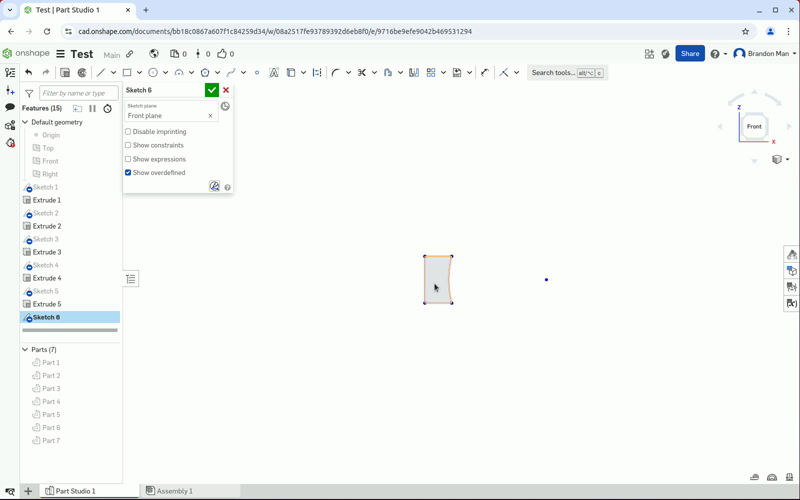
scroll(6)
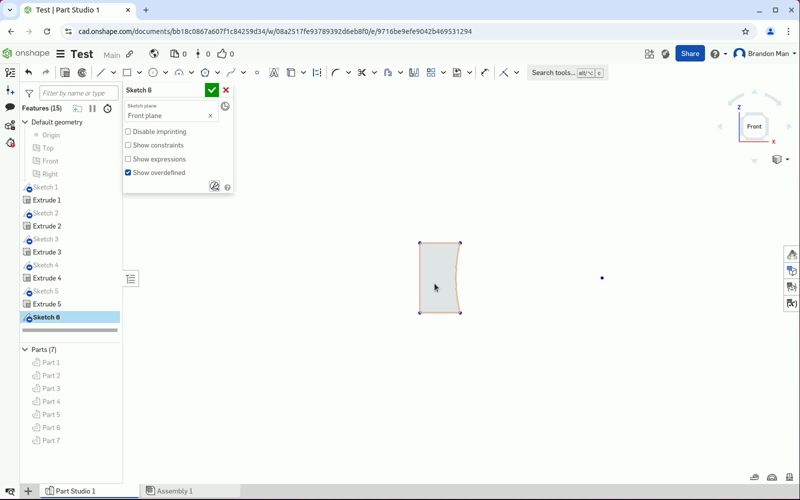
scroll(6)
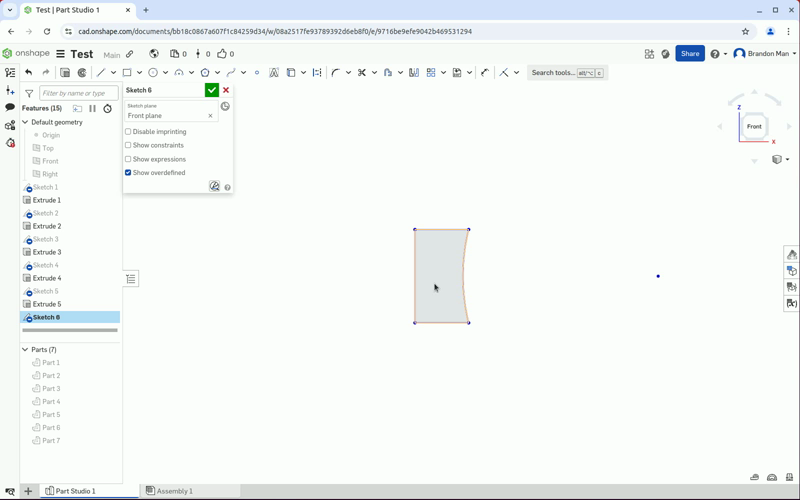
scroll(6)
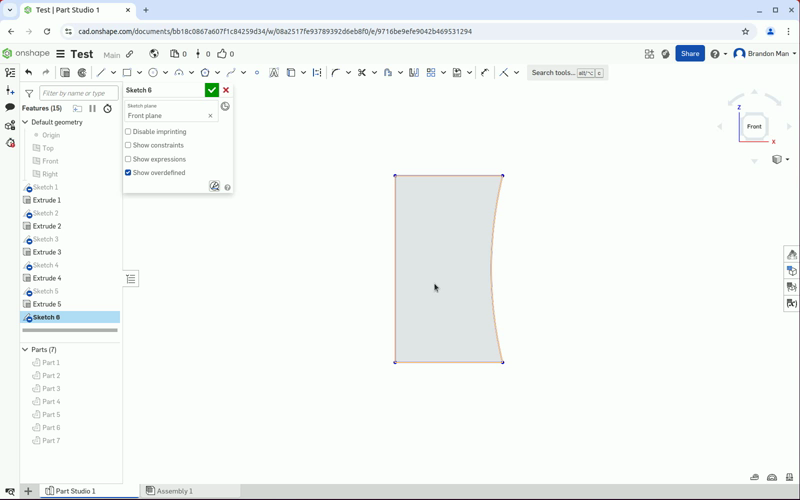
click(434, 283)
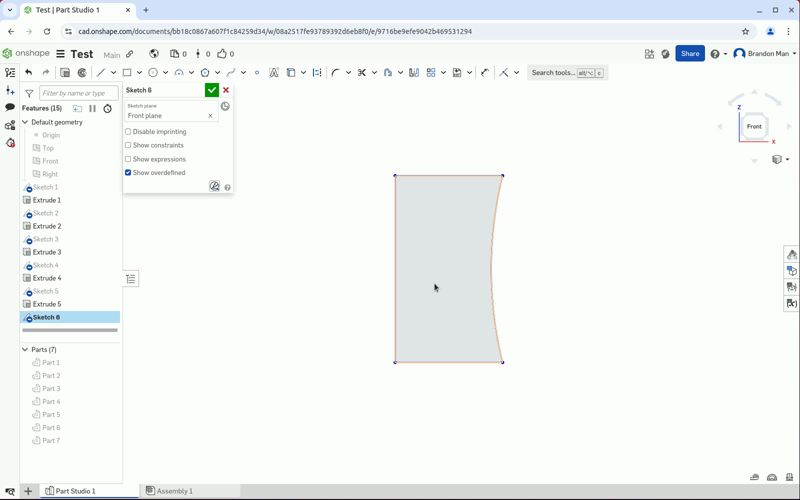
scroll(-6)
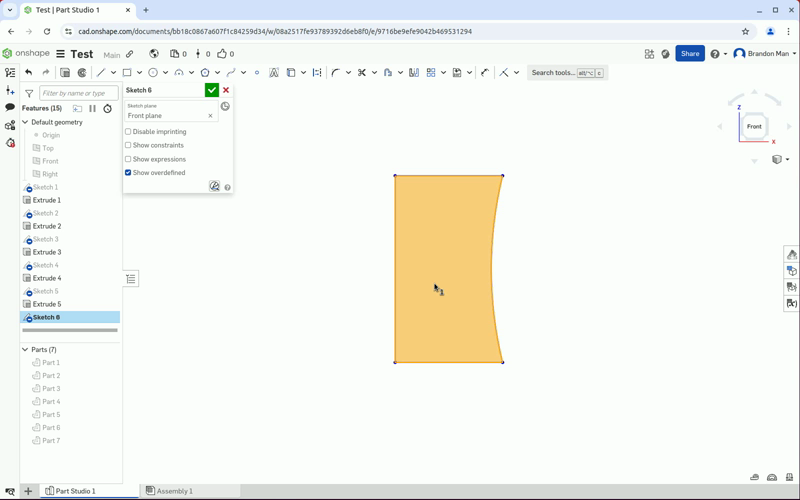
scroll(-6)
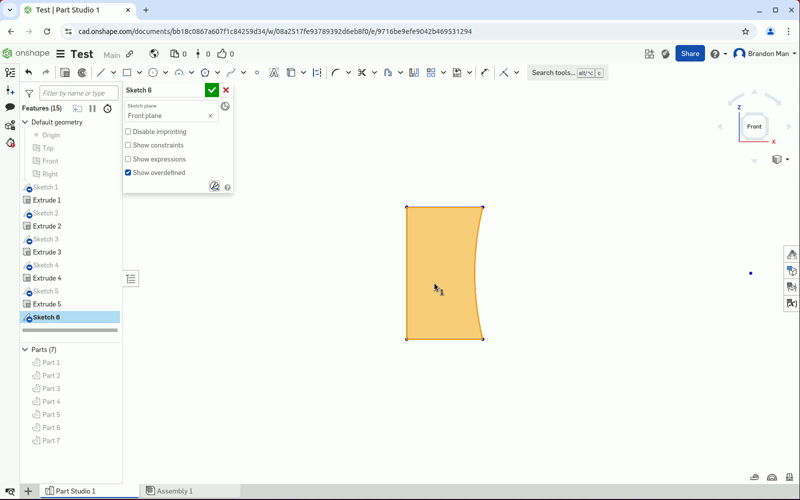
scroll(-6)
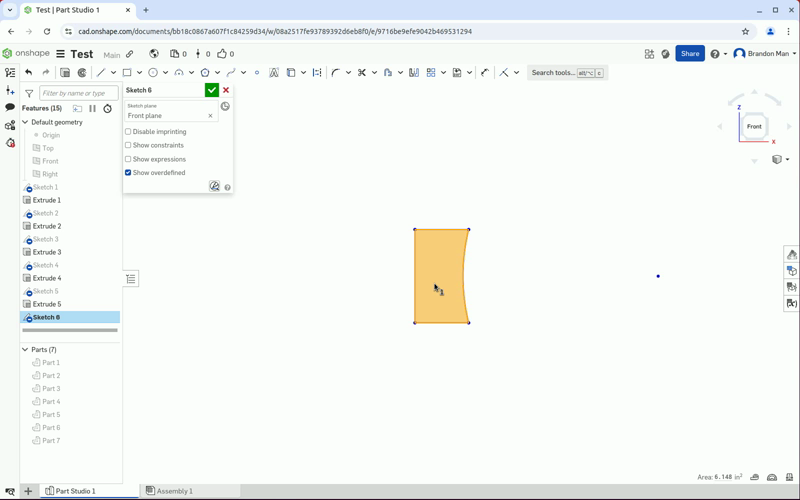
scroll(-6)
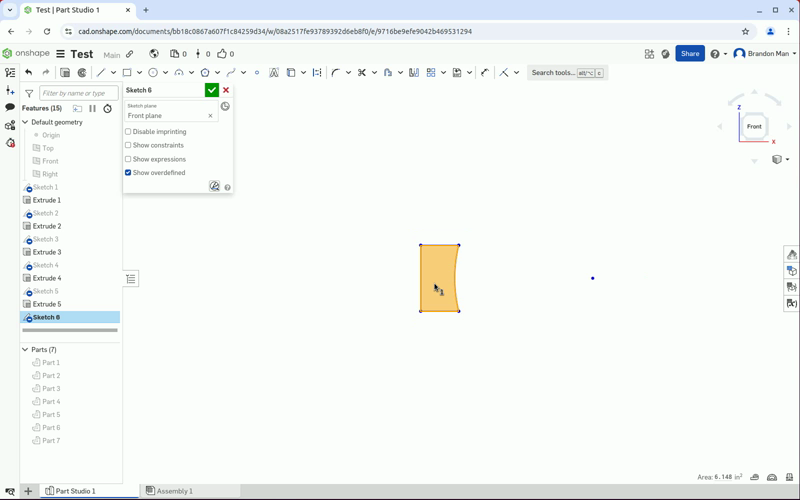
scroll(-6)
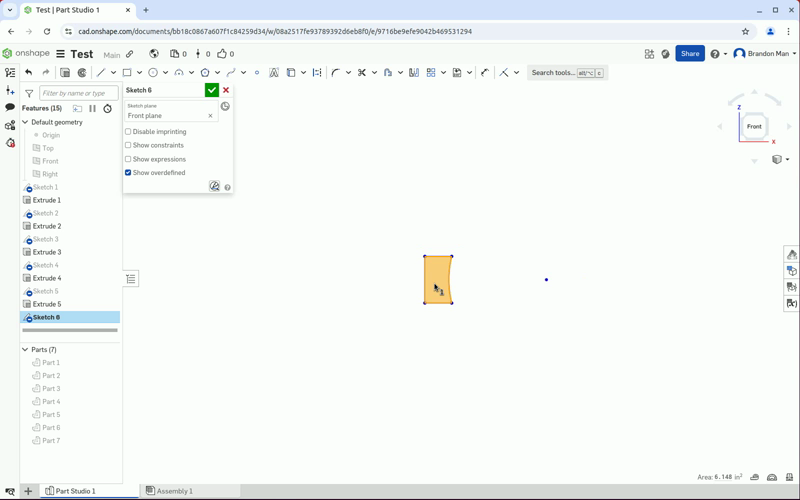
scroll(-6)
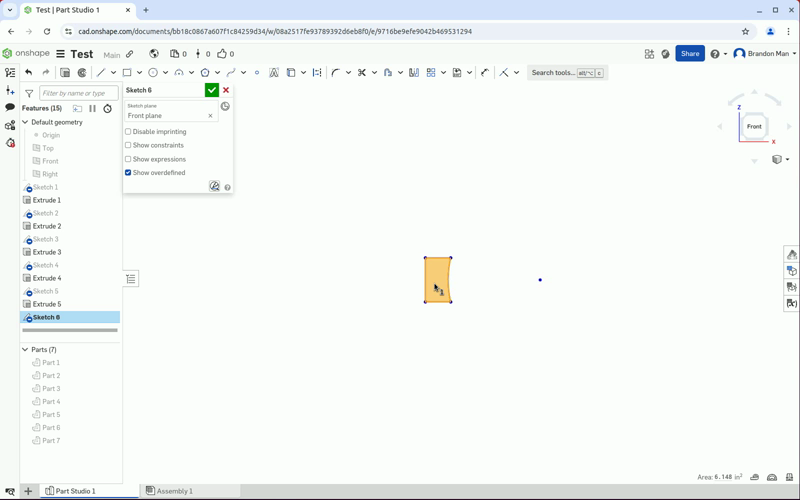
scroll(-6)
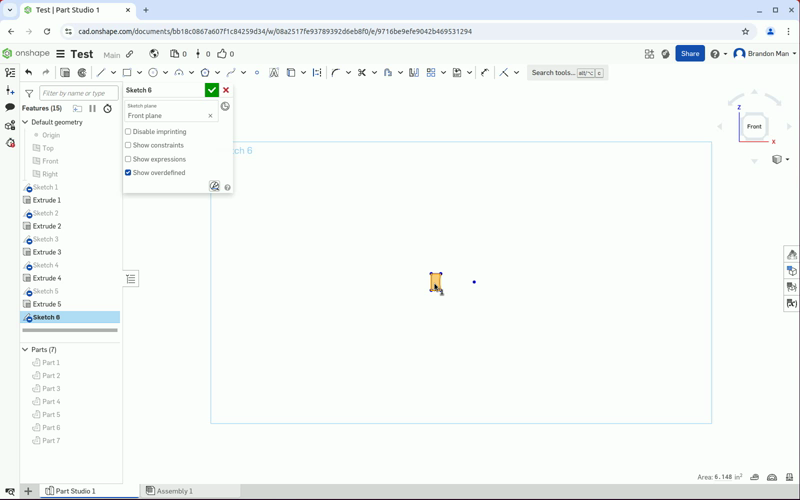
mouse_move(73, 352)
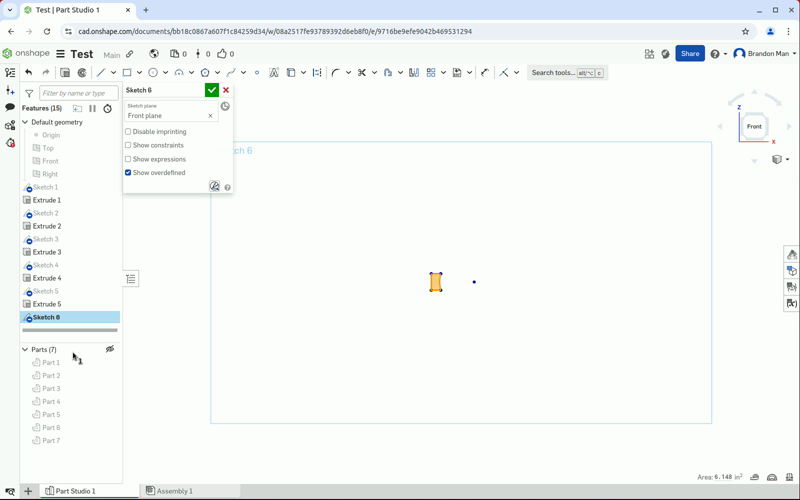
key(shift+y)
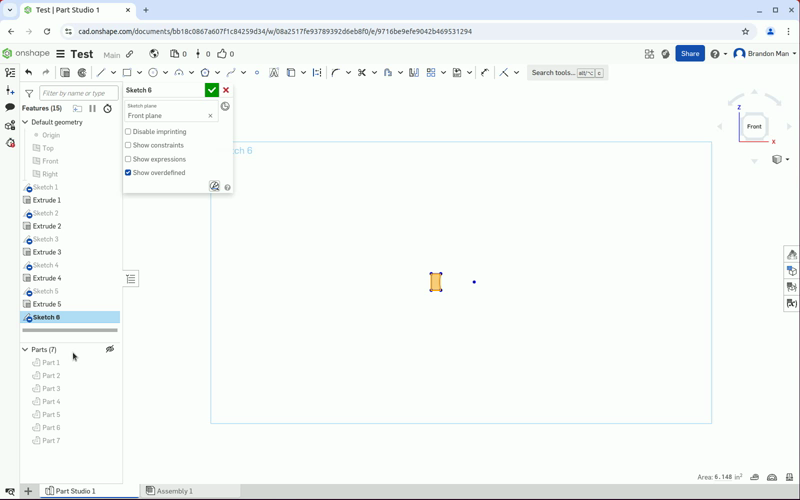
key(shift+e)
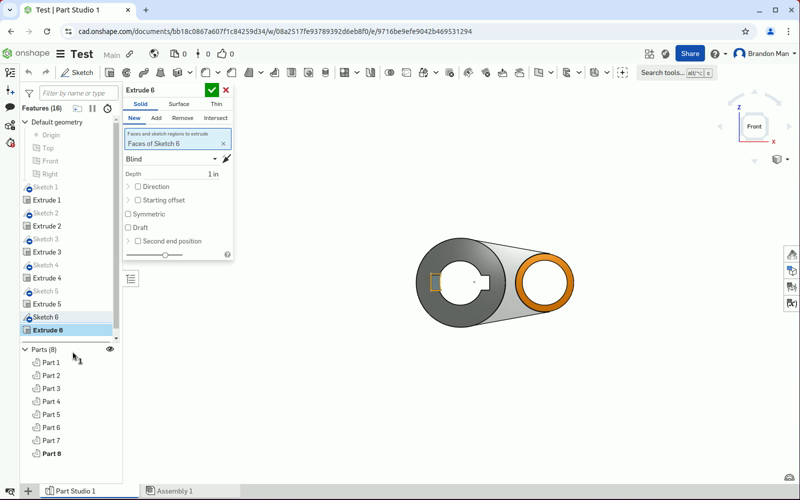
mouse_move(143, 106)
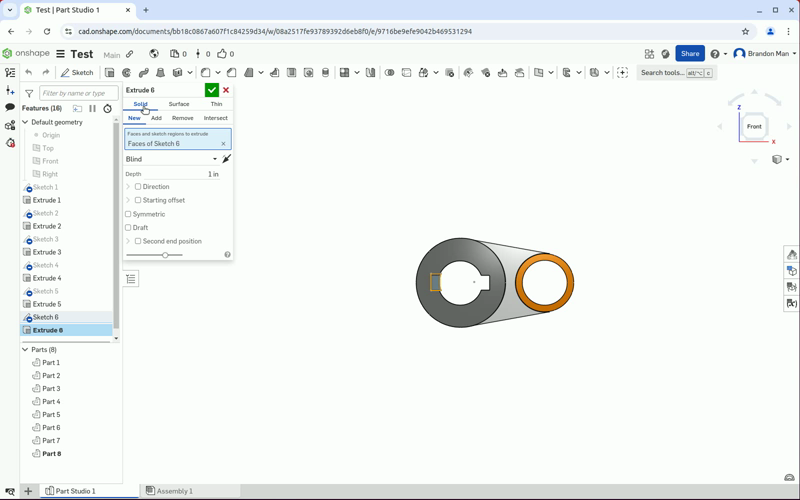
click(143, 106)
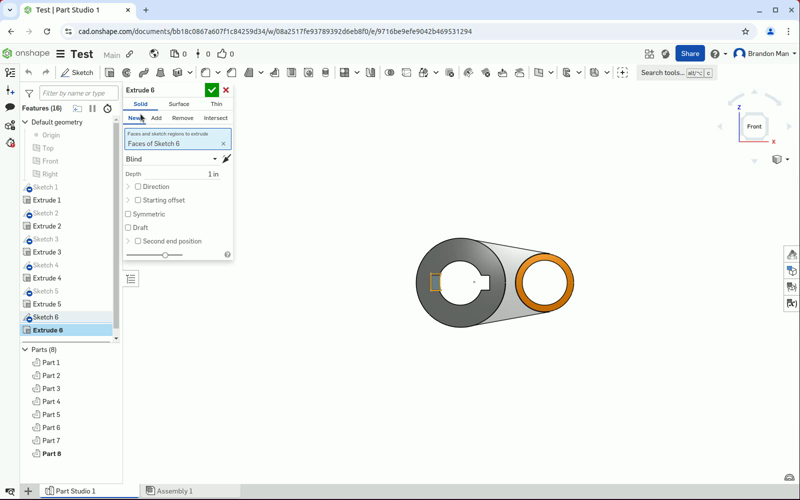
mouse_move(137, 120)
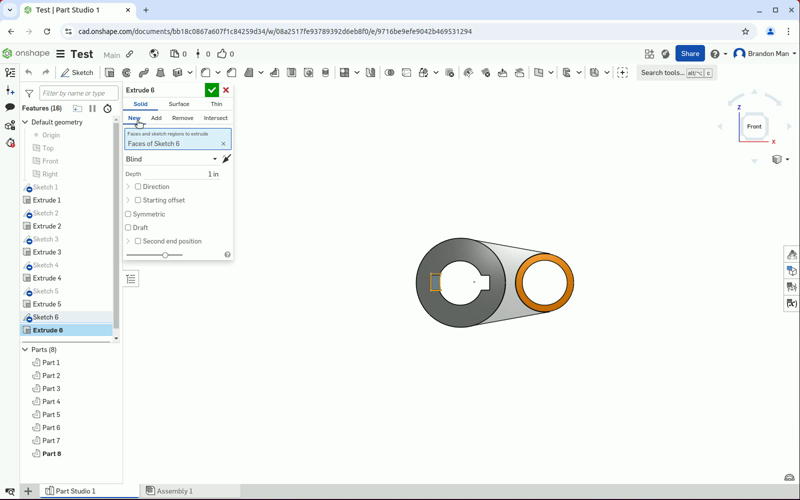
click(137, 120)
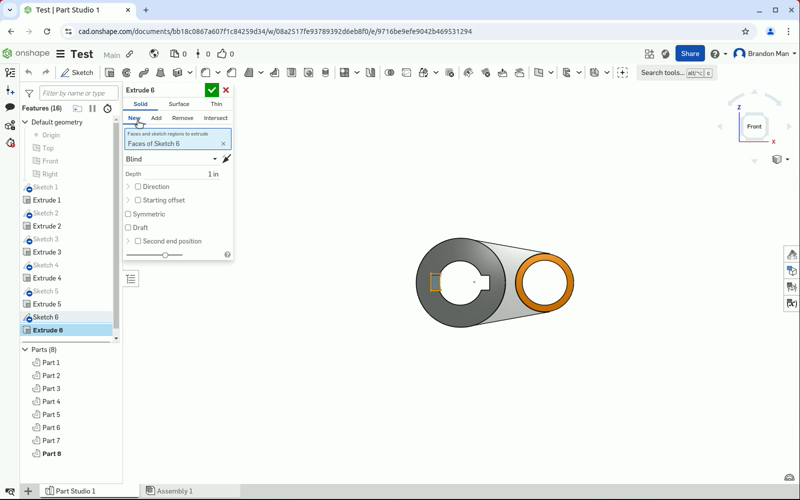
key(tab, 4)
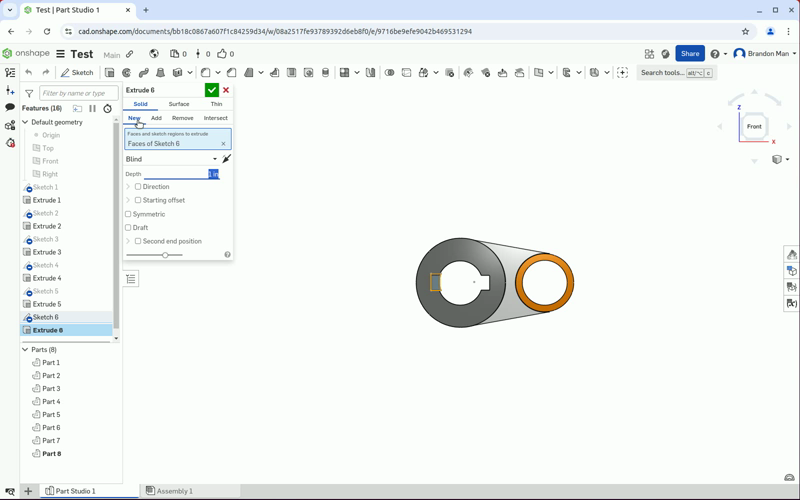
text(16.128)
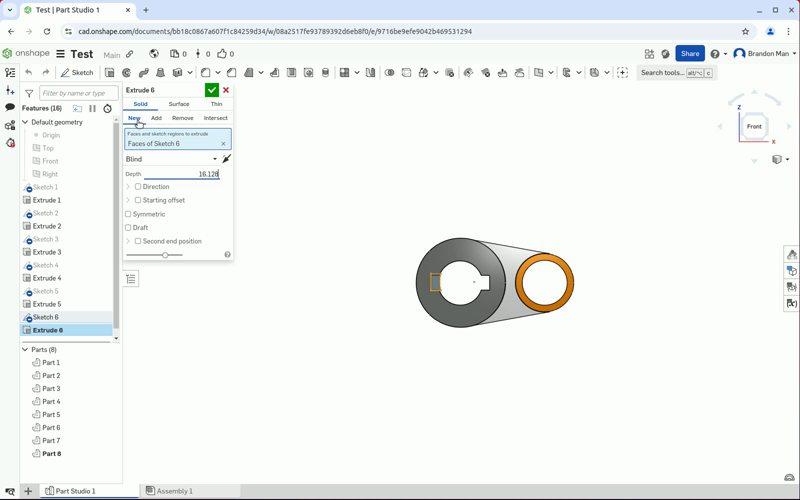
key(enter)
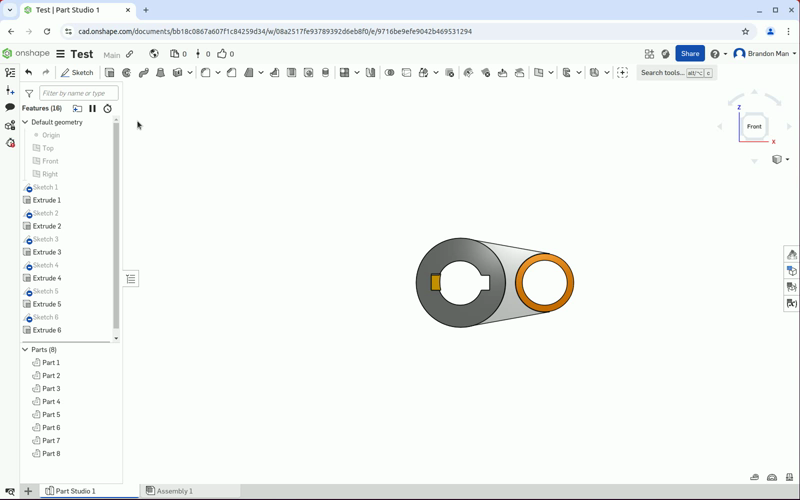
key(shift+h)
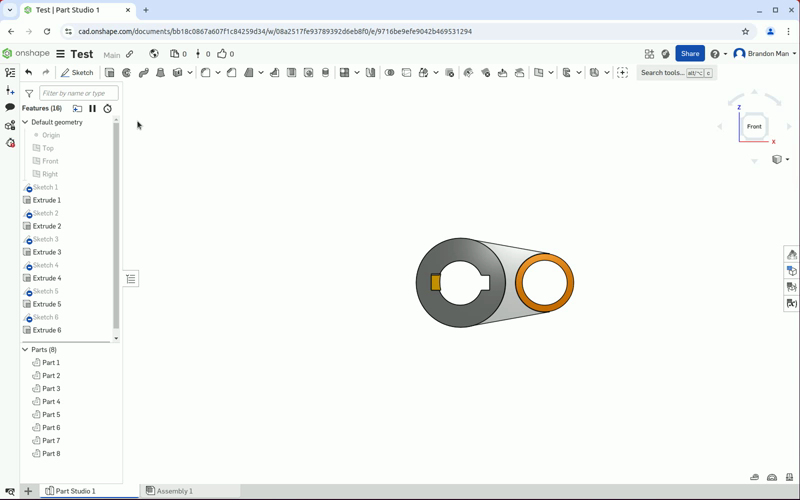
key(shift+h)
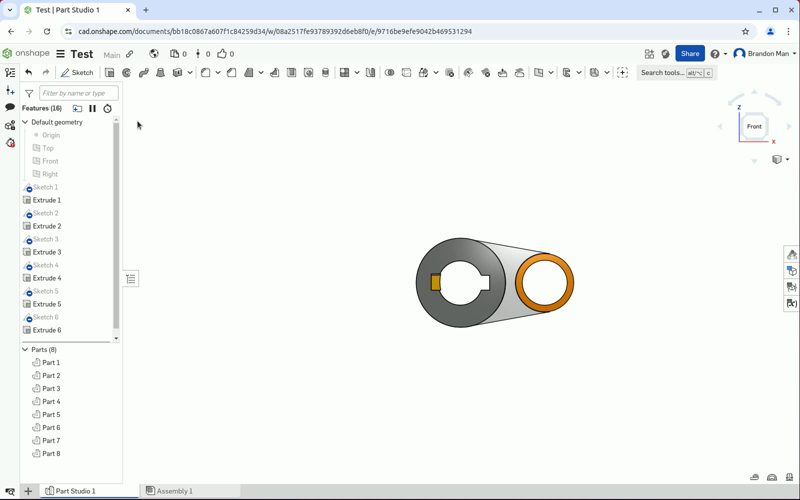
key(shift+7)
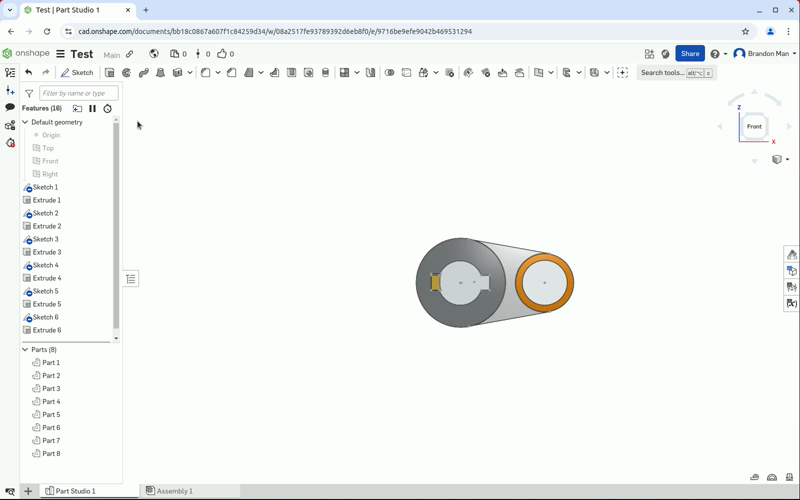
key(left, 2)
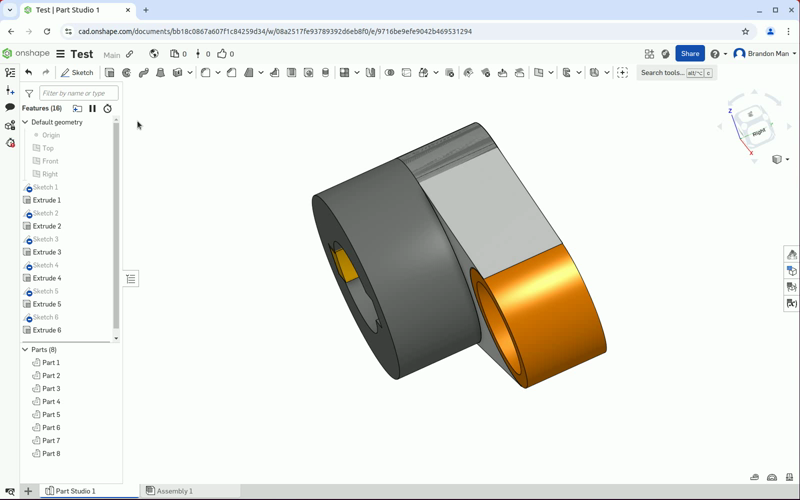
key(down, 2)
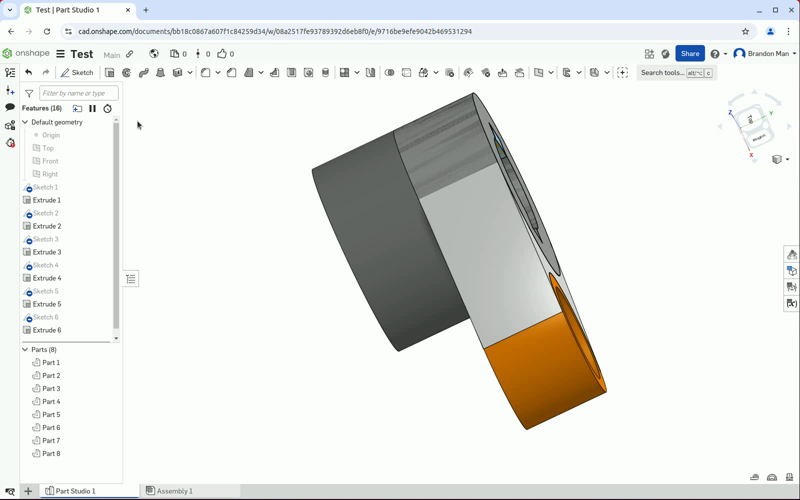
key(up, 2)
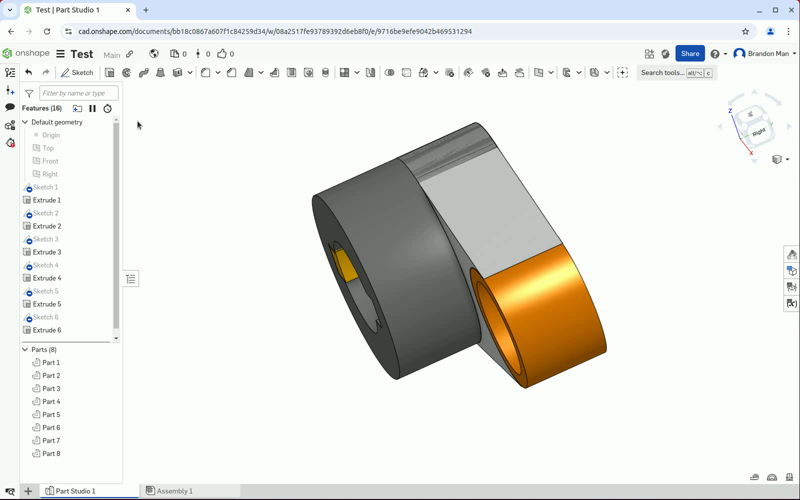
key(right, 2)
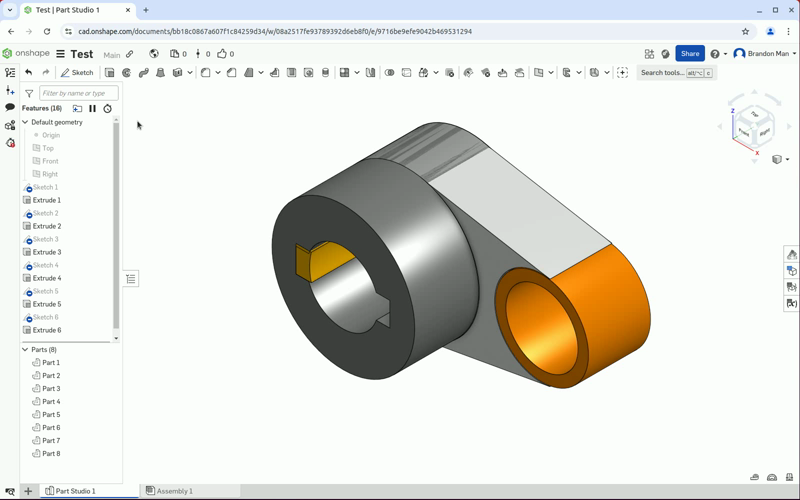
mouse_move(69, 189)
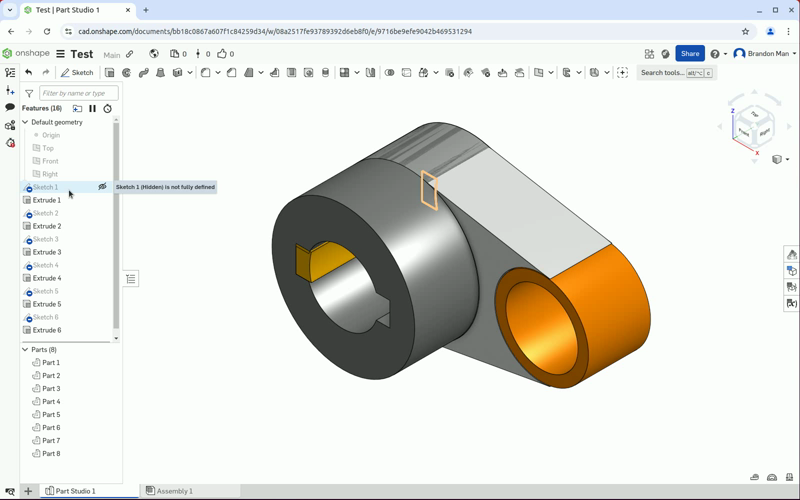
click(69, 189)